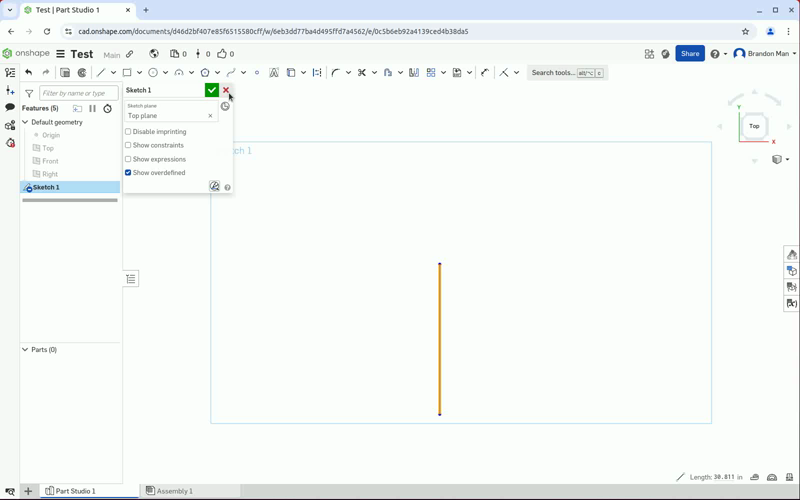
key(shift+h)
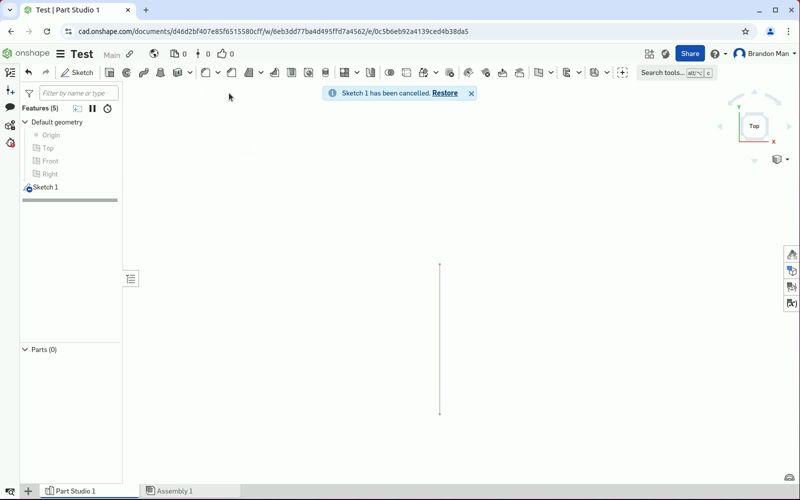
key(shift+s)
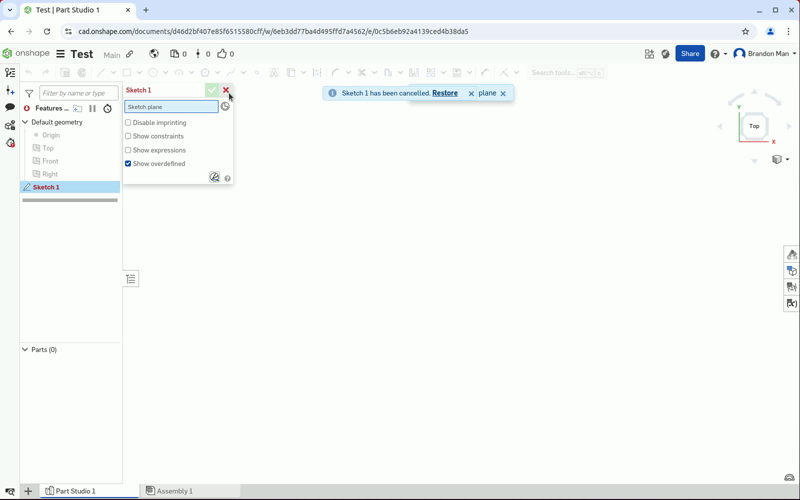
mouse_move(73, 150)
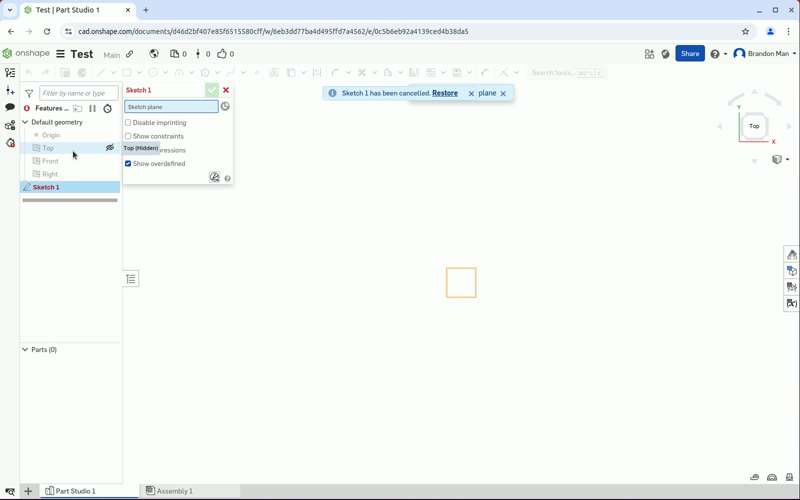
click(73, 150)
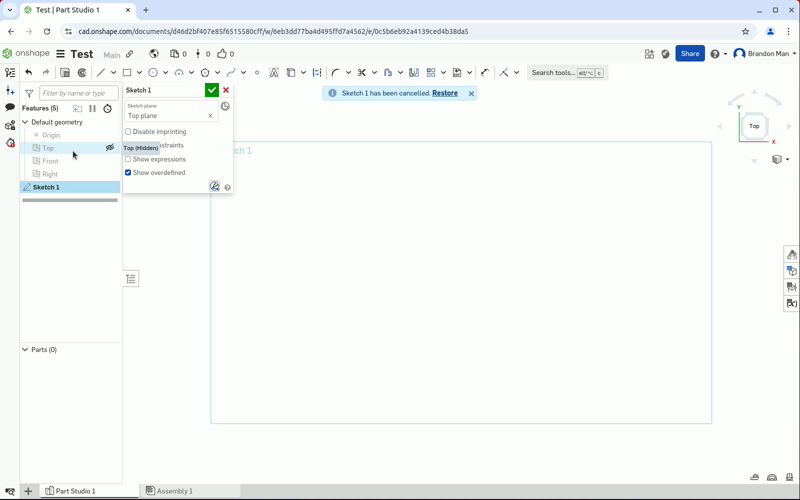
mouse_move(73, 352)
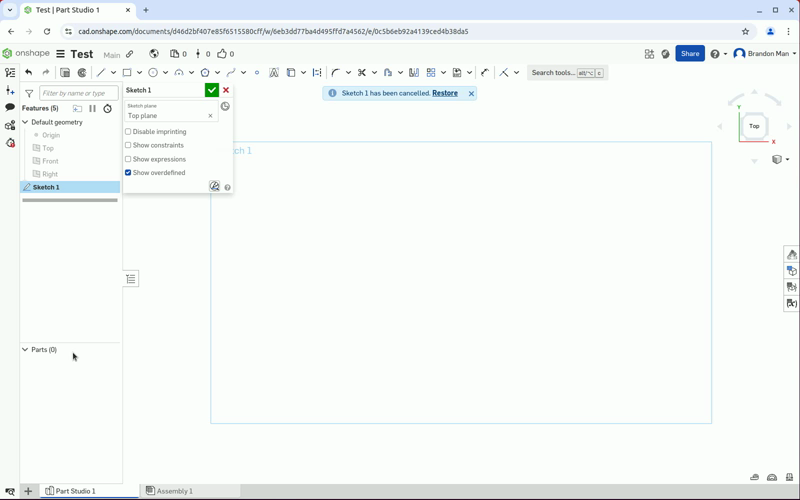
key(y)
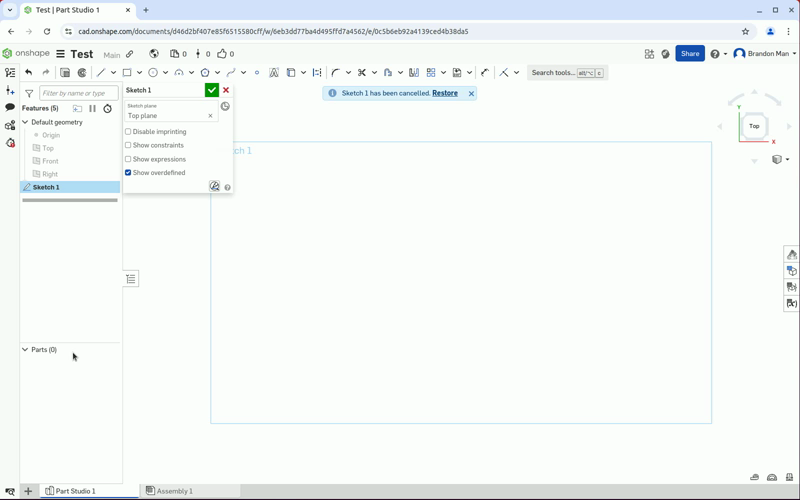
key(a)
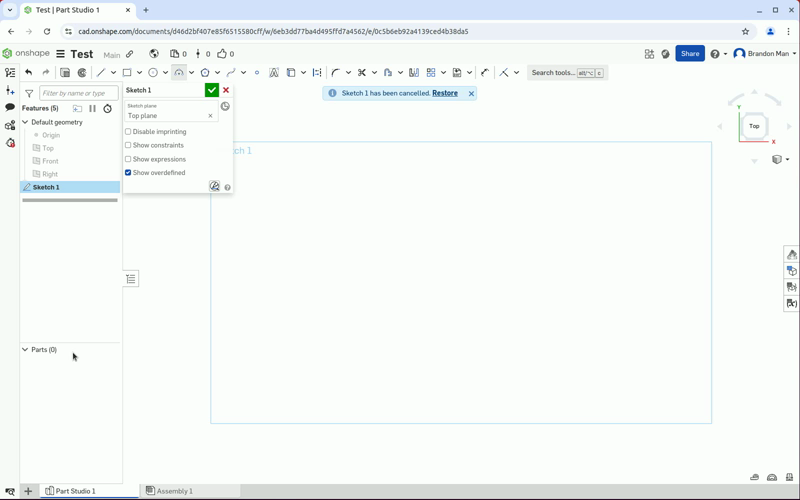
key_down(shift)
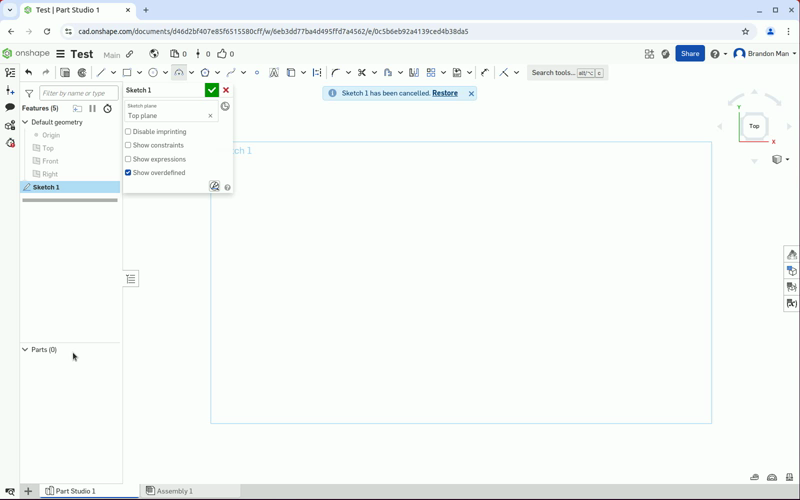
mouse_move(423, 225)
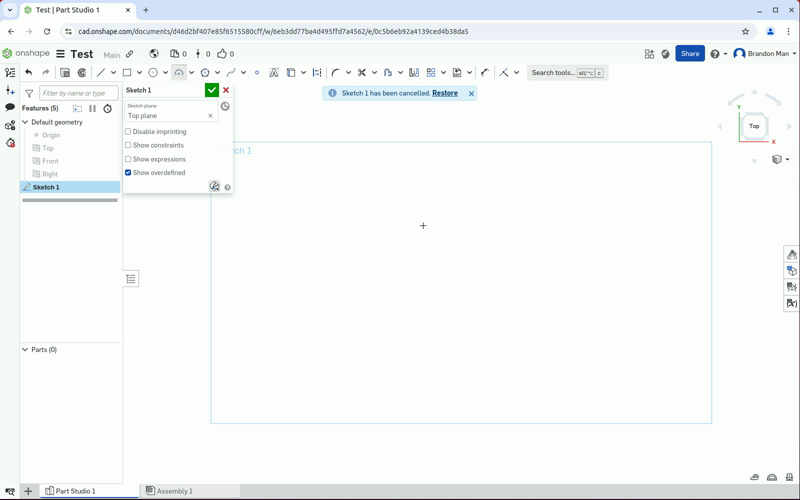
click(423, 225)
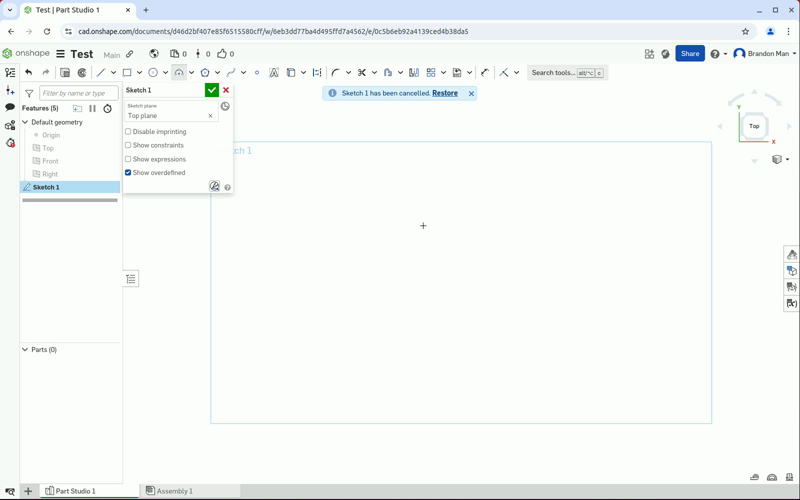
key_up(shift)
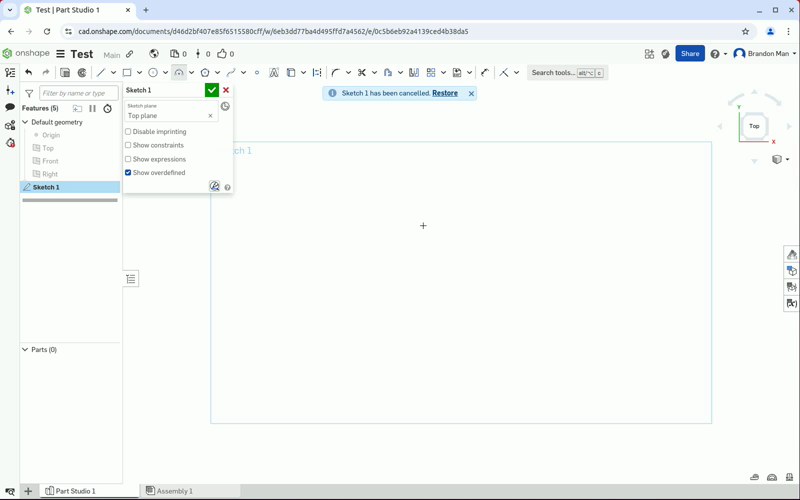
key_down(shift)
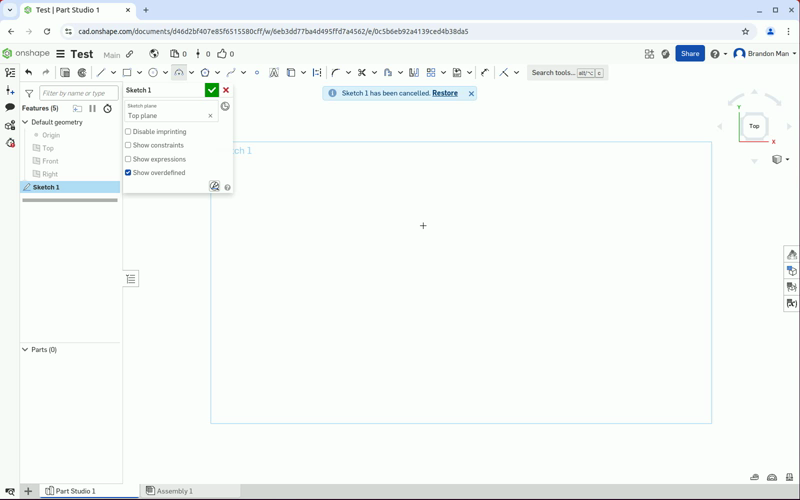
mouse_move(455, 283)
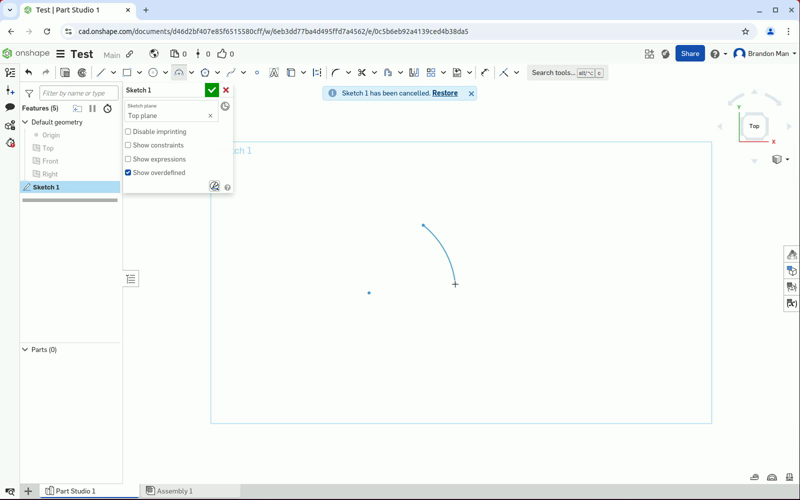
click(455, 283)
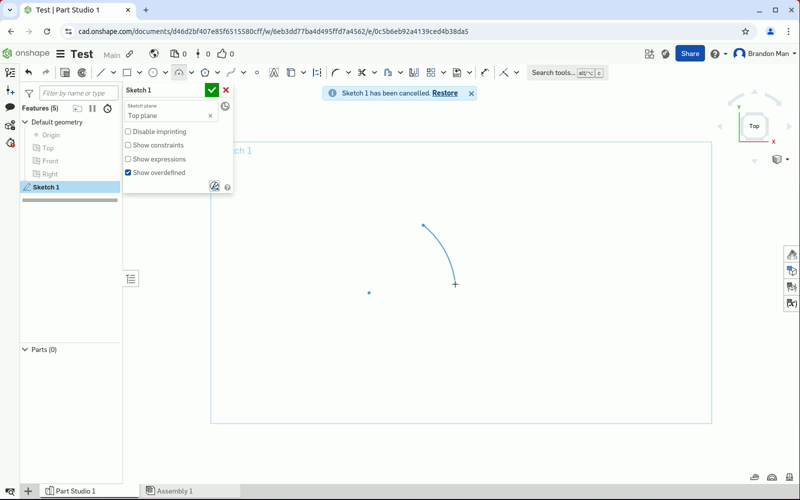
mouse_move(432, 258)
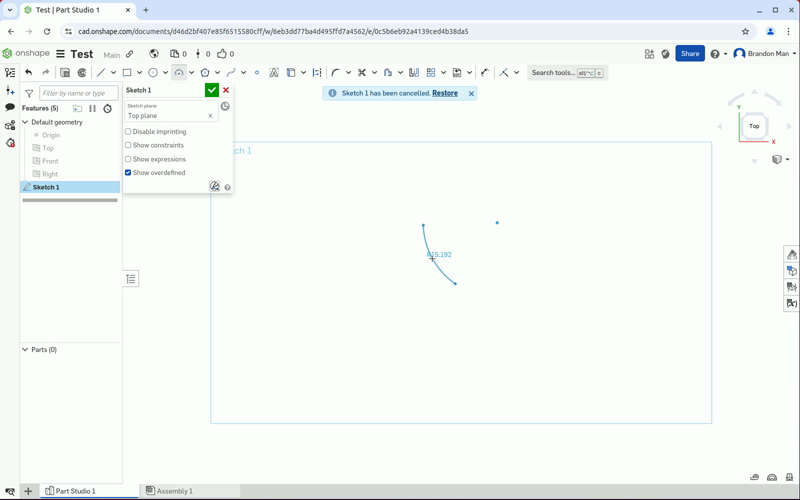
click(432, 258)
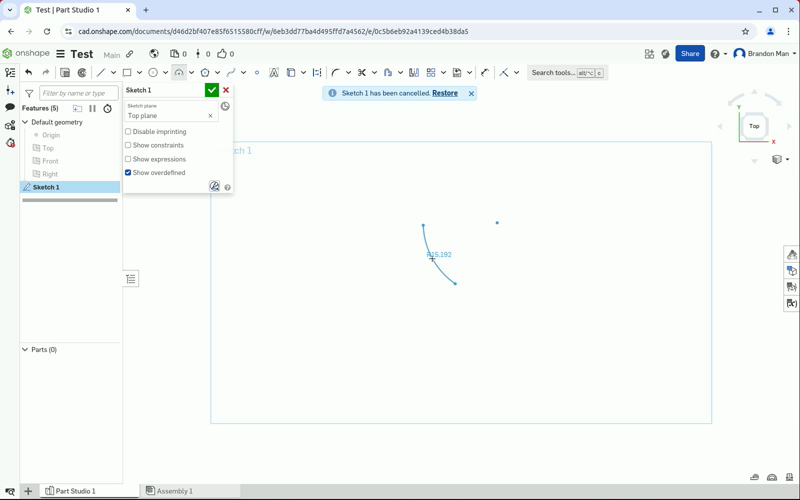
key_up(shift)
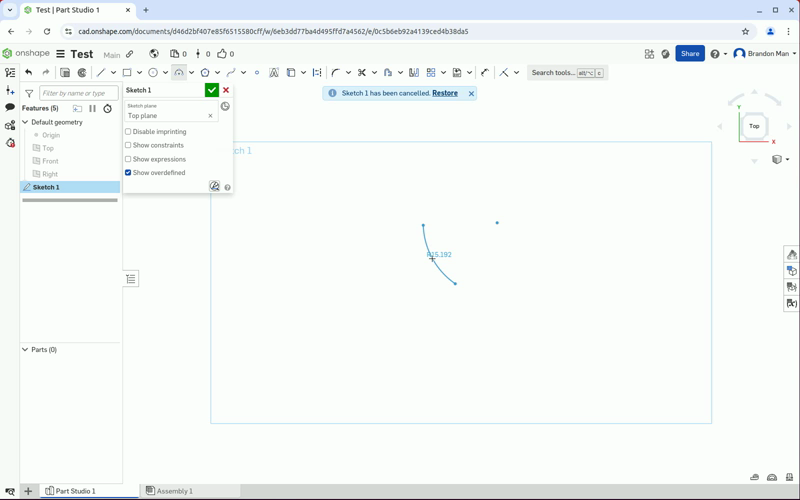
mouse_move(455, 283)
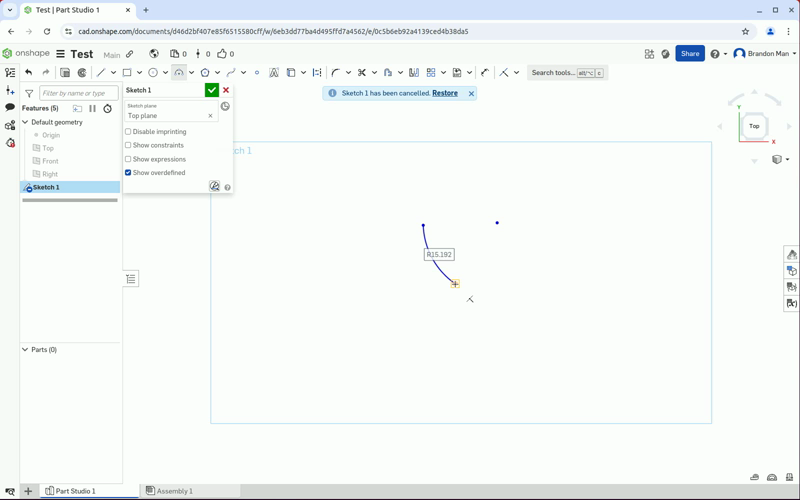
click(455, 283)
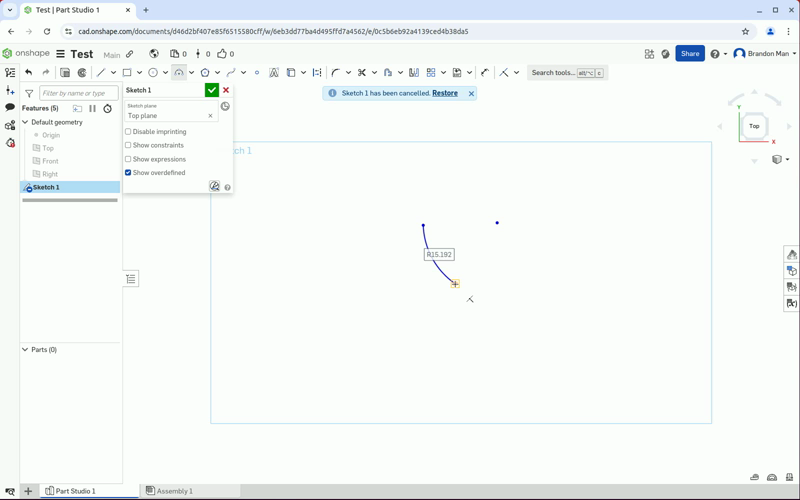
key_down(shift)
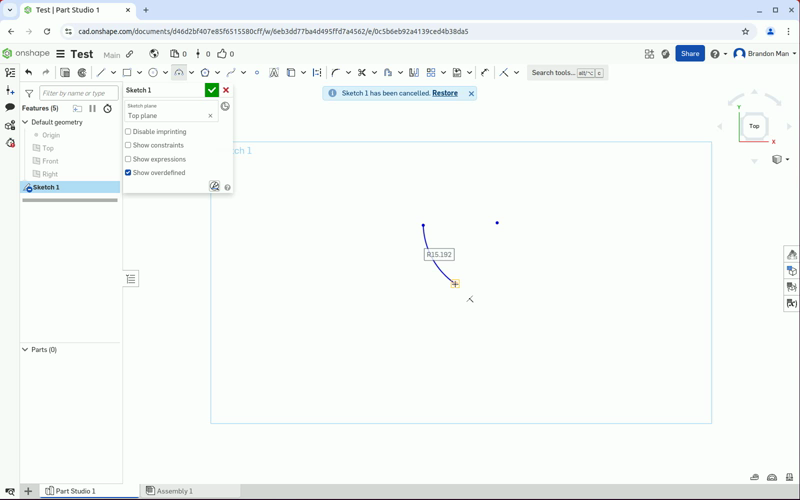
mouse_move(464, 277)
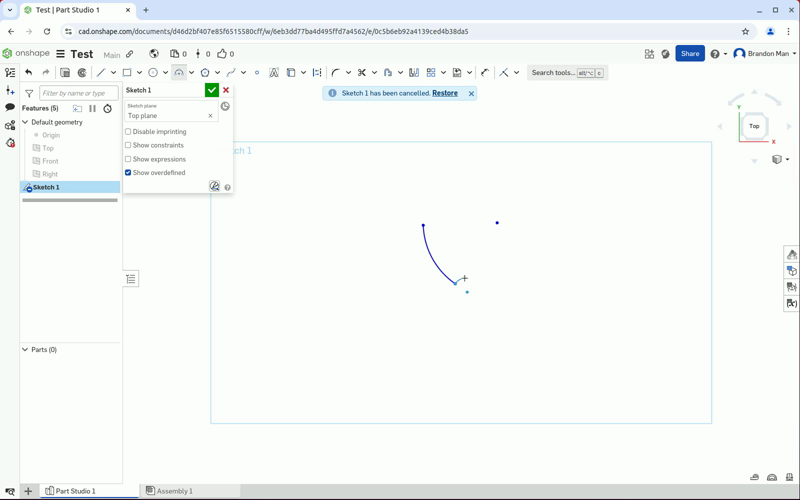
click(464, 277)
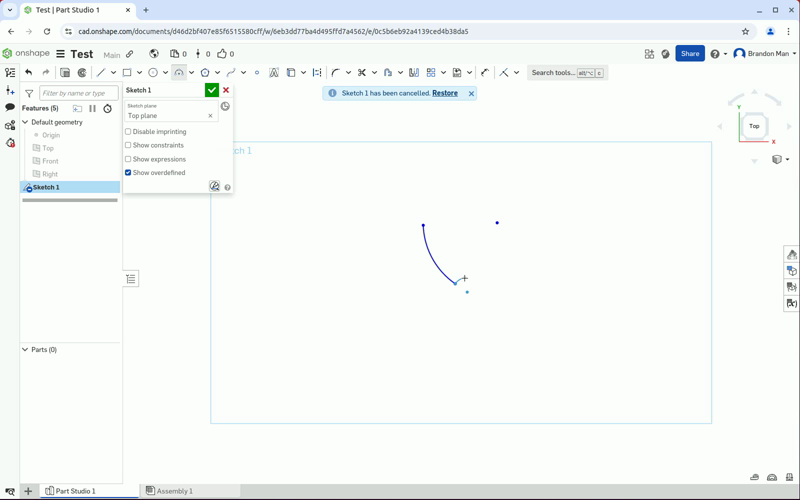
mouse_move(459, 280)
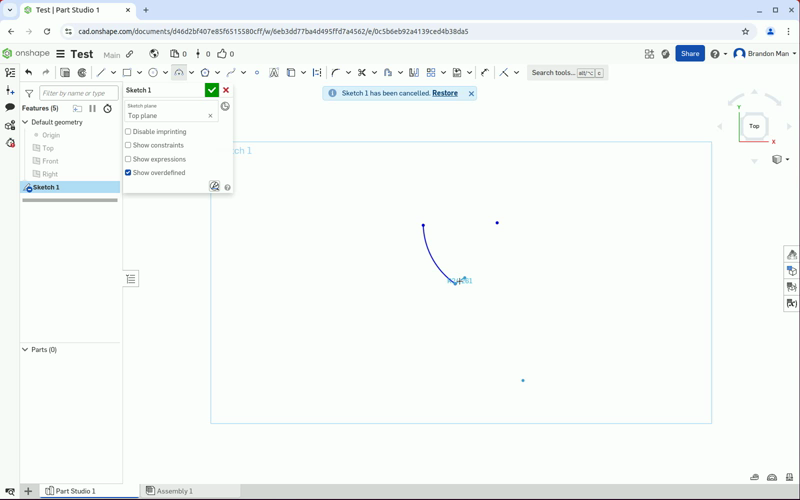
click(459, 280)
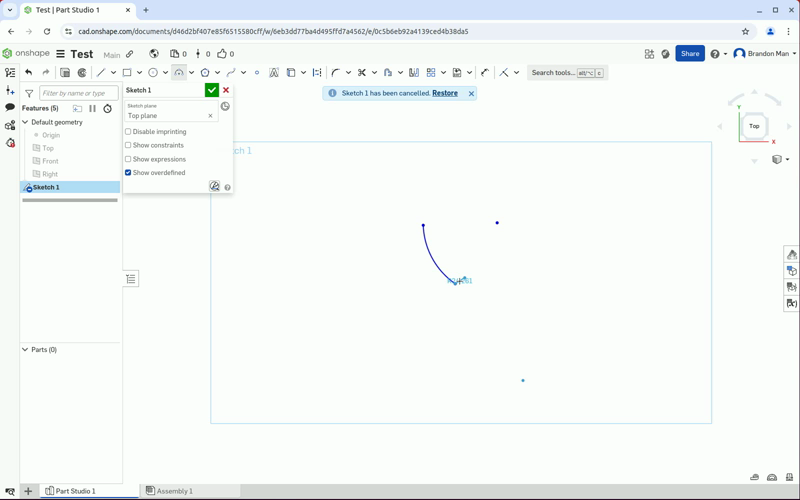
key_up(shift)
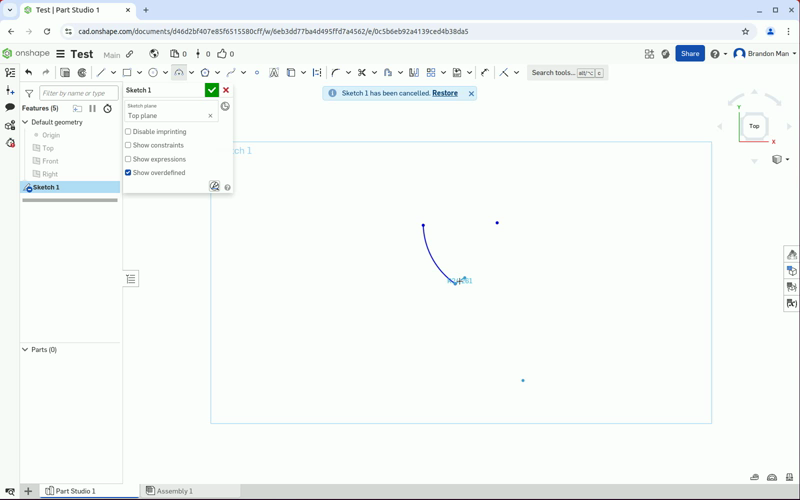
mouse_move(464, 277)
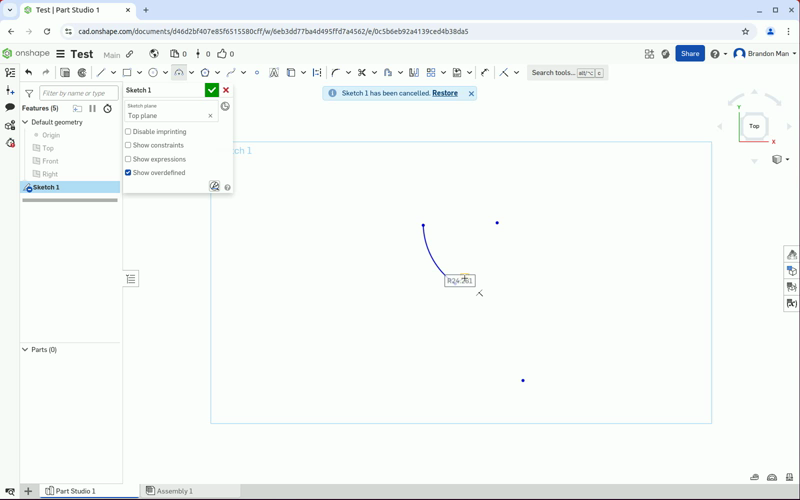
click(464, 277)
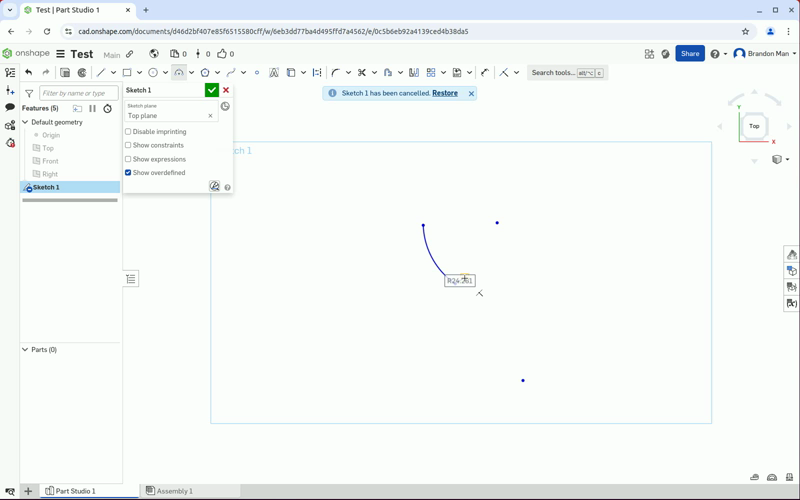
key_down(shift)
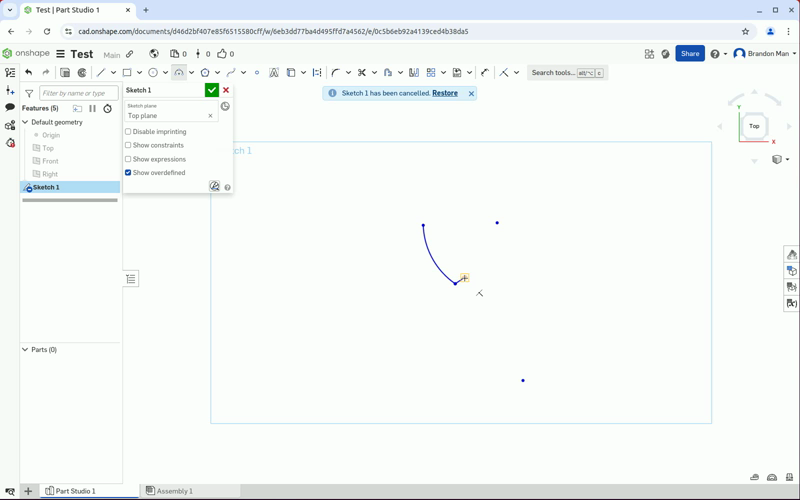
mouse_move(429, 221)
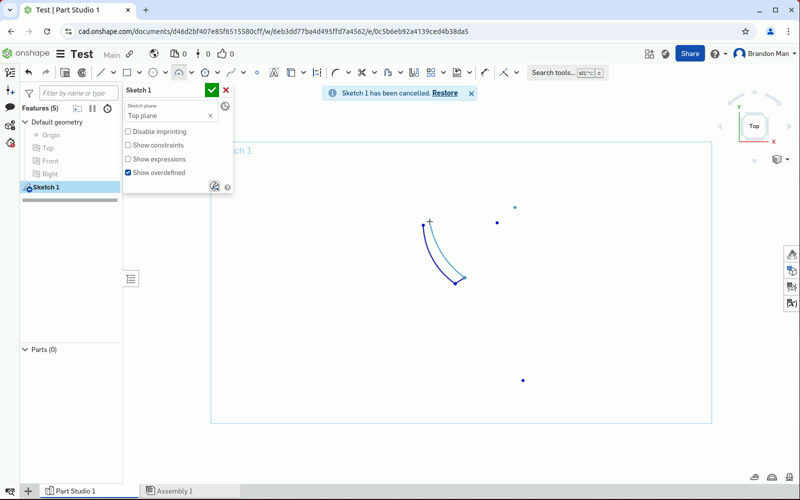
click(429, 221)
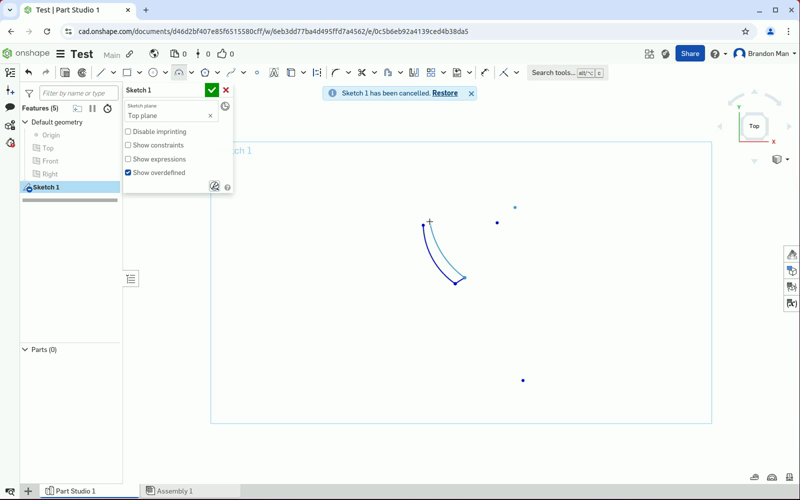
mouse_move(454, 245)
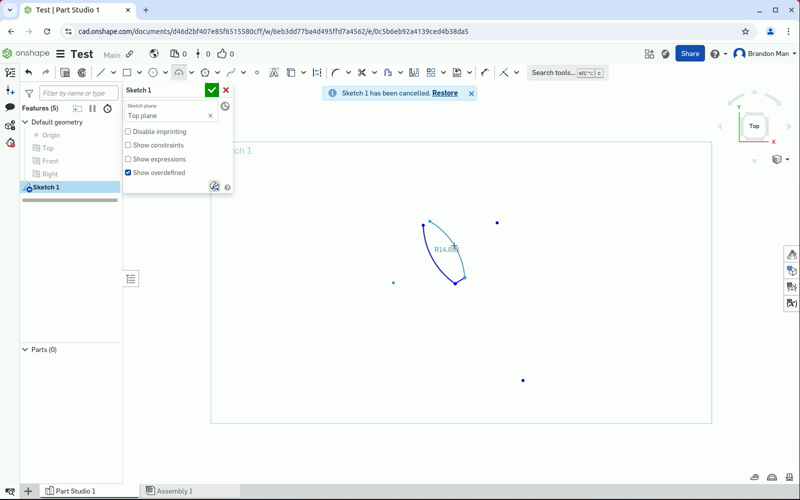
click(454, 245)
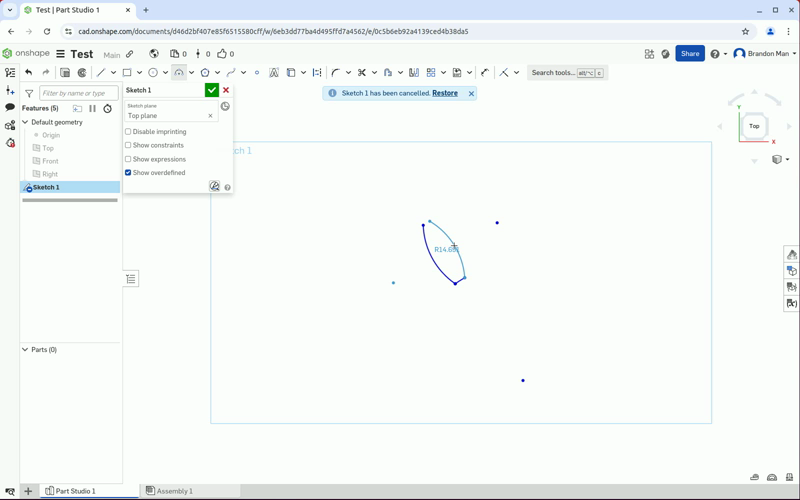
key_up(shift)
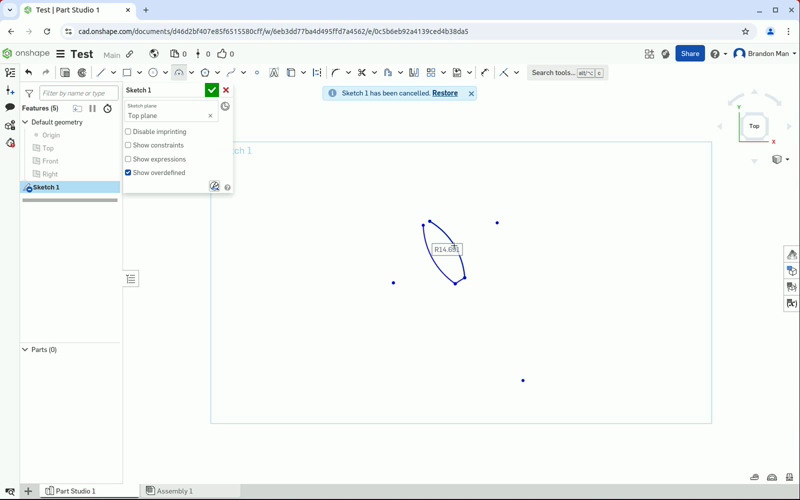
mouse_move(429, 221)
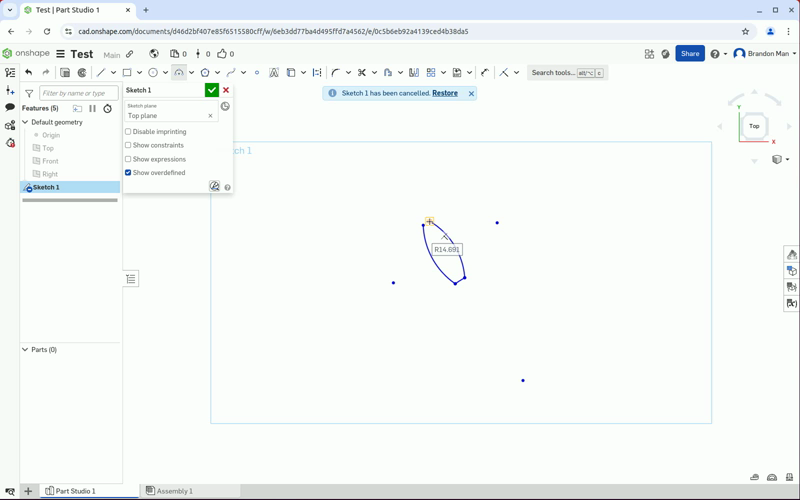
click(429, 221)
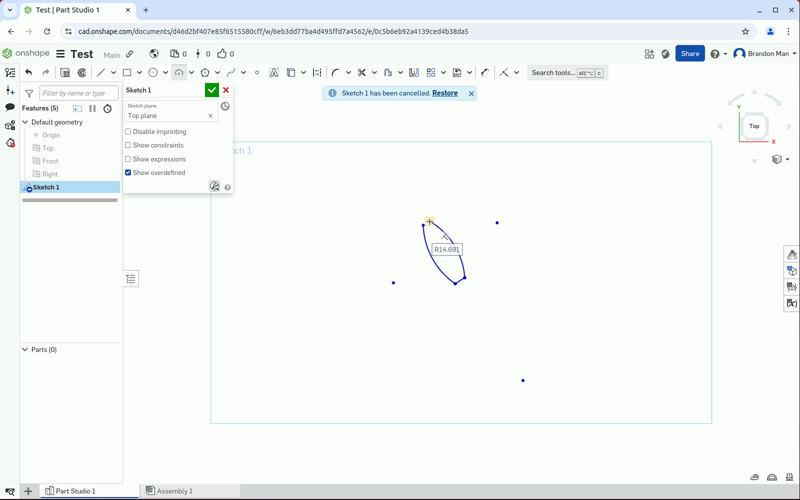
mouse_move(423, 225)
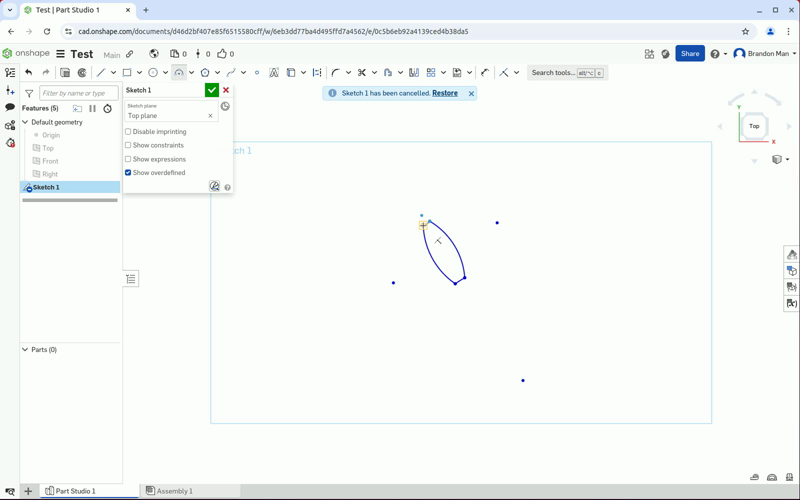
click(423, 225)
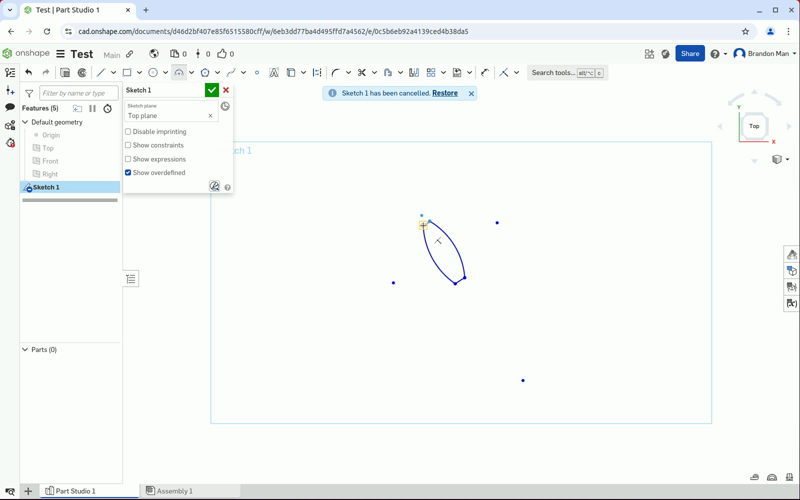
key_down(shift)
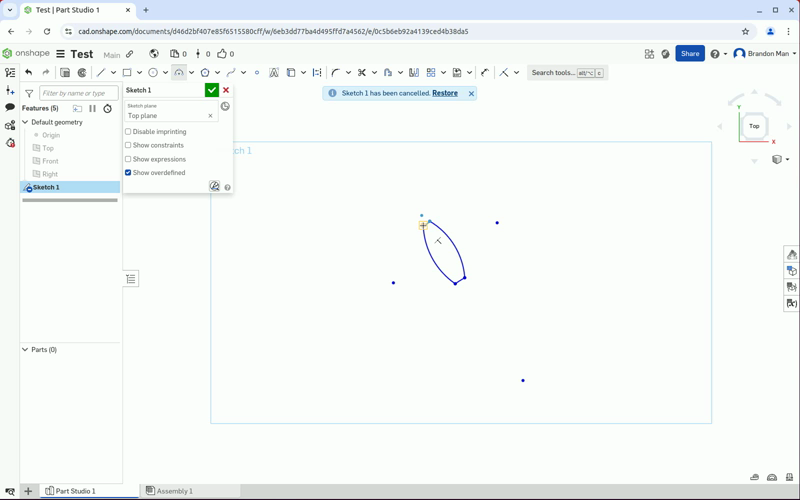
mouse_move(426, 223)
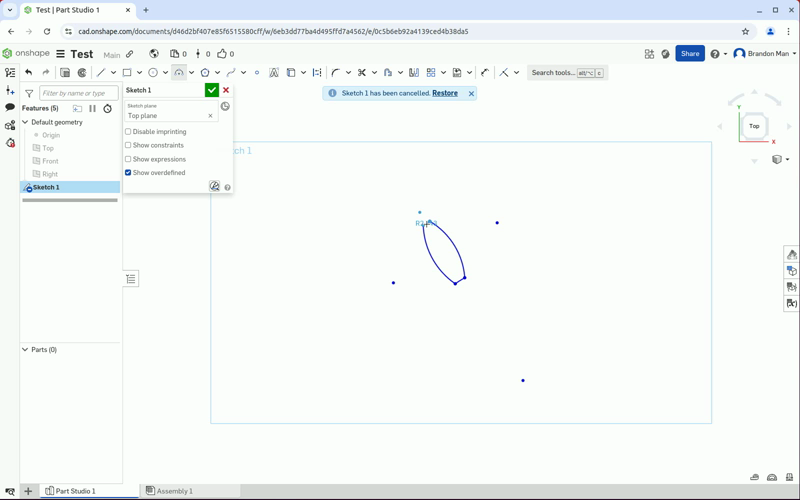
scroll(6)
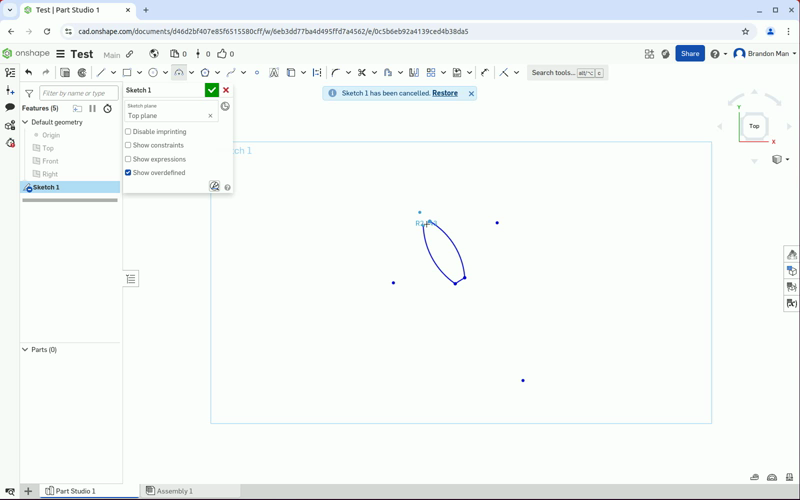
scroll(6)
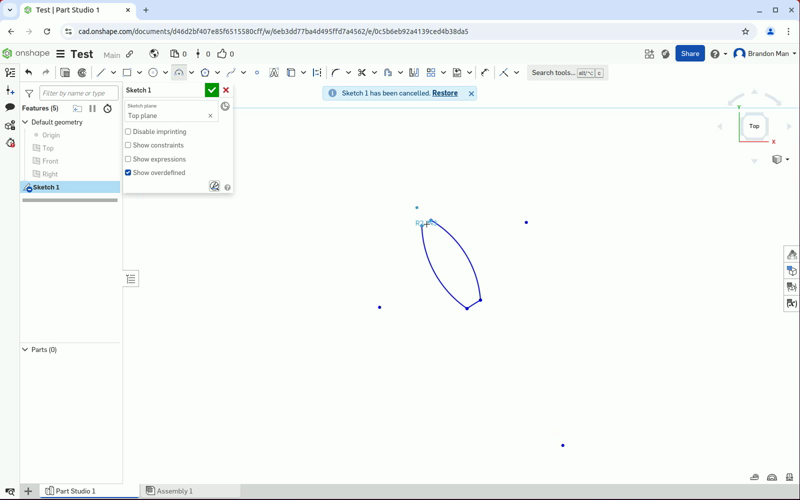
scroll(6)
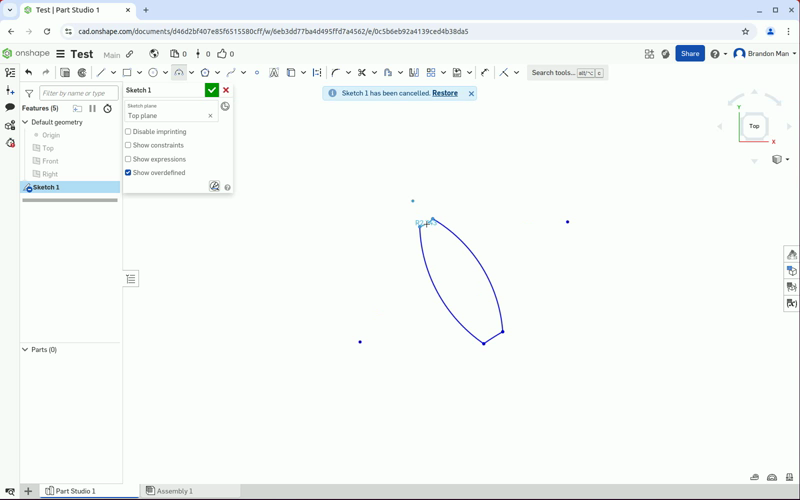
scroll(6)
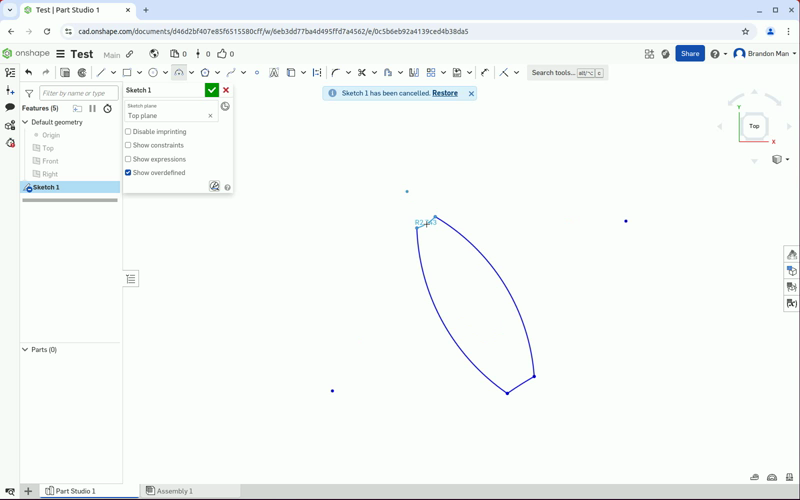
scroll(6)
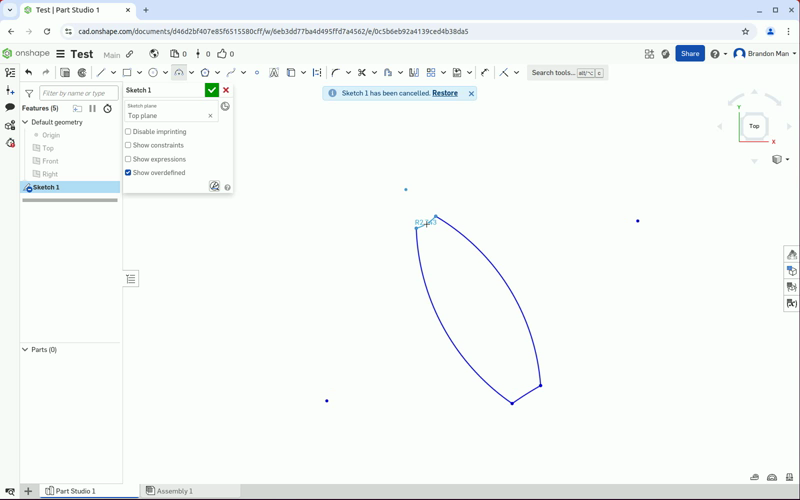
scroll(6)
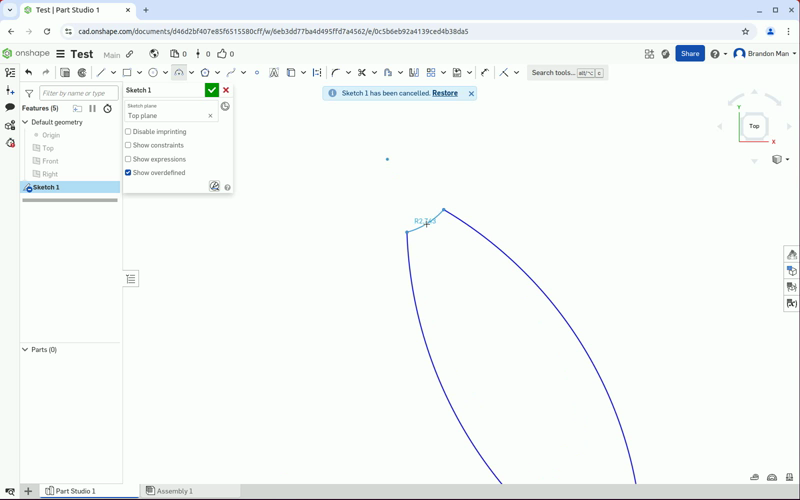
scroll(6)
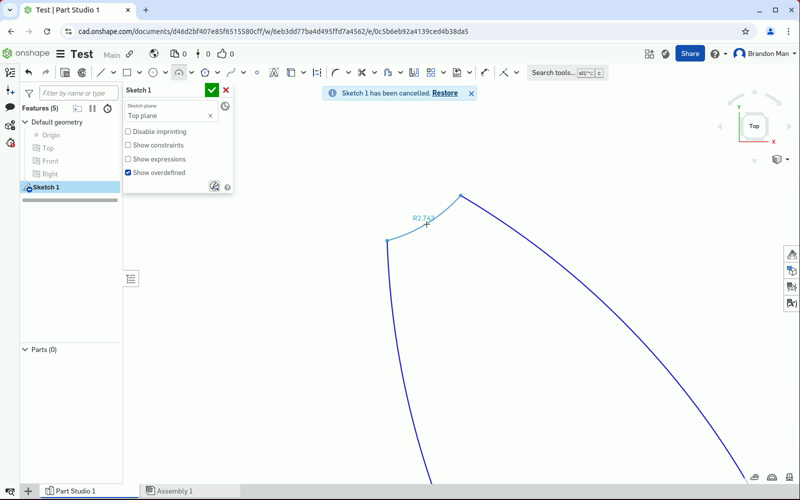
click(426, 223)
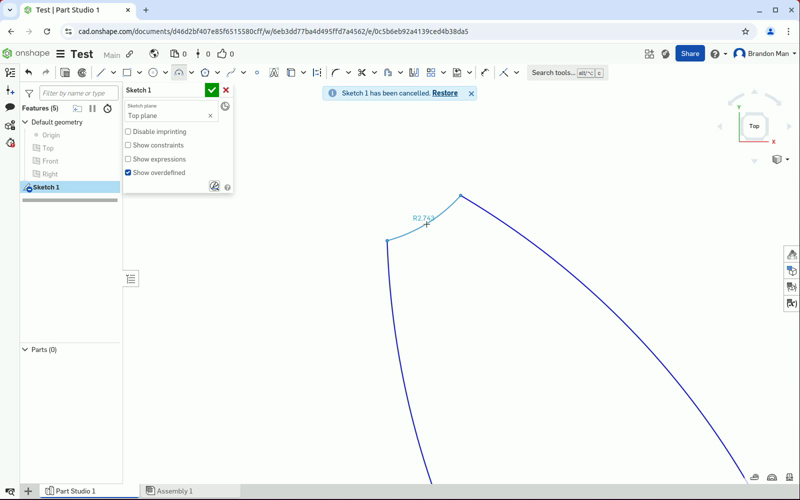
scroll(-6)
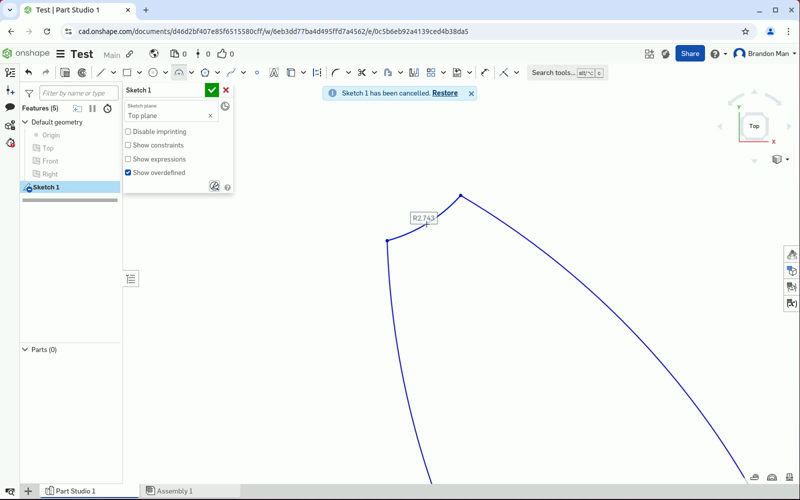
scroll(-6)
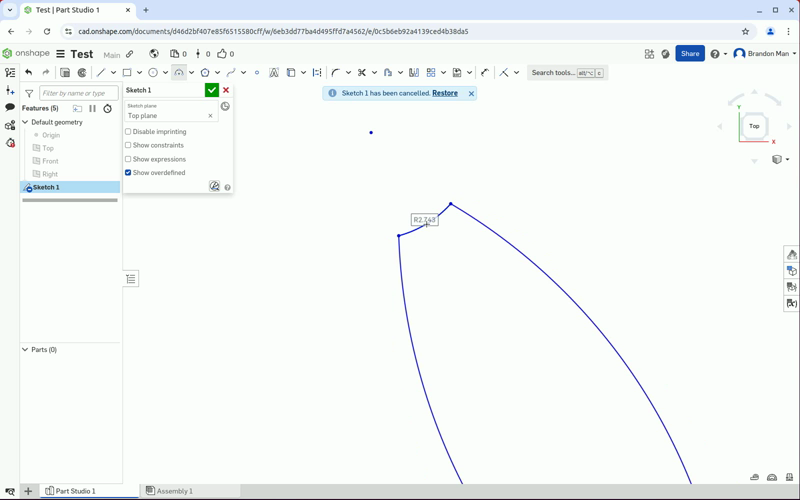
scroll(-6)
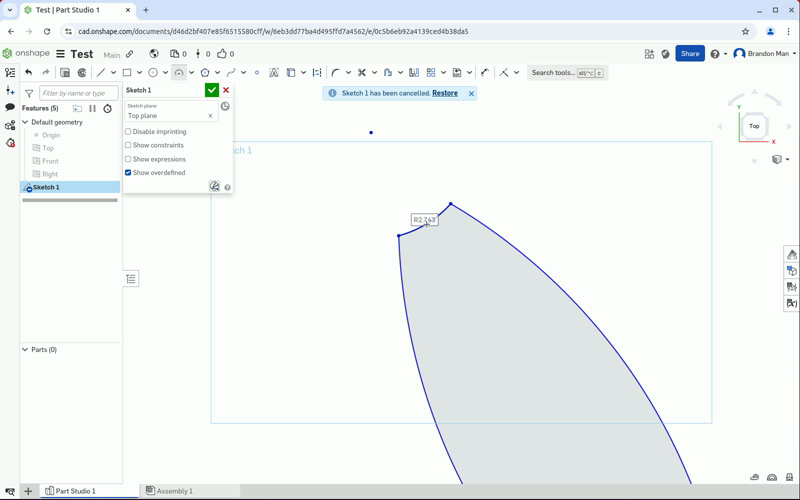
scroll(-6)
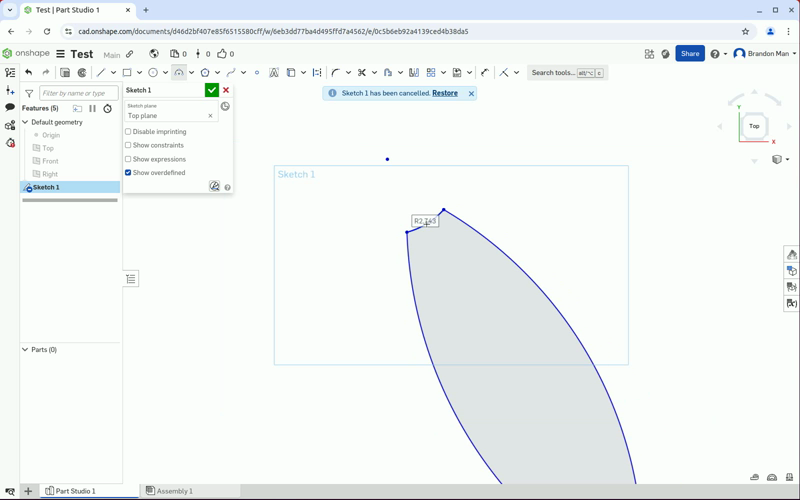
scroll(-6)
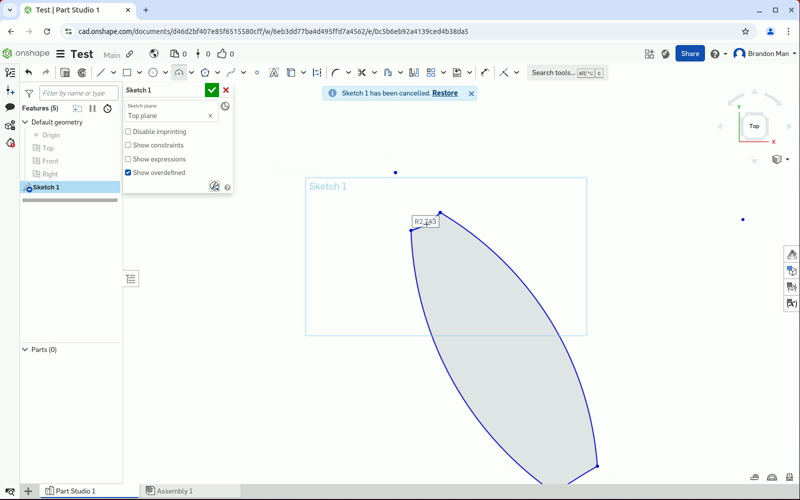
scroll(-6)
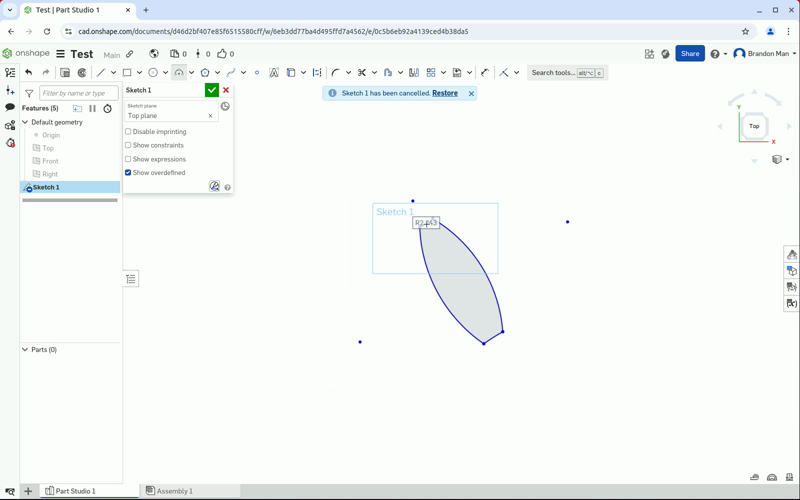
scroll(-6)
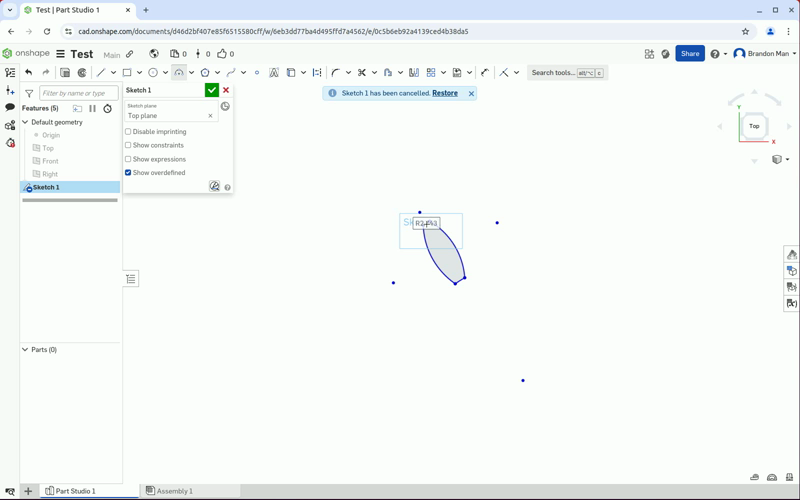
key_up(shift)
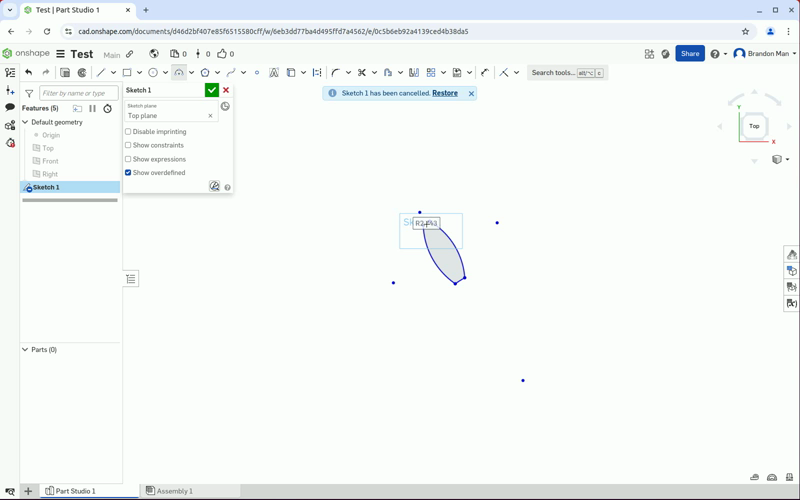
key(esc)
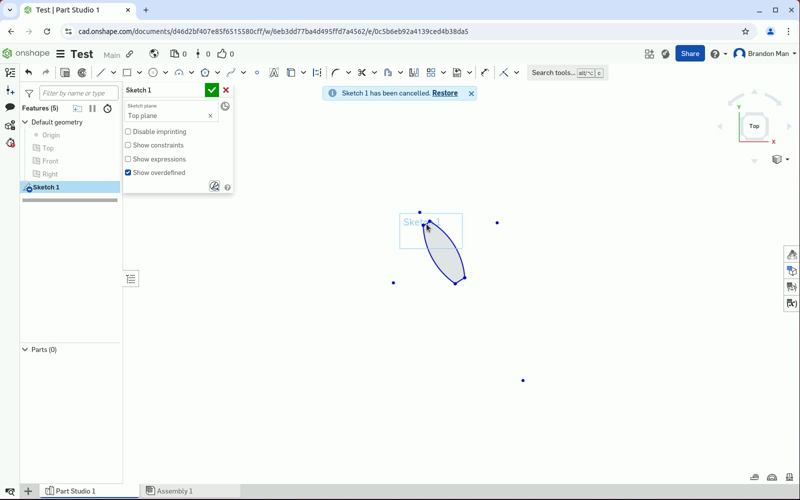
mouse_move(440, 233)
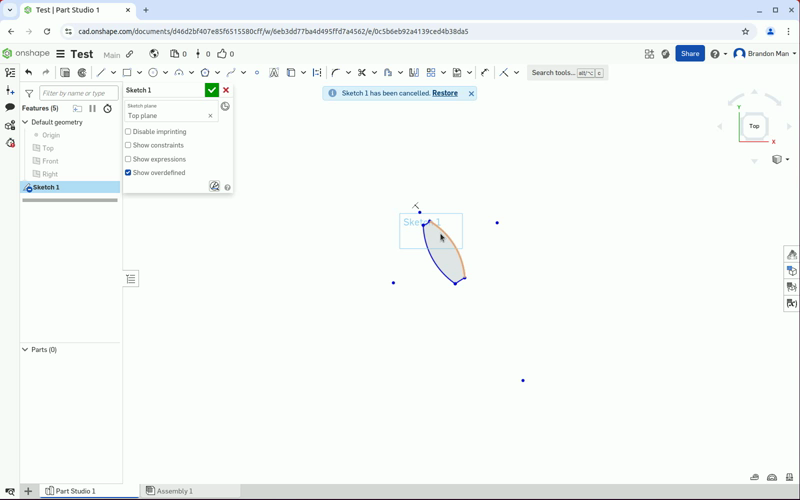
scroll(6)
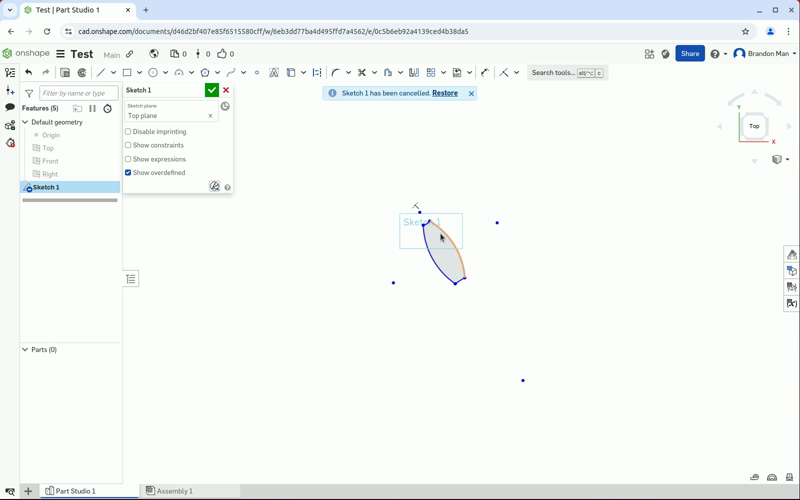
scroll(6)
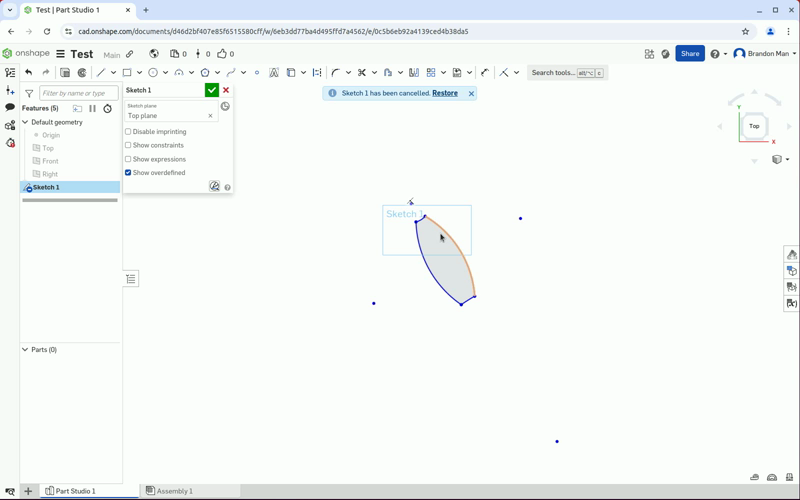
scroll(6)
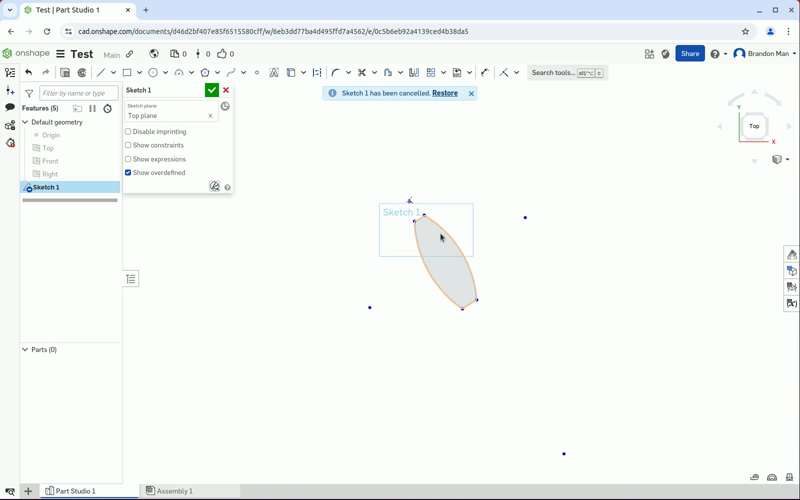
scroll(6)
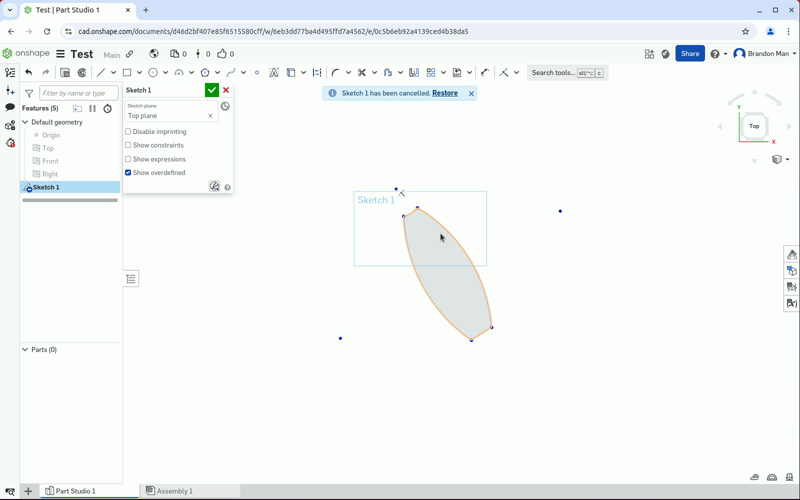
scroll(6)
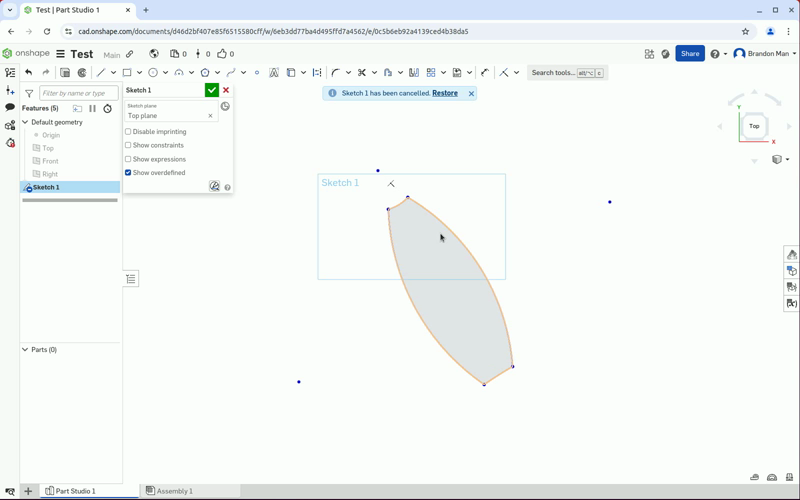
scroll(6)
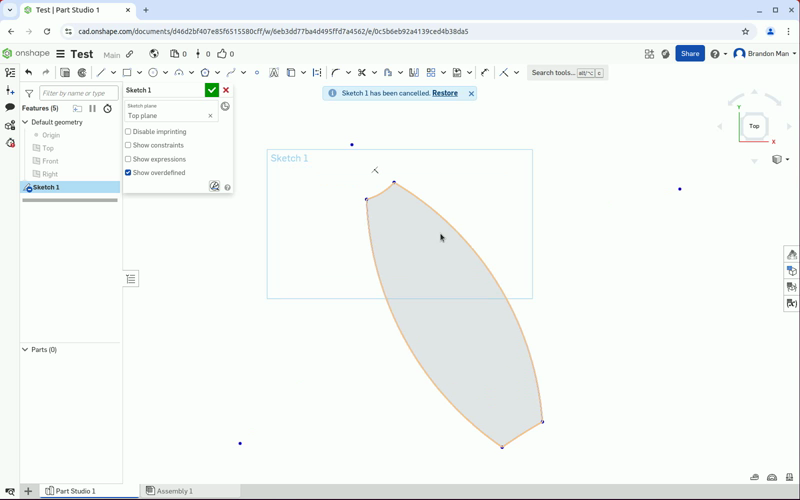
scroll(6)
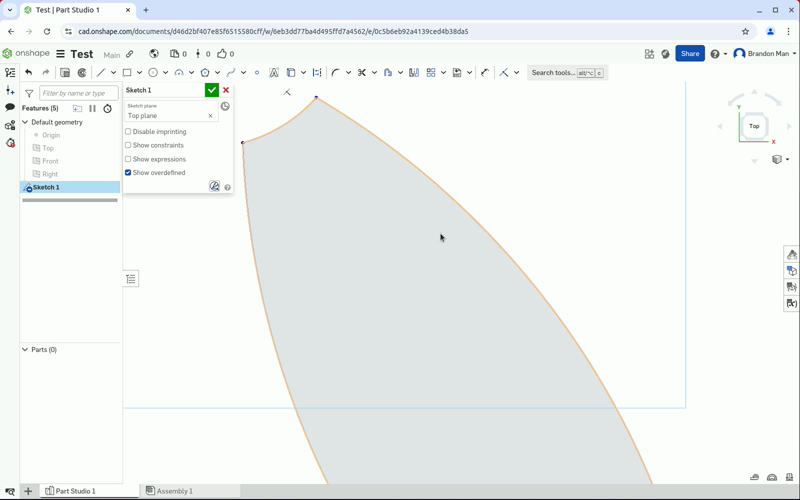
click(440, 233)
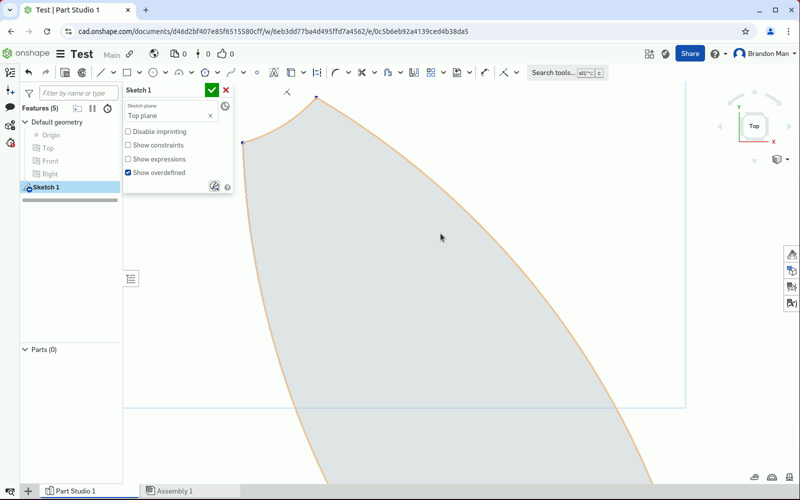
scroll(-6)
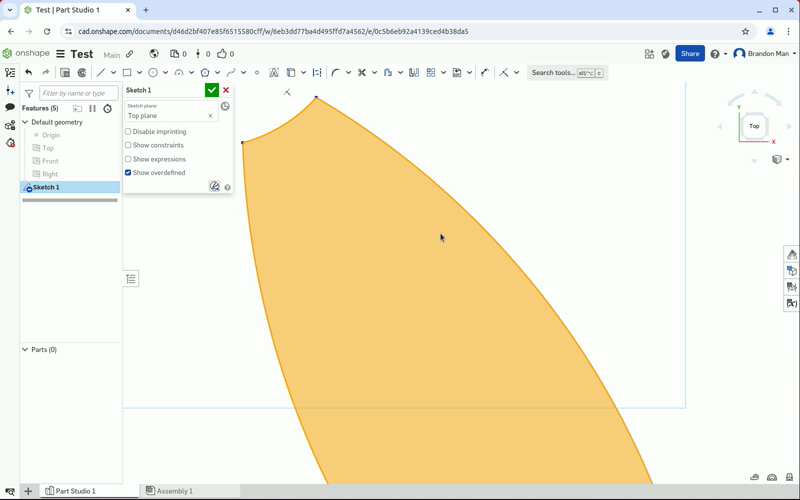
scroll(-6)
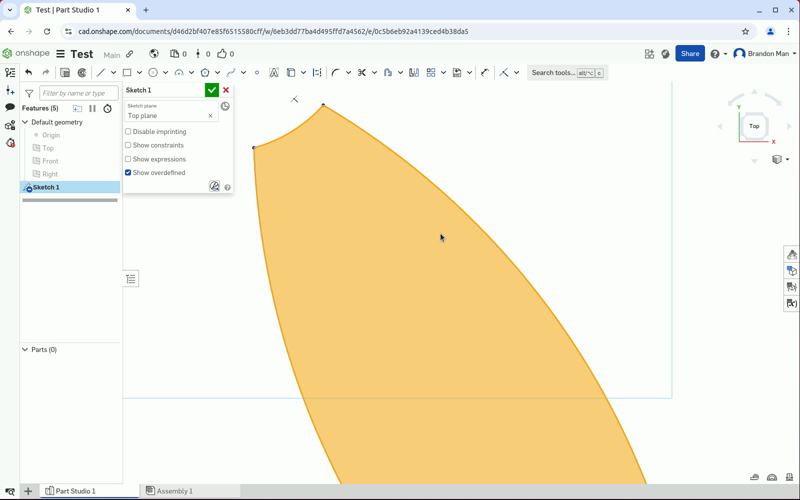
scroll(-6)
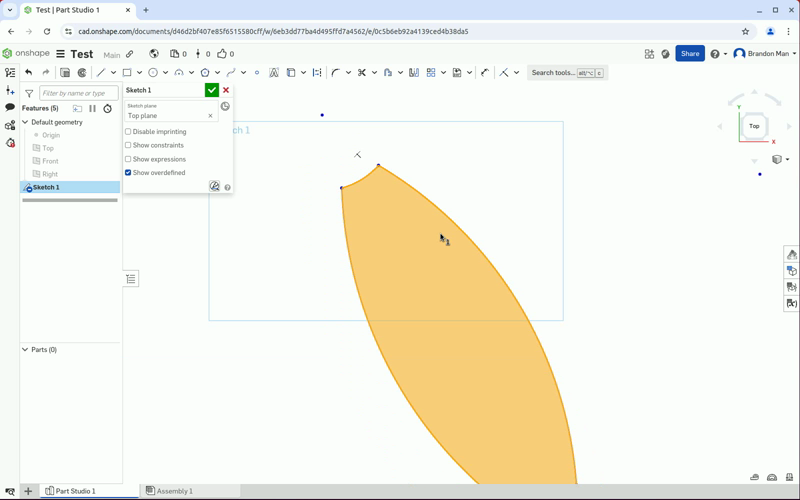
scroll(-6)
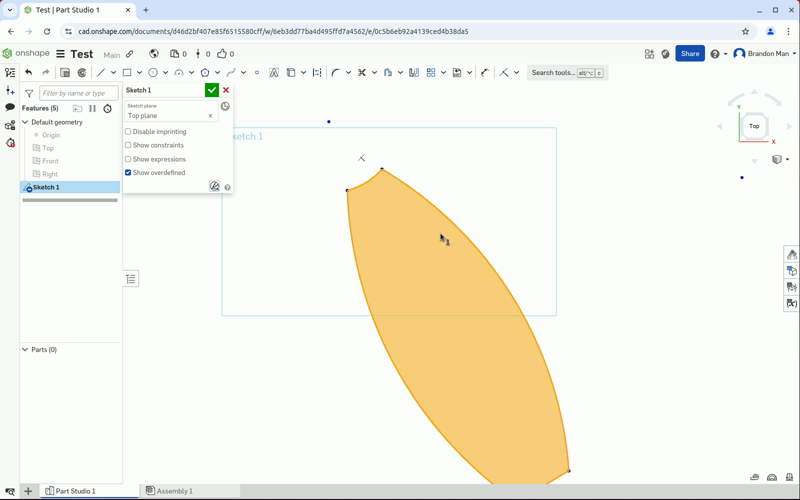
scroll(-6)
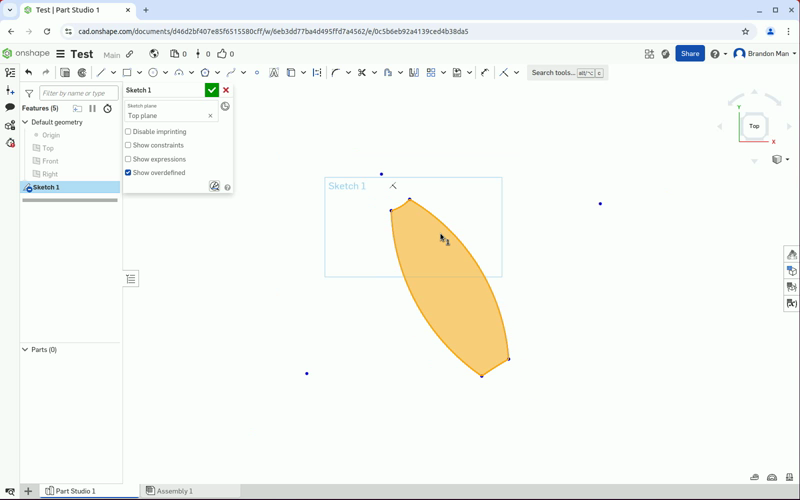
scroll(-6)
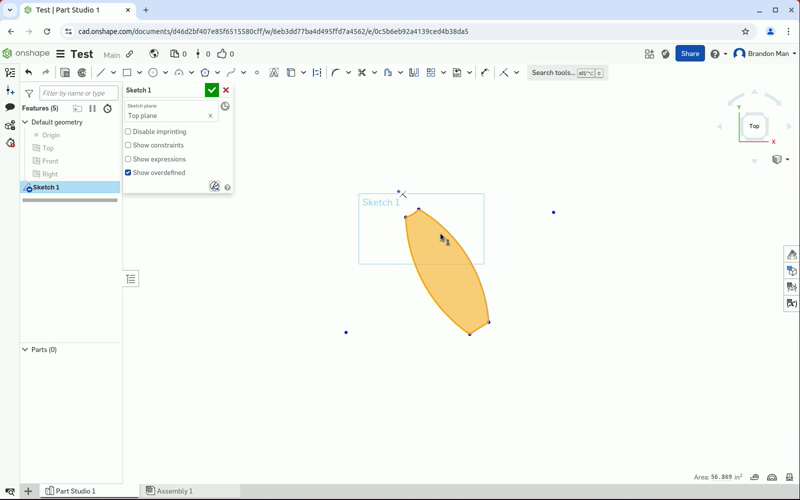
scroll(-6)
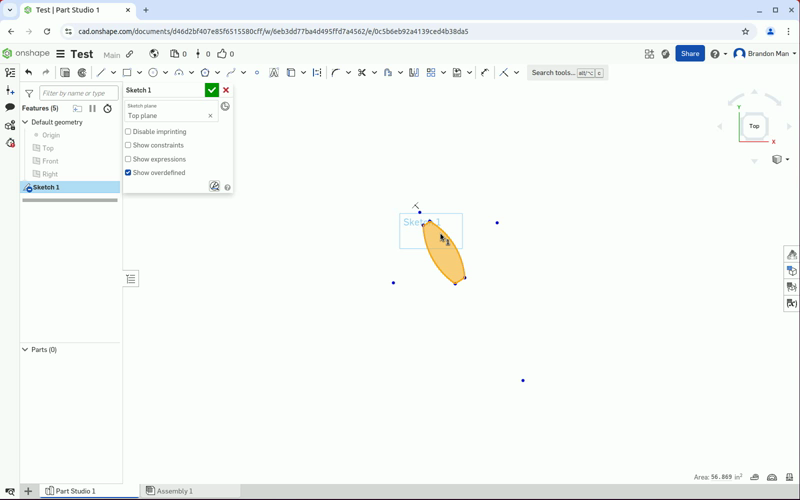
mouse_move(73, 352)
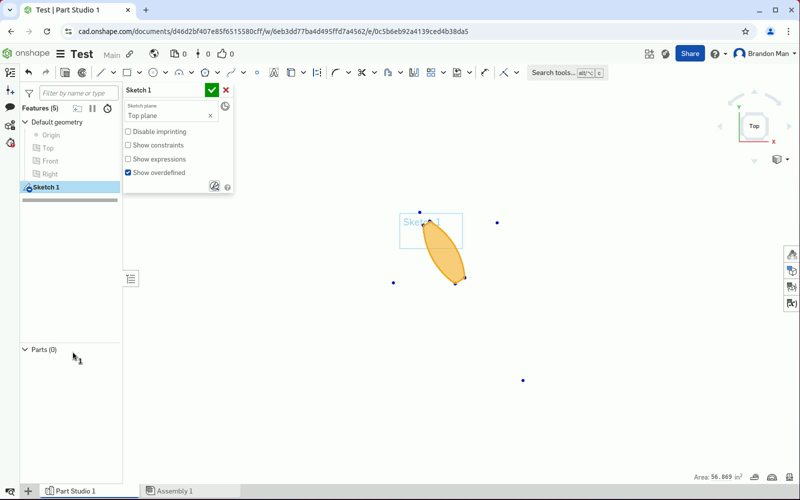
key(shift+y)
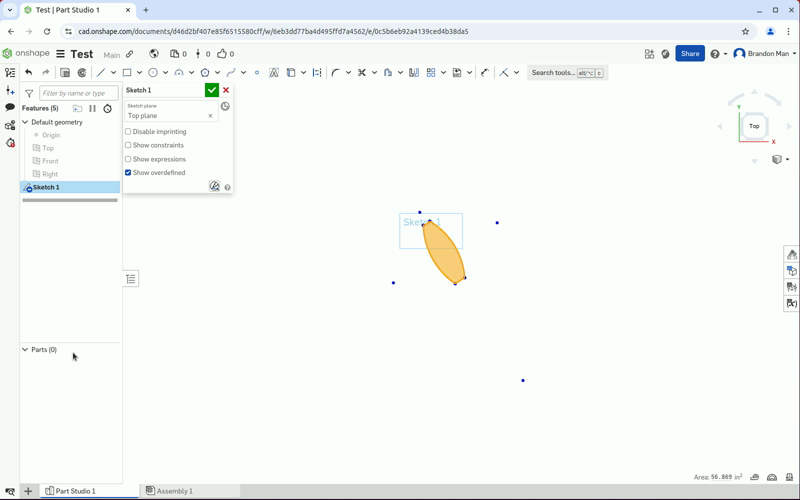
key(shift+e)
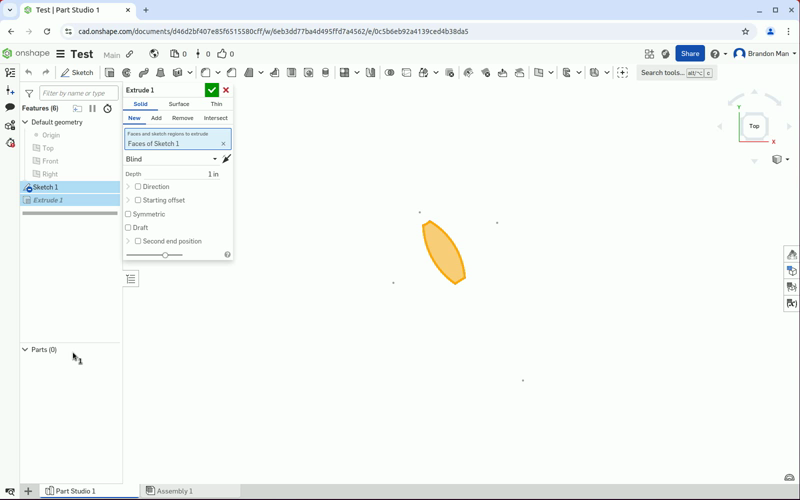
mouse_move(143, 106)
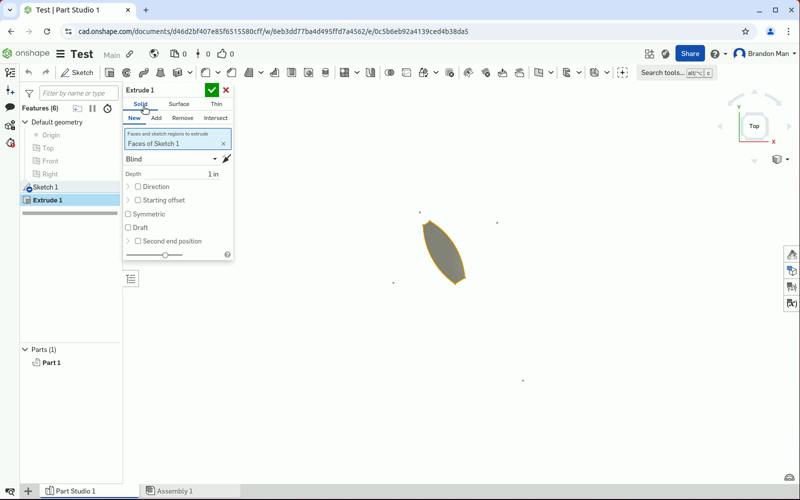
click(143, 106)
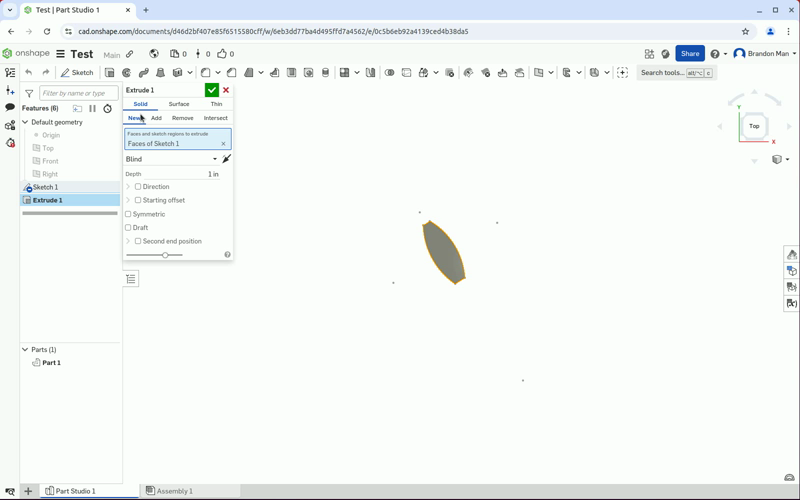
mouse_move(137, 120)
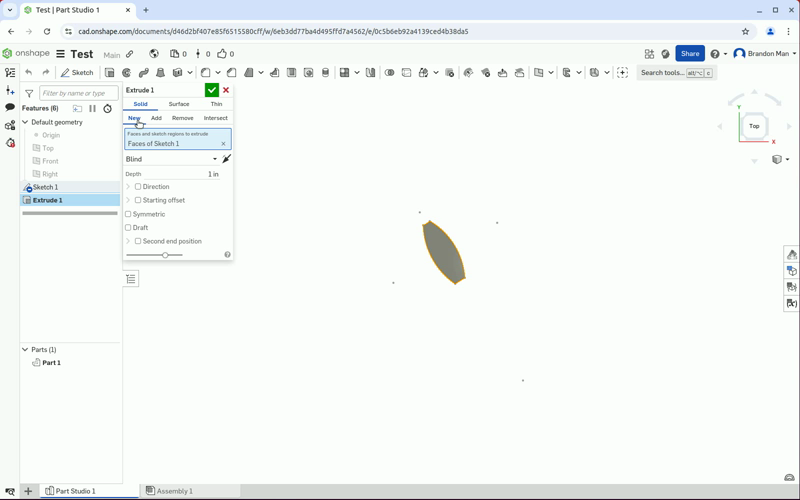
click(137, 120)
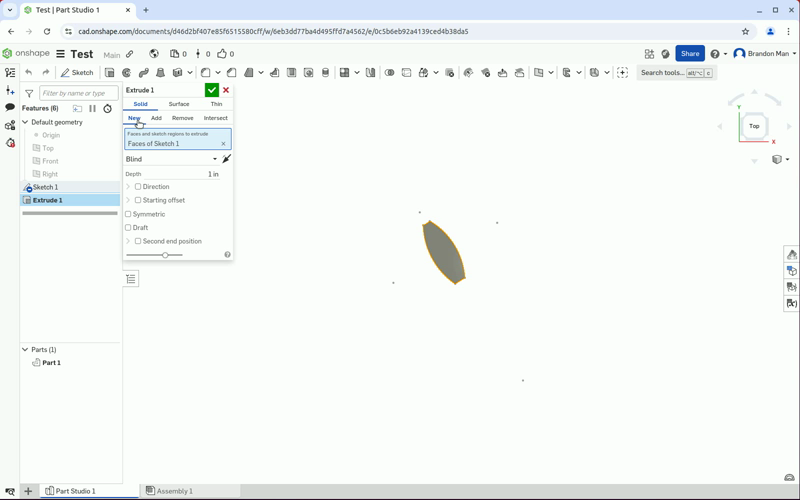
key(tab, 4)
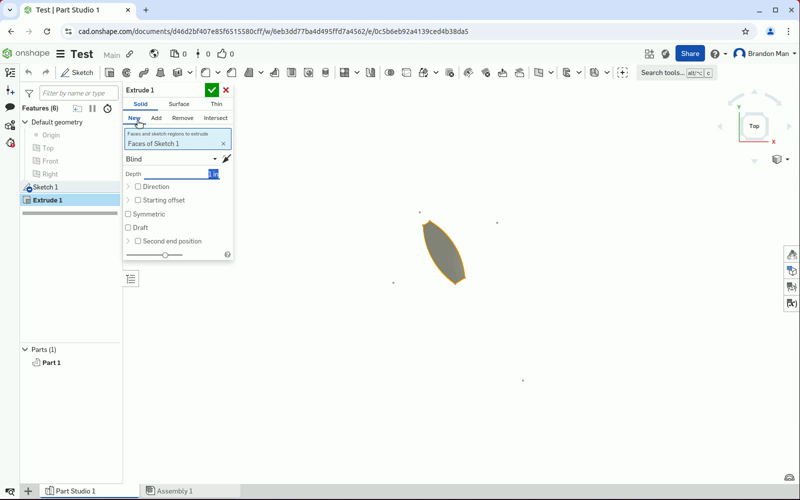
text(23.108)
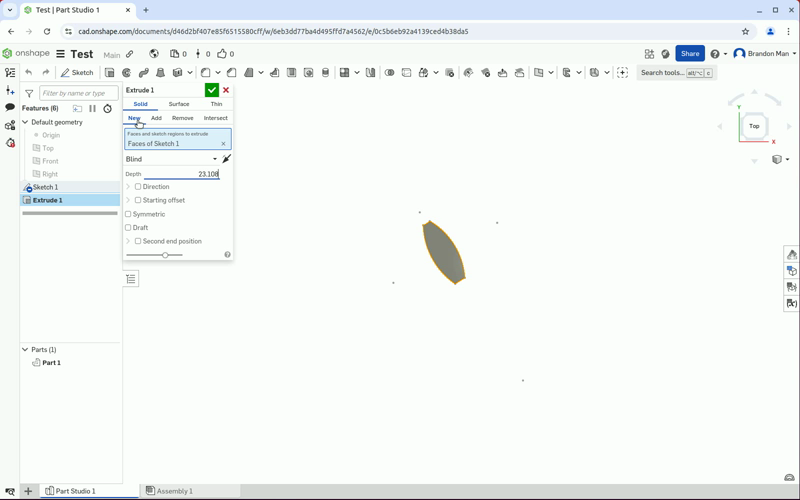
key(enter)
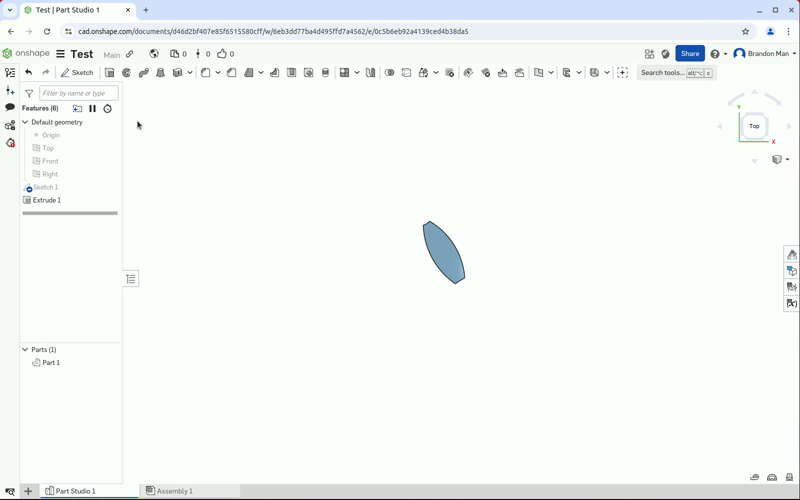
key(shift+h)
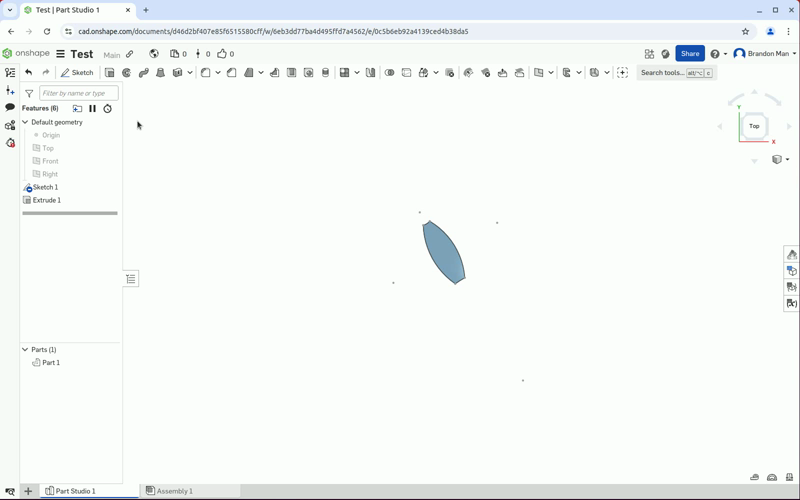
key(shift+h)
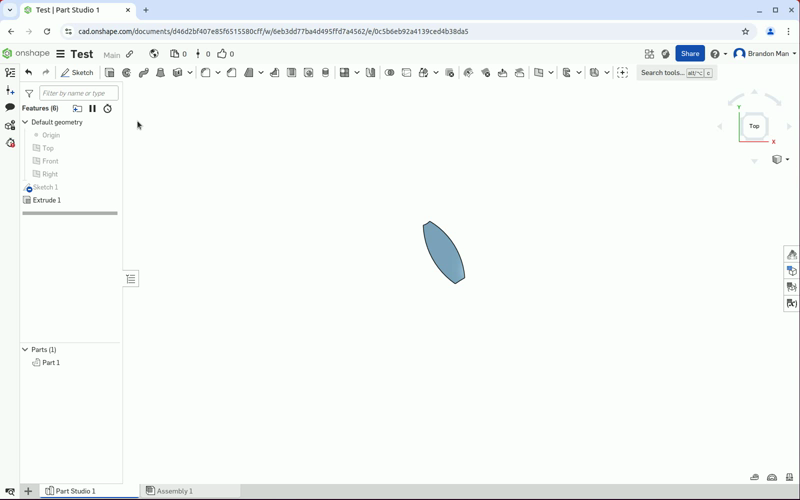
mouse_move(73, 189)
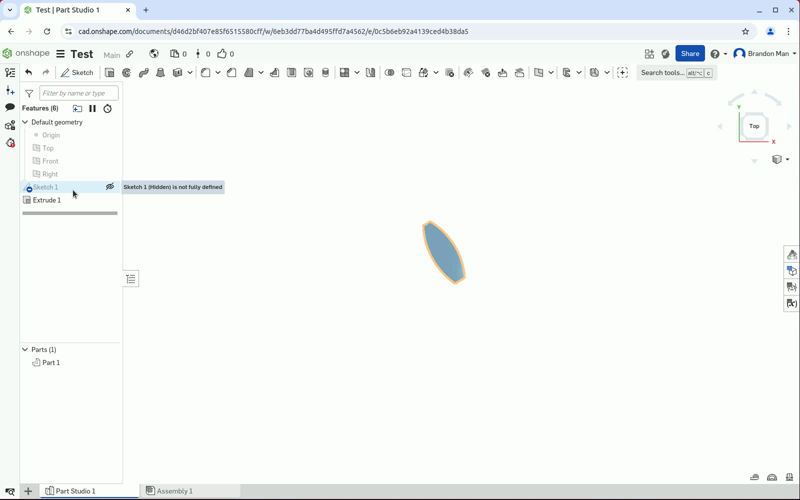
click(73, 189)
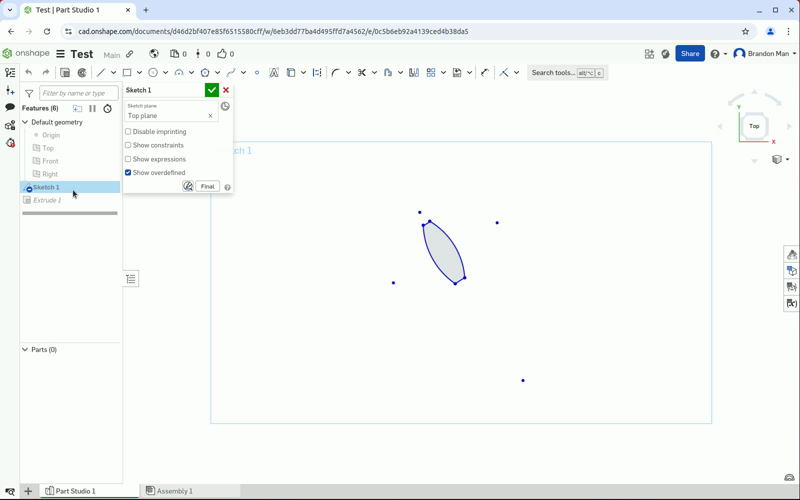
mouse_move(229, 92)
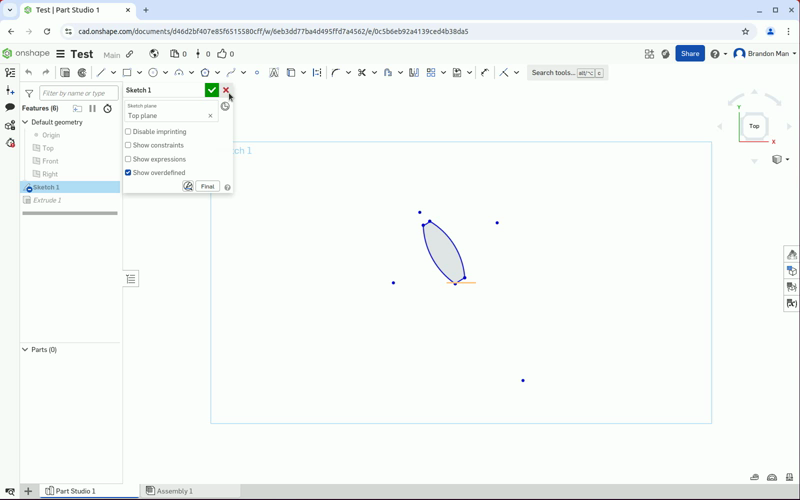
click(229, 92)
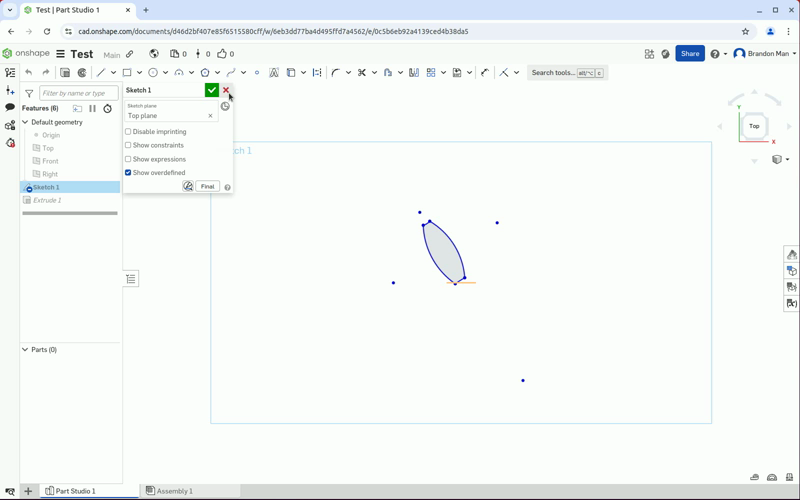
key(shift+s)
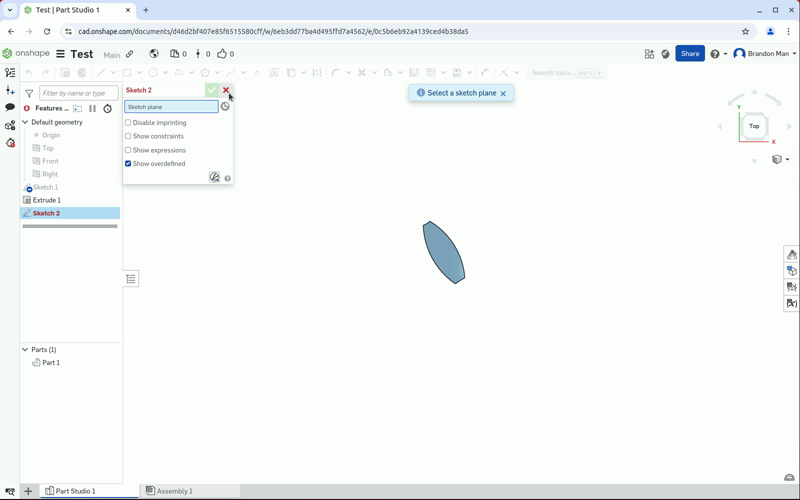
mouse_move(73, 150)
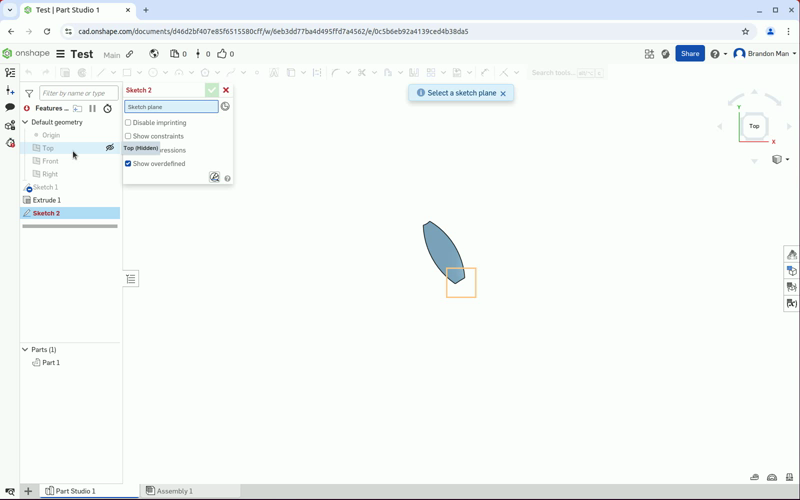
click(73, 150)
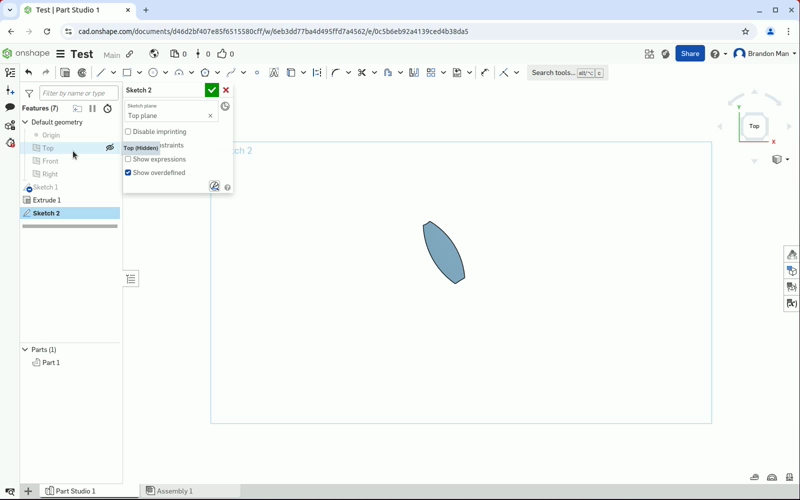
mouse_move(73, 352)
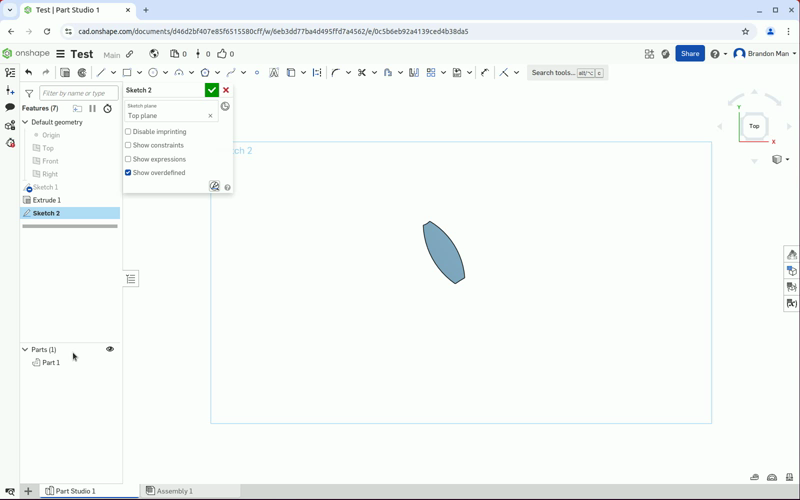
key(y)
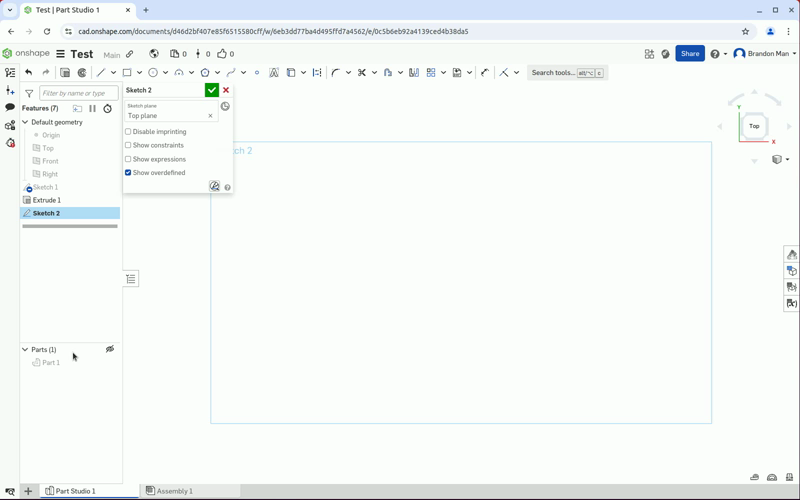
key(a)
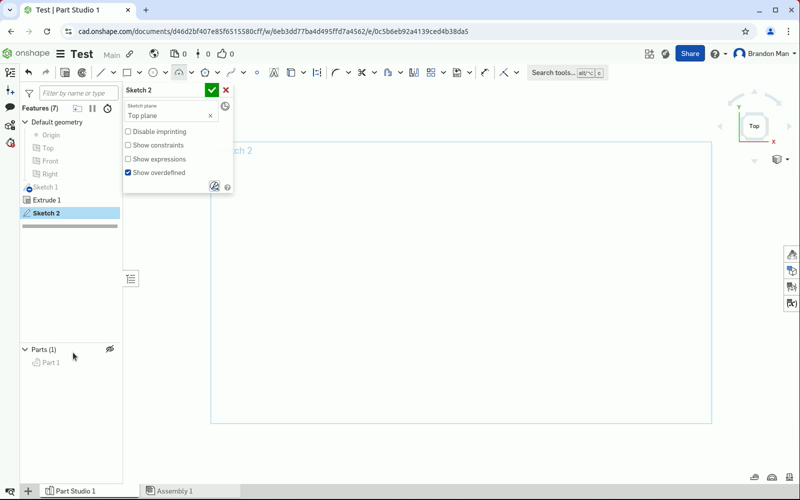
key_down(shift)
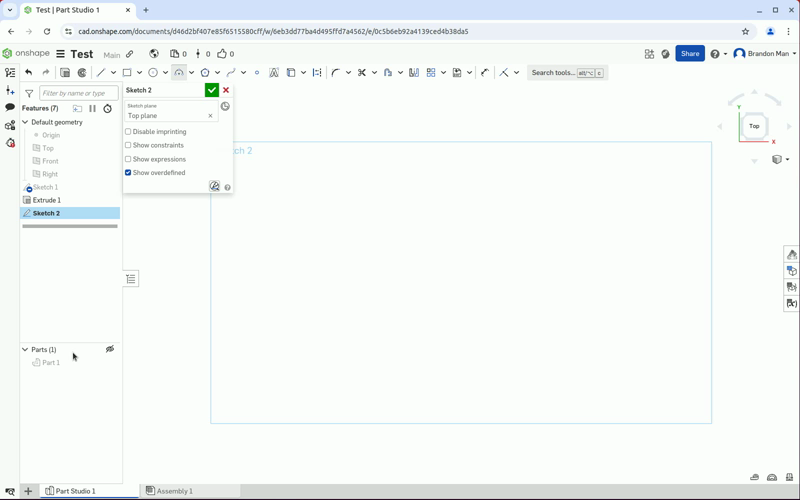
mouse_move(423, 340)
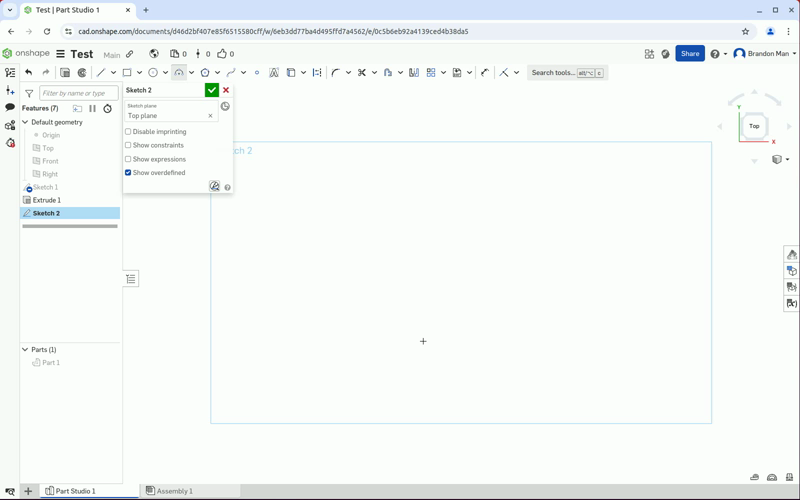
click(423, 340)
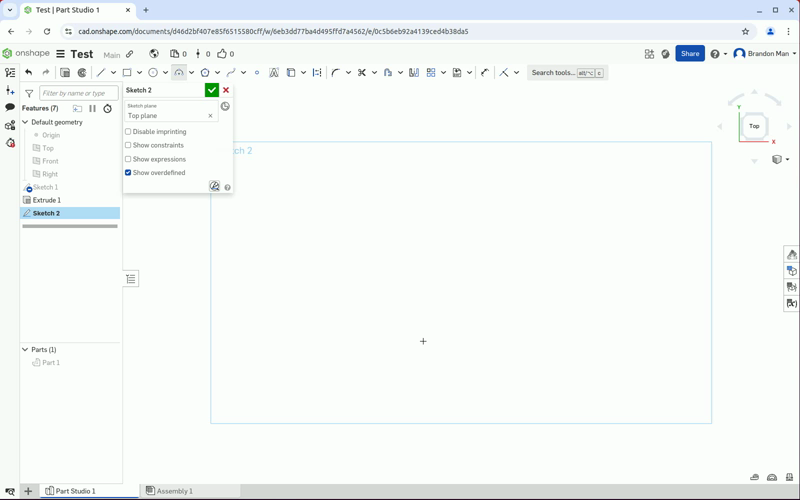
key_up(shift)
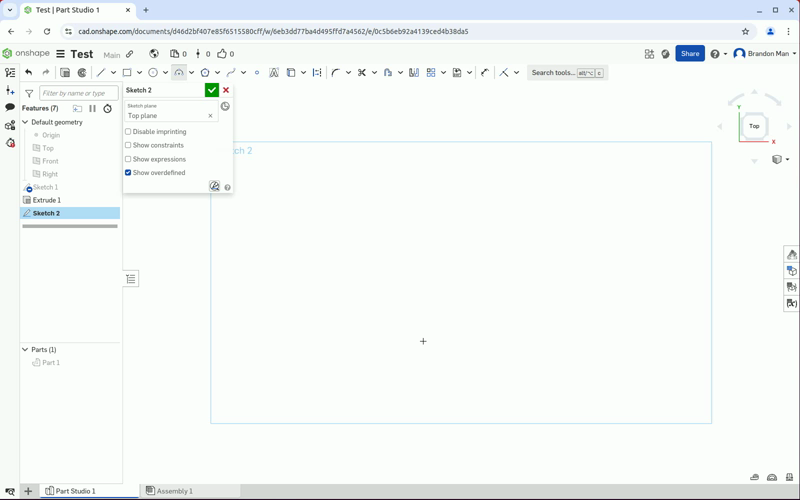
key_down(shift)
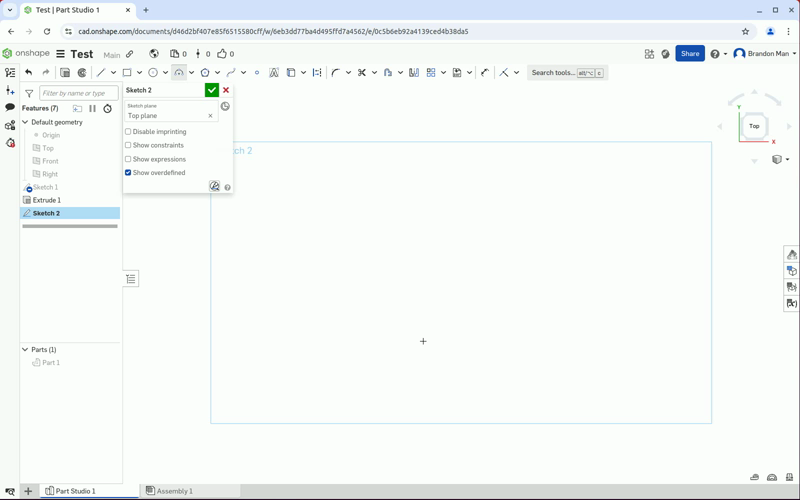
mouse_move(429, 344)
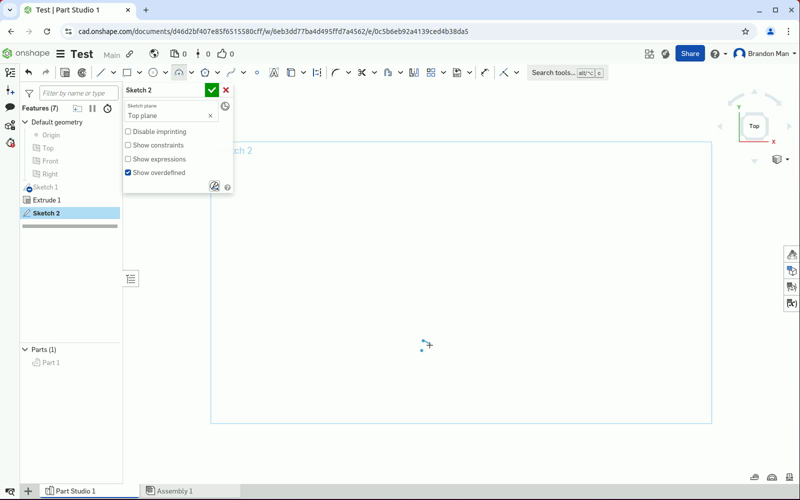
click(429, 344)
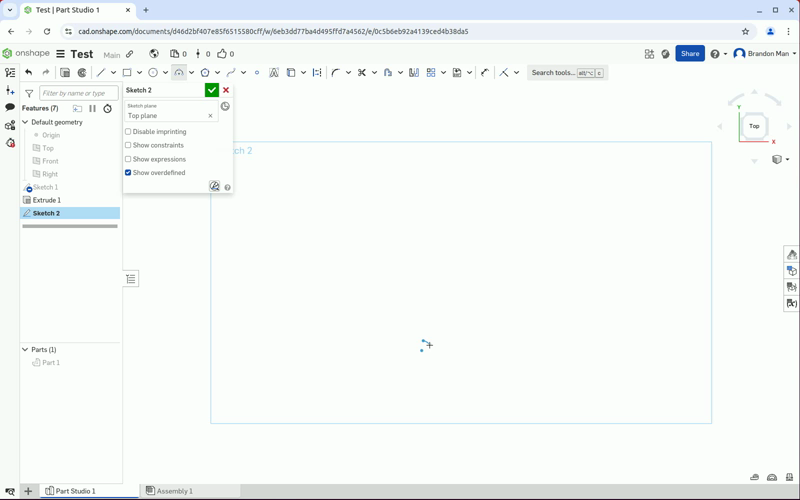
mouse_move(426, 342)
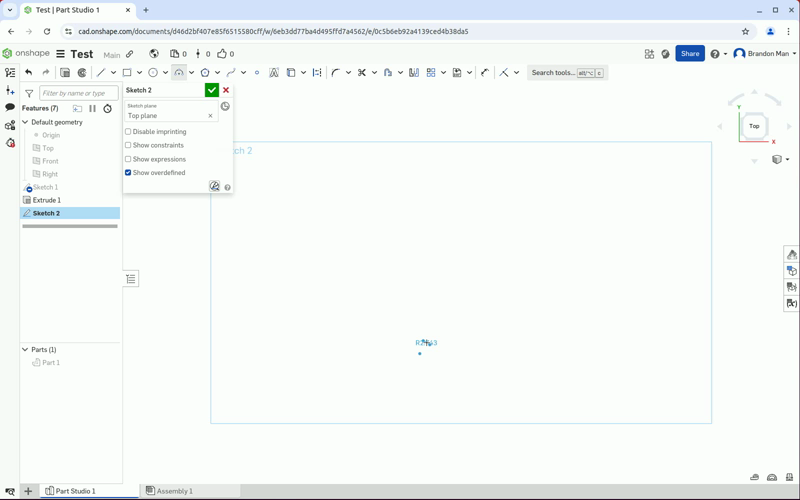
click(426, 342)
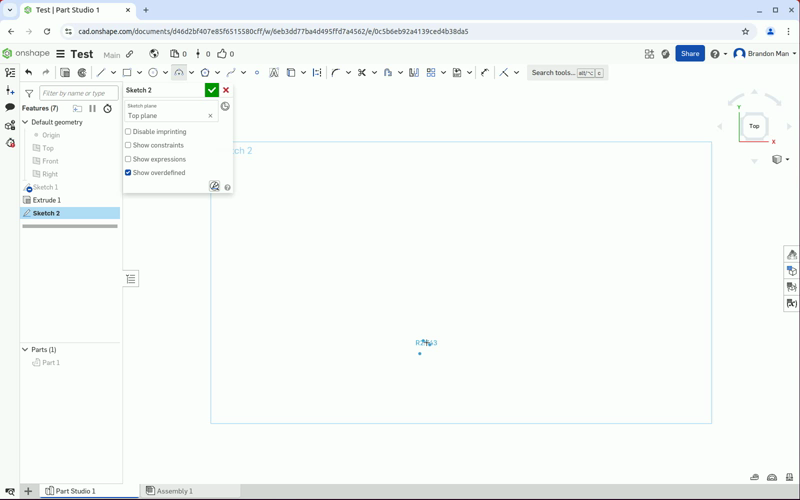
key_up(shift)
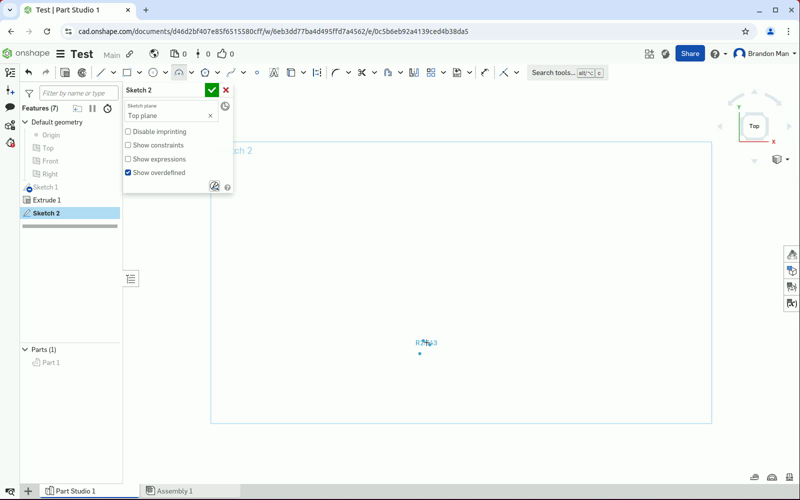
mouse_move(429, 344)
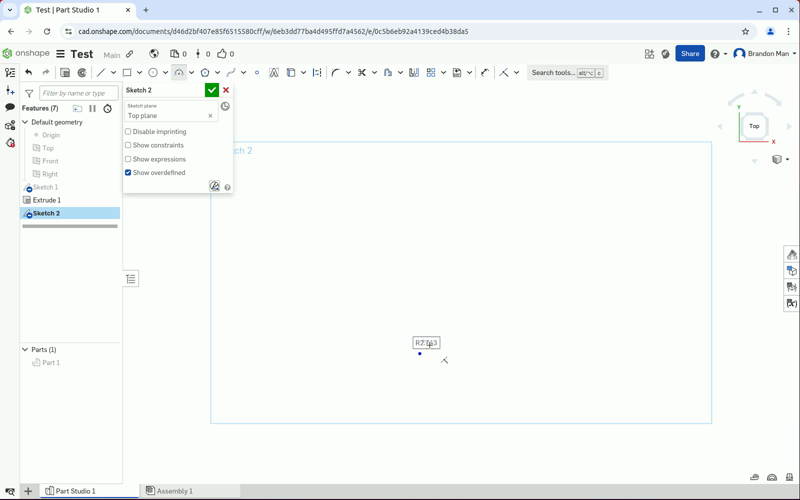
scroll(6)
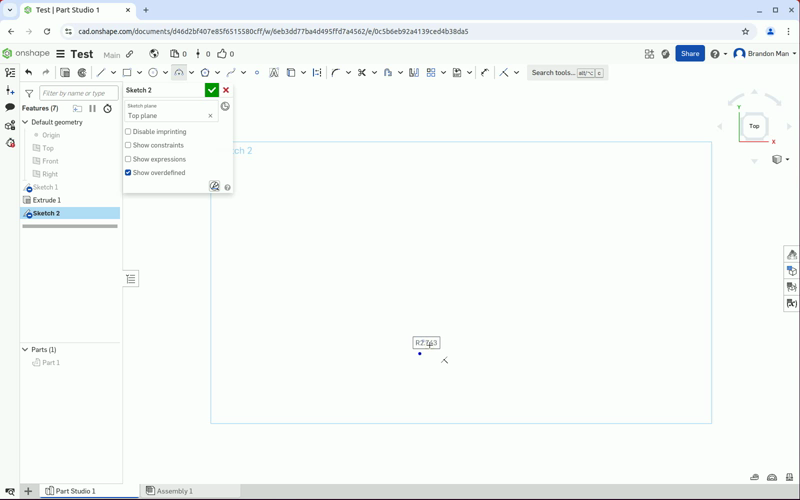
scroll(6)
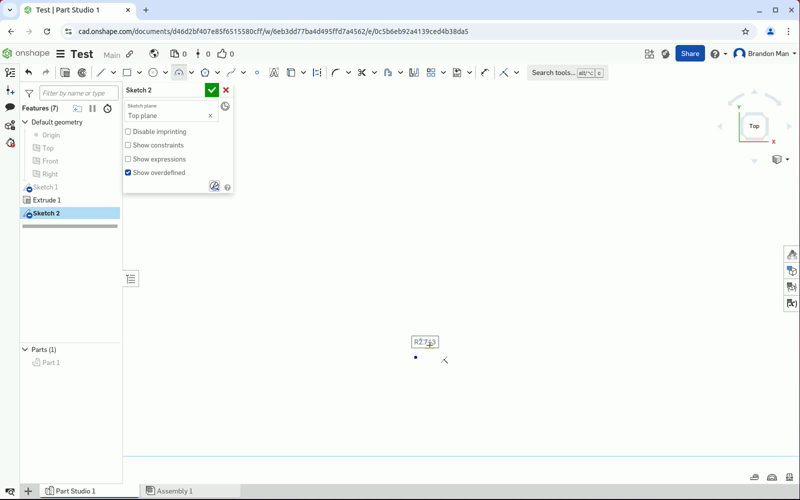
scroll(6)
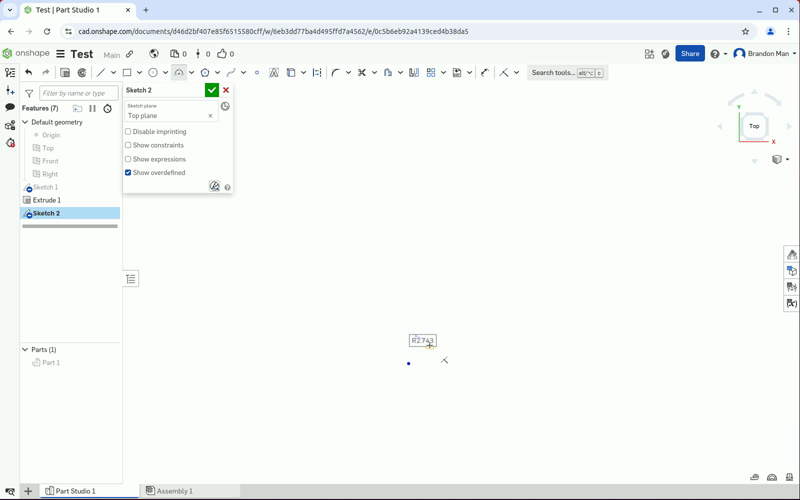
scroll(6)
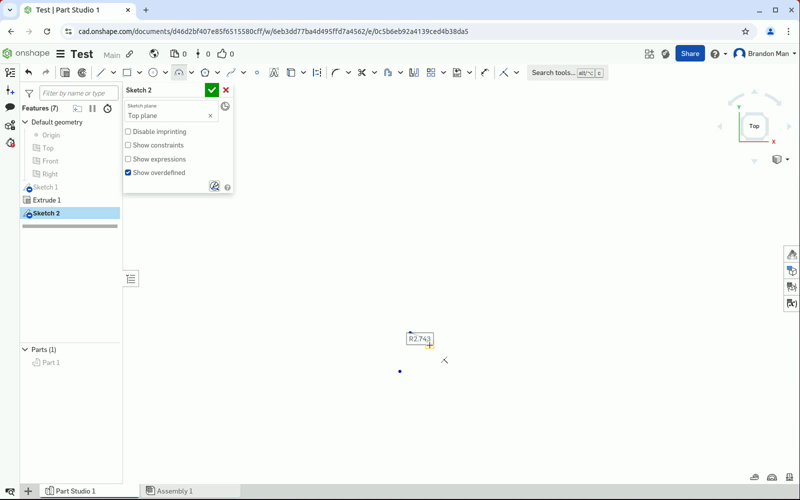
scroll(6)
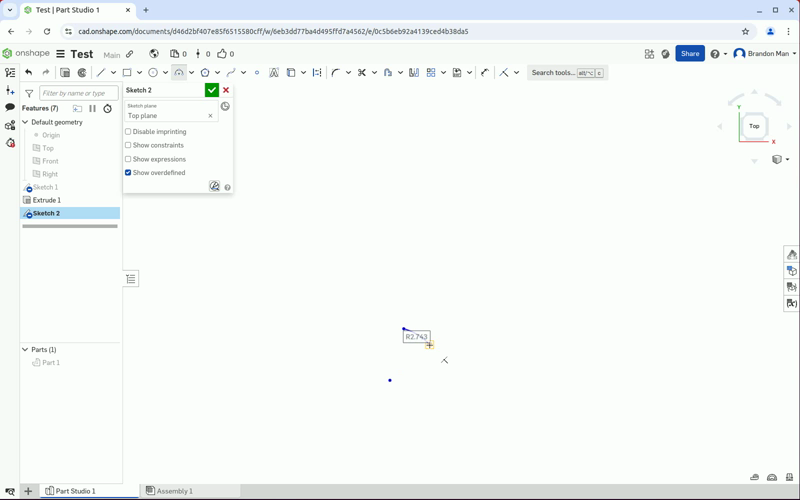
scroll(6)
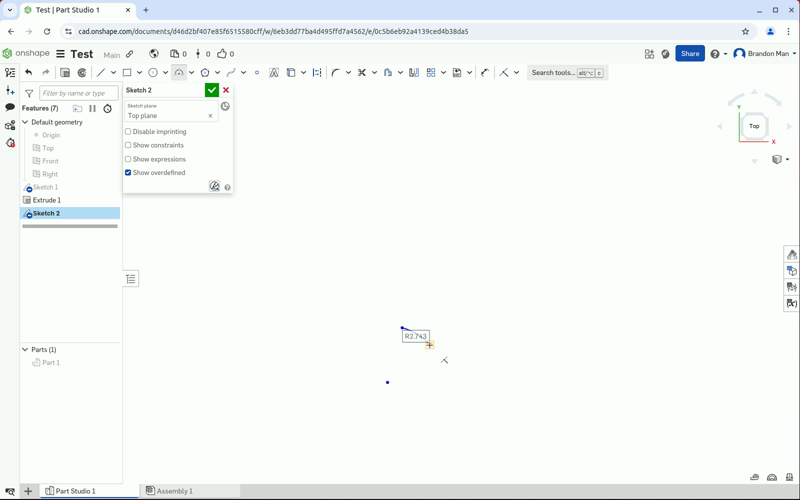
scroll(6)
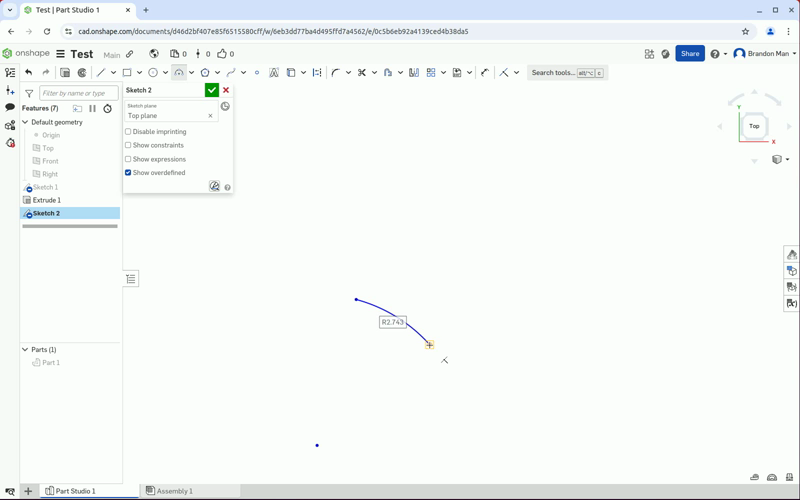
click(429, 344)
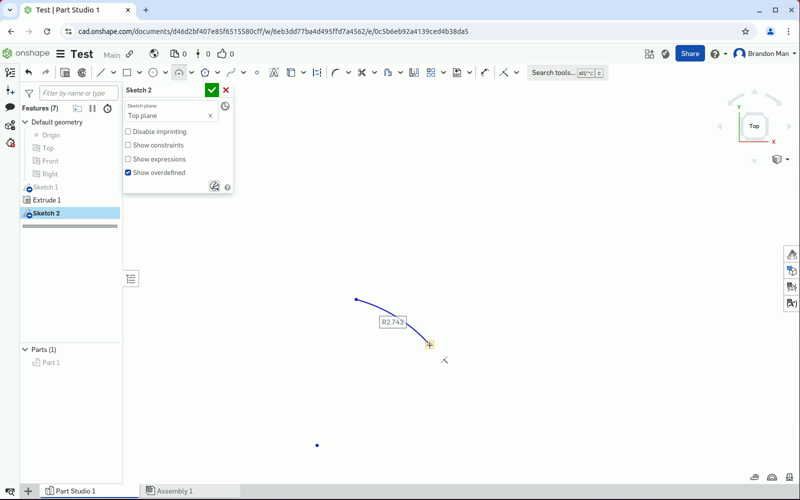
scroll(-6)
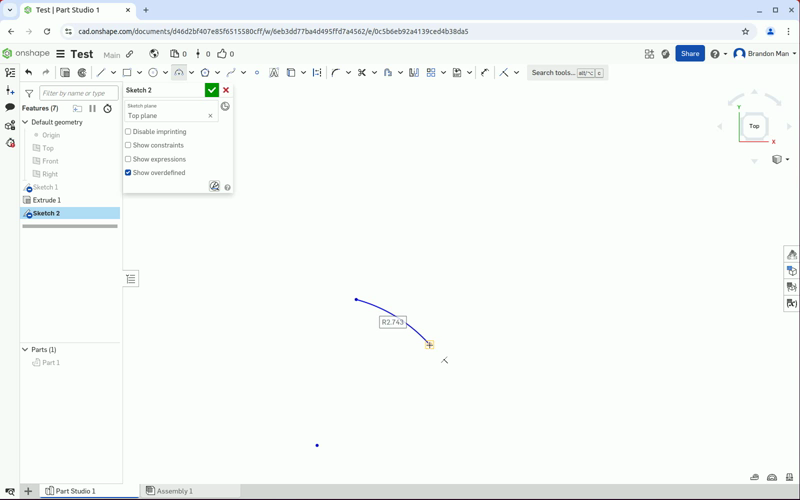
scroll(-6)
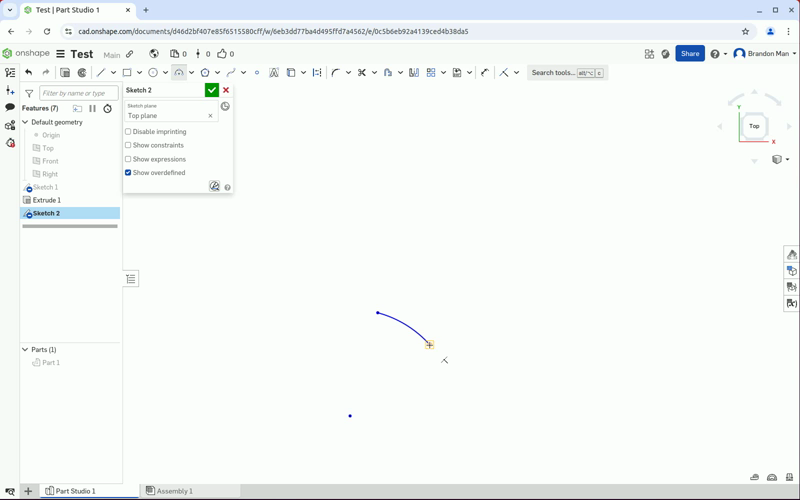
scroll(-6)
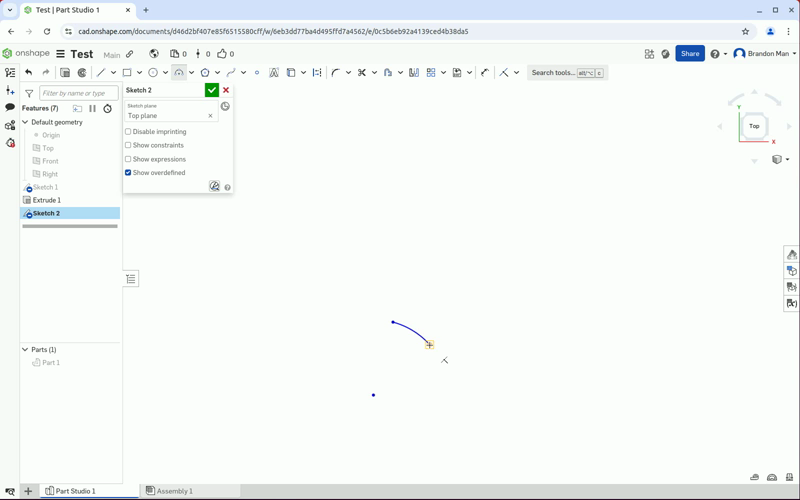
scroll(-6)
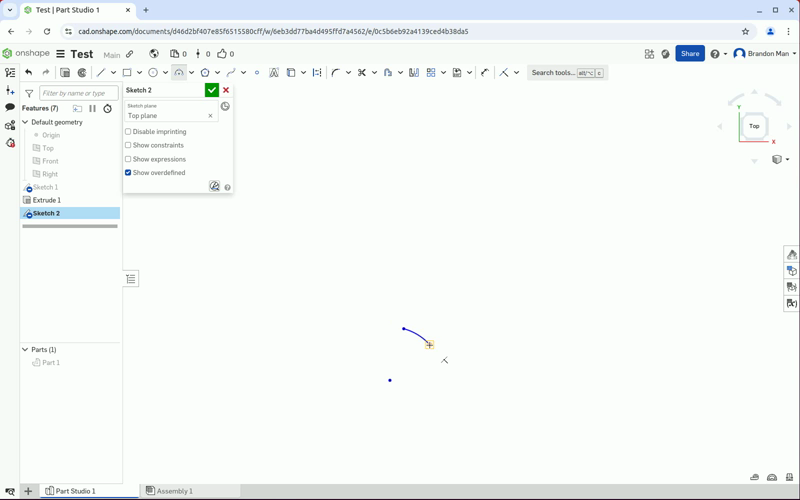
scroll(-6)
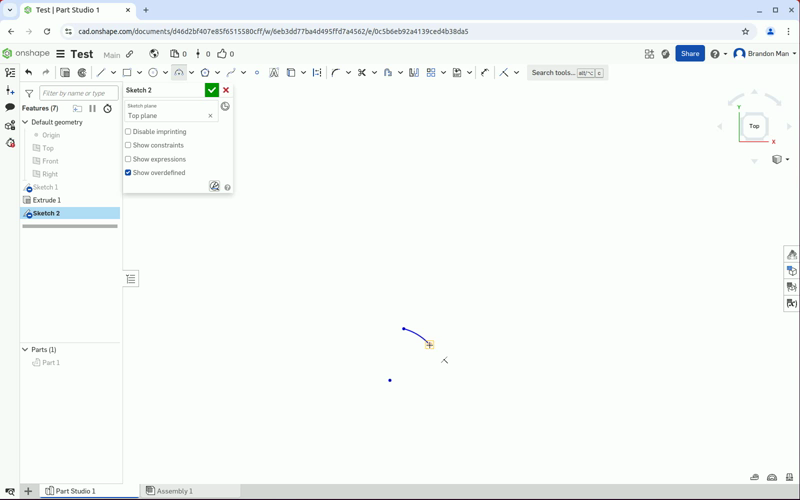
scroll(-6)
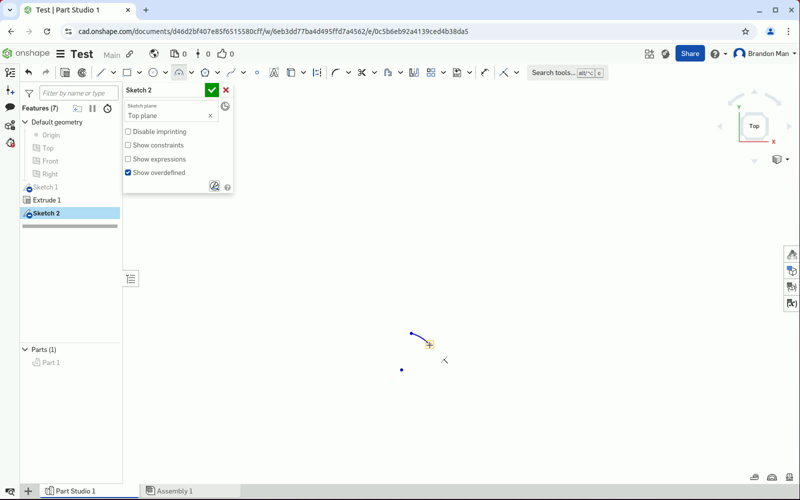
scroll(-6)
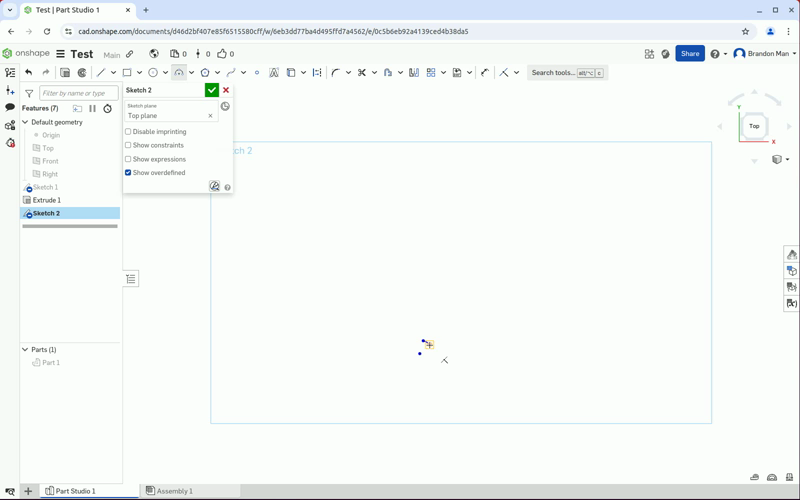
key_down(shift)
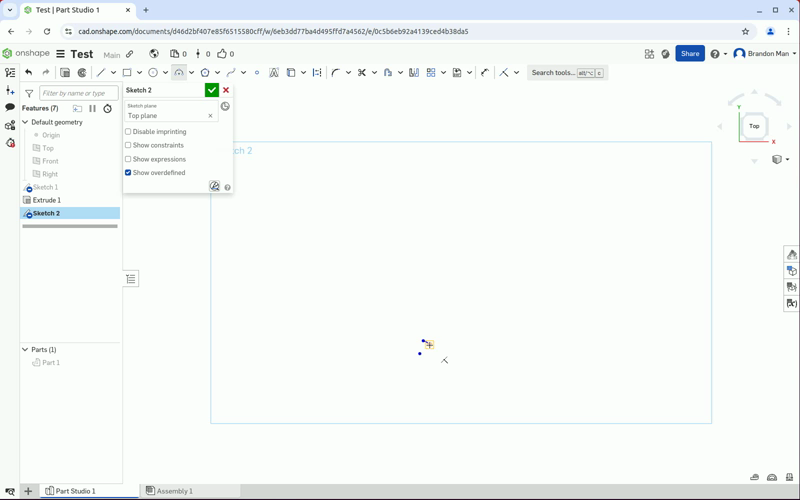
mouse_move(464, 288)
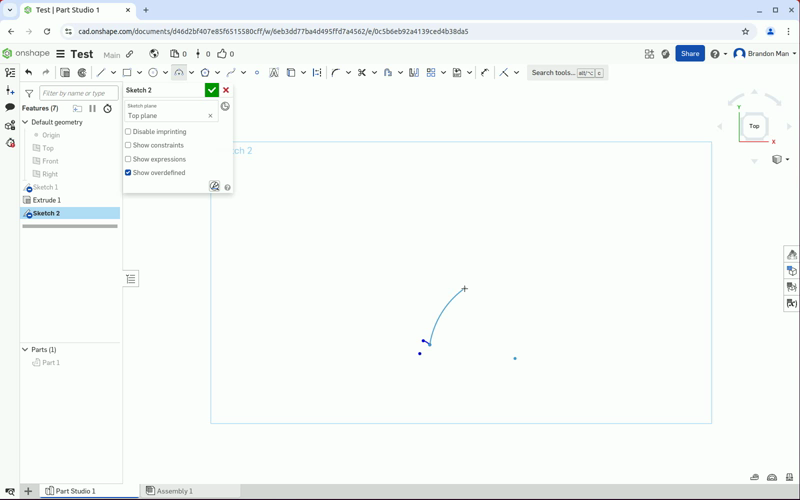
click(464, 288)
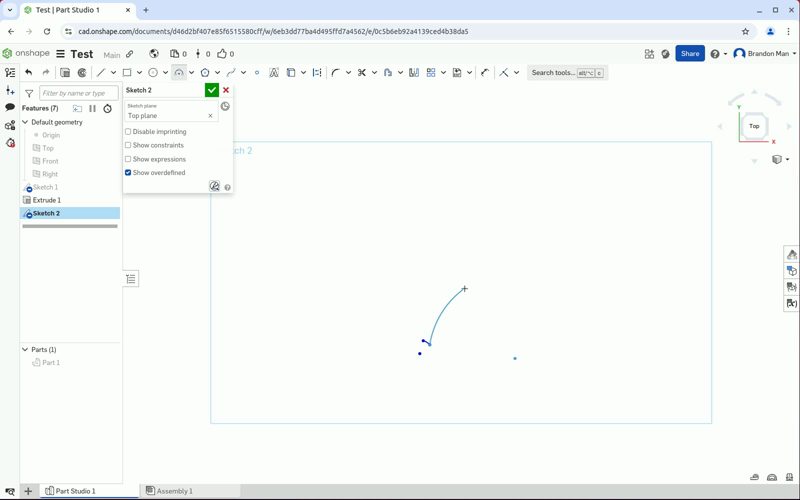
mouse_move(454, 320)
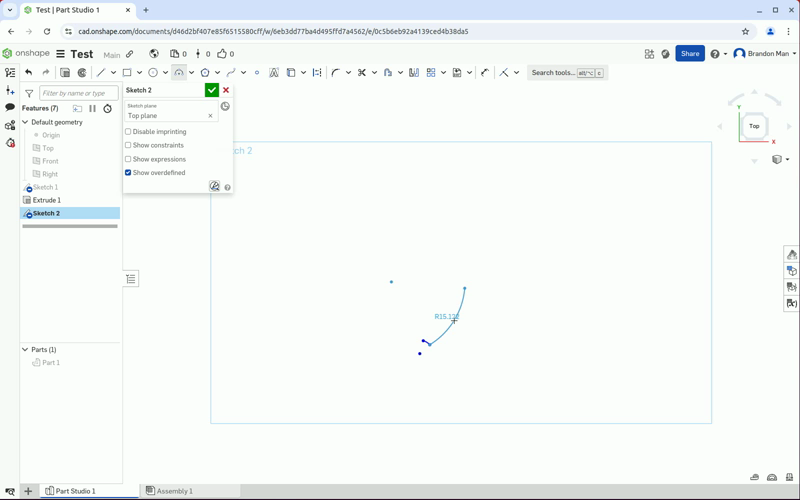
click(454, 320)
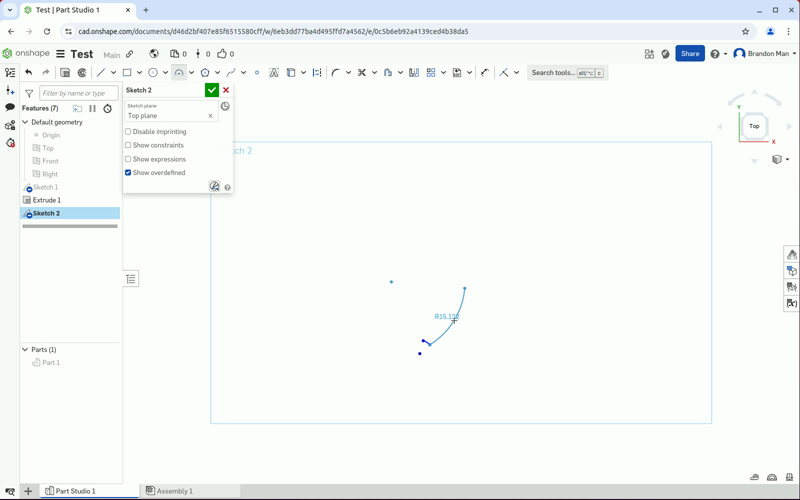
key_up(shift)
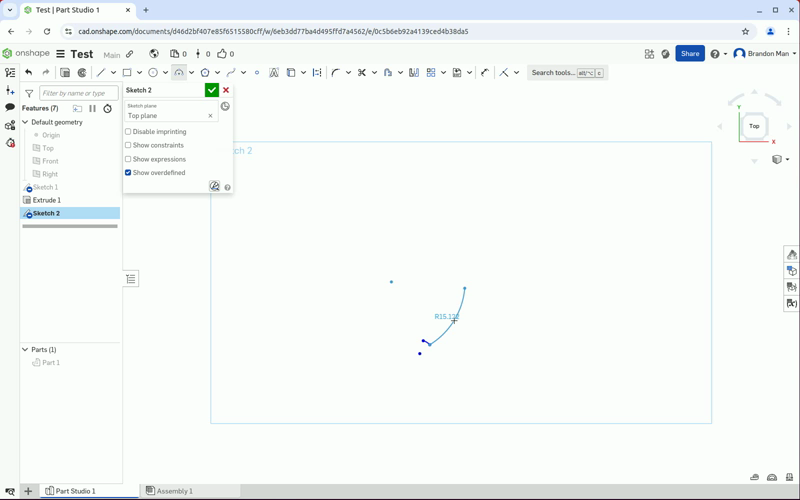
mouse_move(464, 288)
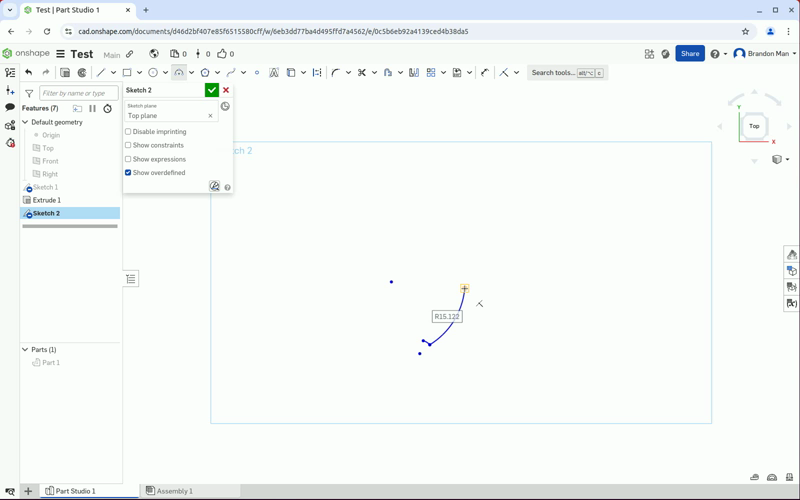
click(464, 288)
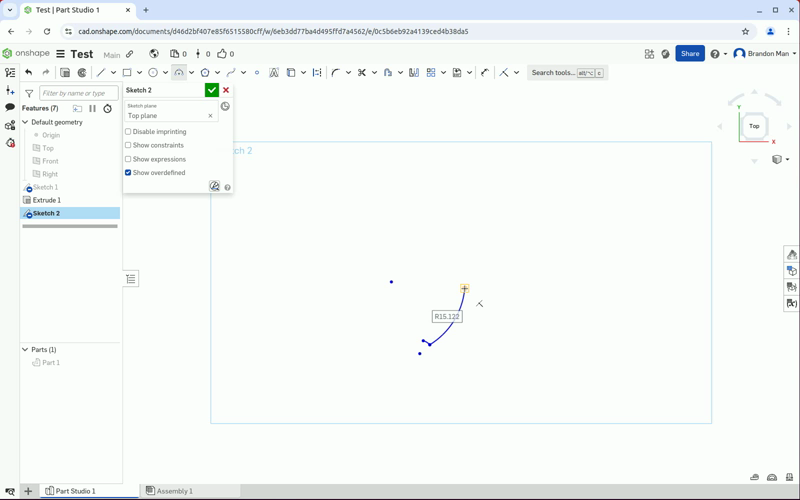
key_down(shift)
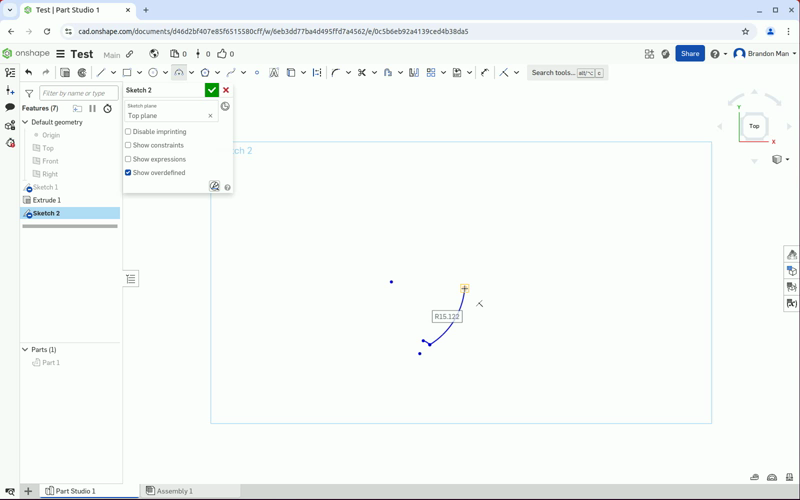
mouse_move(455, 282)
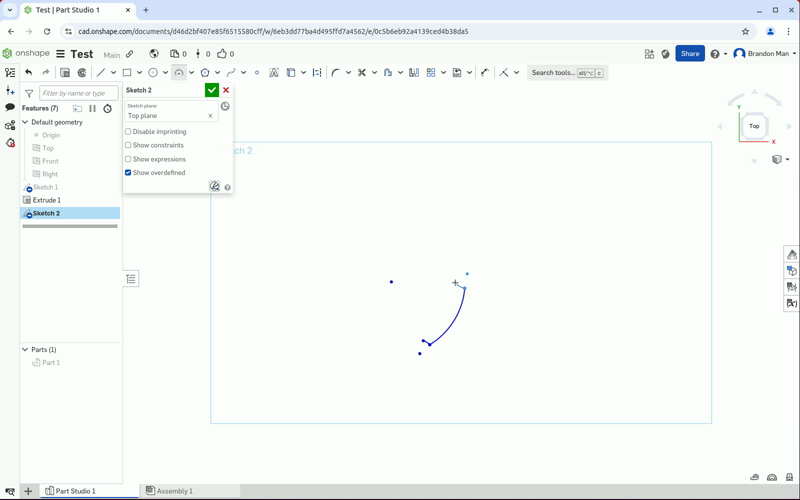
click(455, 282)
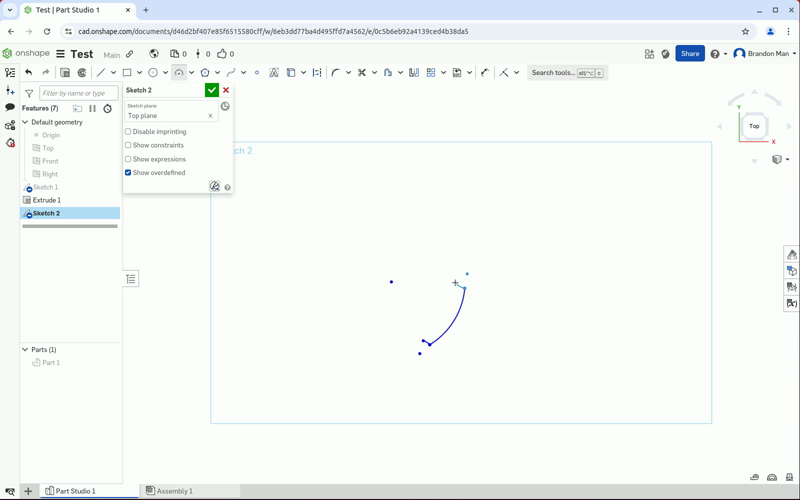
mouse_move(459, 285)
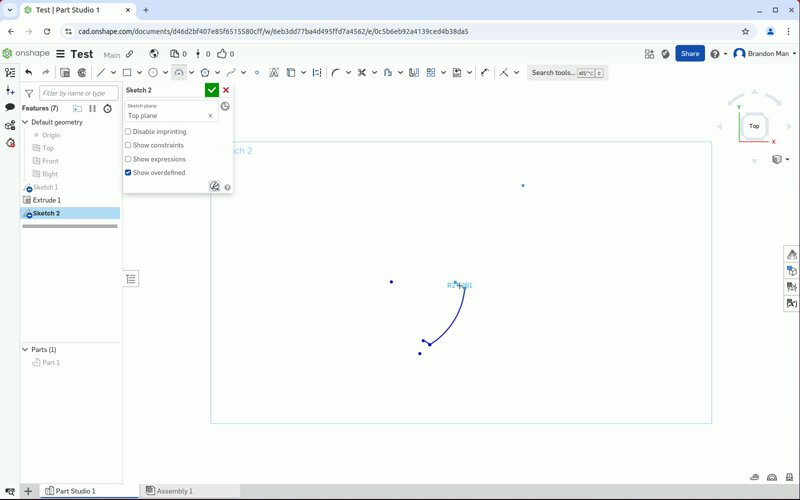
click(459, 285)
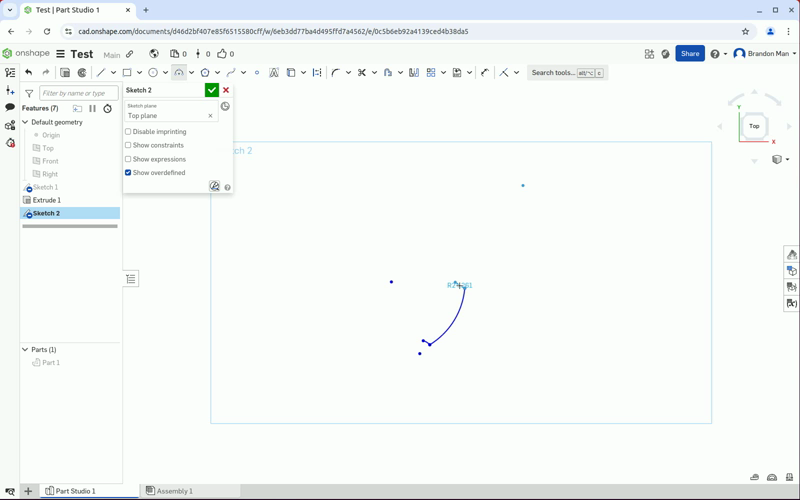
key_up(shift)
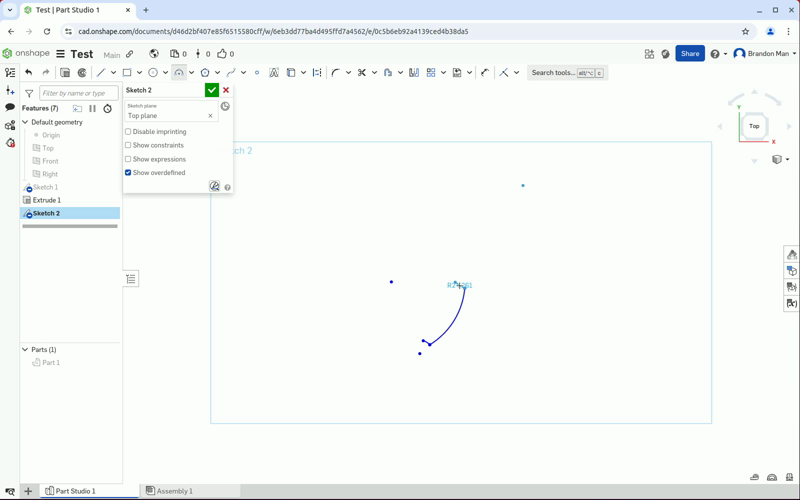
mouse_move(455, 282)
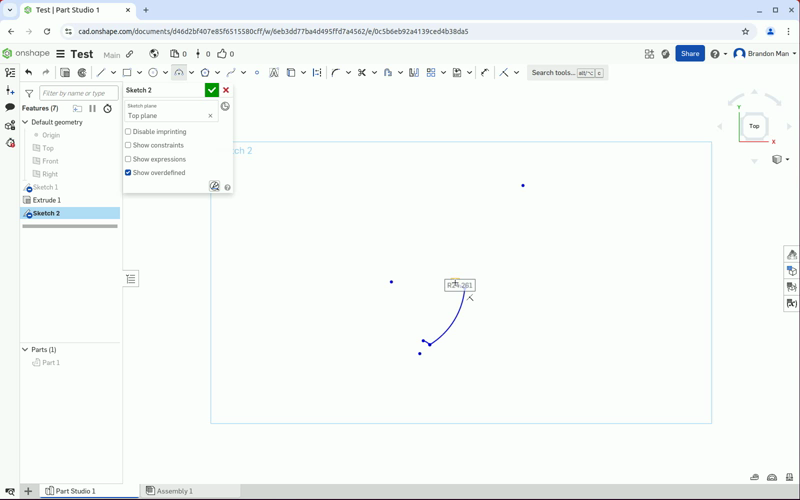
click(455, 282)
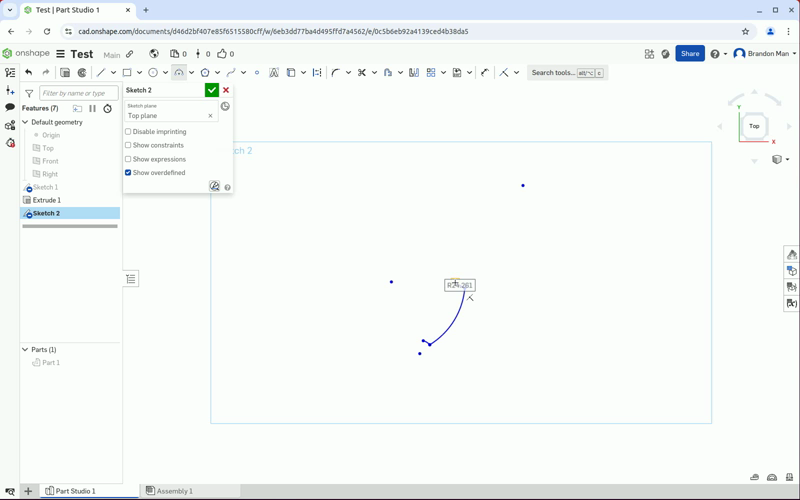
mouse_move(423, 340)
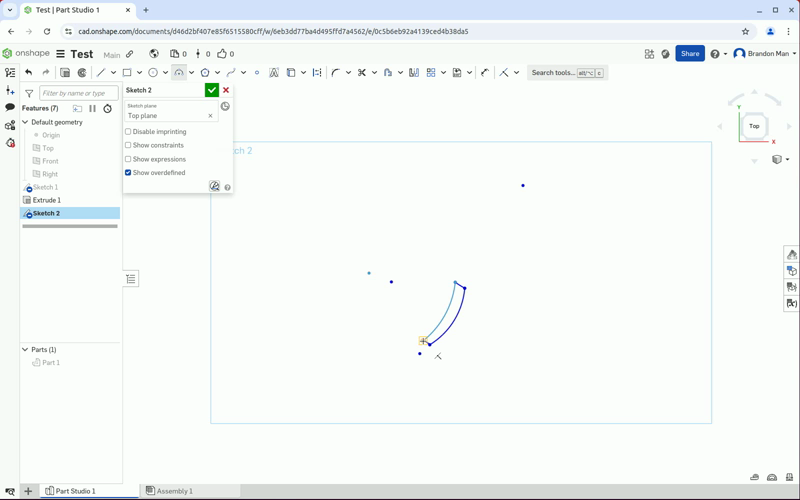
scroll(6)
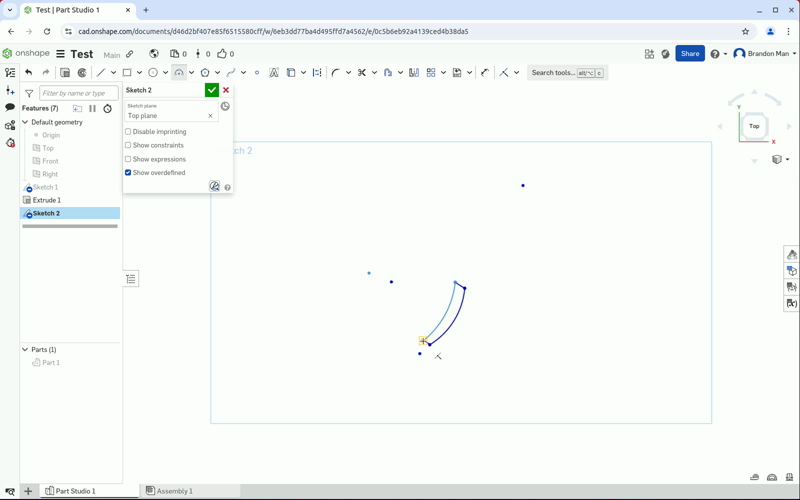
scroll(6)
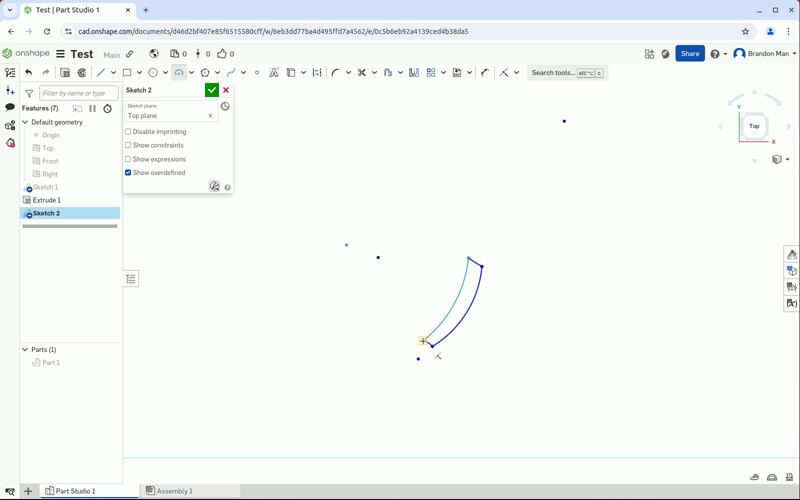
scroll(6)
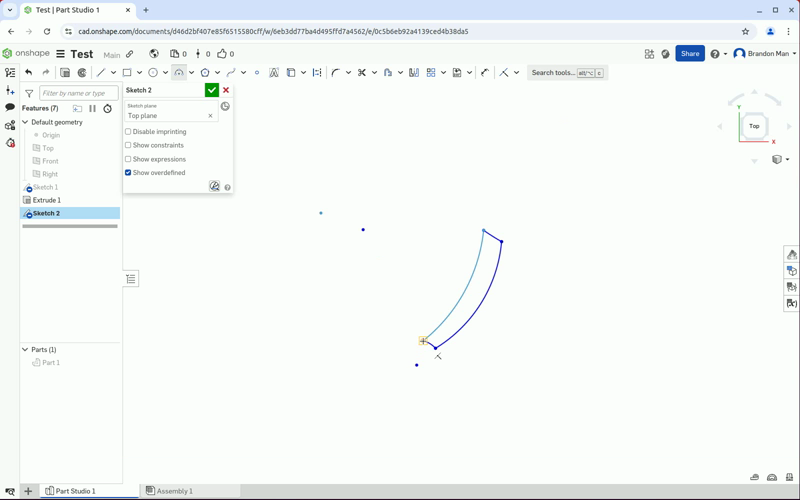
scroll(6)
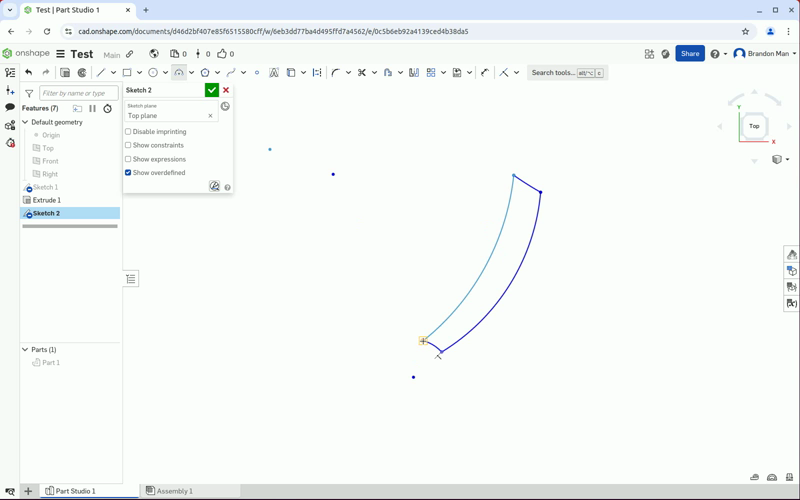
scroll(6)
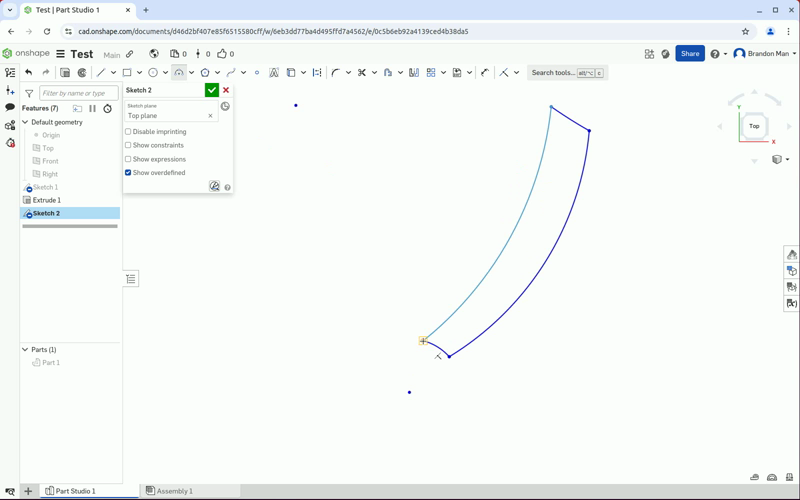
scroll(6)
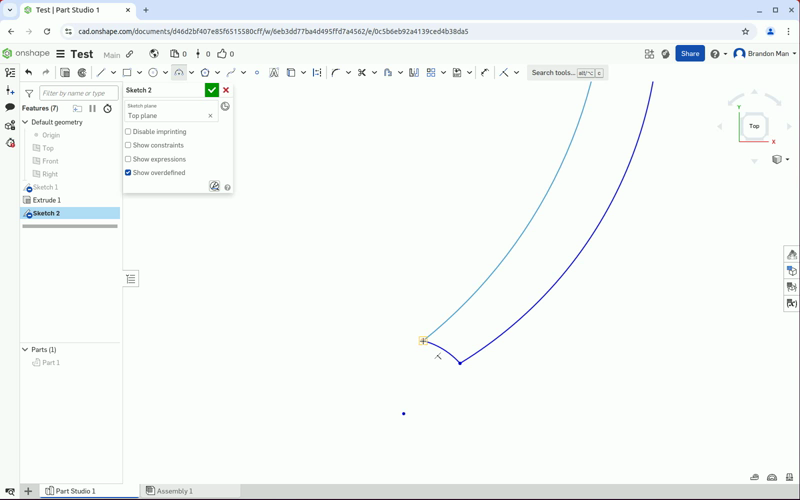
scroll(6)
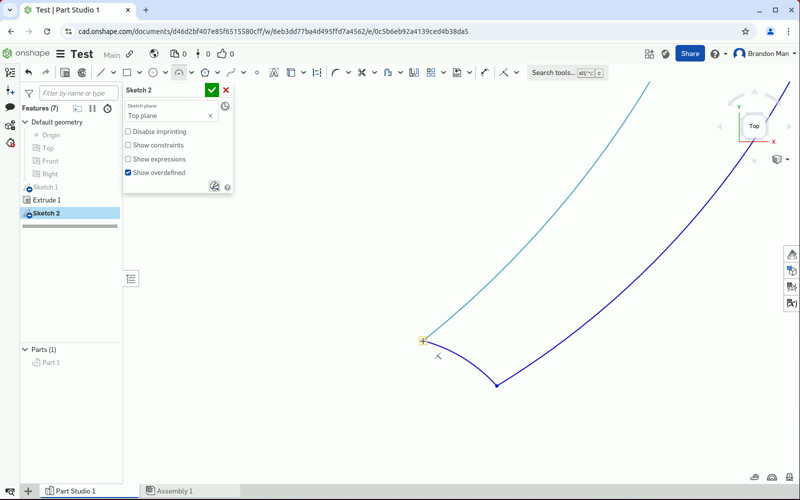
click(423, 340)
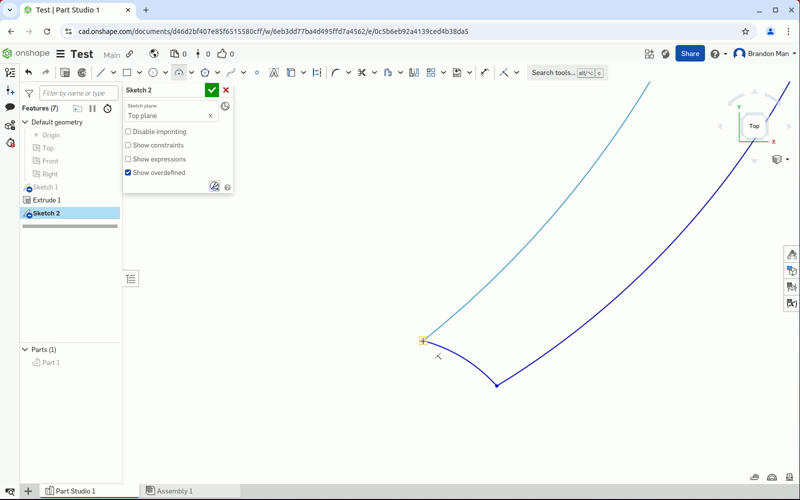
scroll(-6)
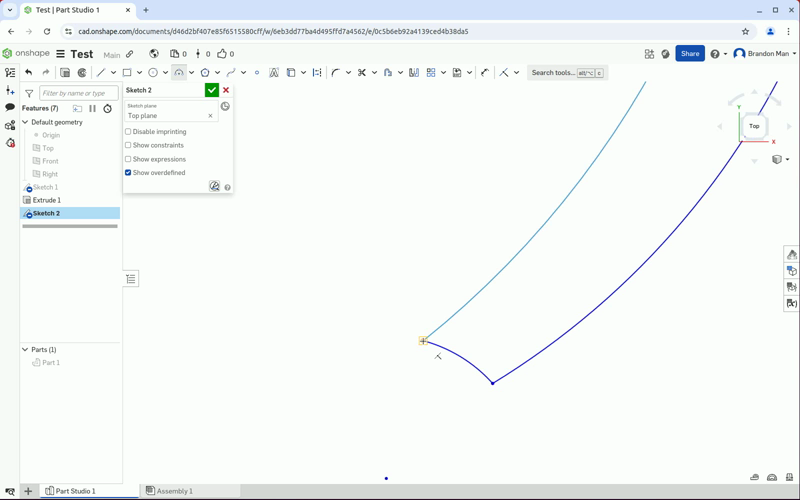
scroll(-6)
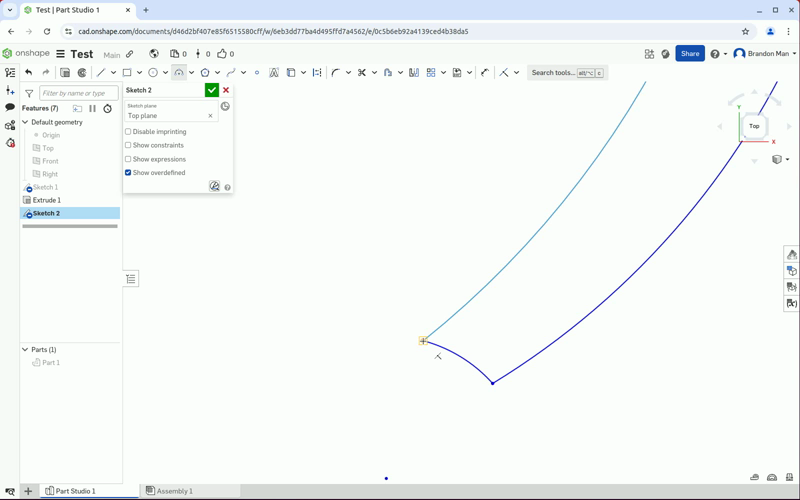
scroll(-6)
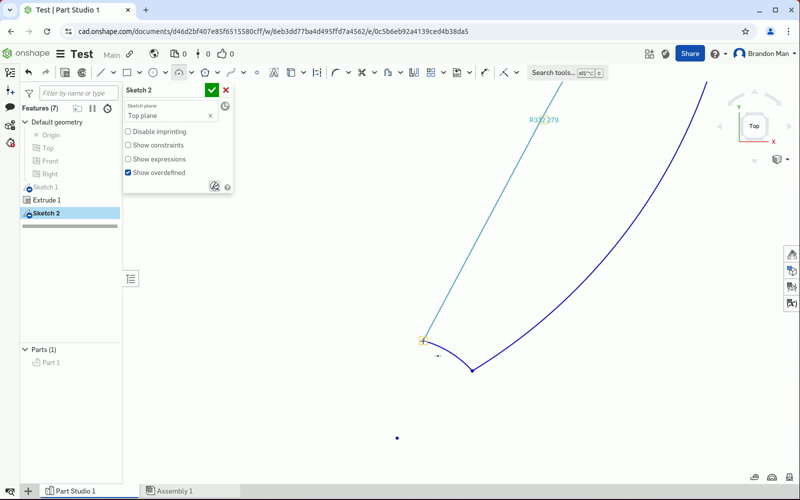
scroll(-6)
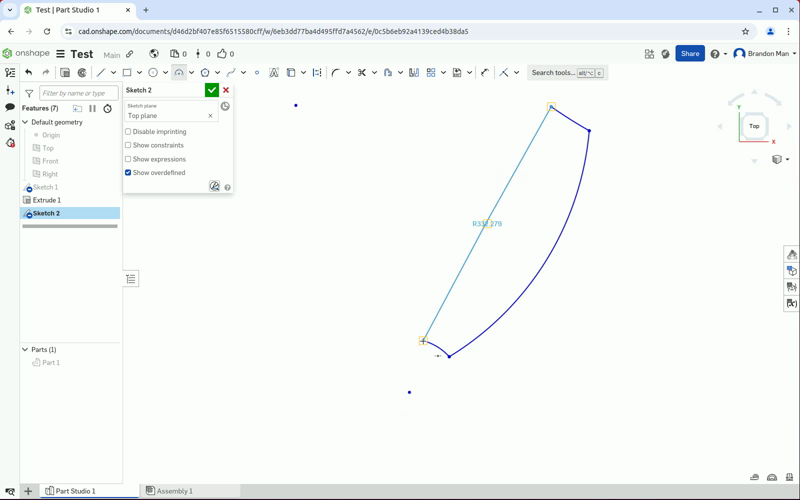
scroll(-6)
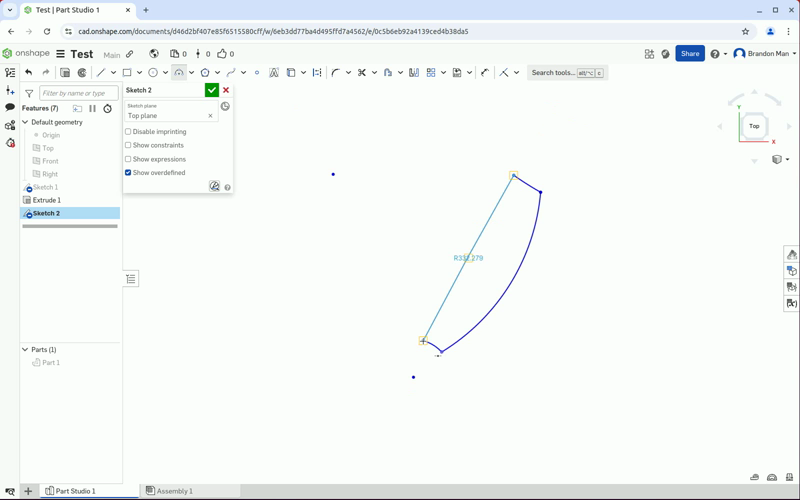
scroll(-6)
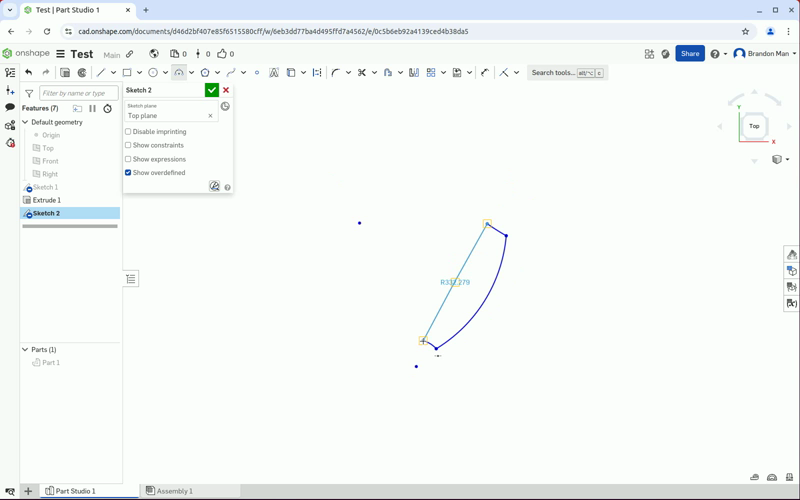
scroll(-6)
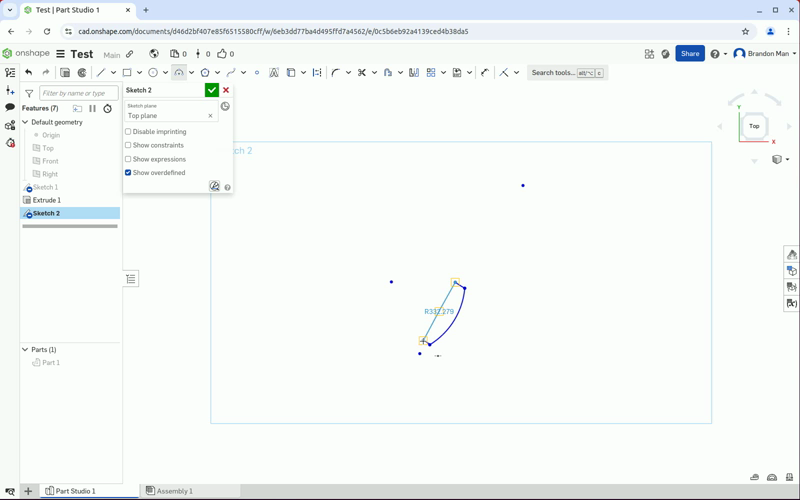
key_down(shift)
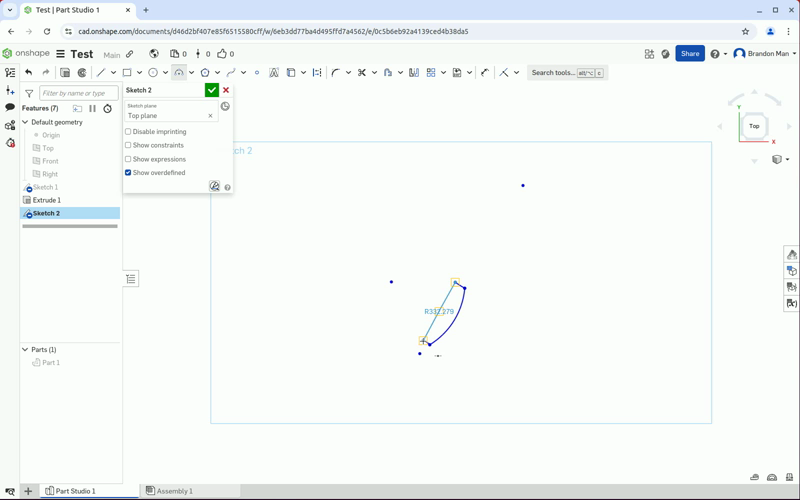
mouse_move(432, 307)
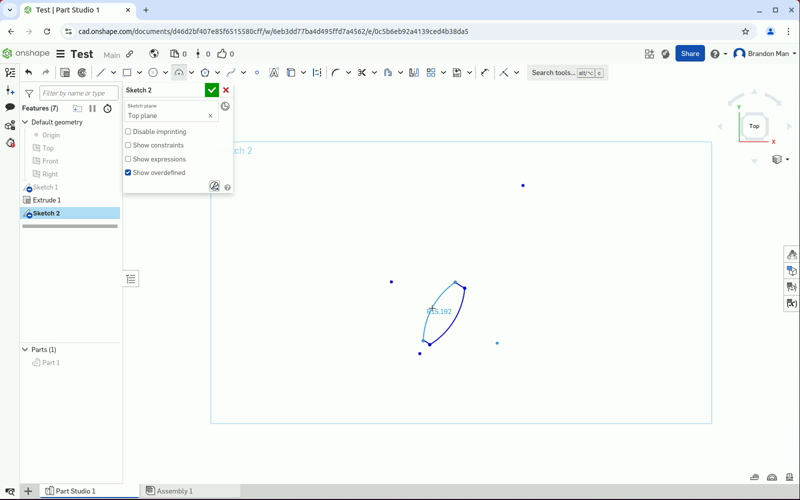
click(432, 307)
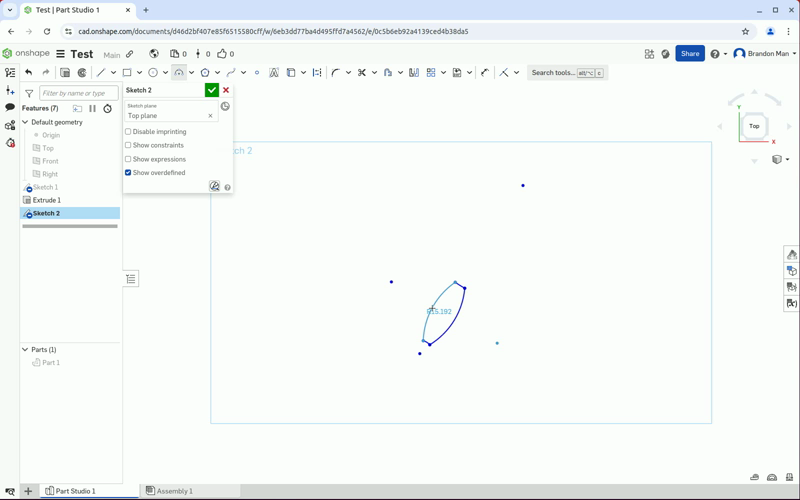
key_up(shift)
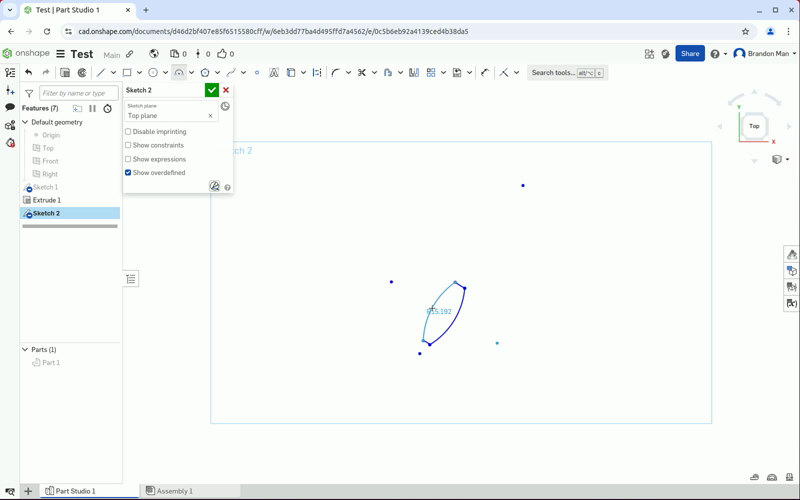
key(esc)
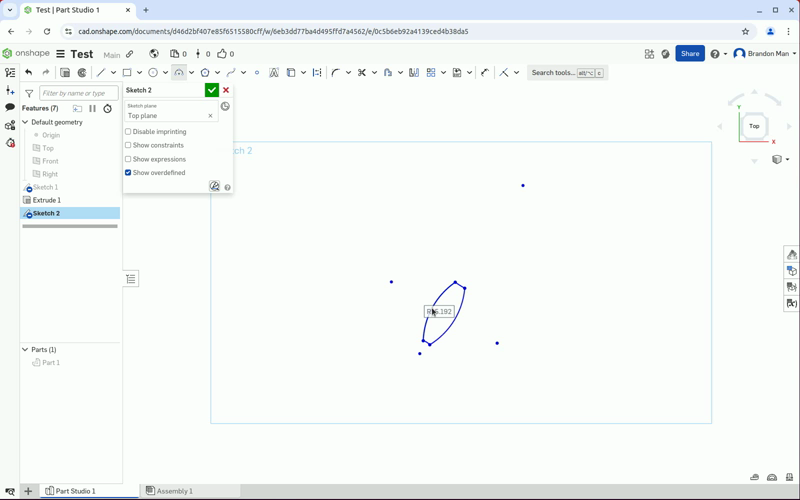
mouse_move(435, 317)
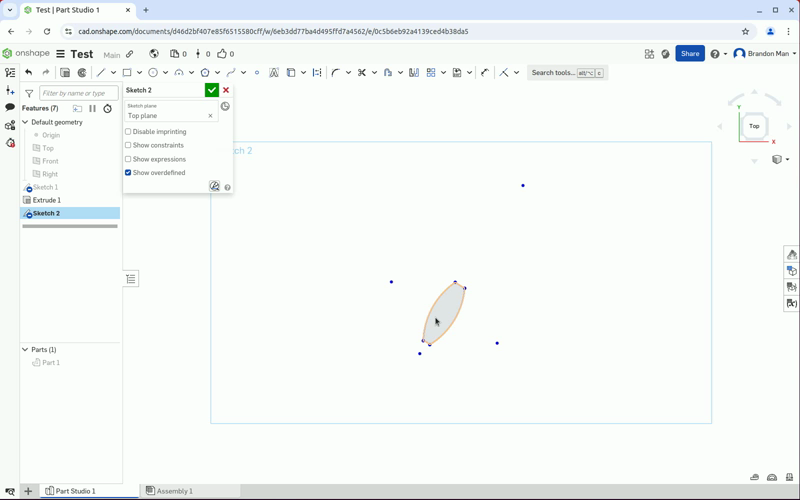
scroll(6)
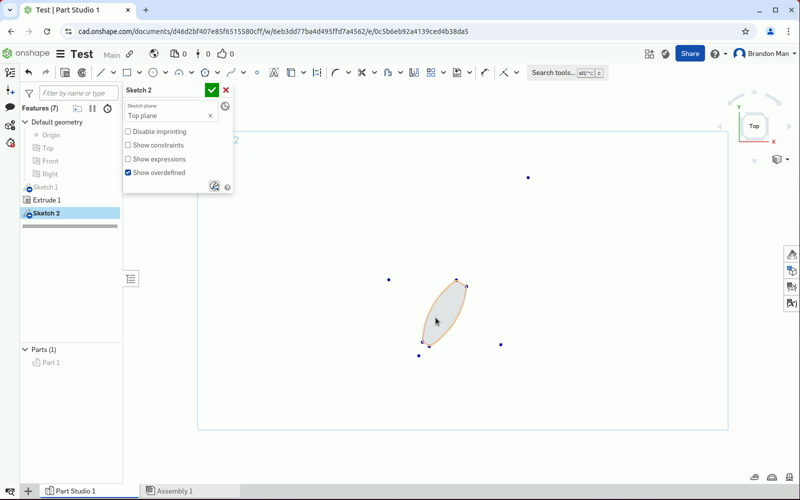
scroll(6)
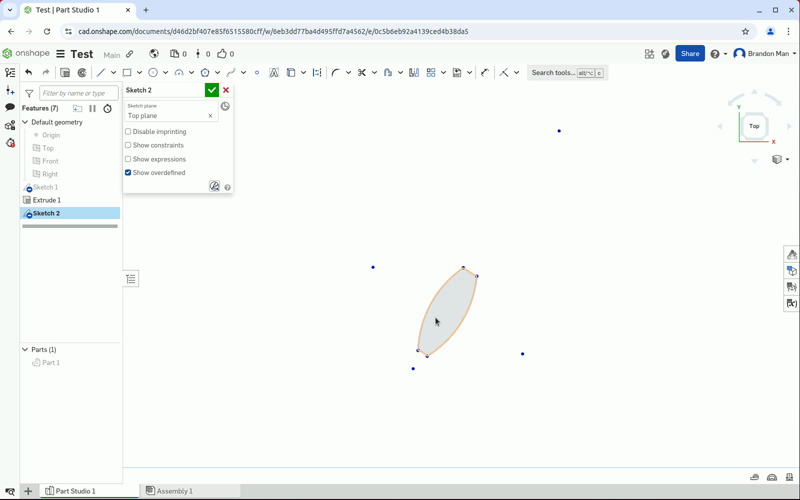
scroll(6)
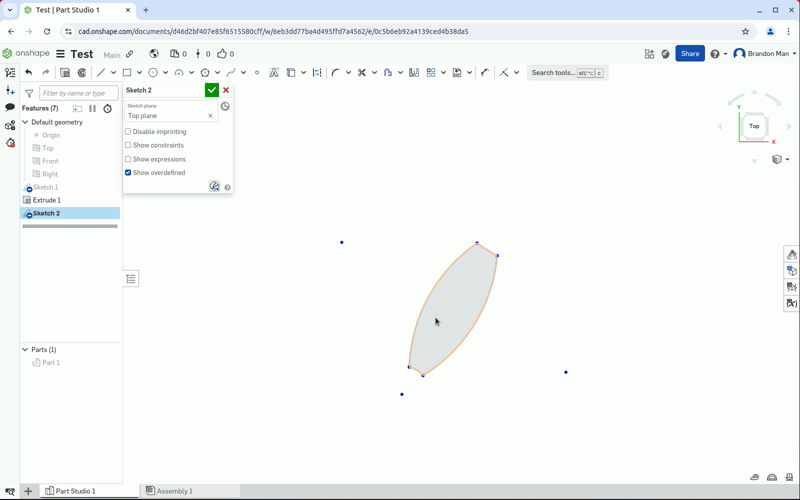
scroll(6)
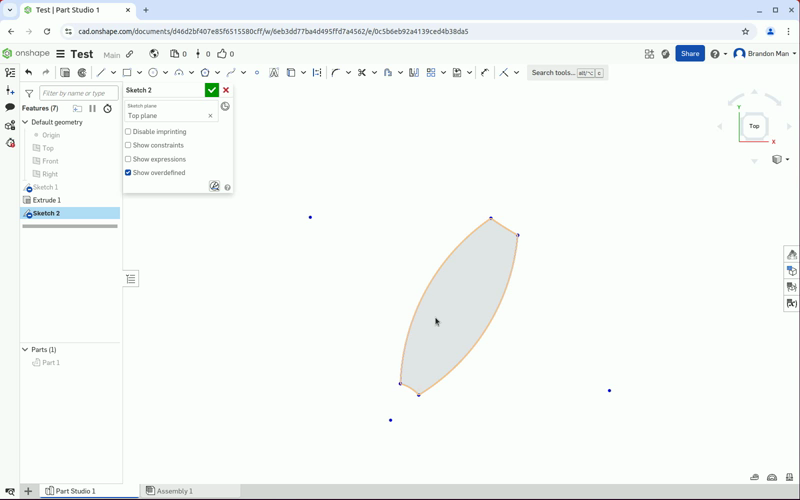
scroll(6)
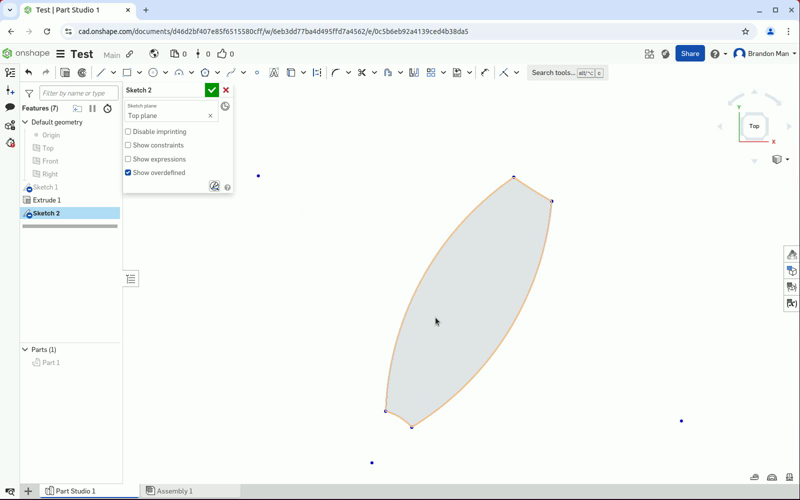
scroll(6)
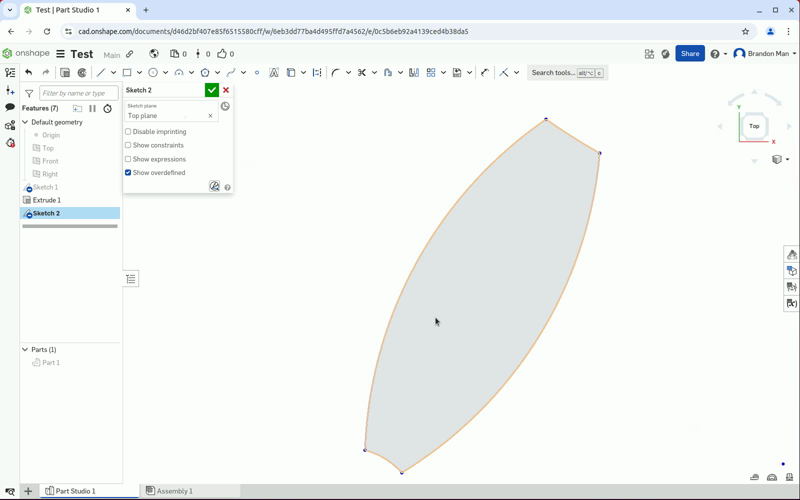
scroll(6)
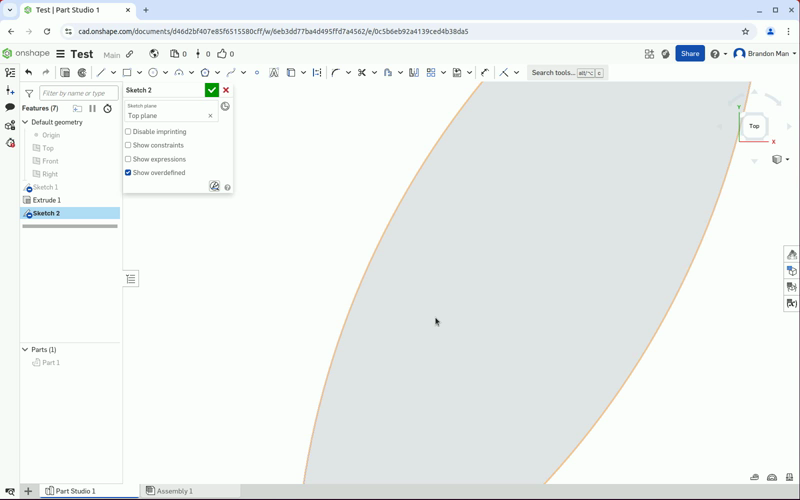
click(435, 317)
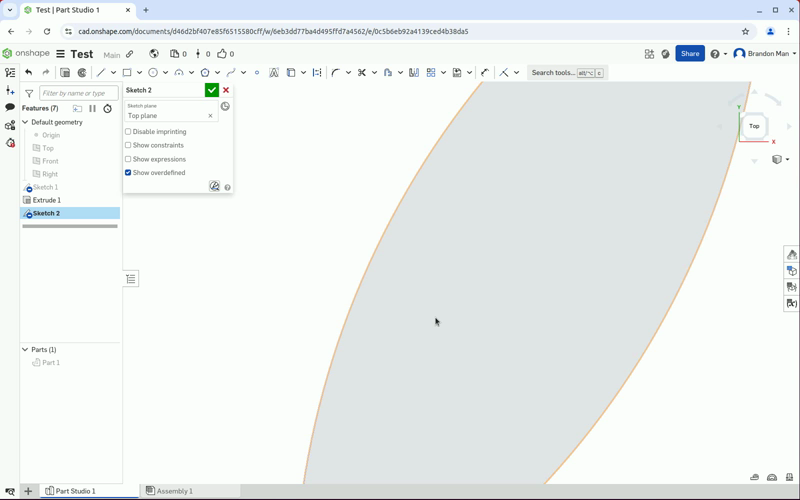
scroll(-6)
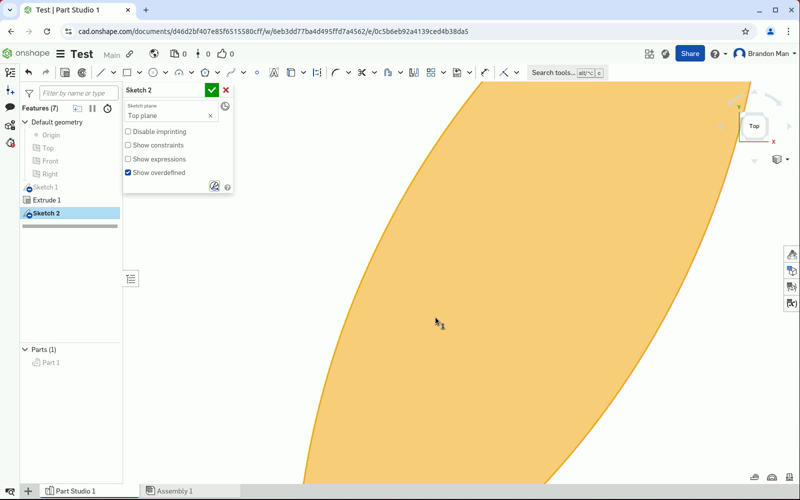
scroll(-6)
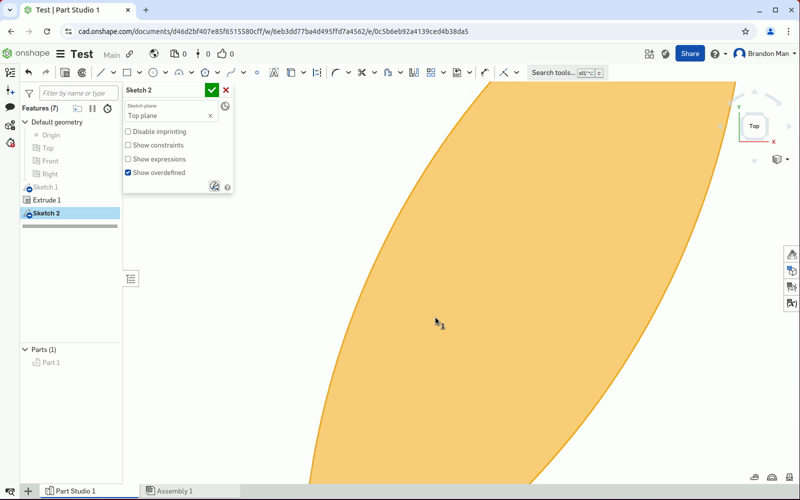
scroll(-6)
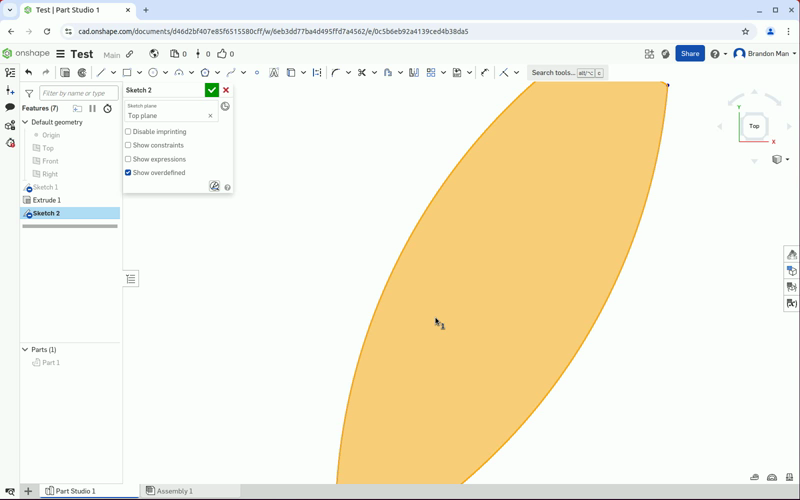
scroll(-6)
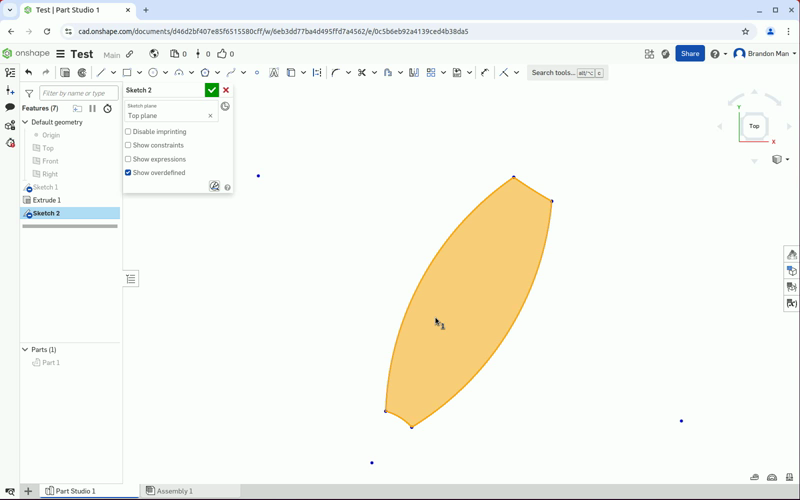
scroll(-6)
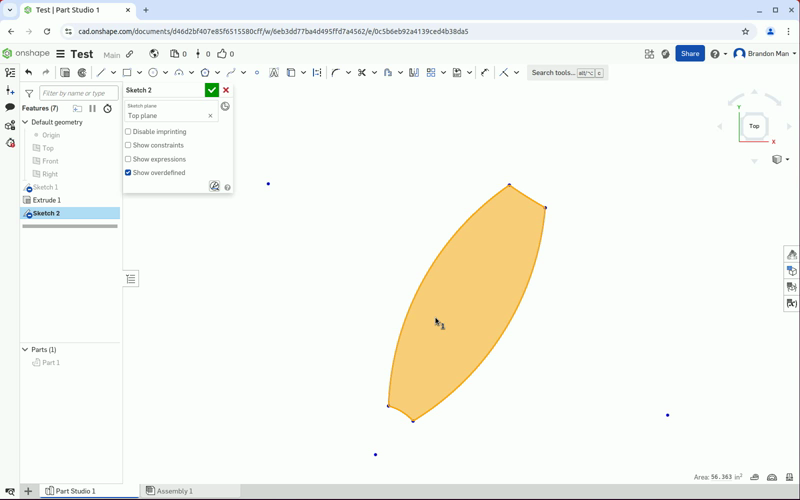
scroll(-6)
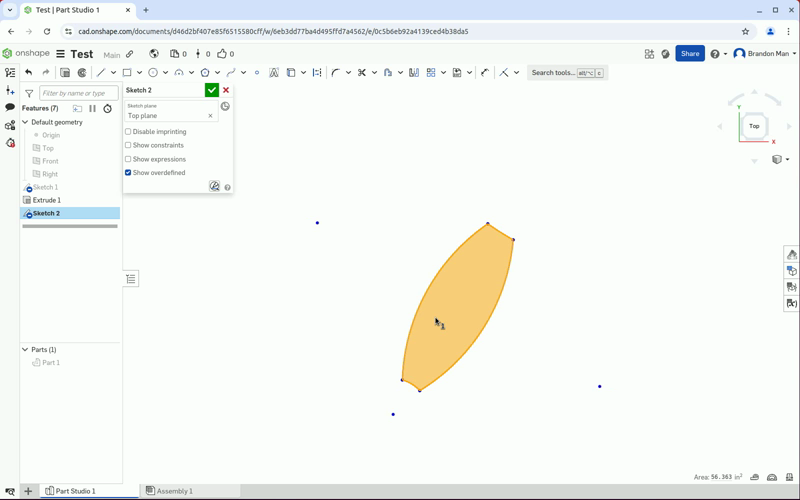
scroll(-6)
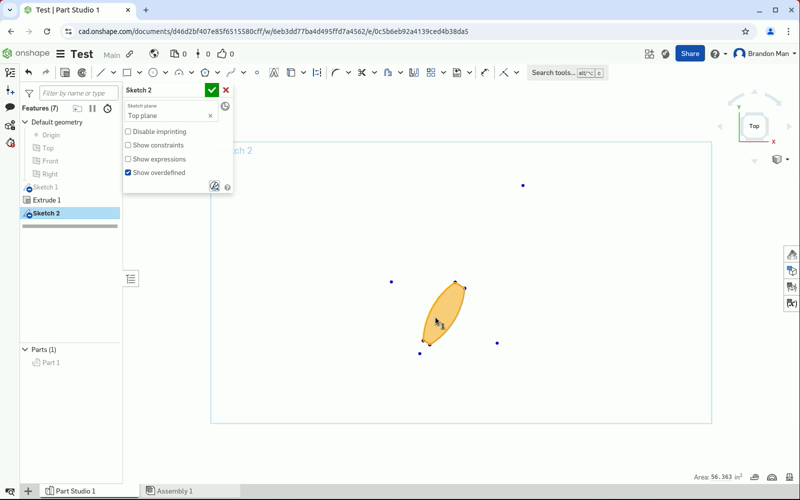
mouse_move(73, 352)
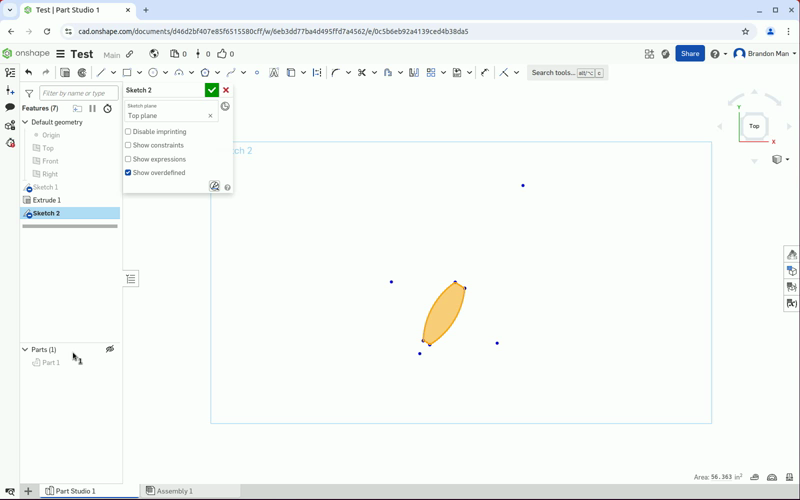
key(shift+y)
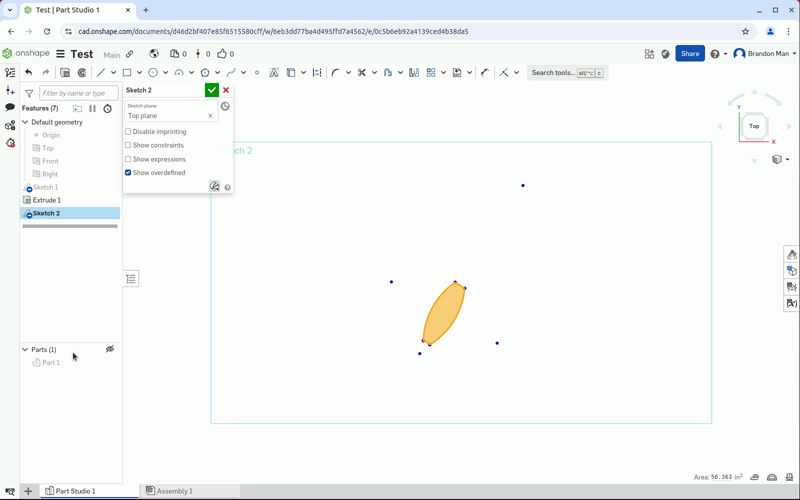
key(shift+e)
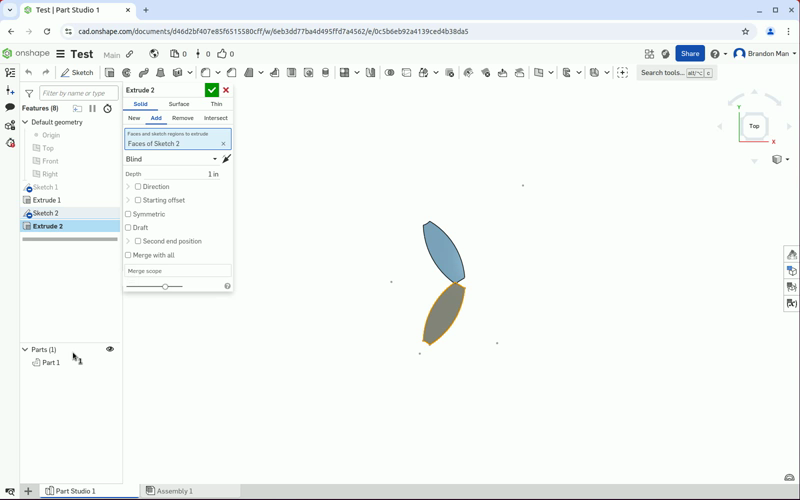
mouse_move(143, 106)
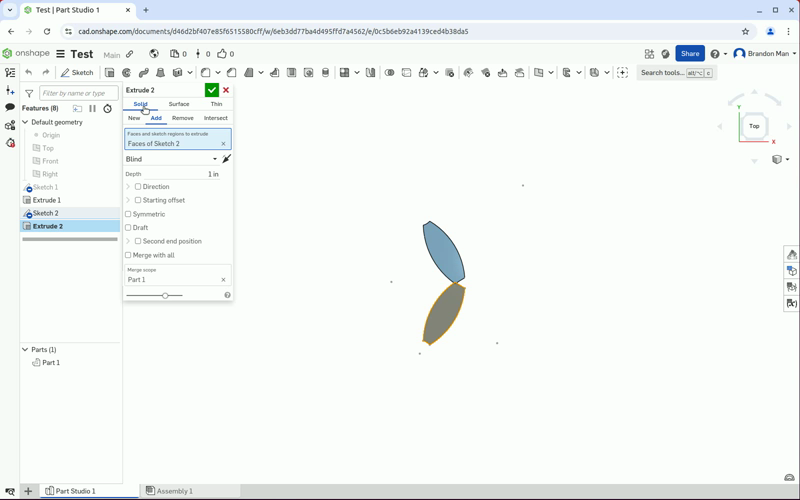
click(143, 106)
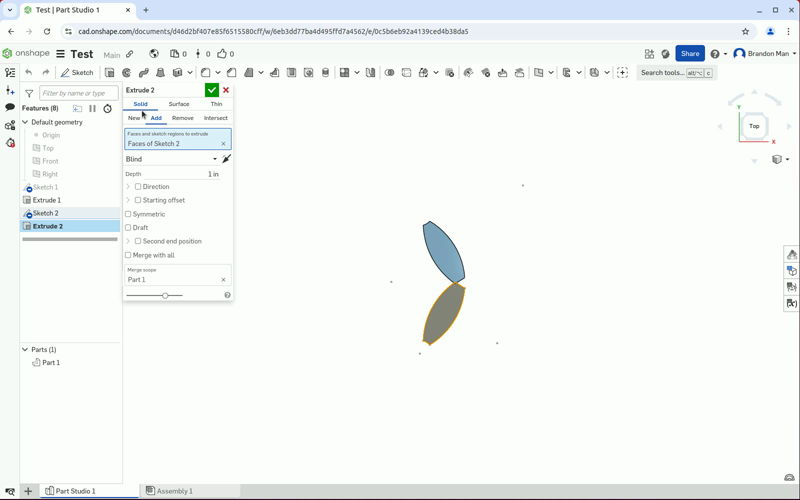
mouse_move(137, 120)
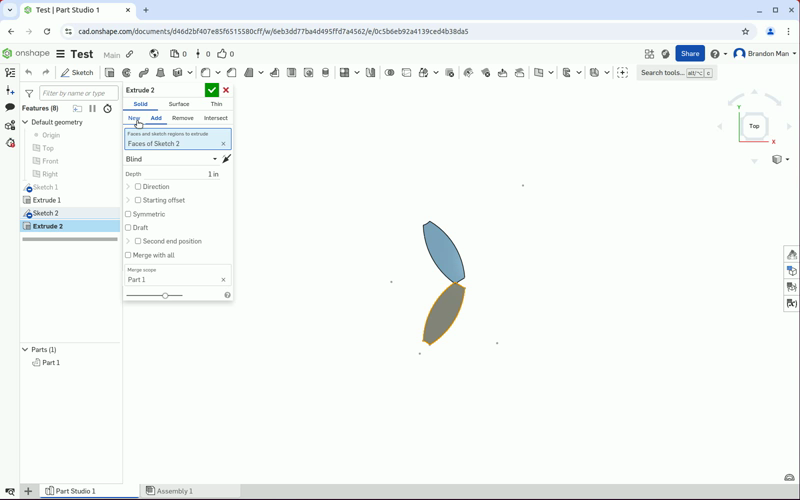
click(137, 120)
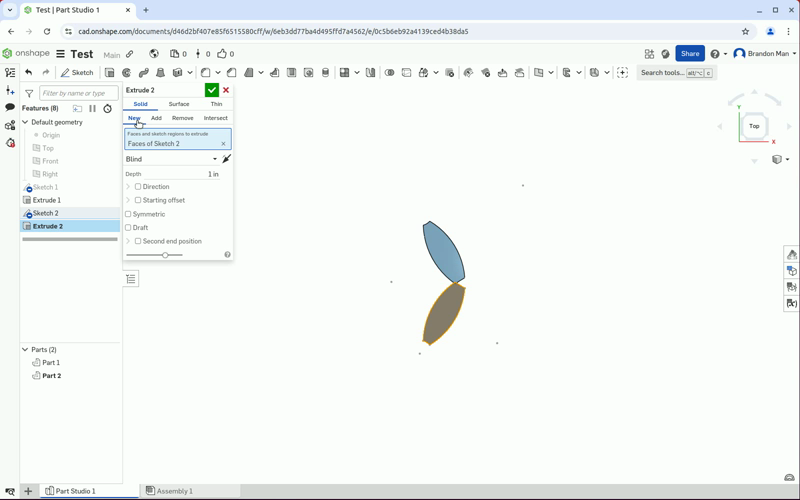
key(tab, 4)
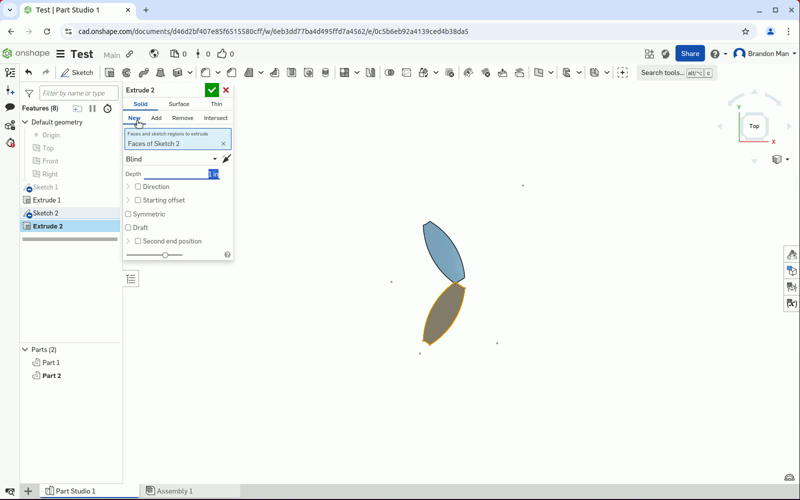
text(23.108)
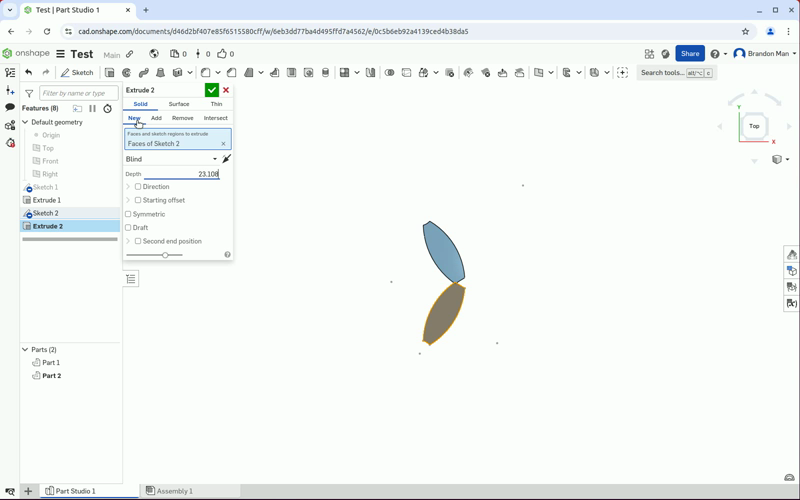
key(enter)
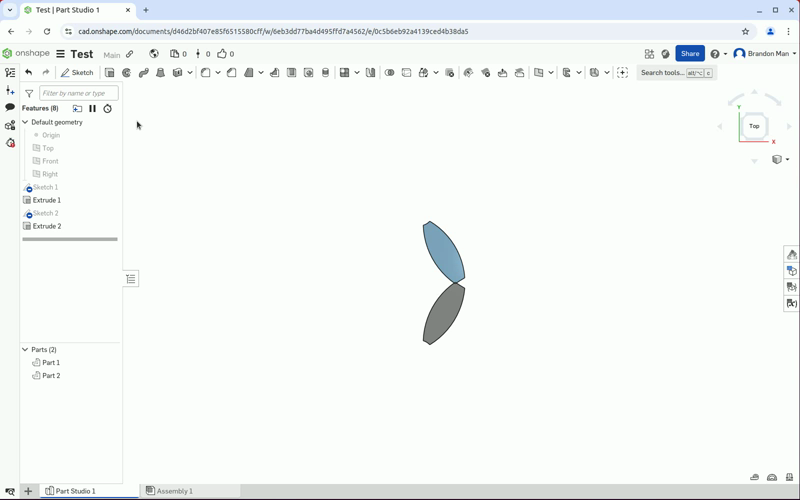
key(shift+h)
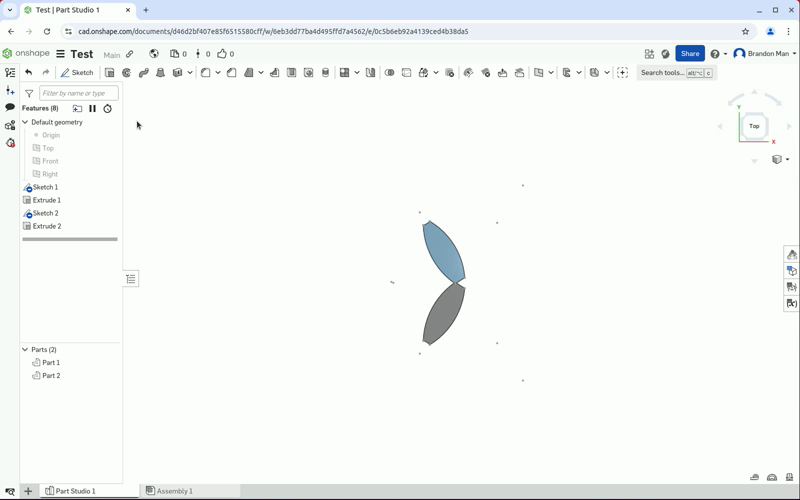
key(shift+h)
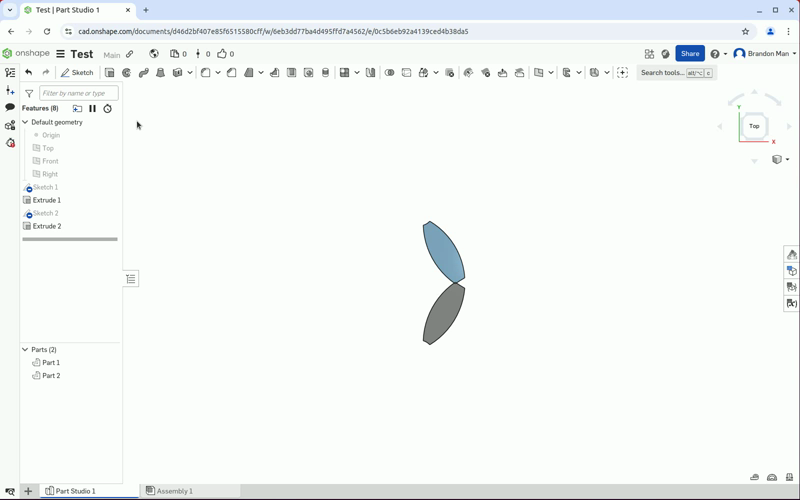
mouse_move(73, 189)
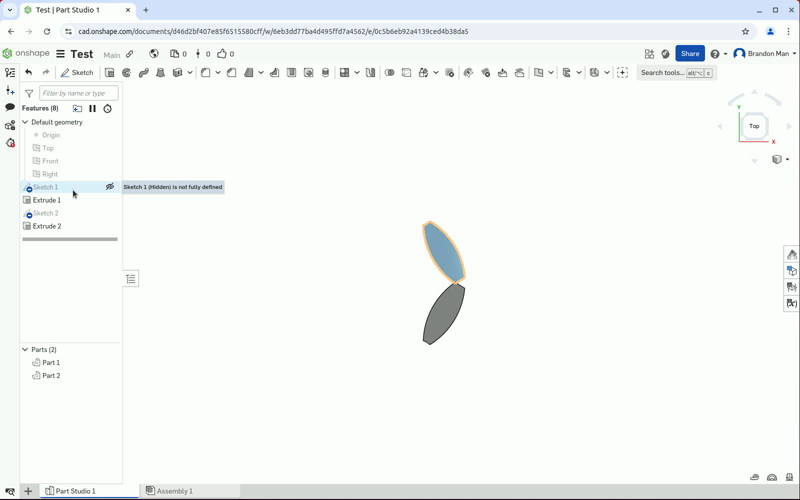
click(73, 189)
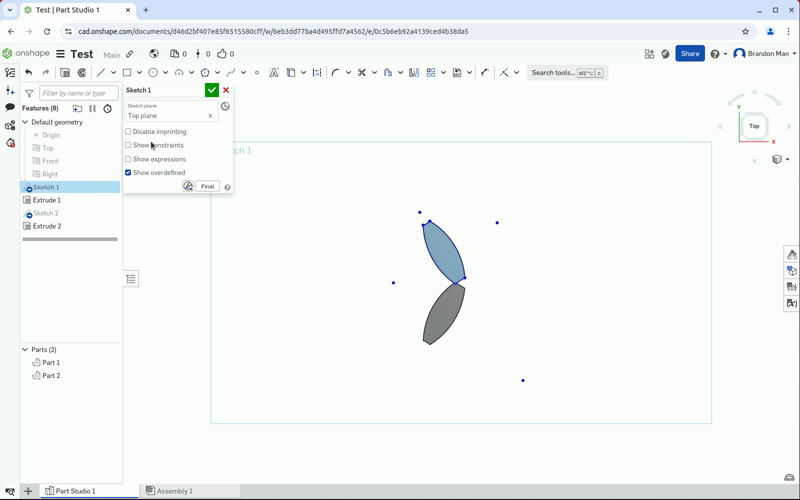
mouse_move(229, 92)
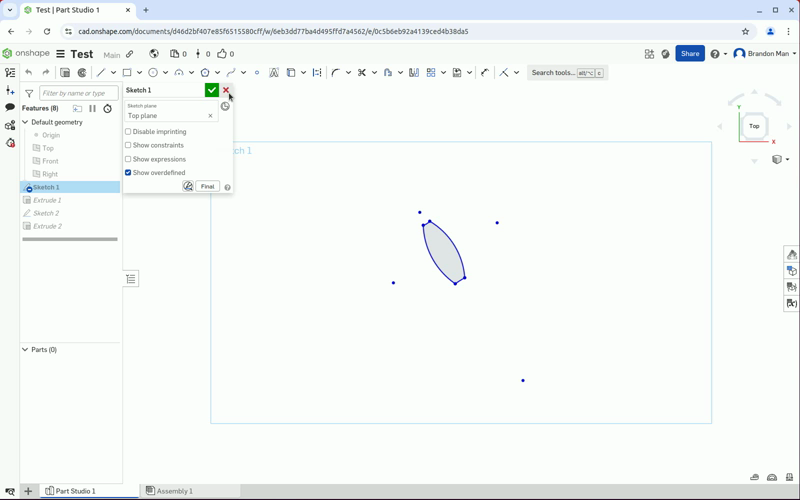
click(229, 92)
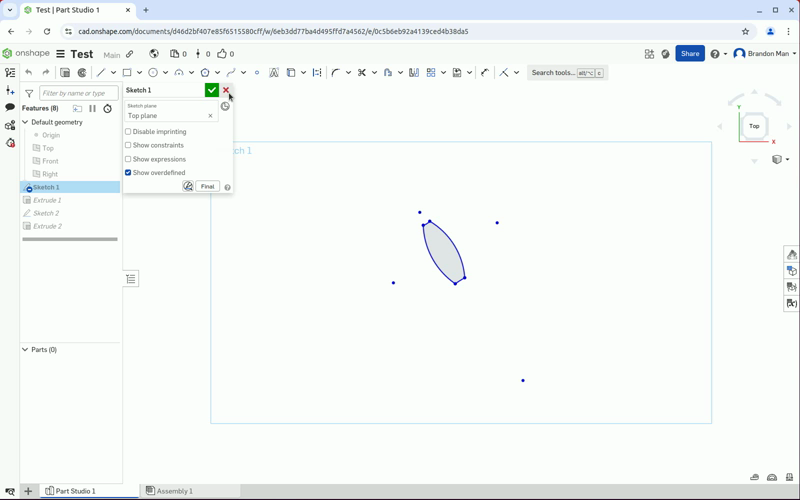
key(shift+s)
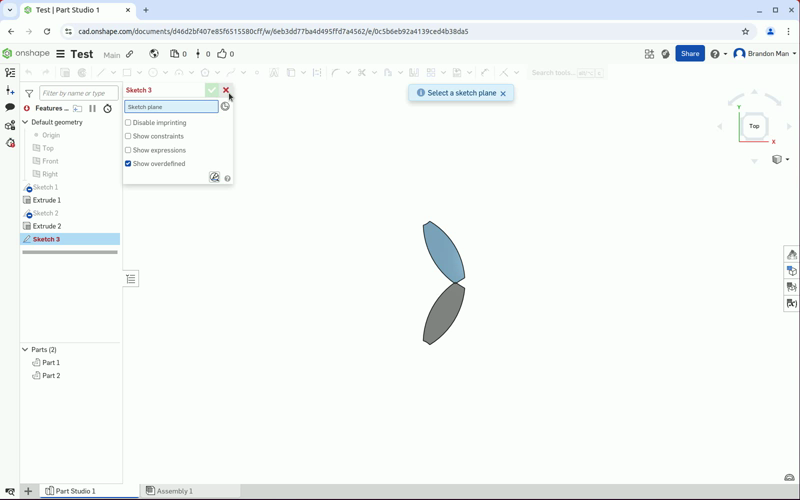
mouse_move(73, 150)
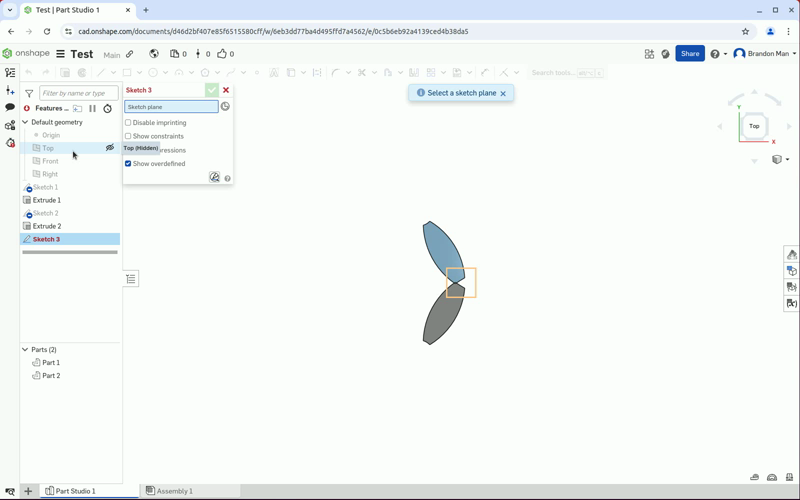
click(73, 150)
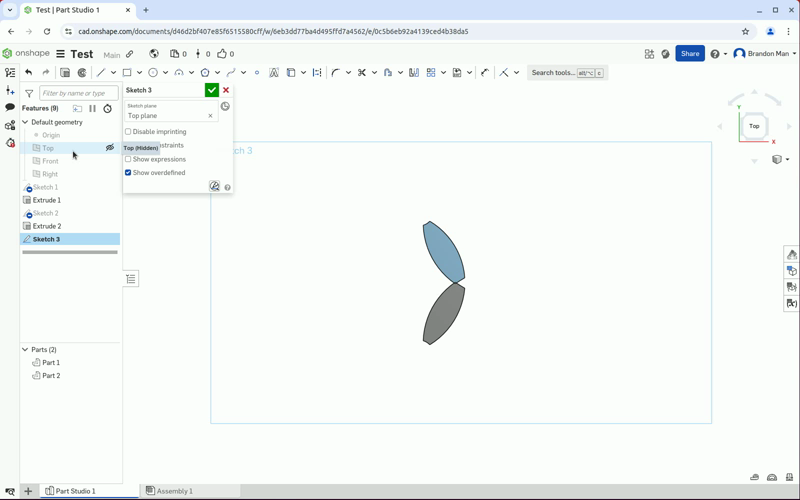
mouse_move(73, 352)
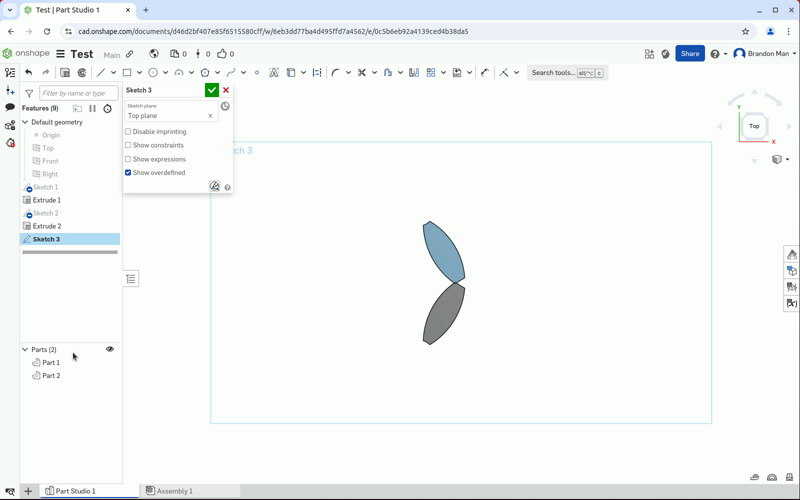
key(y)
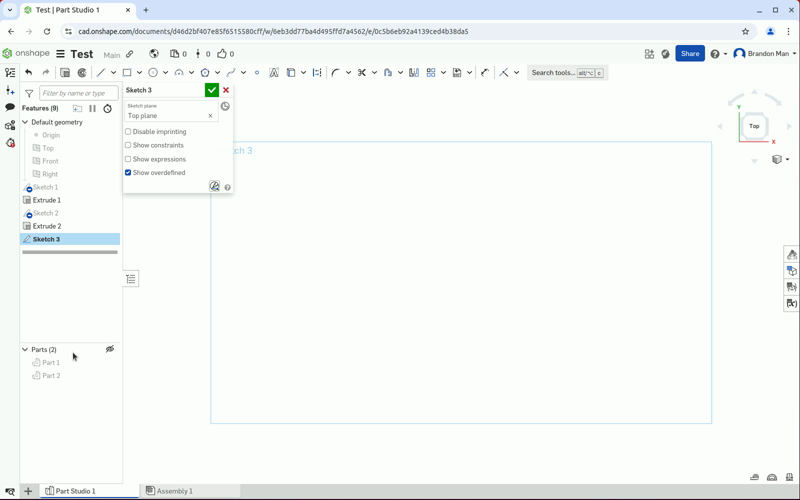
key(a)
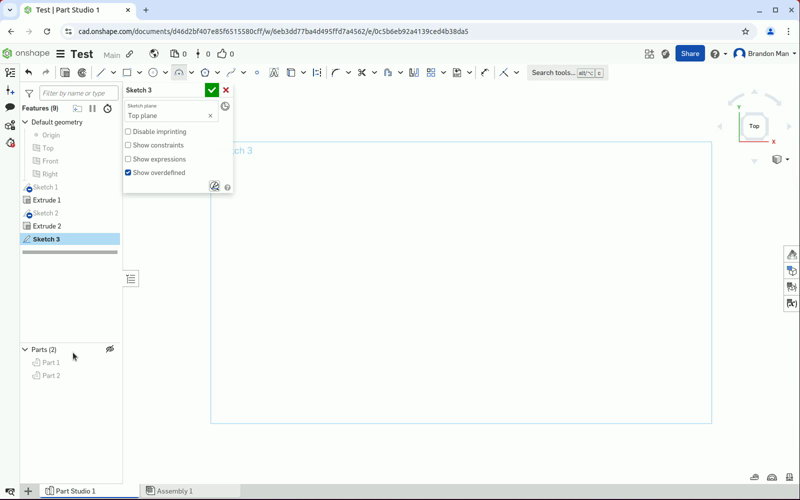
key_down(shift)
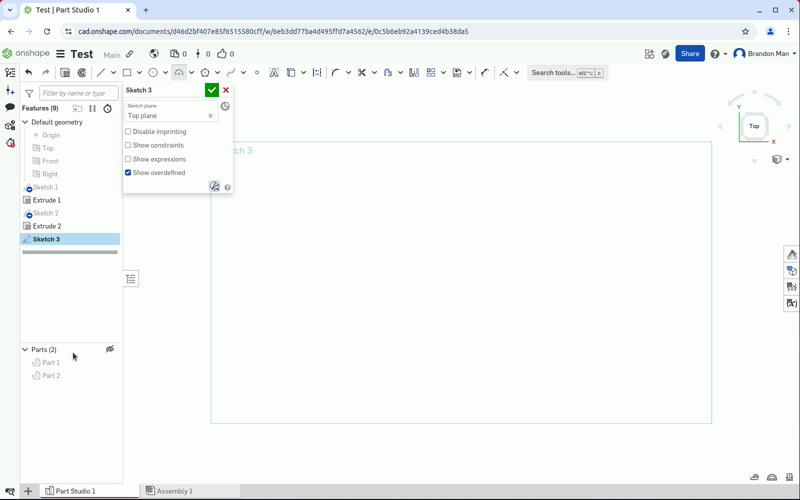
mouse_move(464, 288)
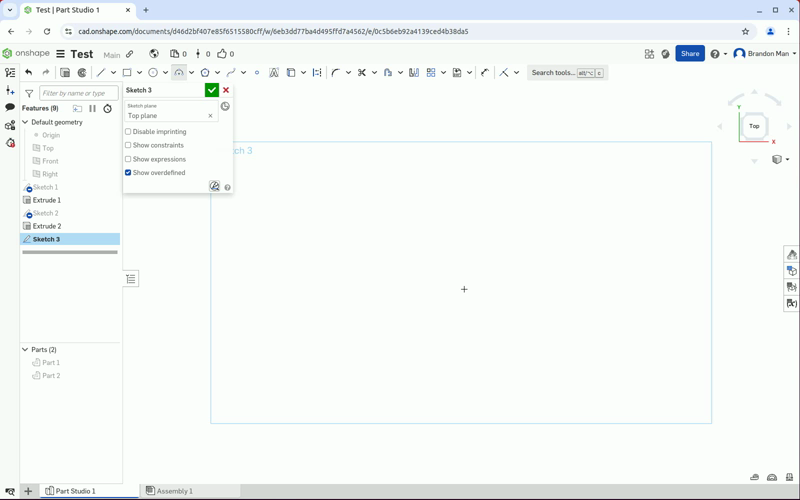
click(464, 288)
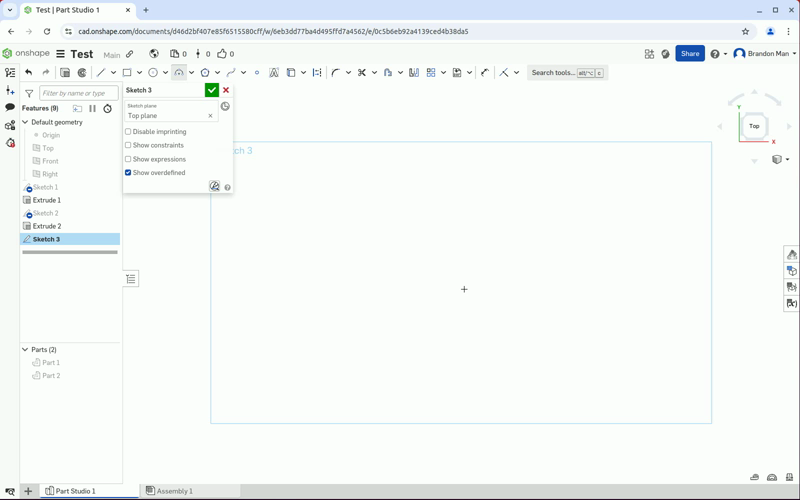
key_up(shift)
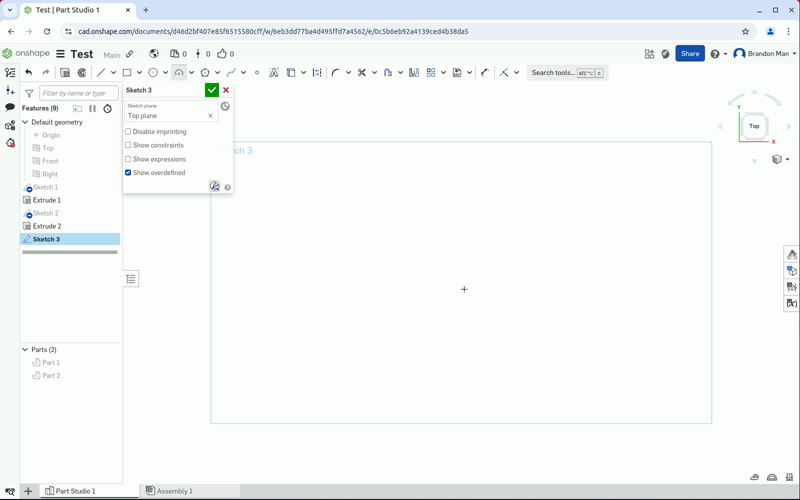
key_down(shift)
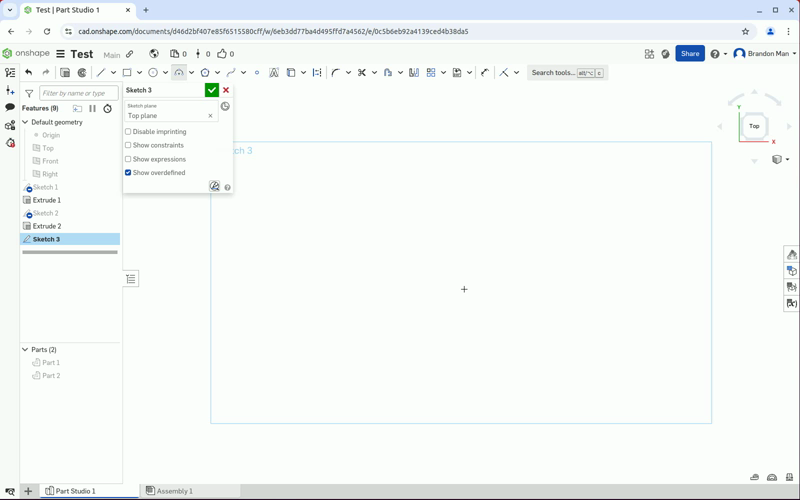
mouse_move(530, 287)
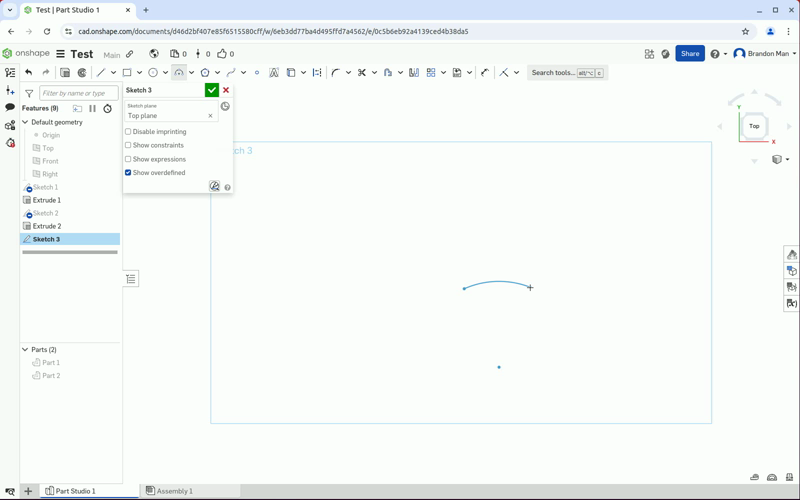
click(530, 287)
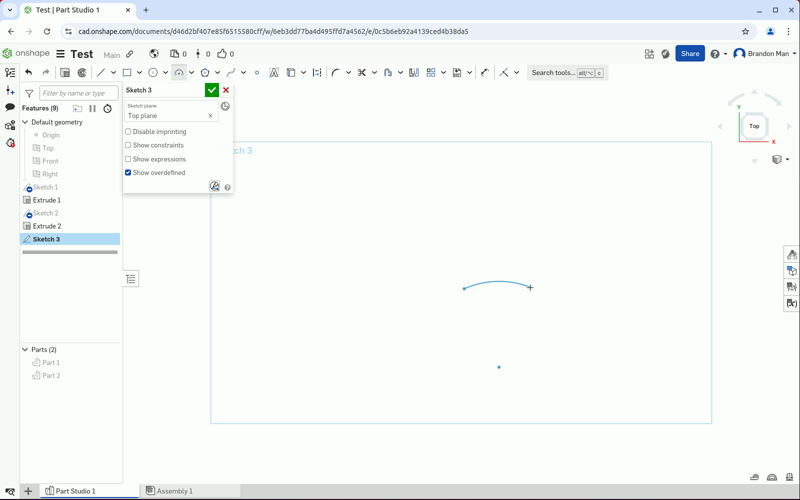
mouse_move(497, 295)
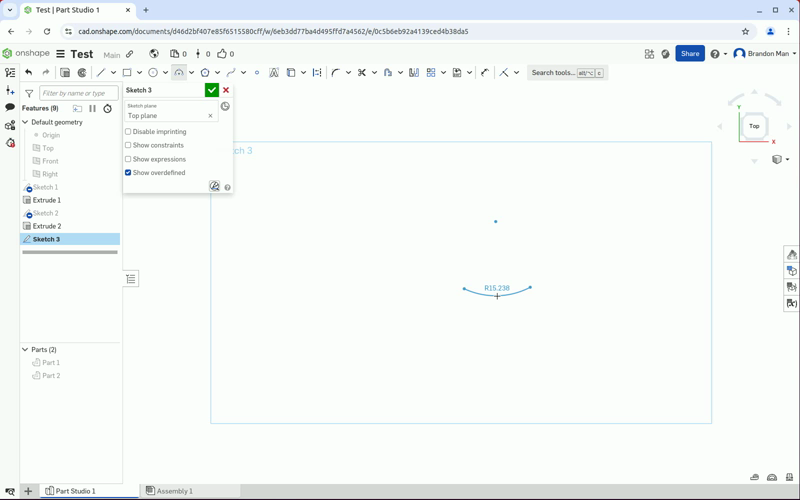
click(497, 295)
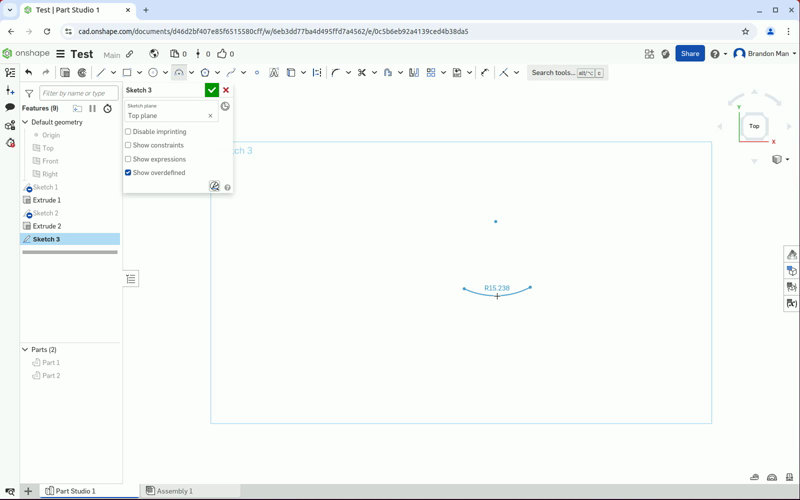
key_up(shift)
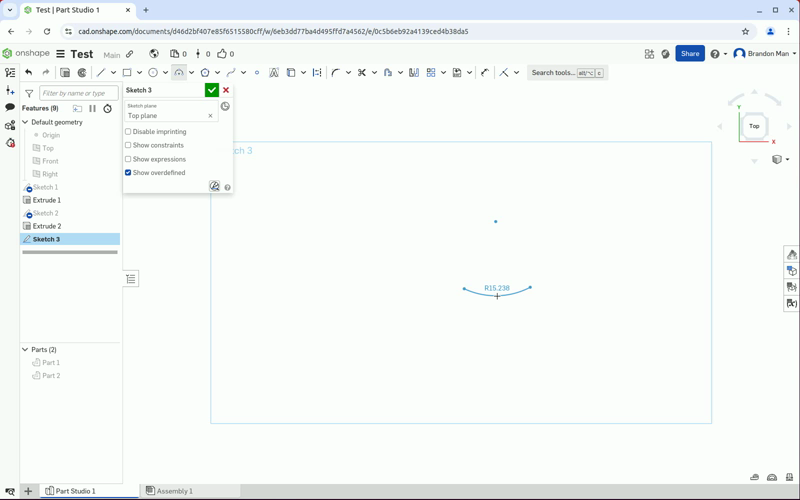
mouse_move(530, 287)
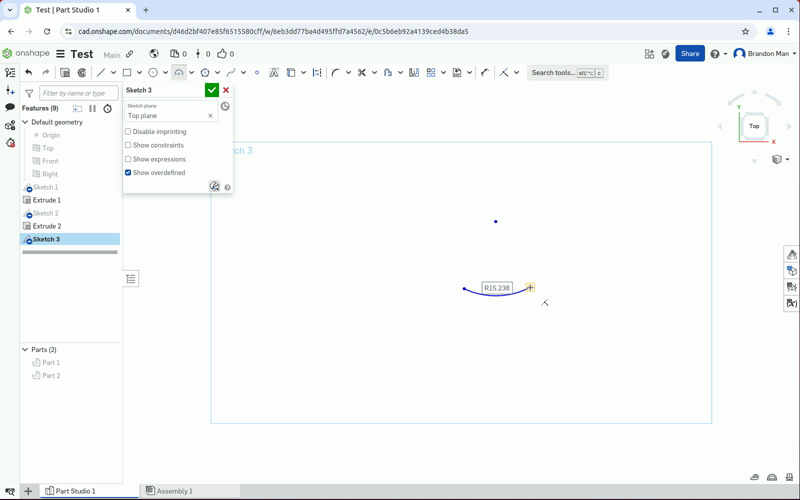
click(530, 287)
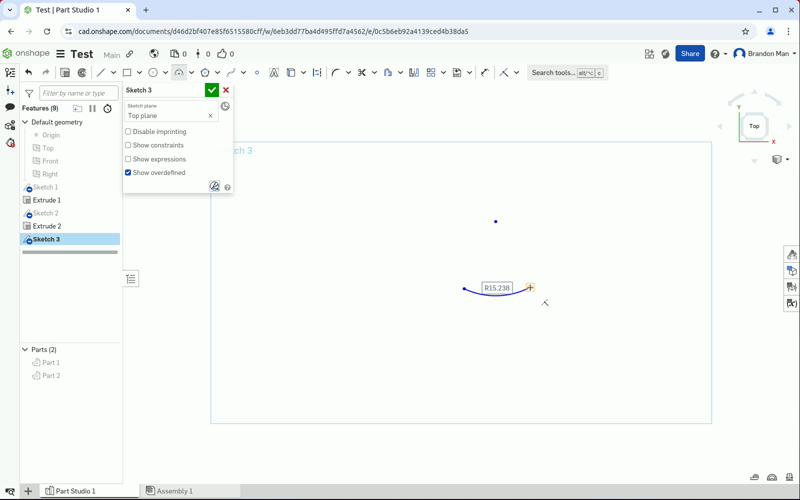
key_down(shift)
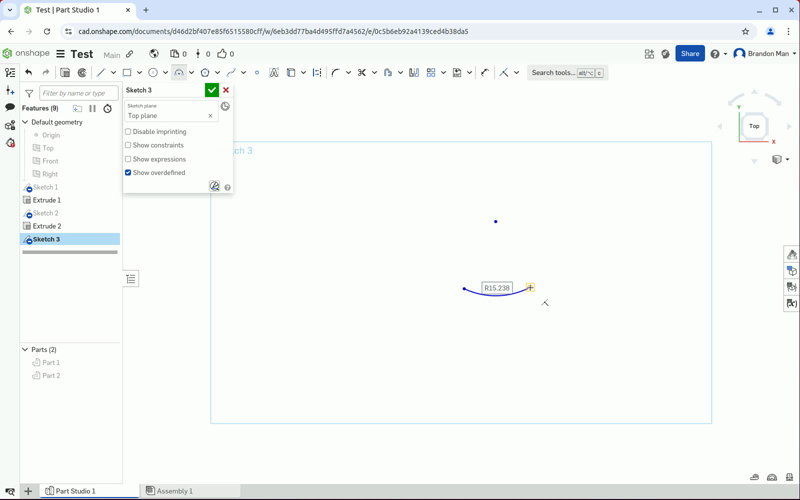
mouse_move(530, 279)
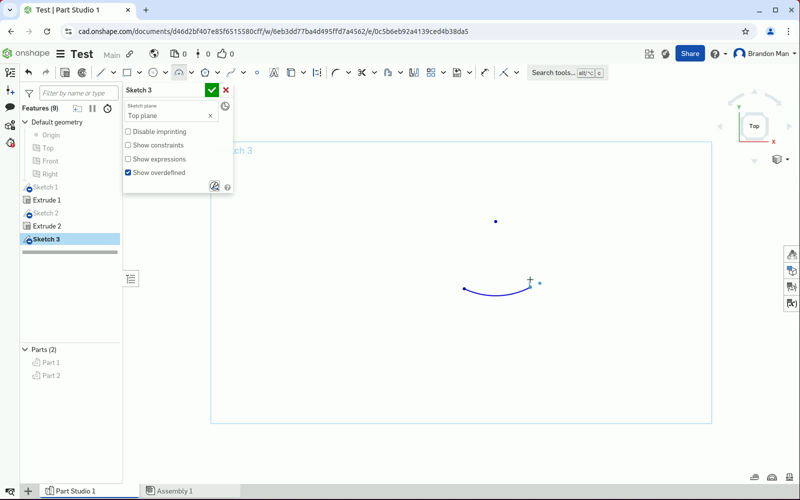
click(530, 279)
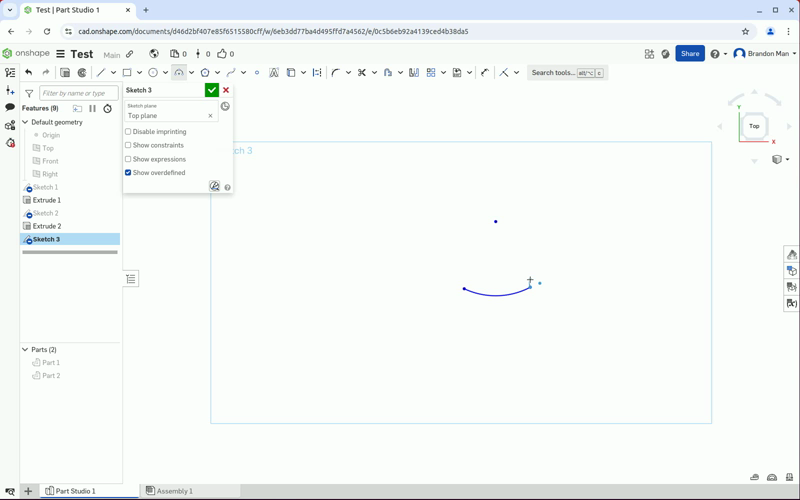
mouse_move(531, 283)
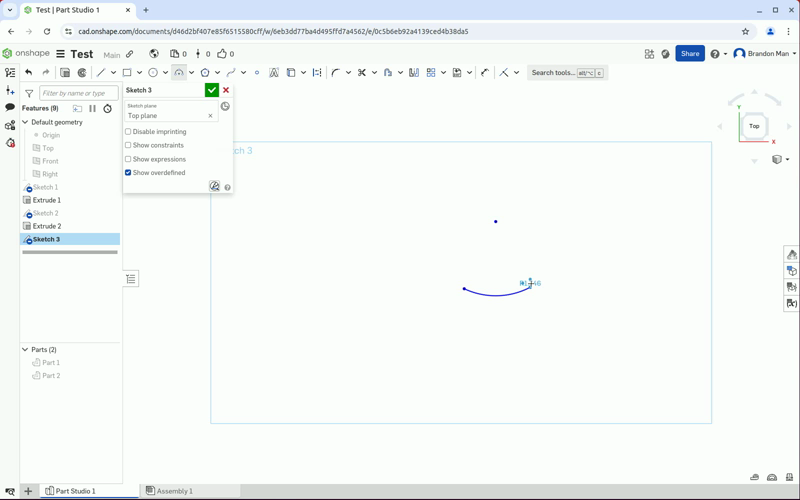
scroll(6)
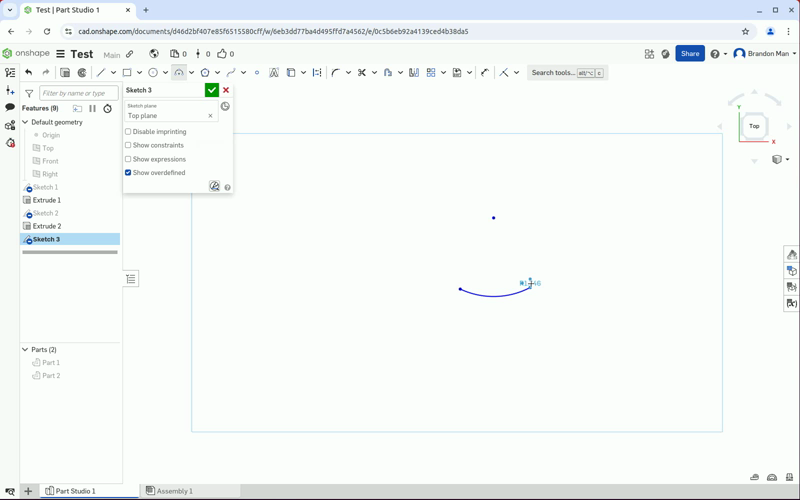
scroll(6)
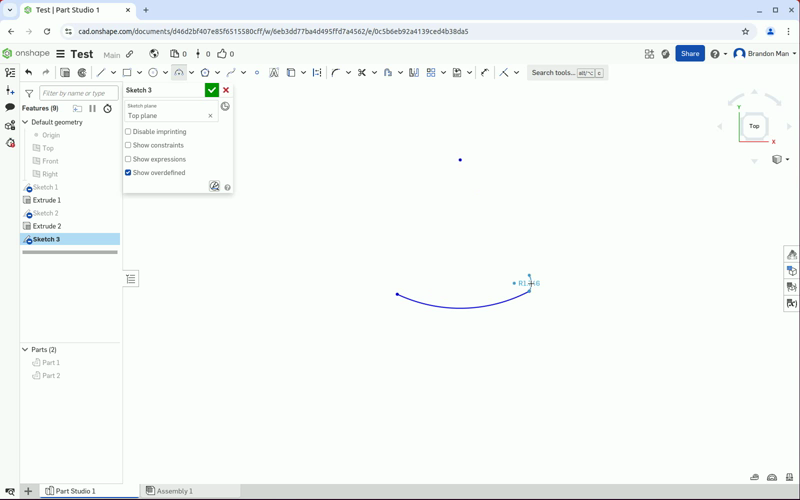
scroll(6)
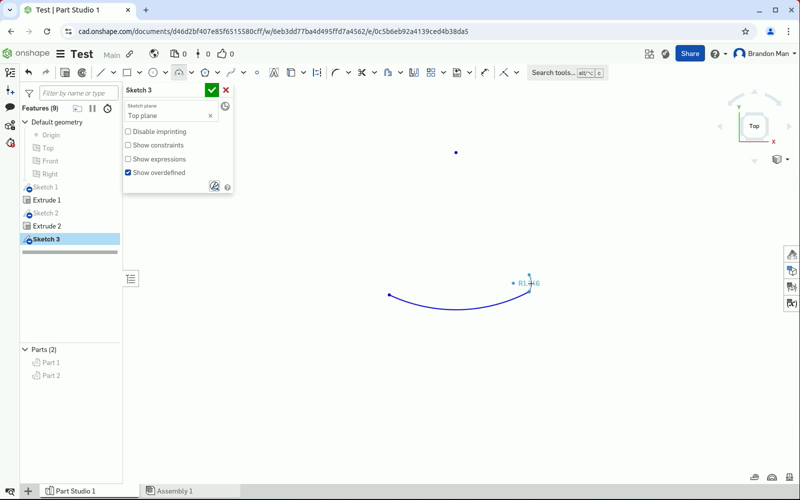
scroll(6)
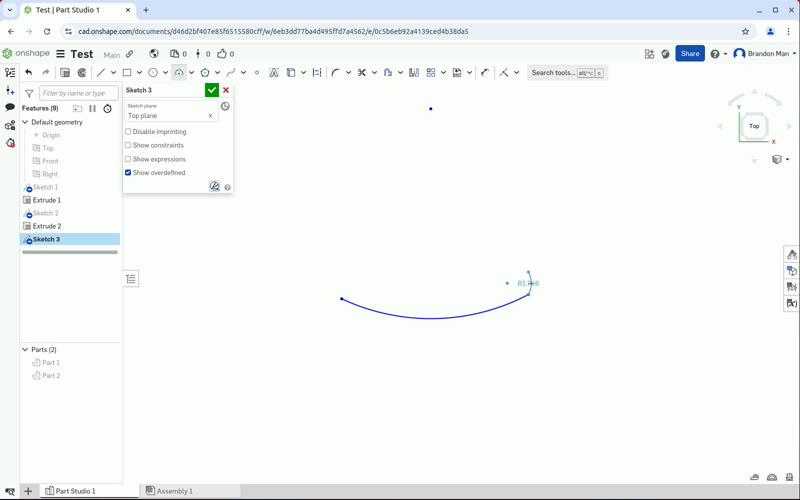
scroll(6)
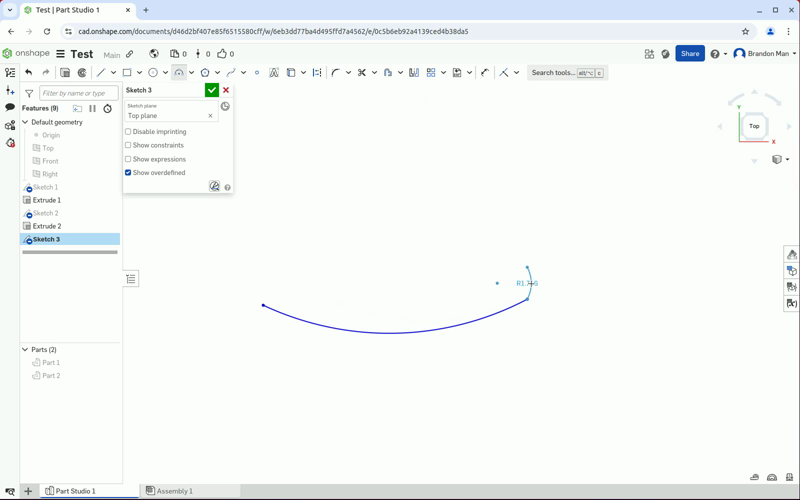
scroll(6)
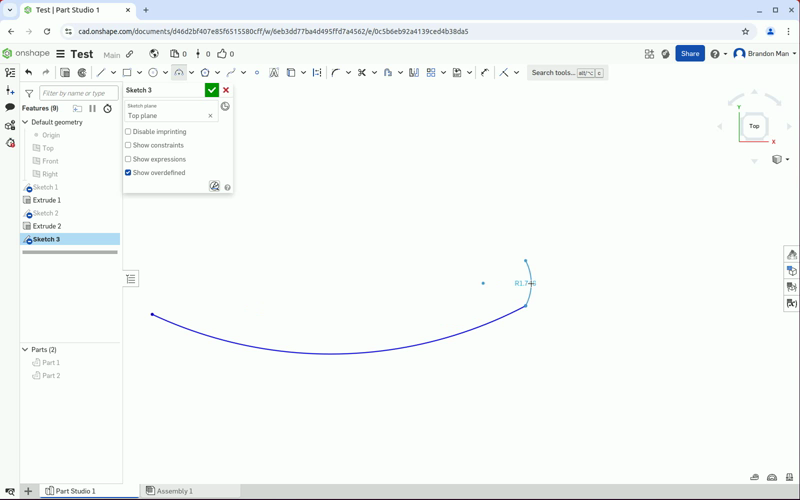
scroll(6)
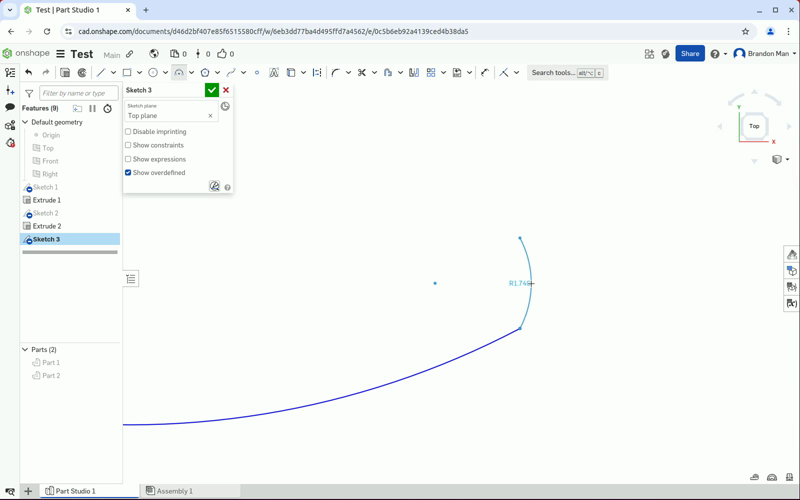
click(531, 283)
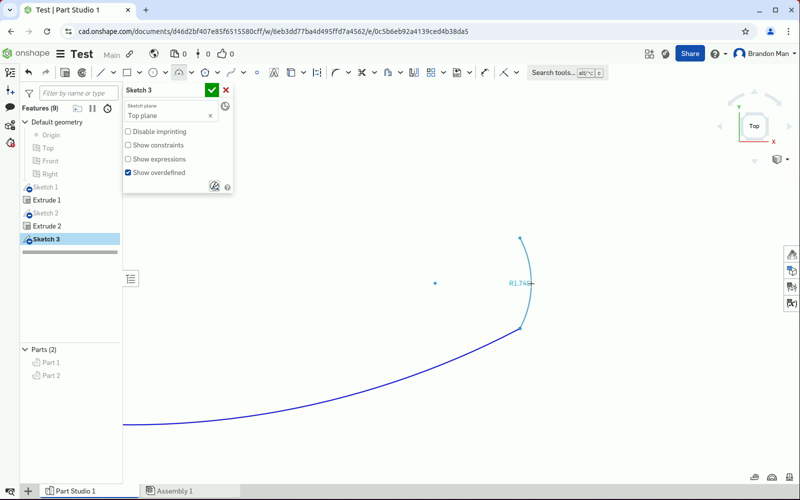
scroll(-6)
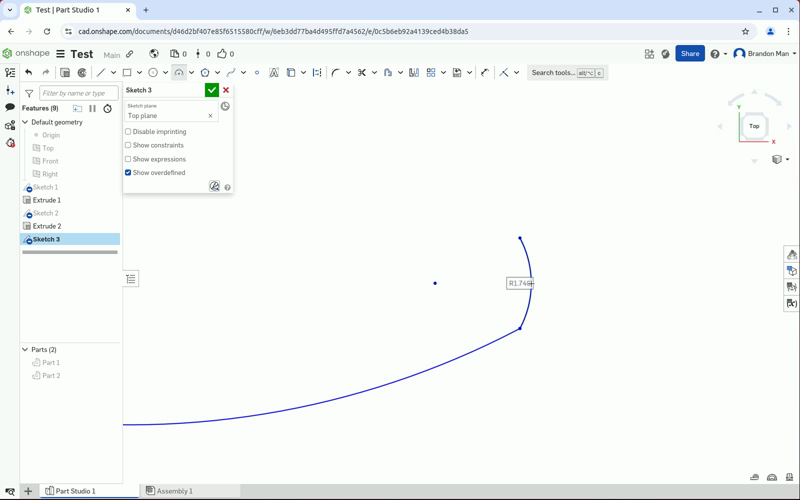
scroll(-6)
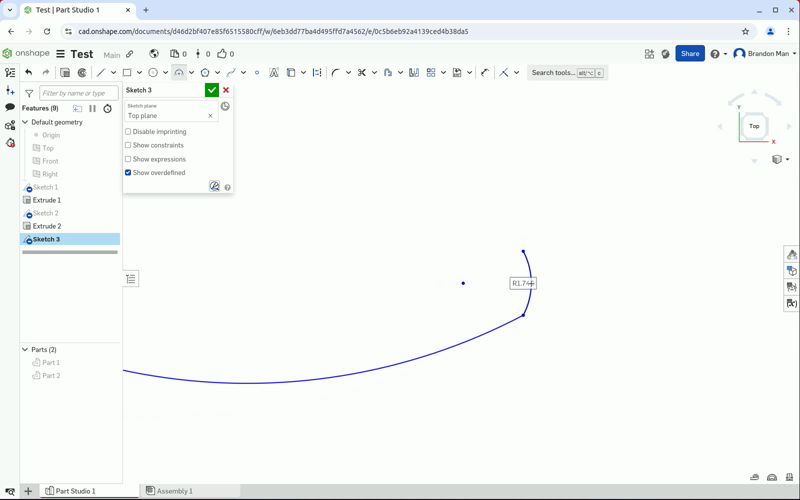
scroll(-6)
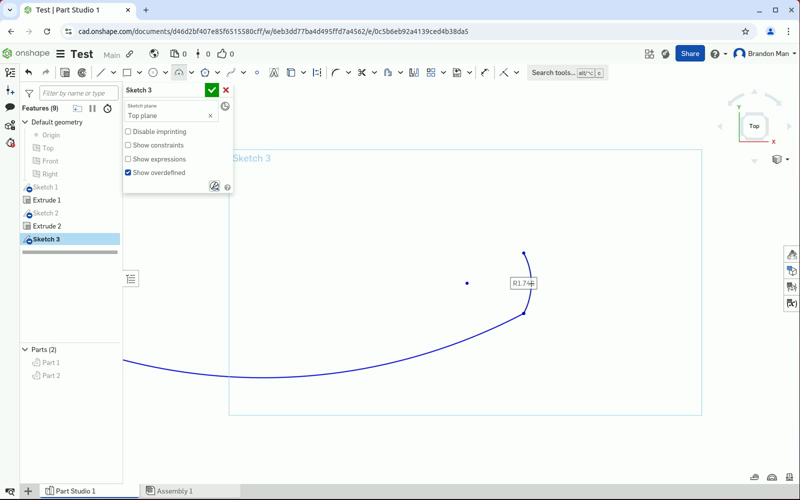
scroll(-6)
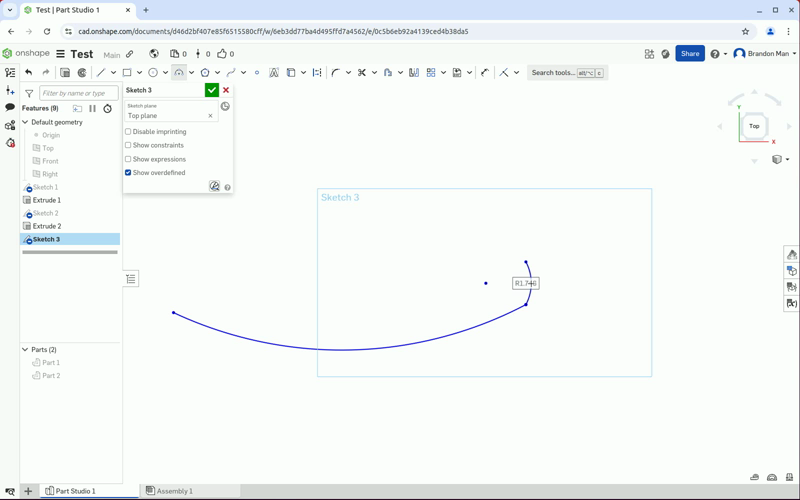
scroll(-6)
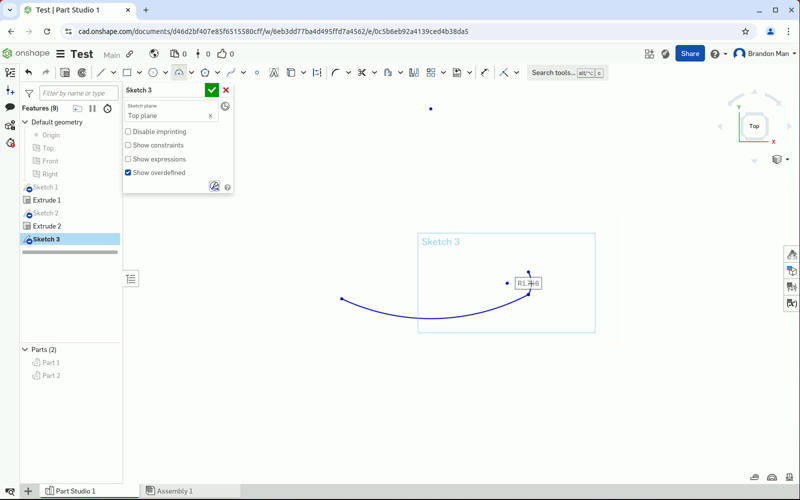
scroll(-6)
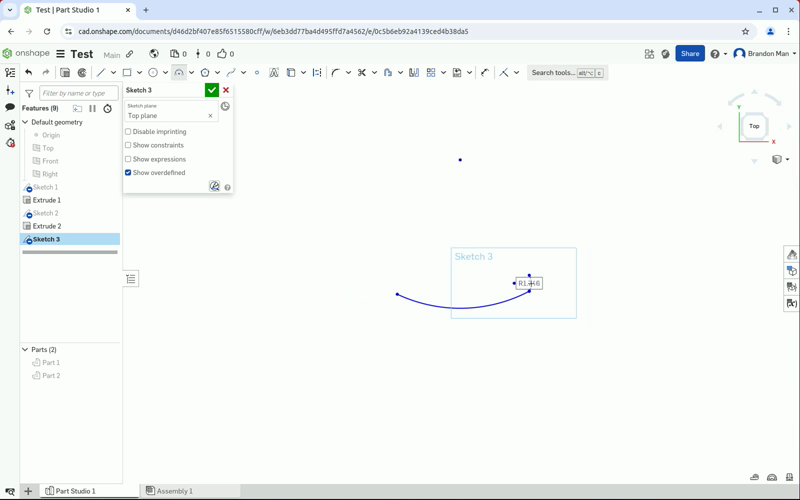
scroll(-6)
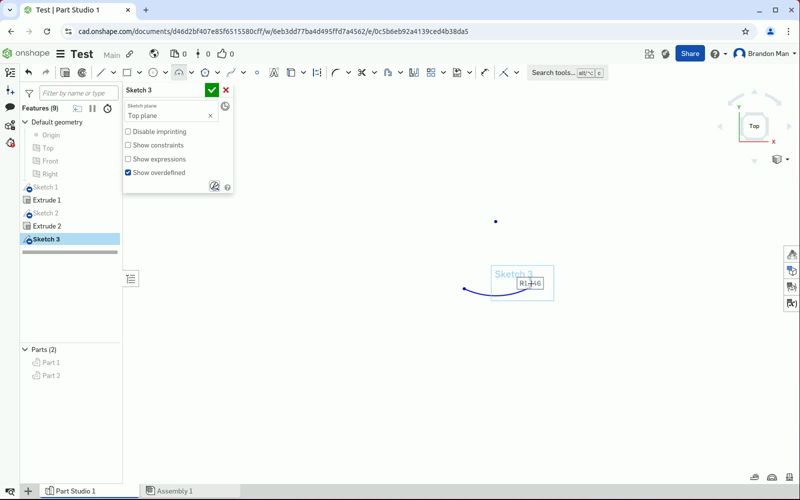
key_up(shift)
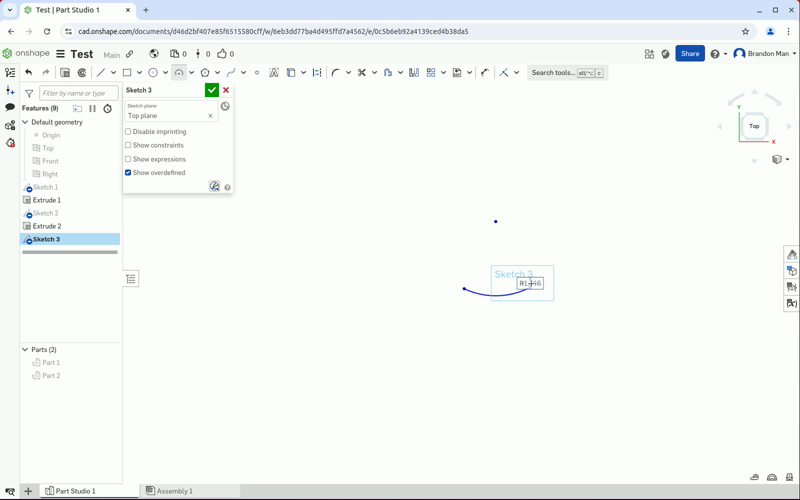
mouse_move(530, 279)
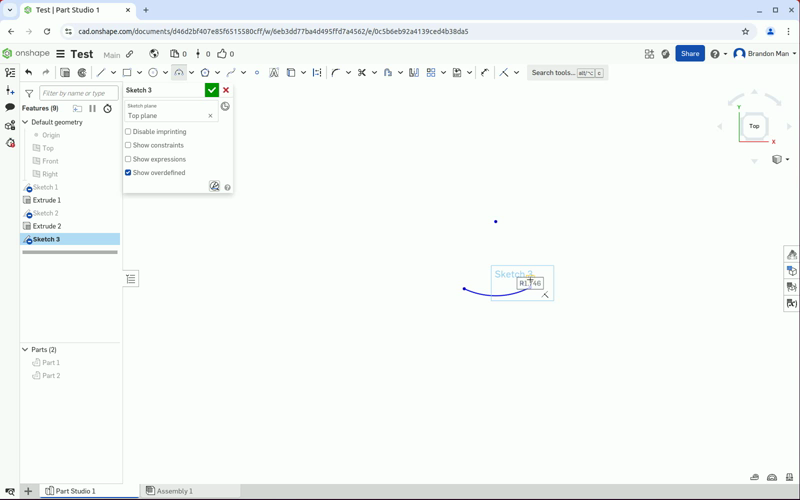
scroll(6)
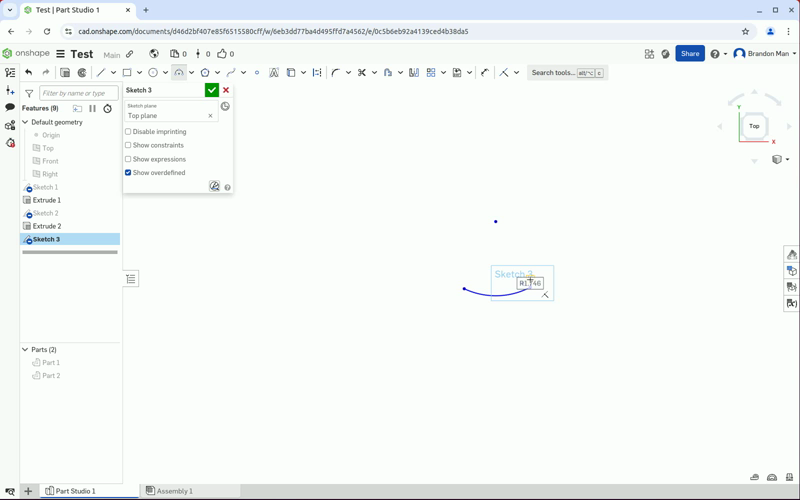
scroll(6)
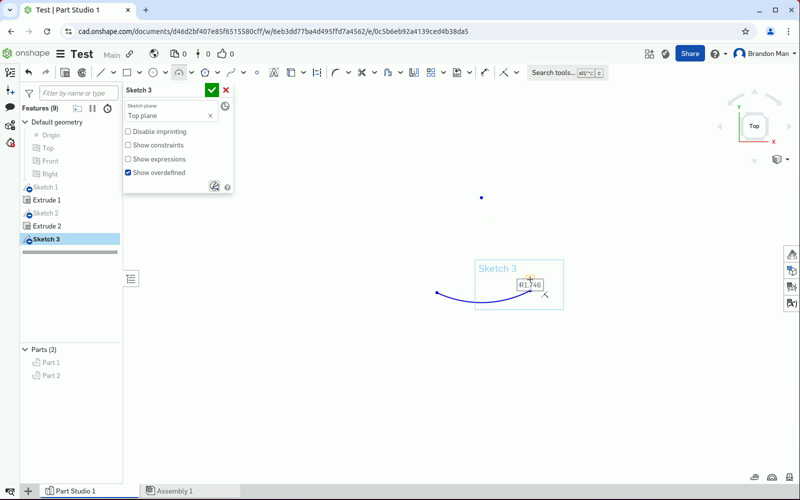
scroll(6)
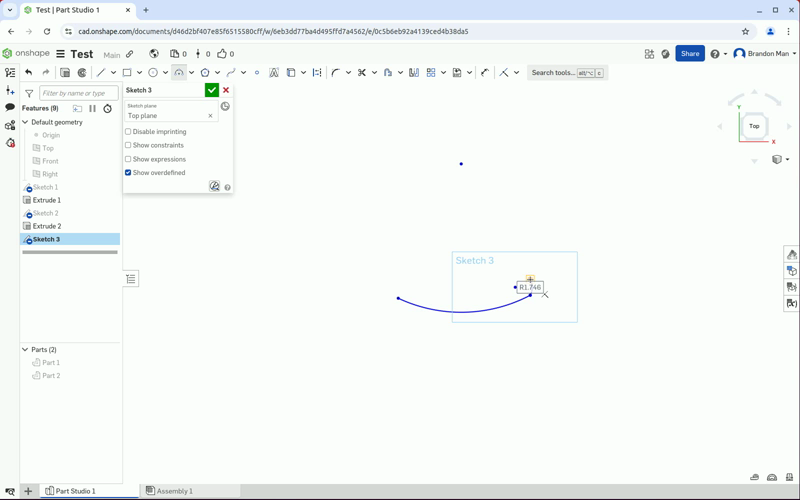
scroll(6)
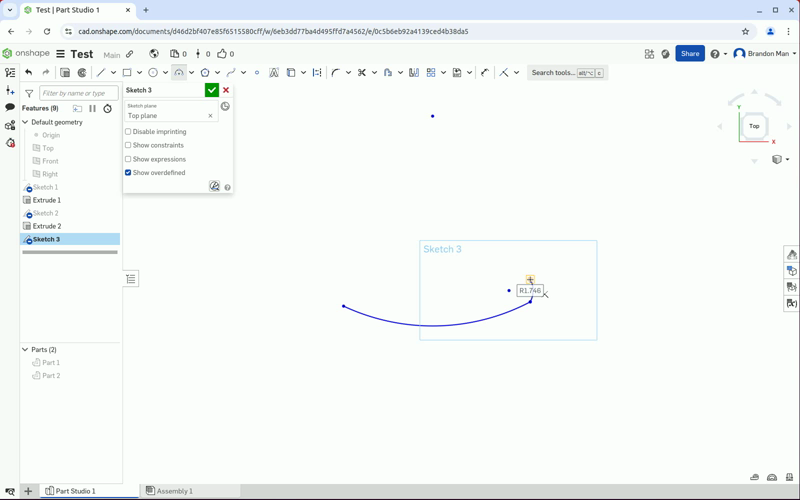
scroll(6)
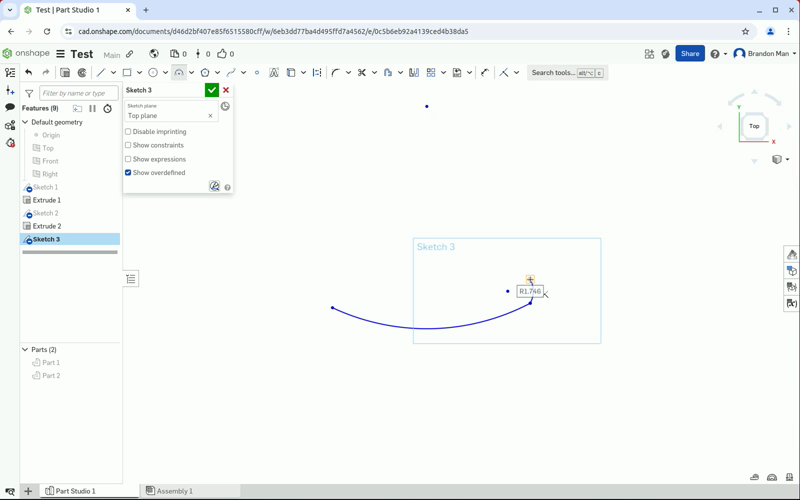
scroll(6)
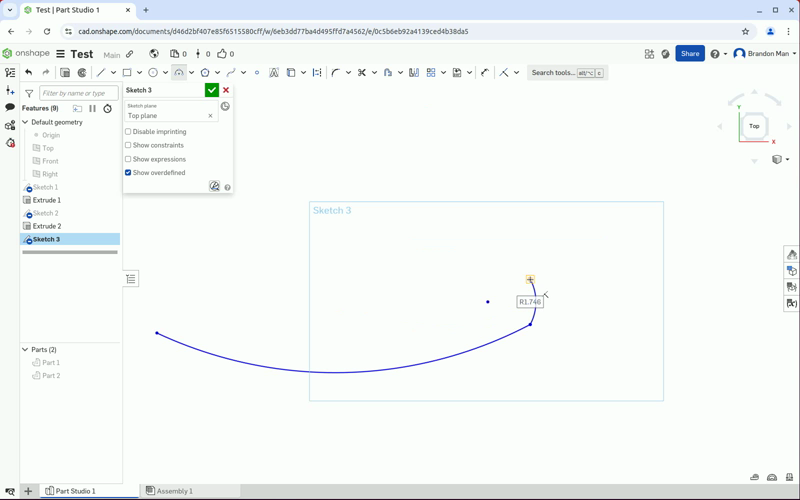
scroll(6)
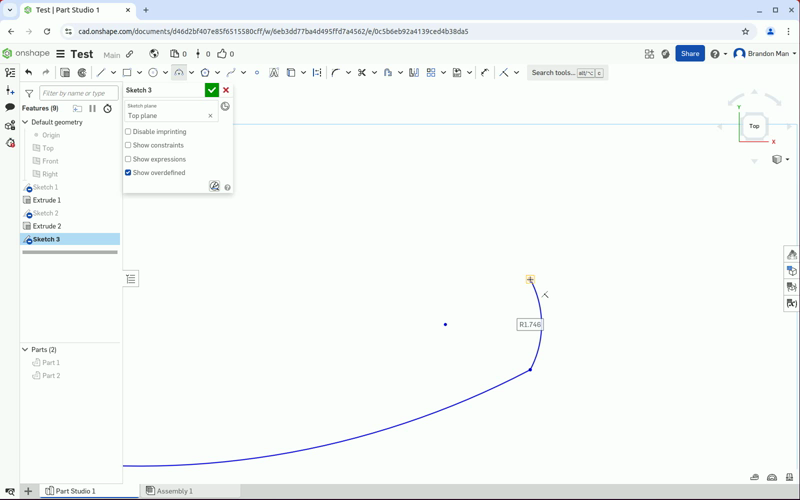
click(530, 279)
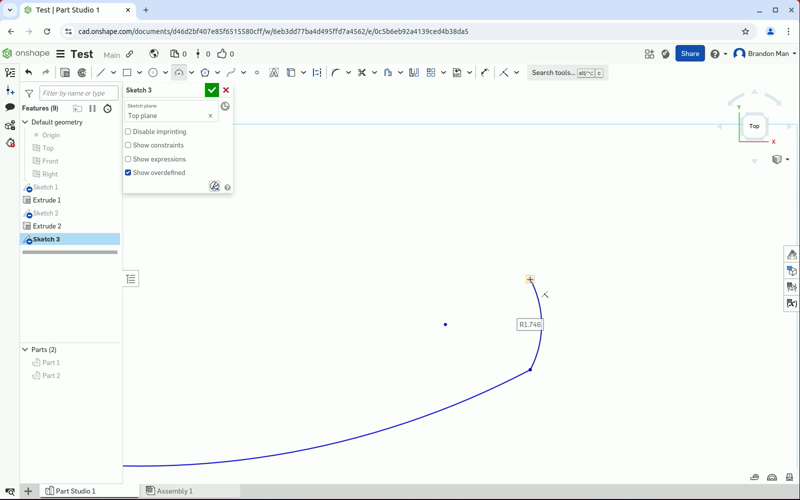
scroll(-6)
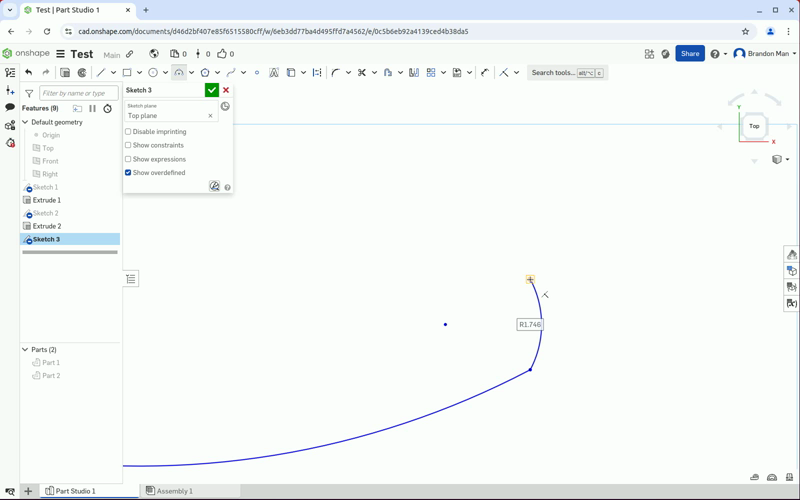
scroll(-6)
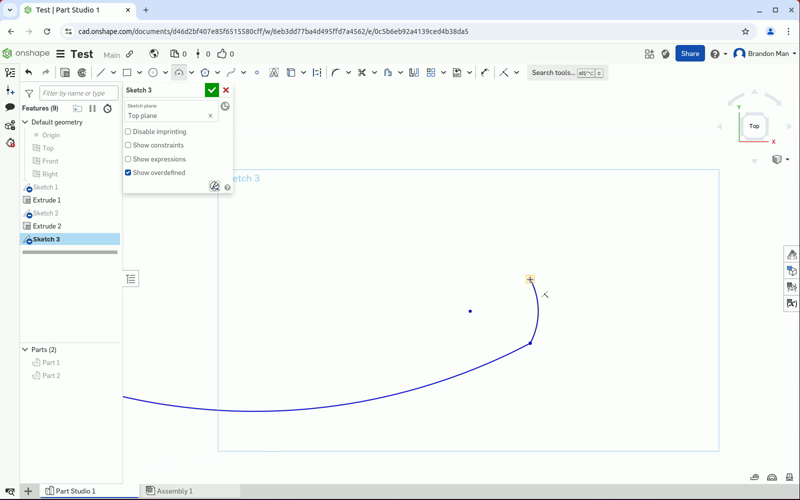
scroll(-6)
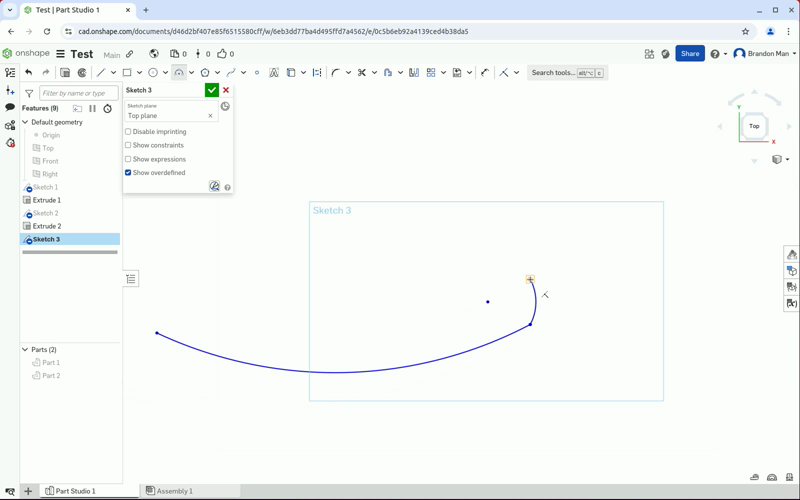
scroll(-6)
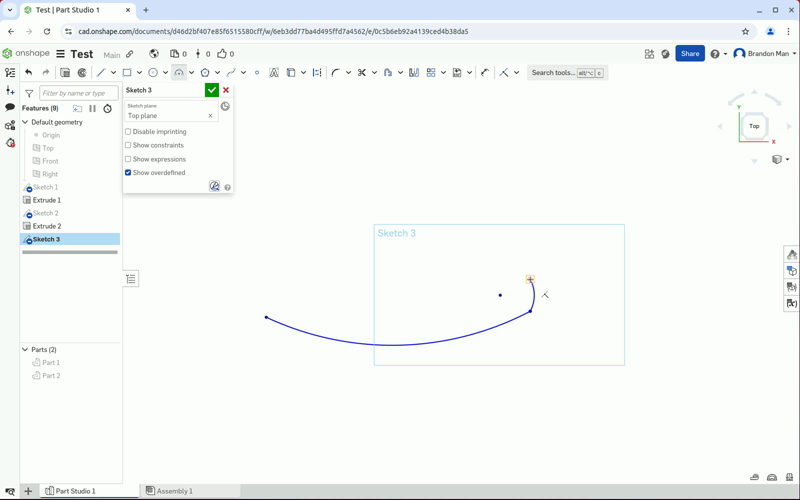
scroll(-6)
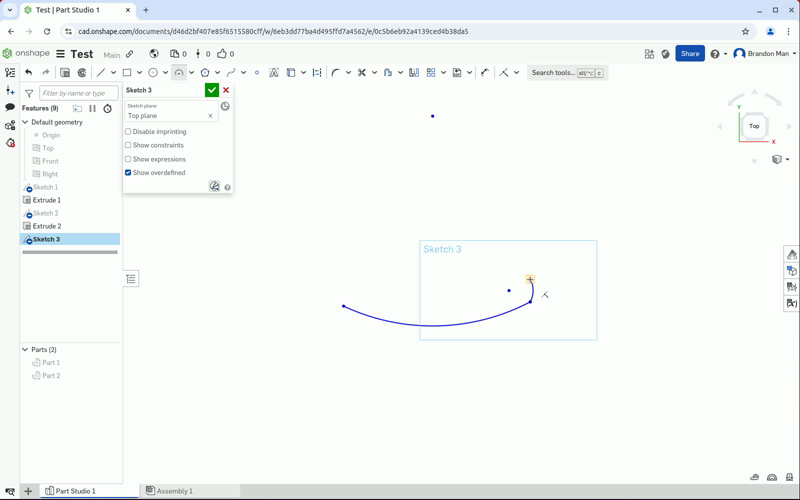
scroll(-6)
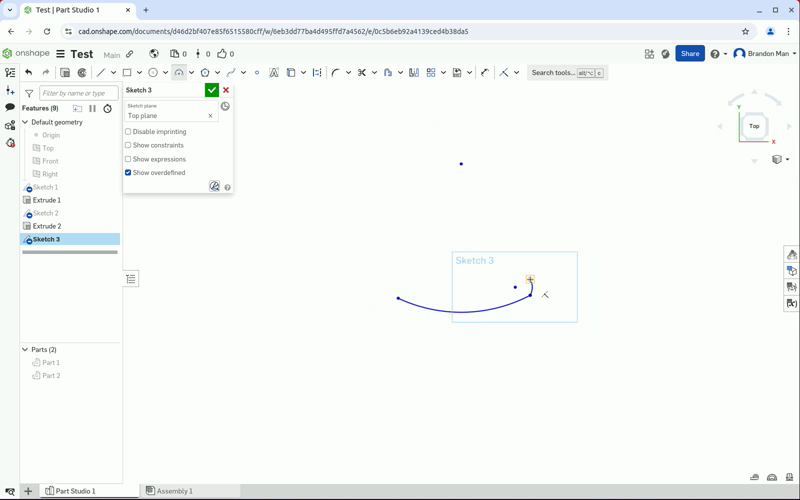
scroll(-6)
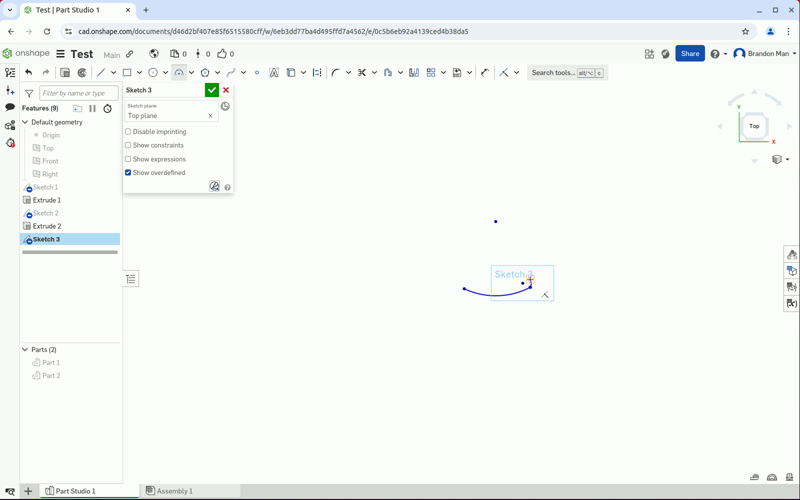
key_down(shift)
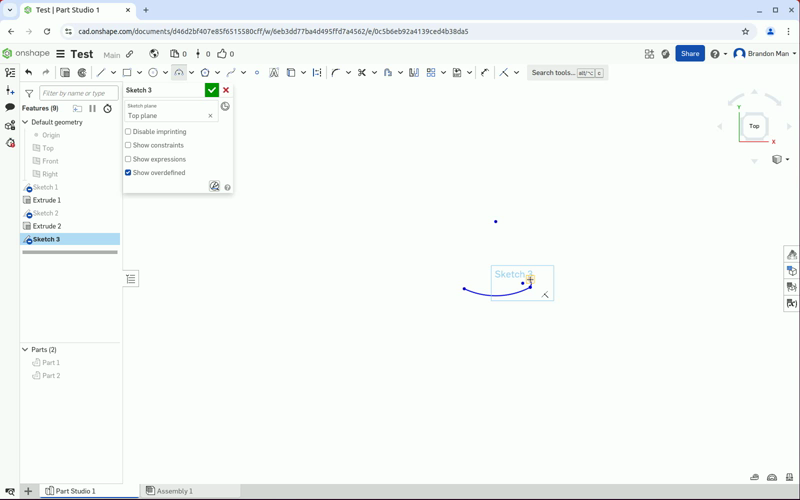
mouse_move(464, 277)
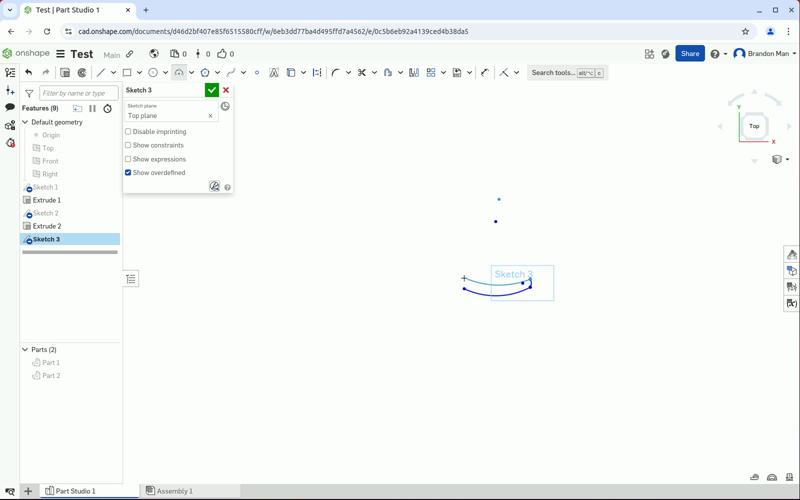
click(464, 277)
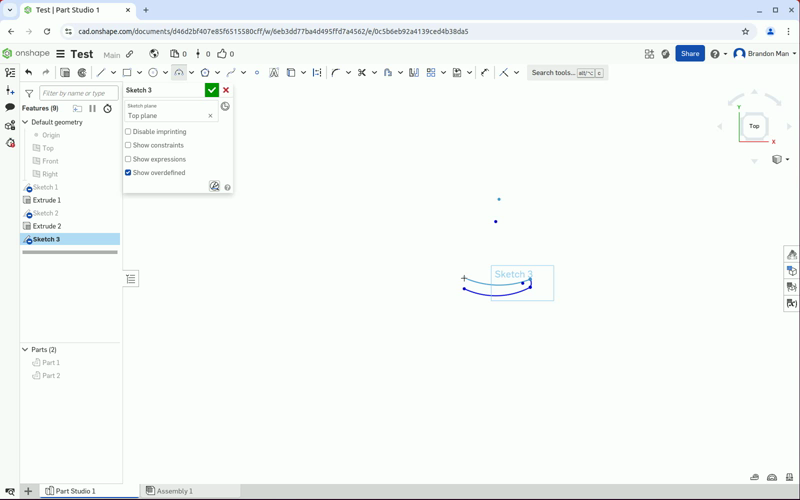
mouse_move(497, 270)
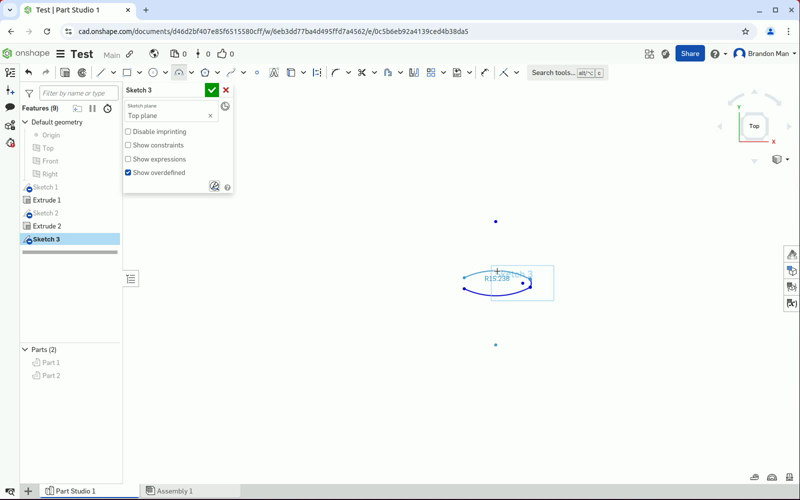
click(497, 270)
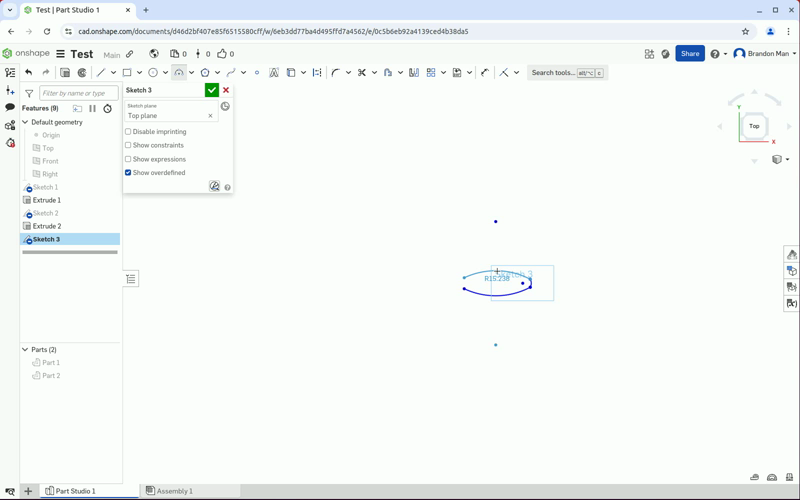
key_up(shift)
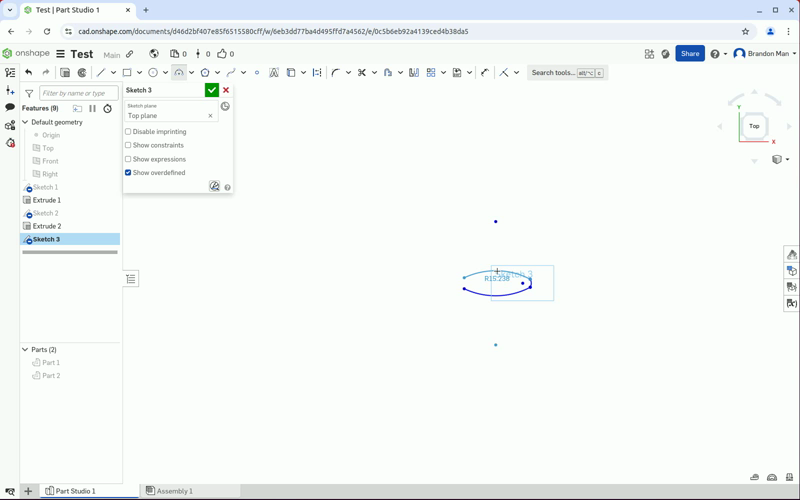
mouse_move(464, 277)
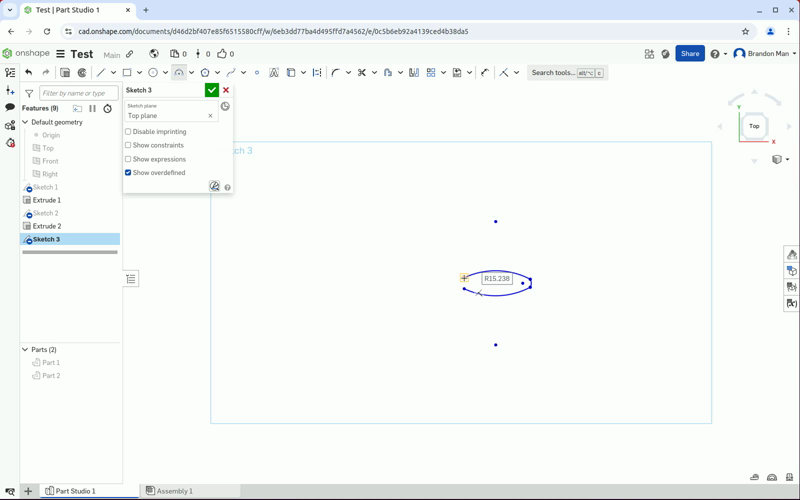
click(464, 277)
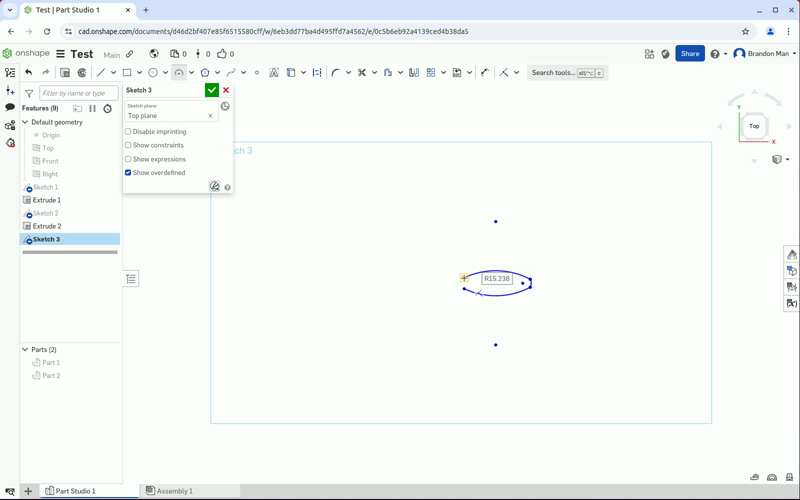
mouse_move(464, 288)
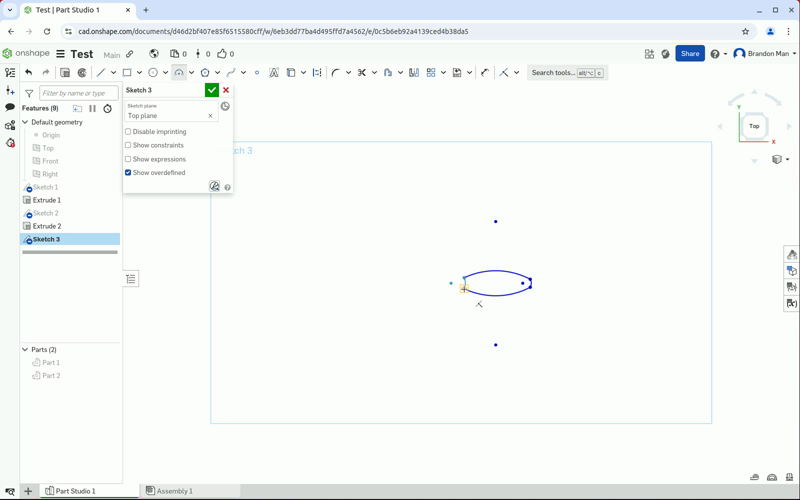
click(464, 288)
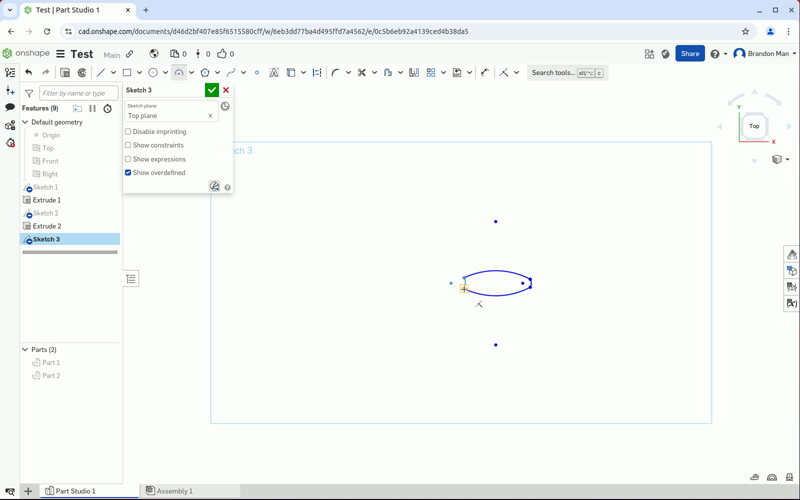
key_down(shift)
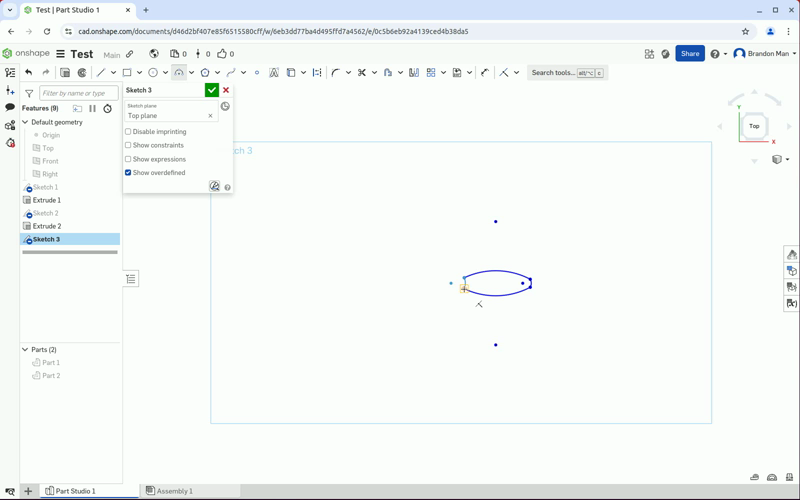
mouse_move(463, 283)
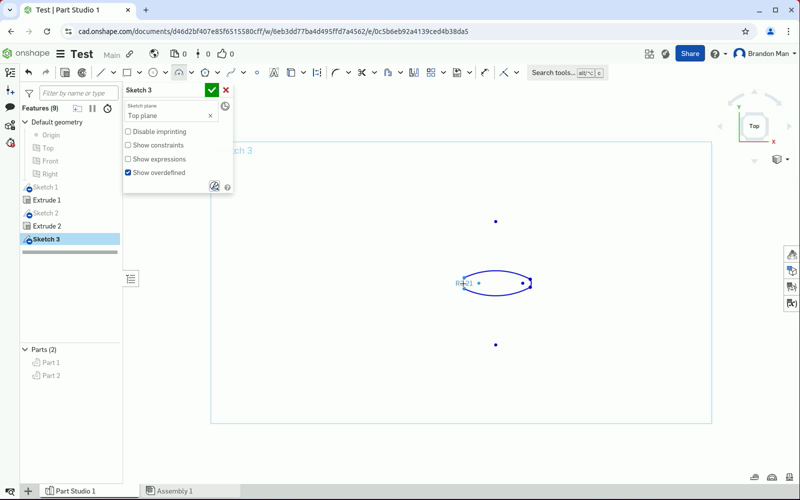
scroll(6)
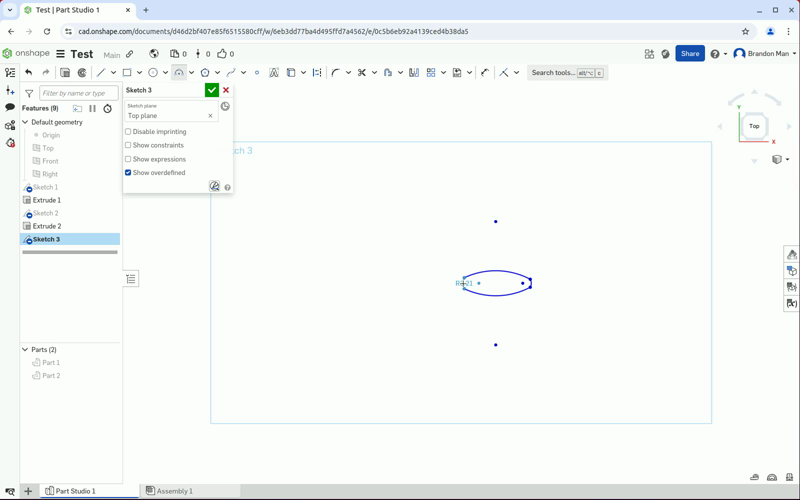
scroll(6)
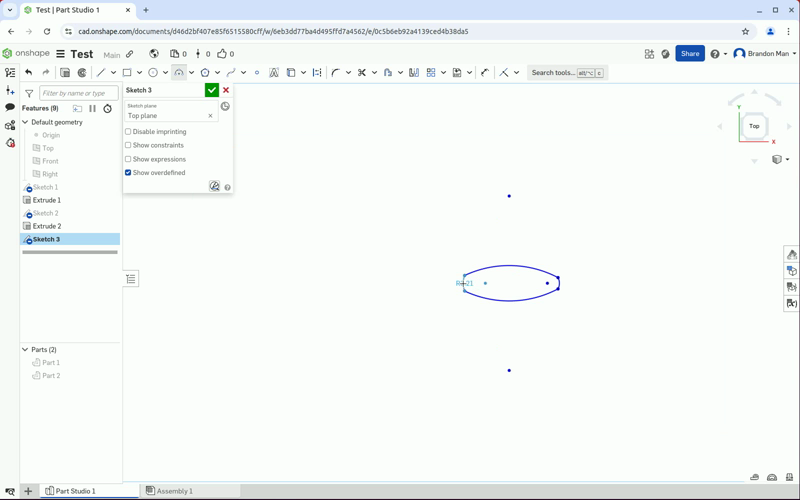
scroll(6)
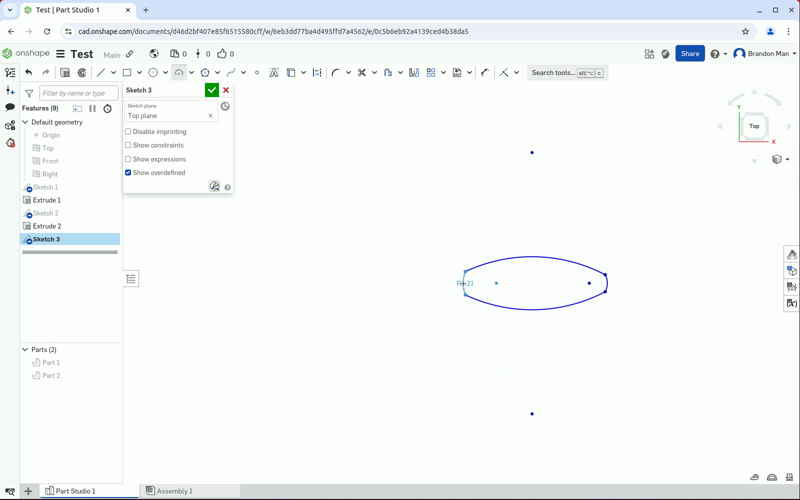
scroll(6)
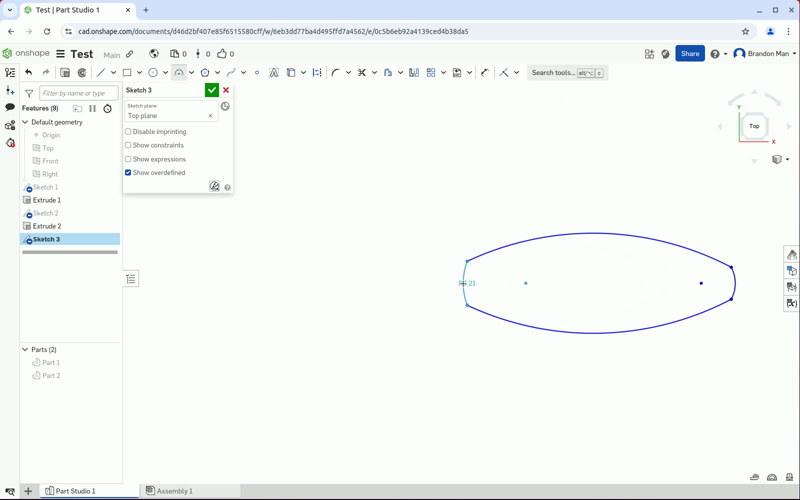
scroll(6)
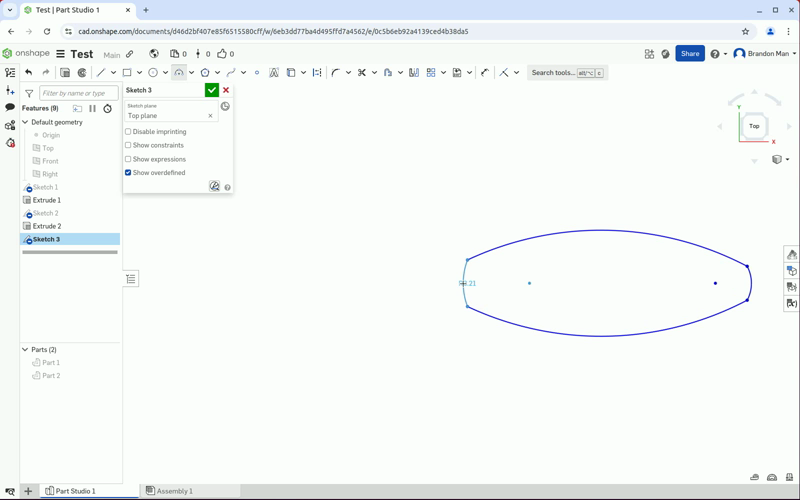
scroll(6)
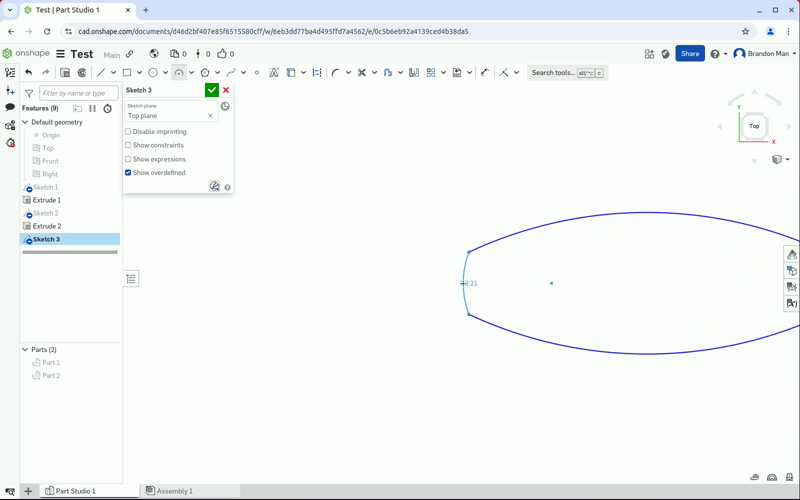
scroll(6)
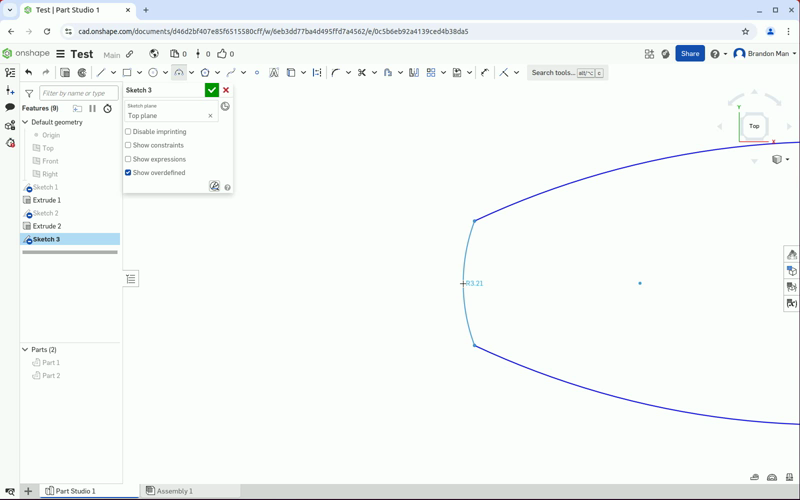
click(463, 283)
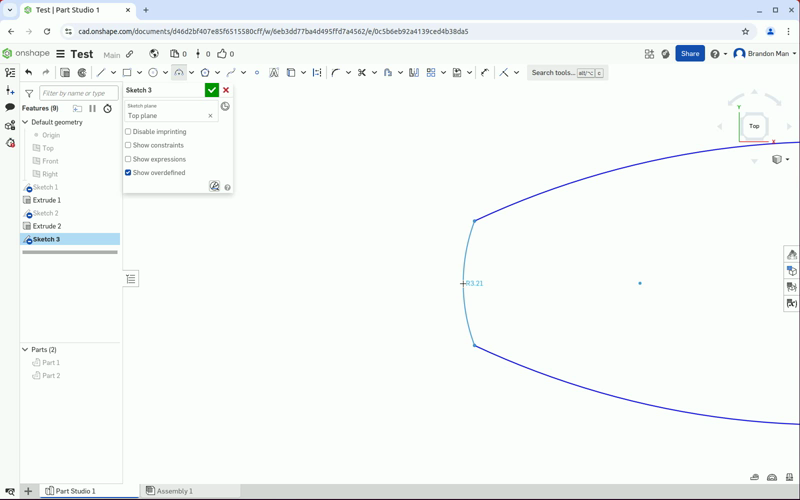
scroll(-6)
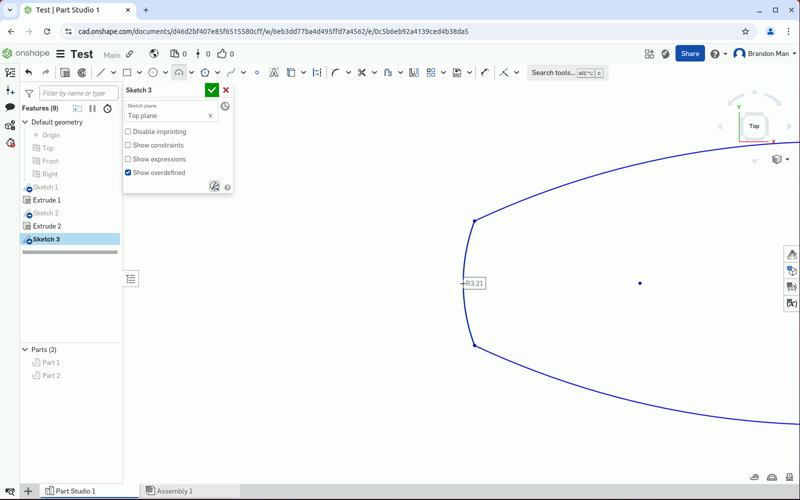
scroll(-6)
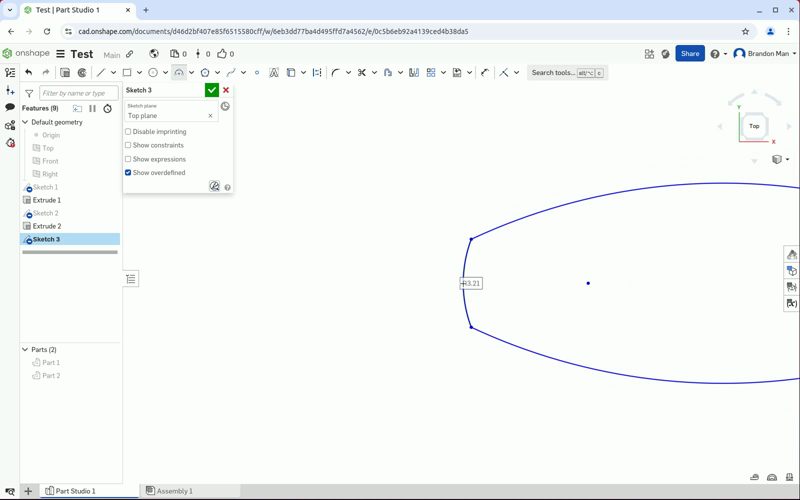
scroll(-6)
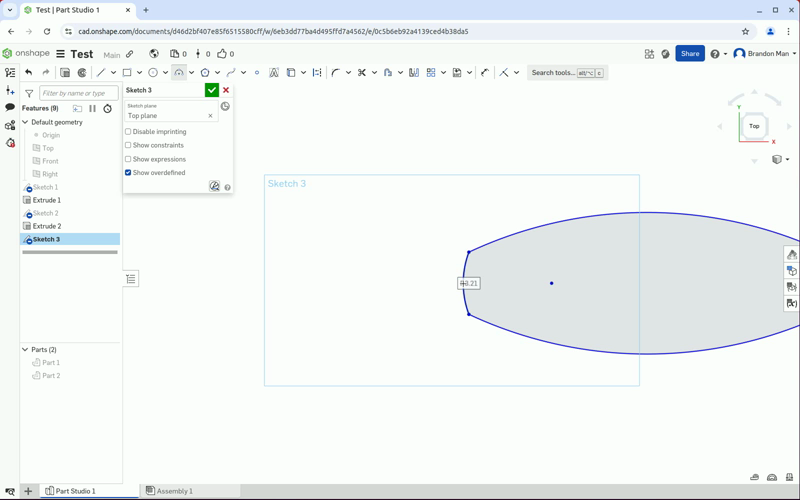
scroll(-6)
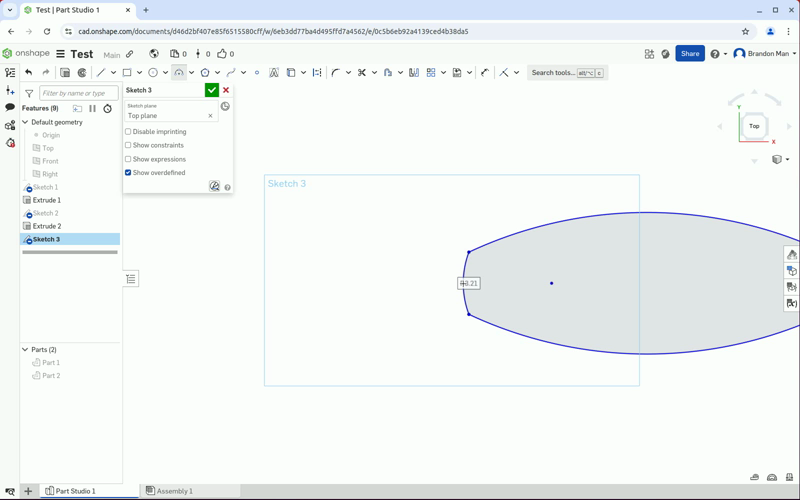
scroll(-6)
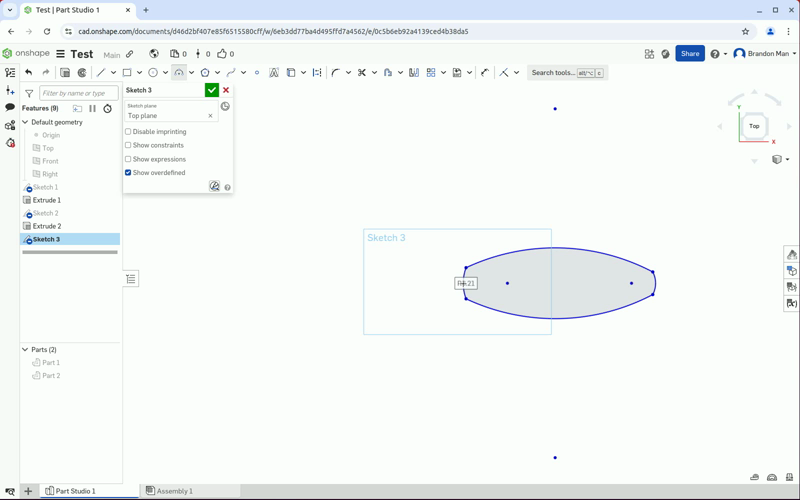
scroll(-6)
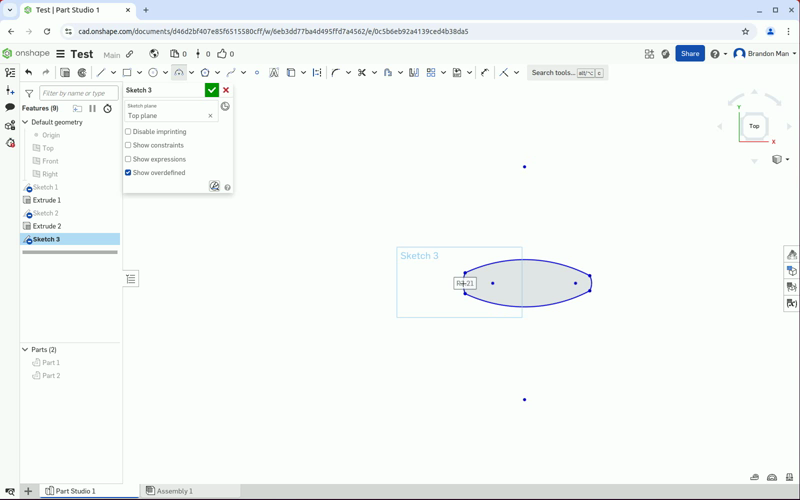
scroll(-6)
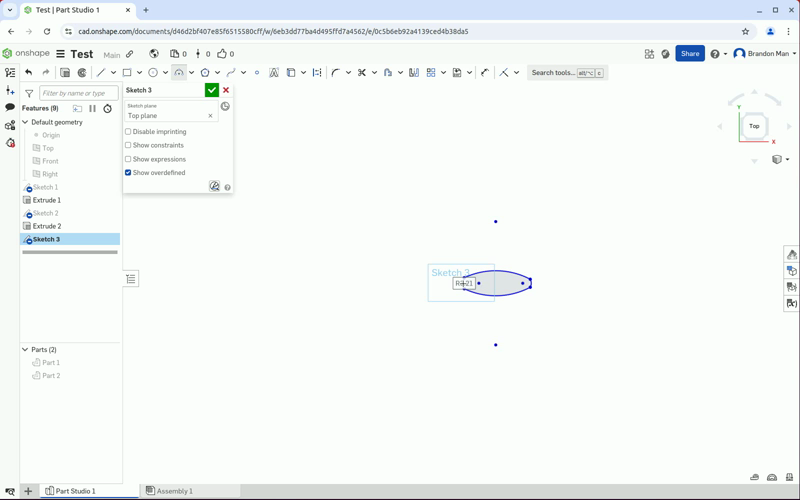
key_up(shift)
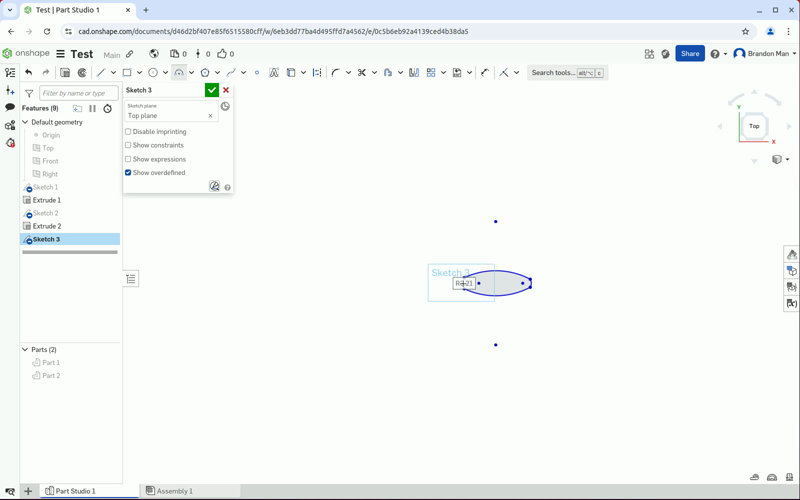
key(esc)
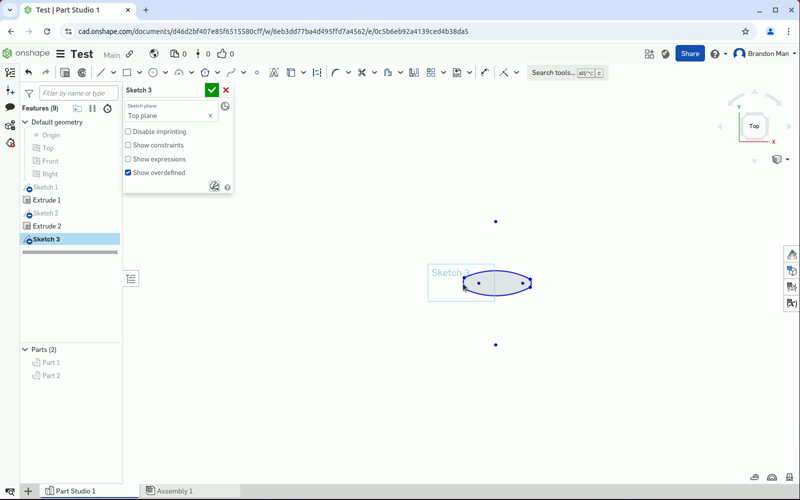
mouse_move(520, 277)
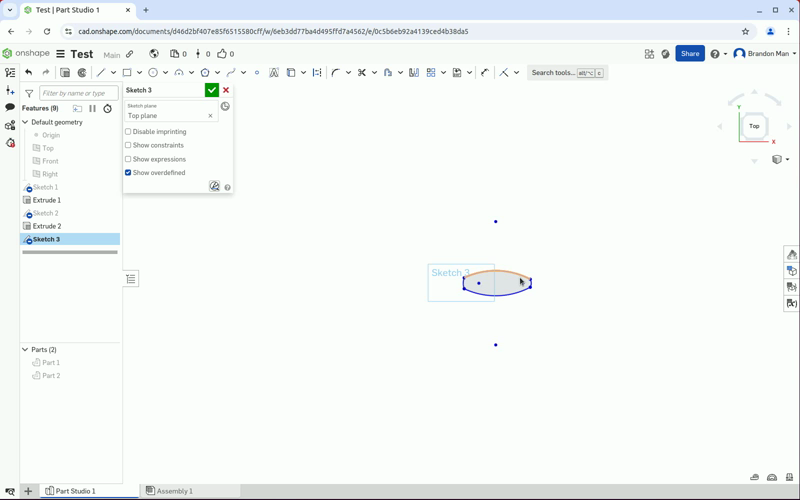
scroll(6)
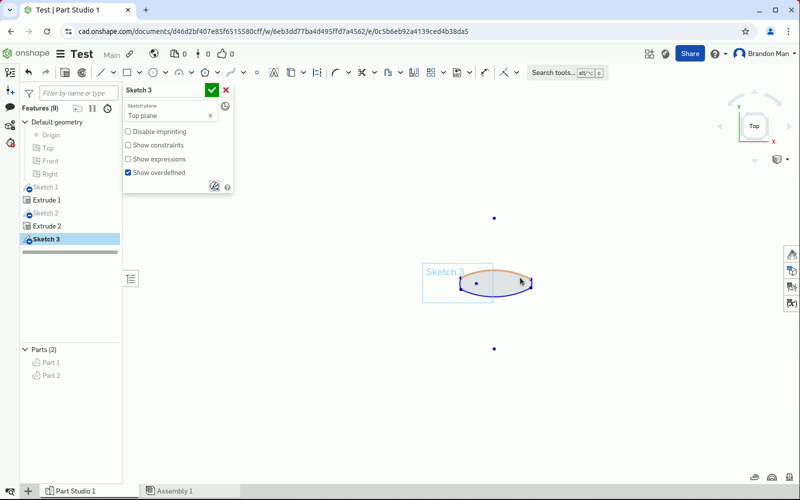
scroll(6)
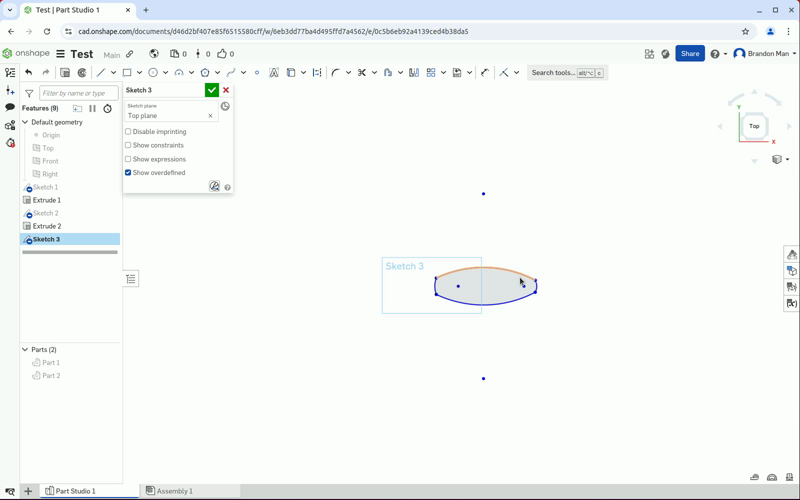
scroll(6)
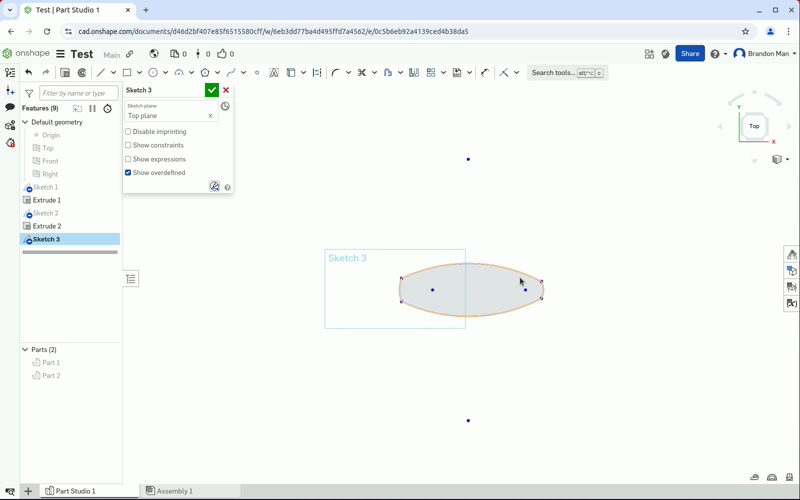
scroll(6)
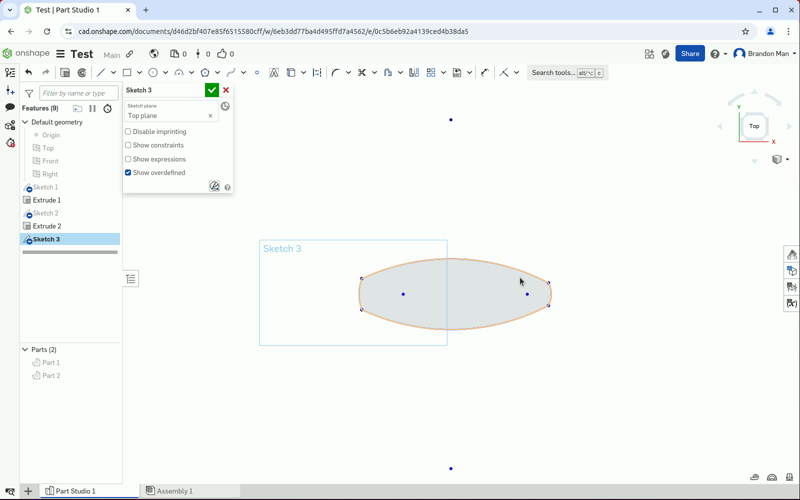
scroll(6)
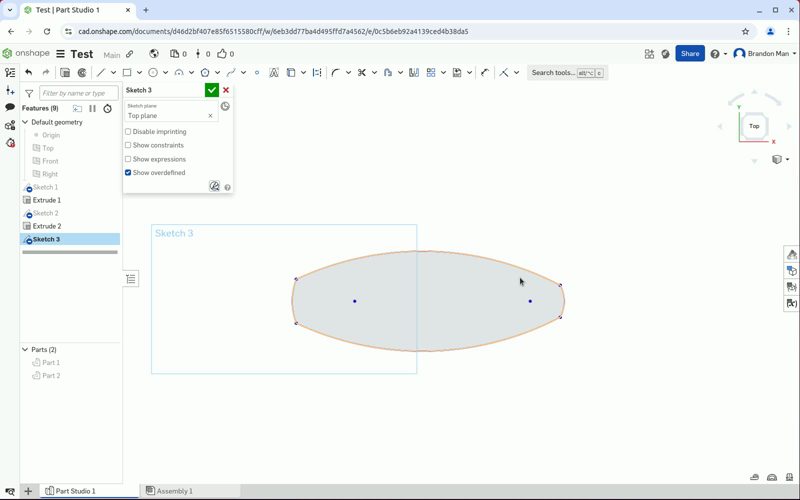
scroll(6)
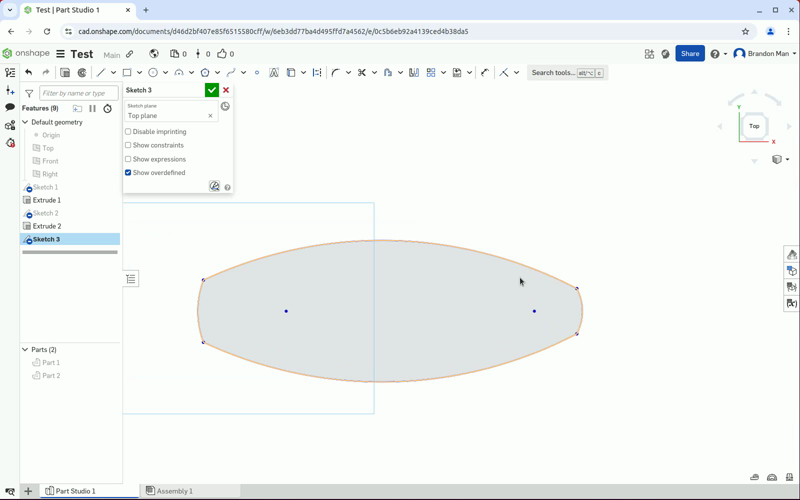
scroll(6)
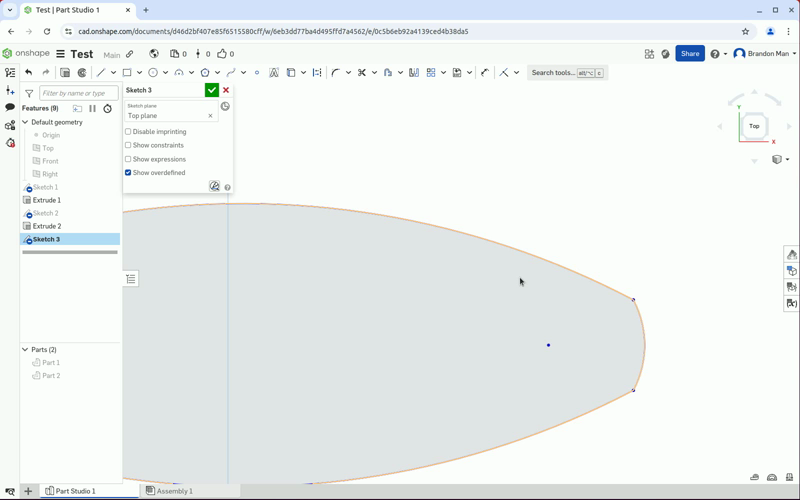
click(520, 277)
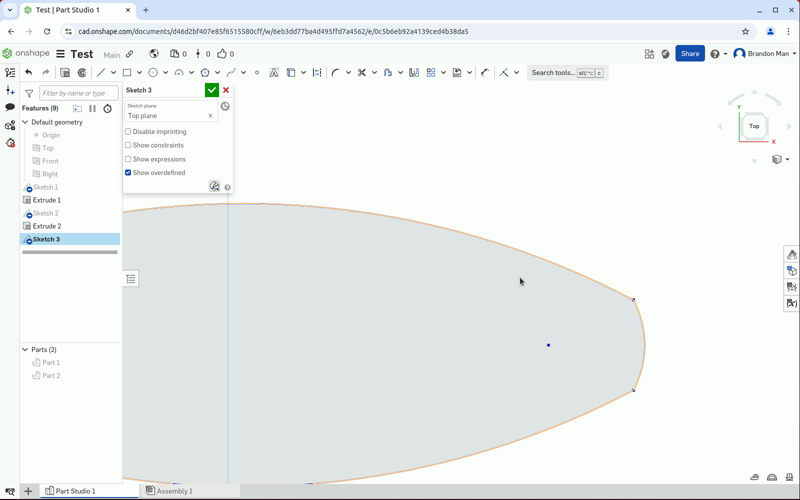
scroll(-6)
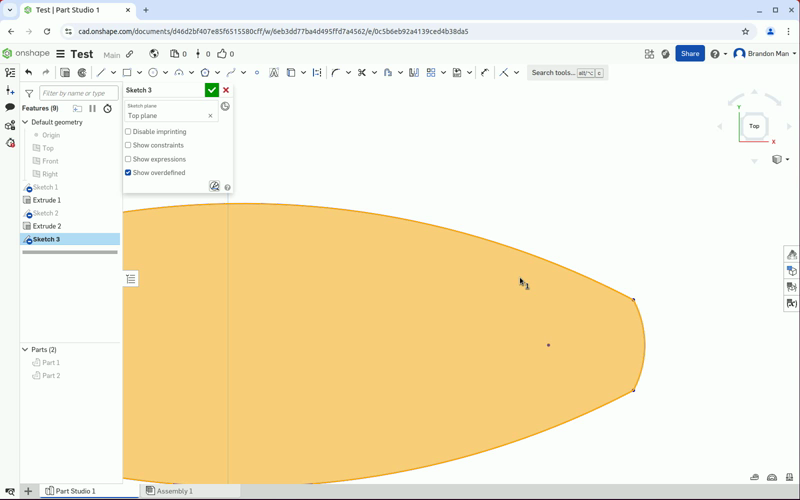
scroll(-6)
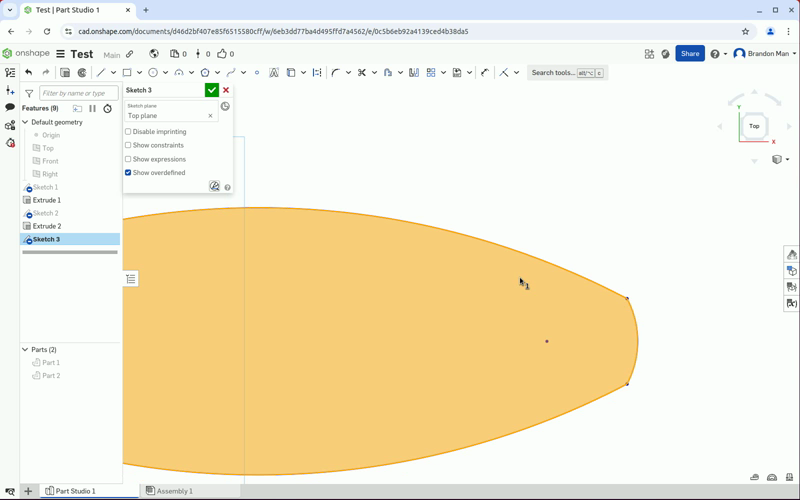
scroll(-6)
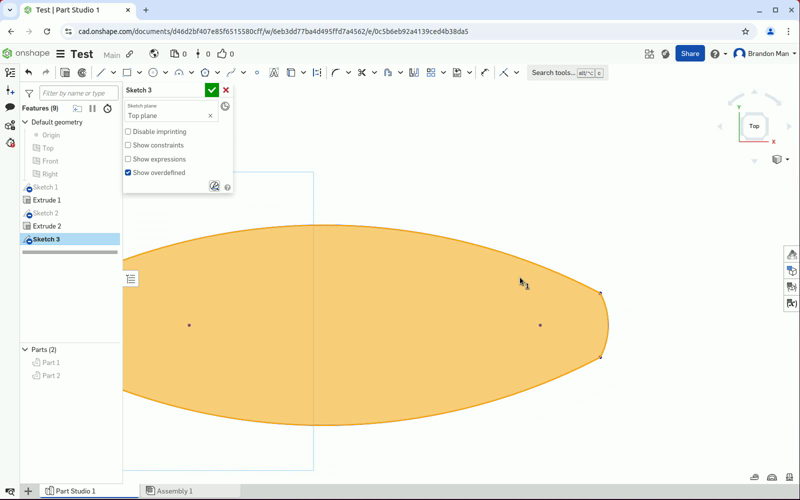
scroll(-6)
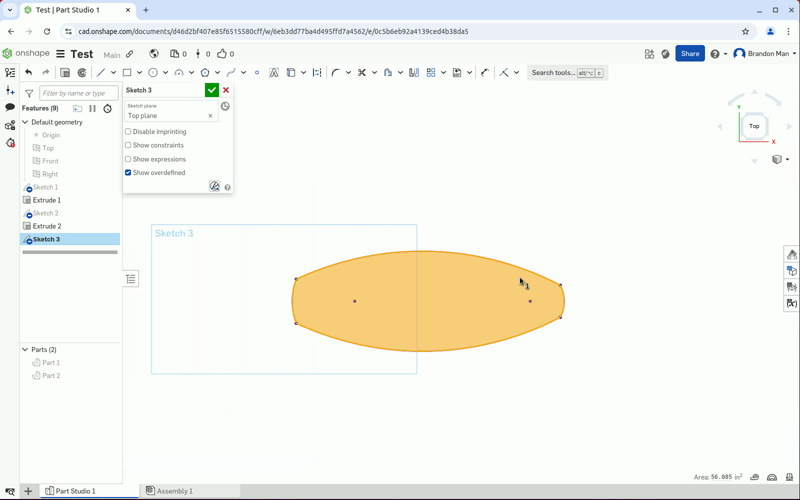
scroll(-6)
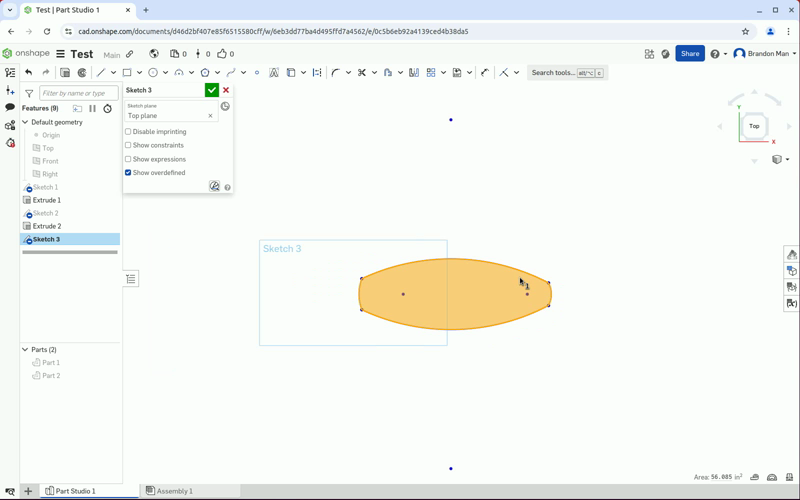
scroll(-6)
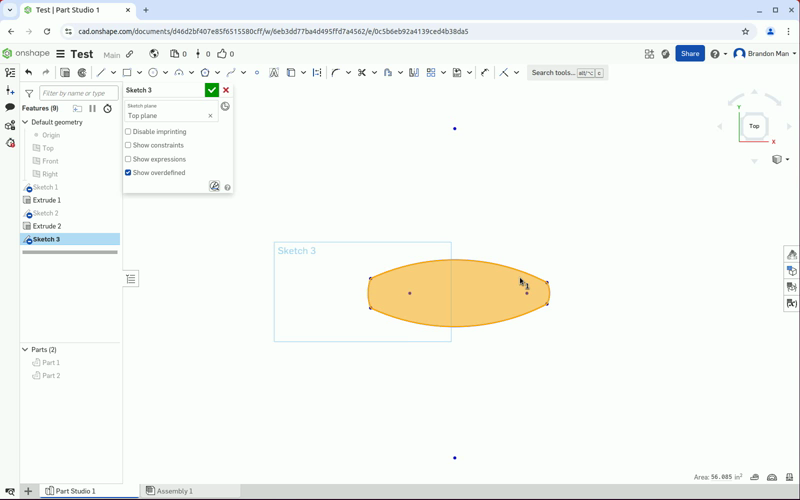
scroll(-6)
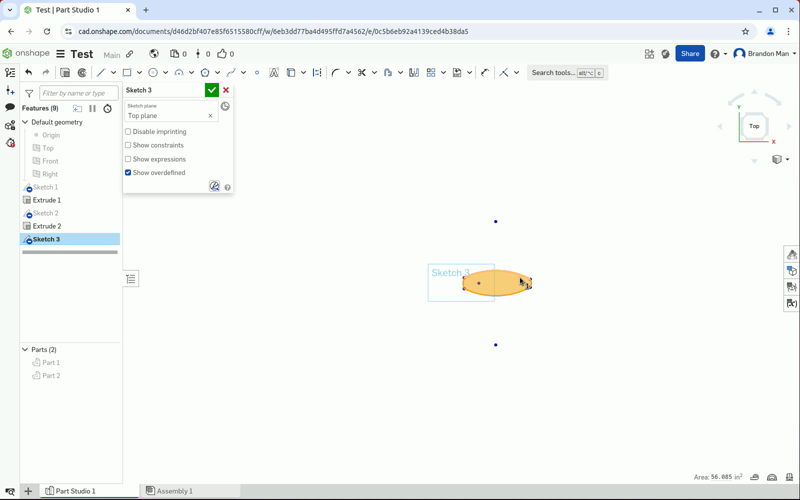
mouse_move(73, 352)
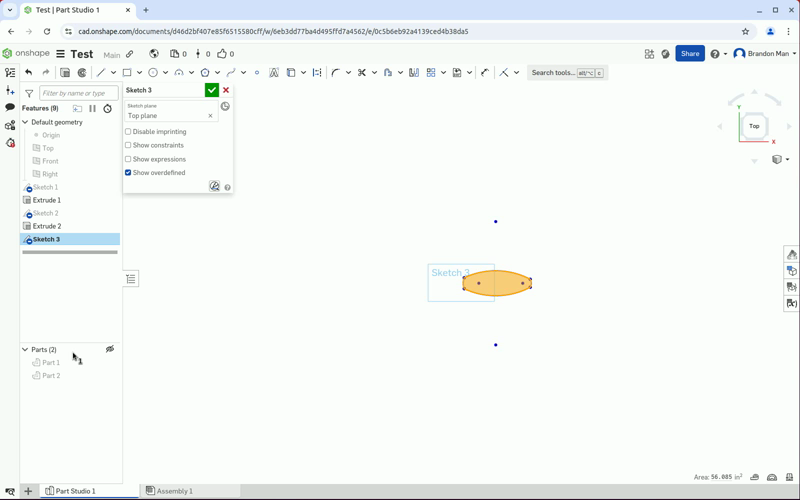
key(shift+y)
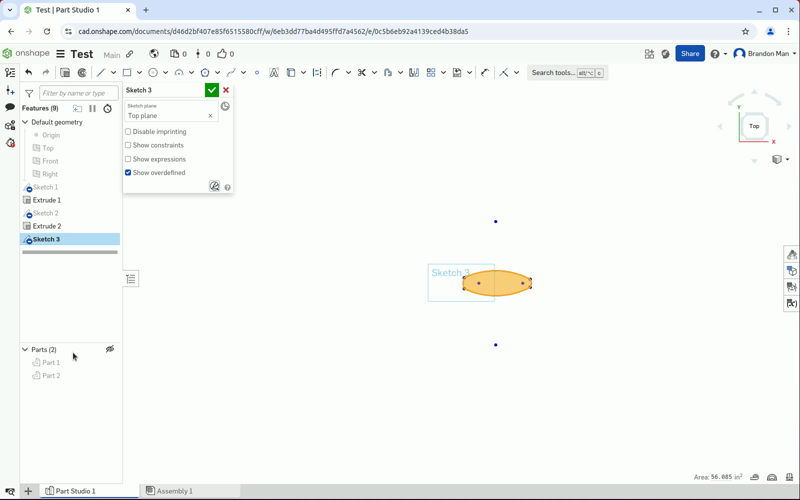
key(shift+e)
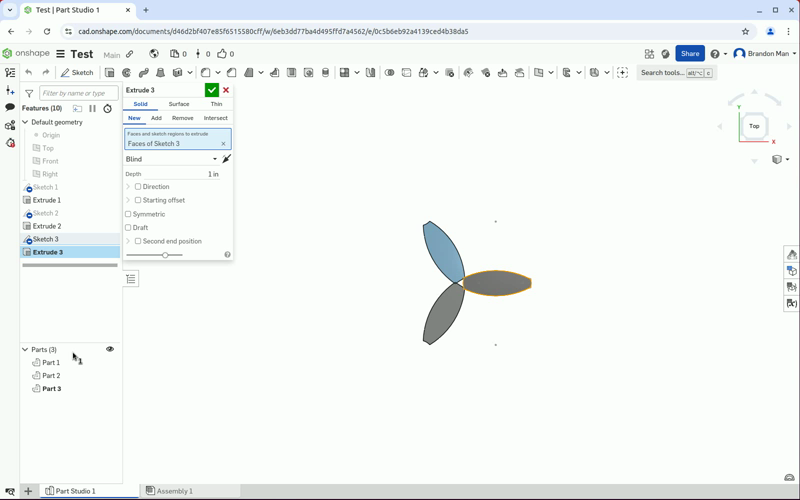
mouse_move(143, 106)
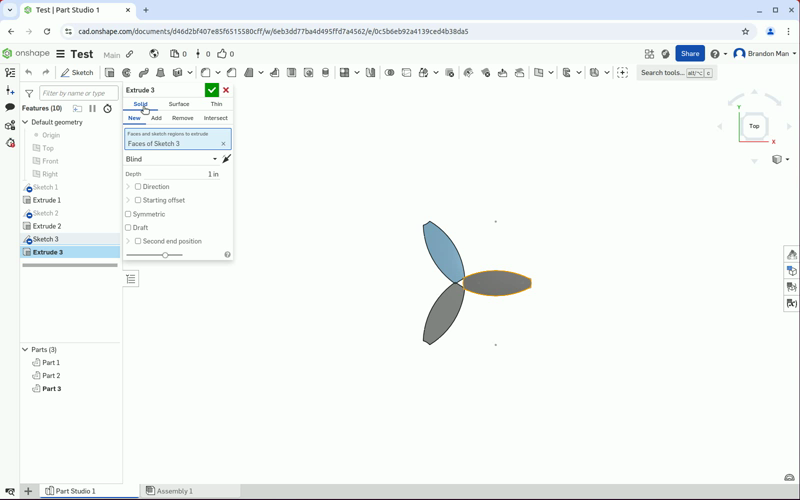
click(143, 106)
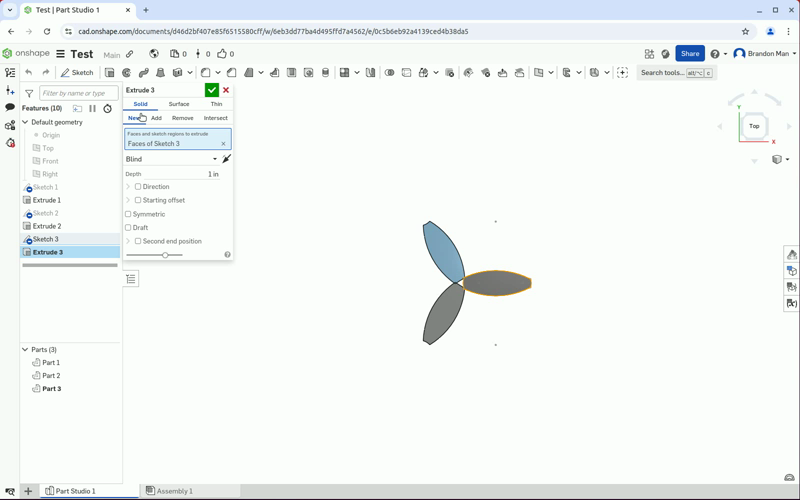
mouse_move(137, 120)
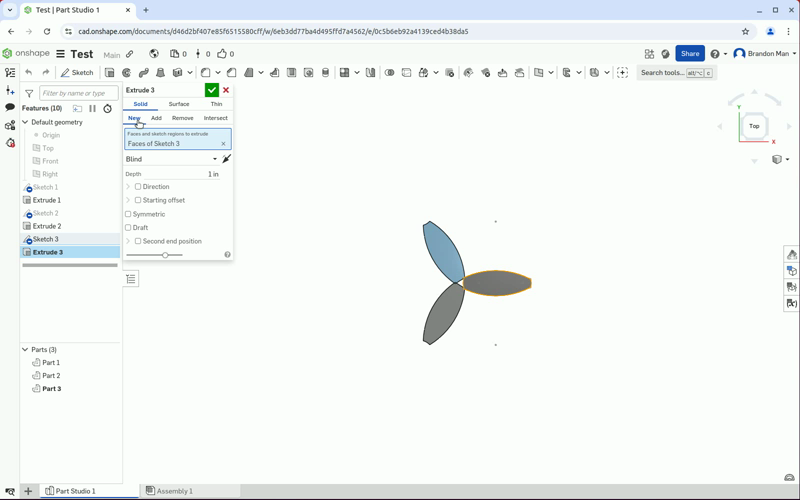
click(137, 120)
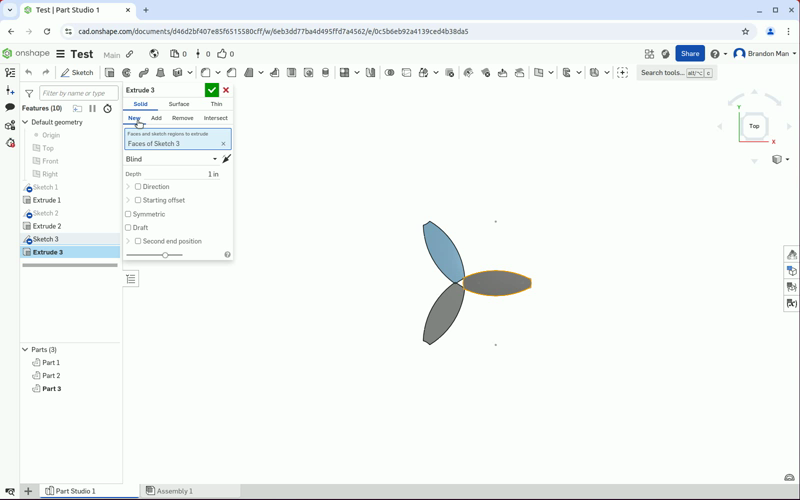
key(tab, 4)
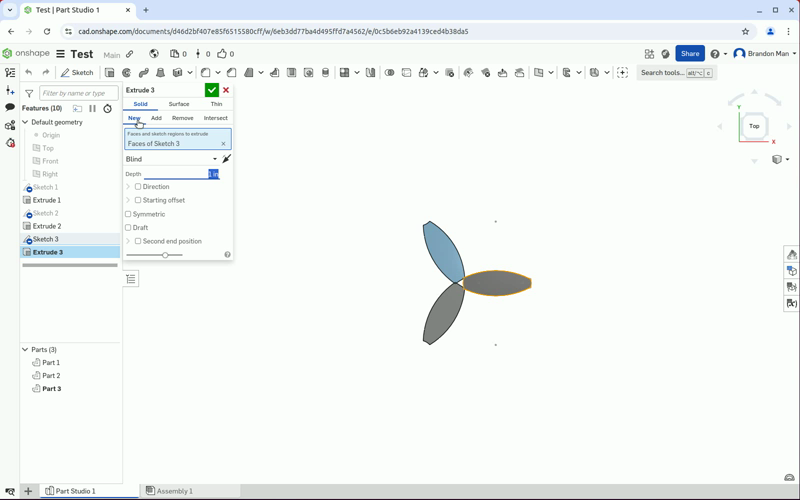
text(23.108)
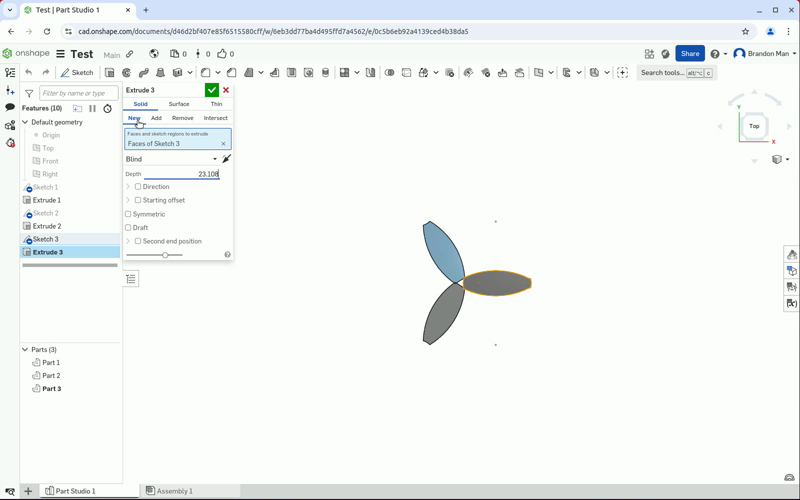
key(enter)
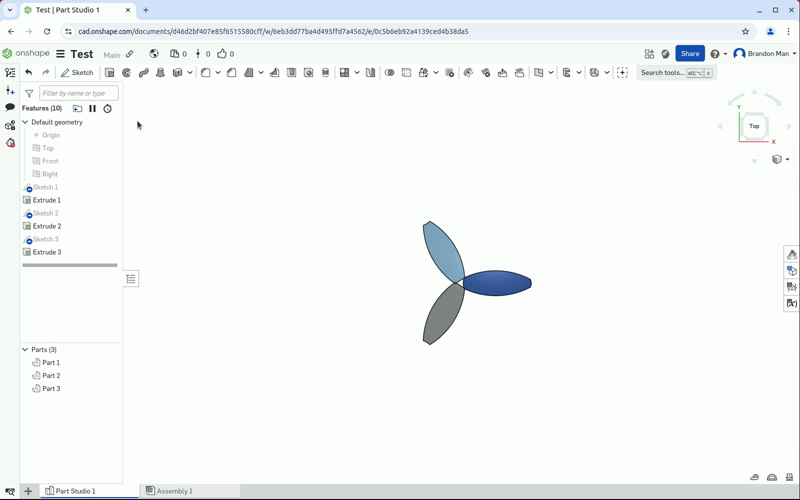
key(shift+h)
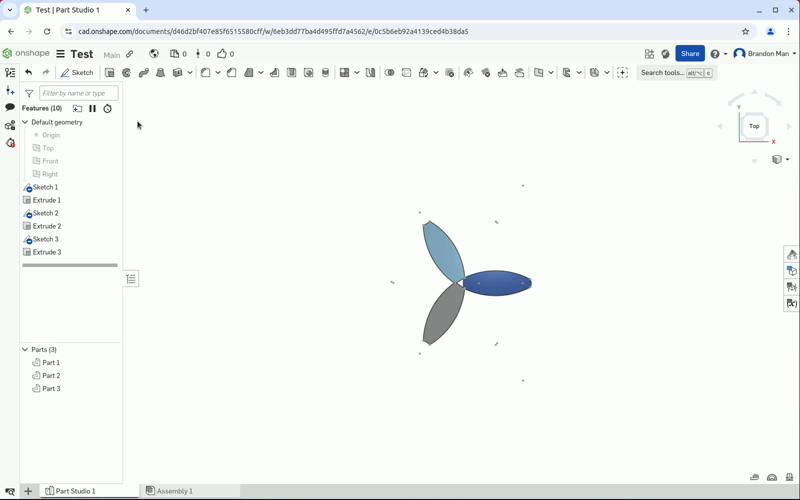
key(shift+h)
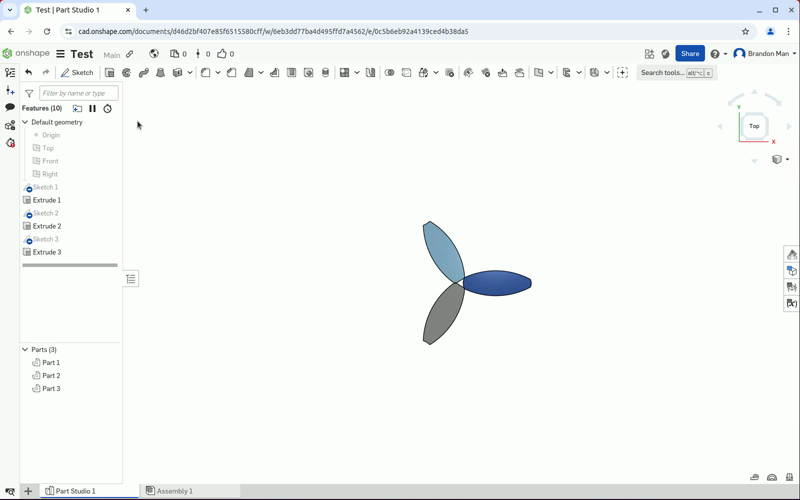
mouse_move(73, 189)
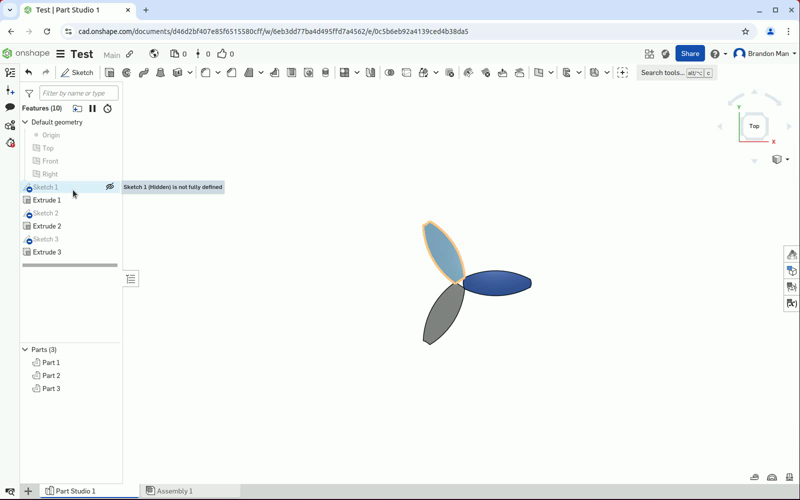
click(73, 189)
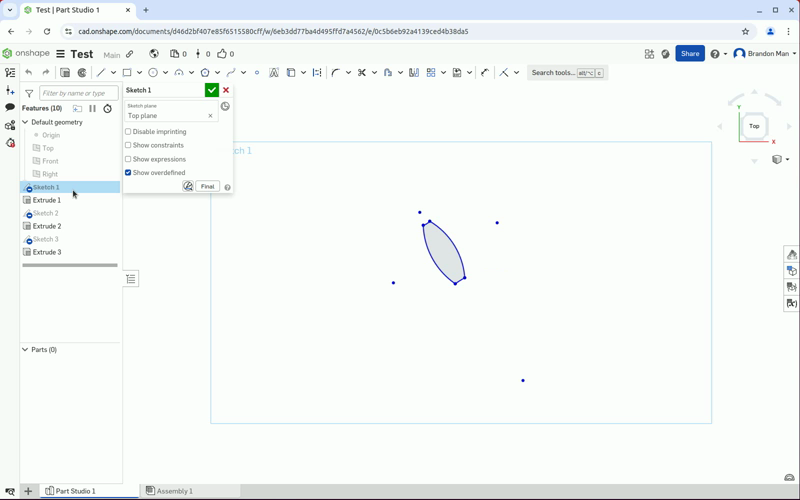
mouse_move(229, 92)
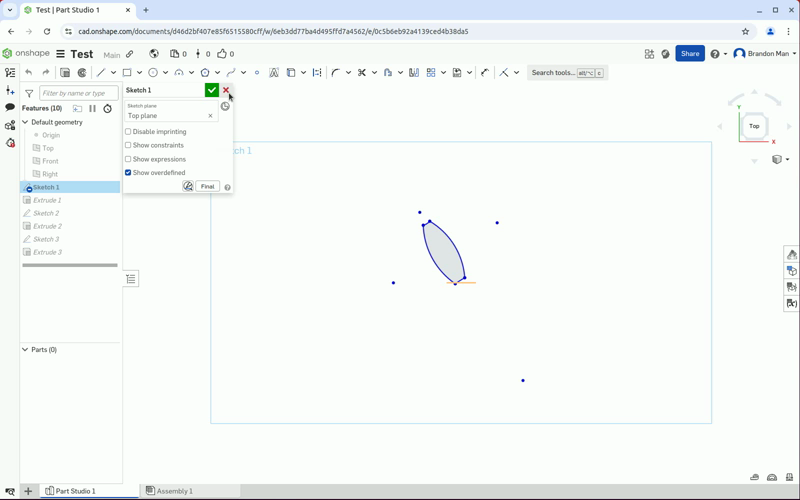
click(229, 92)
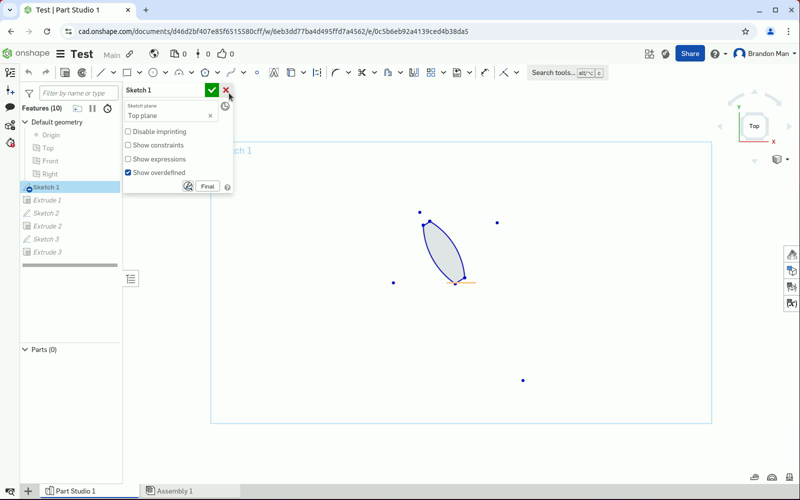
key(shift+s)
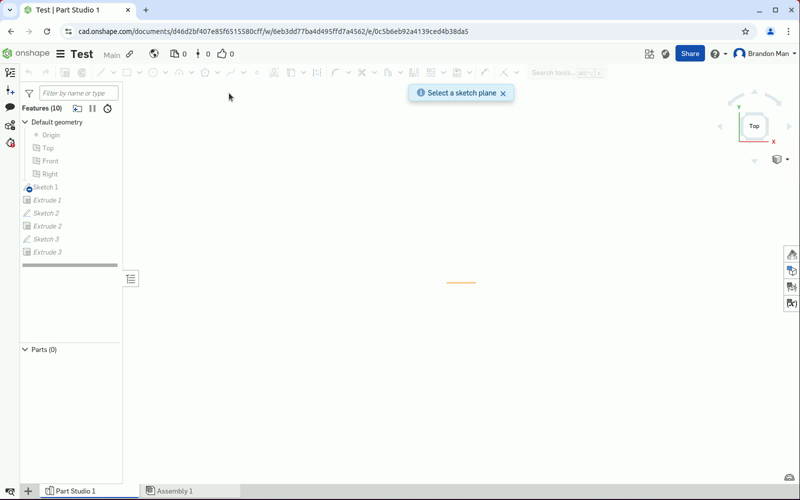
mouse_move(73, 150)
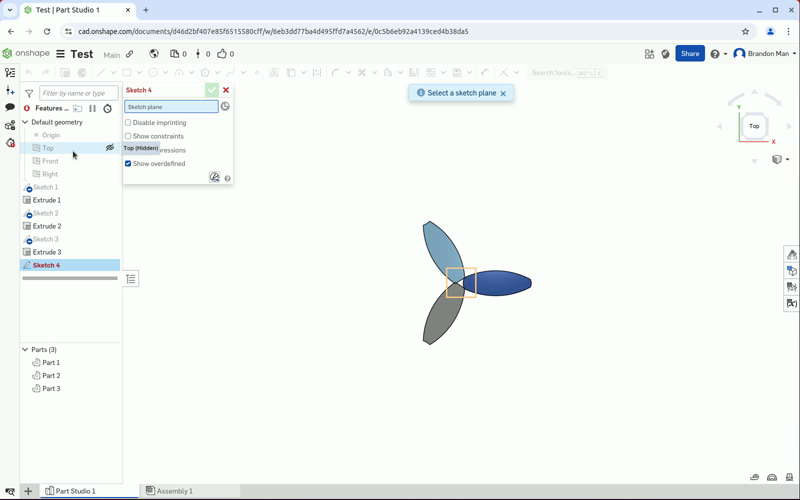
click(73, 150)
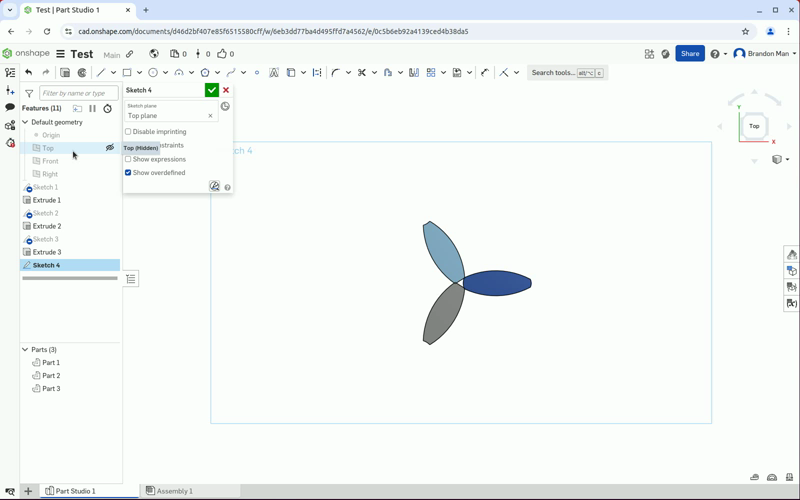
mouse_move(73, 352)
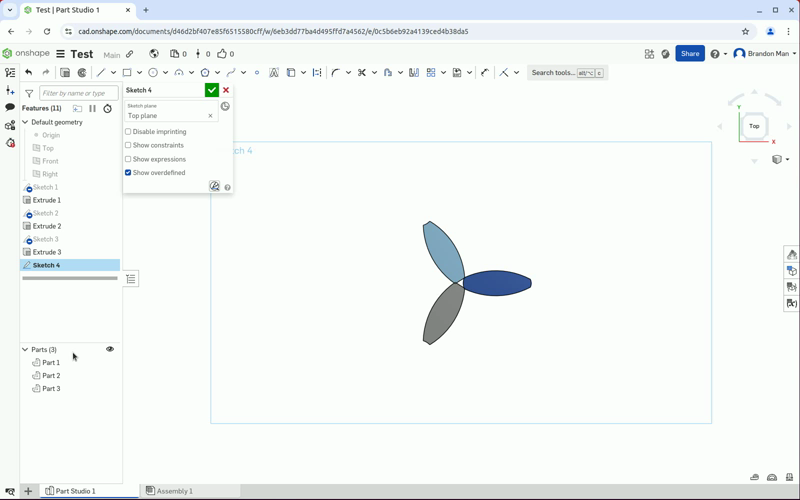
key(y)
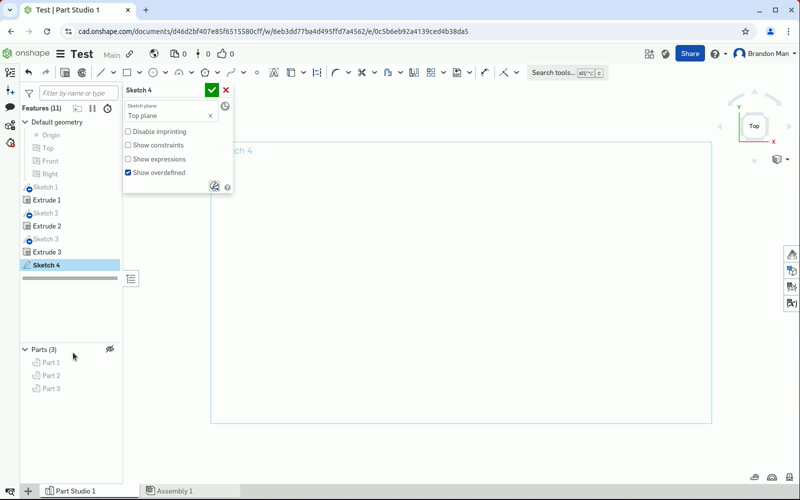
key(a)
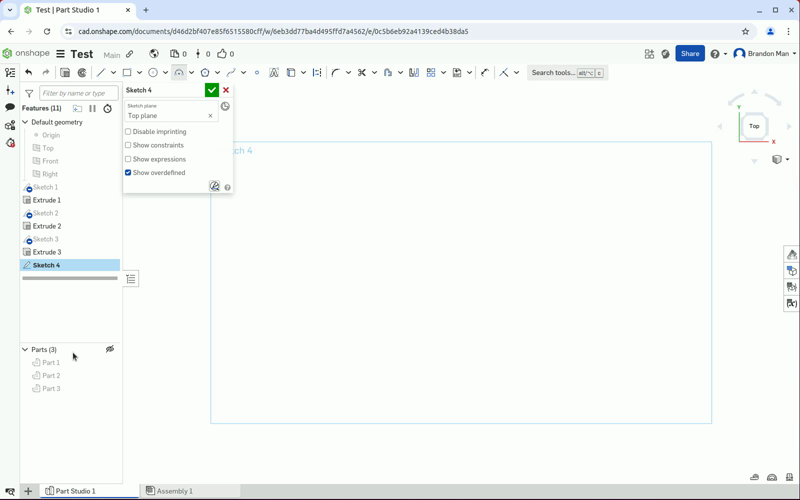
key_down(shift)
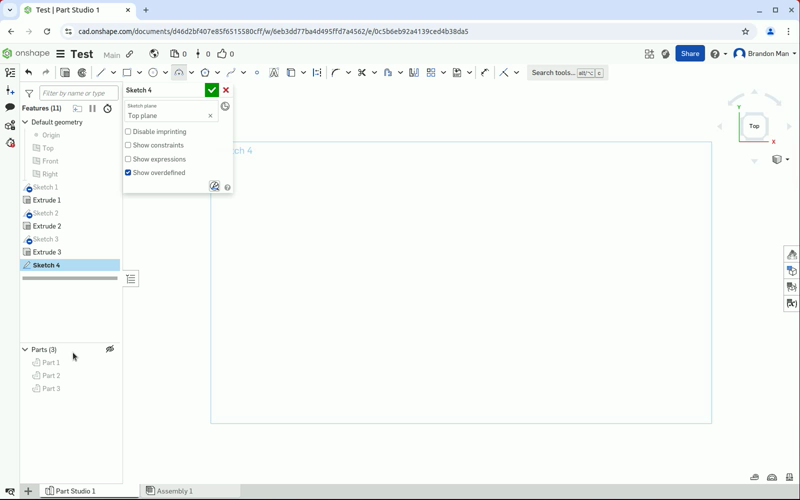
mouse_move(454, 282)
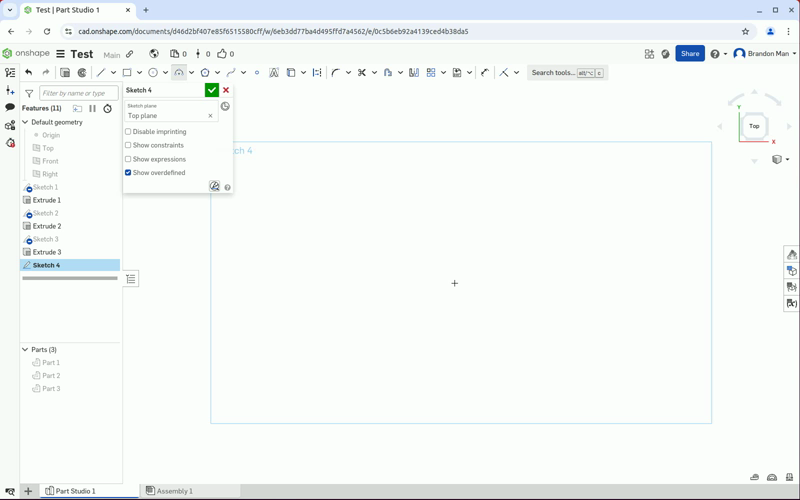
click(454, 282)
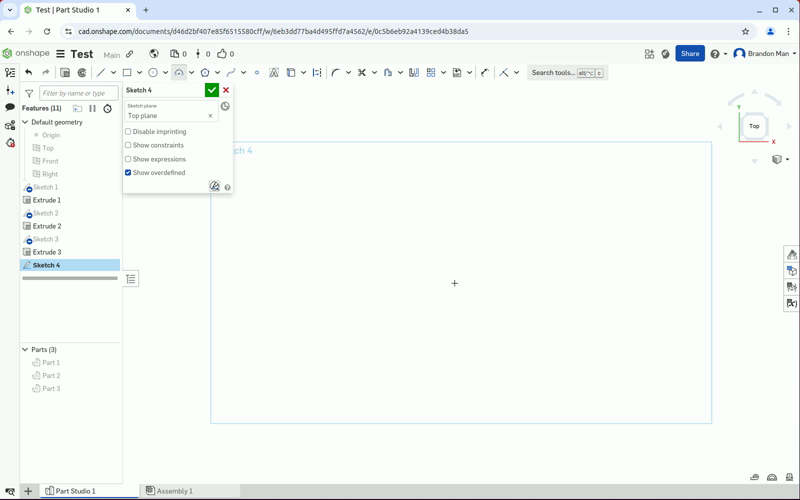
key_up(shift)
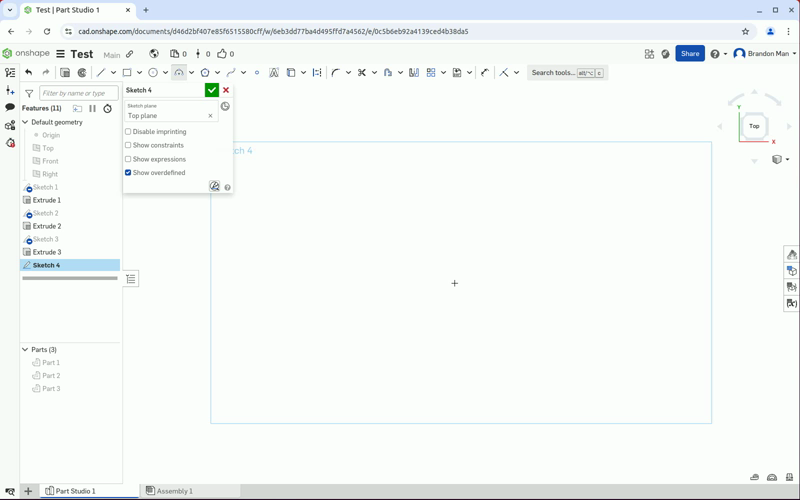
key_down(shift)
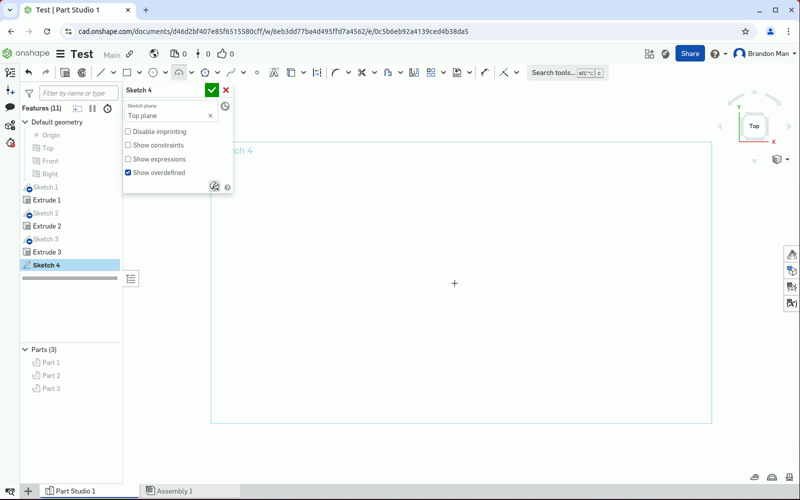
mouse_move(465, 288)
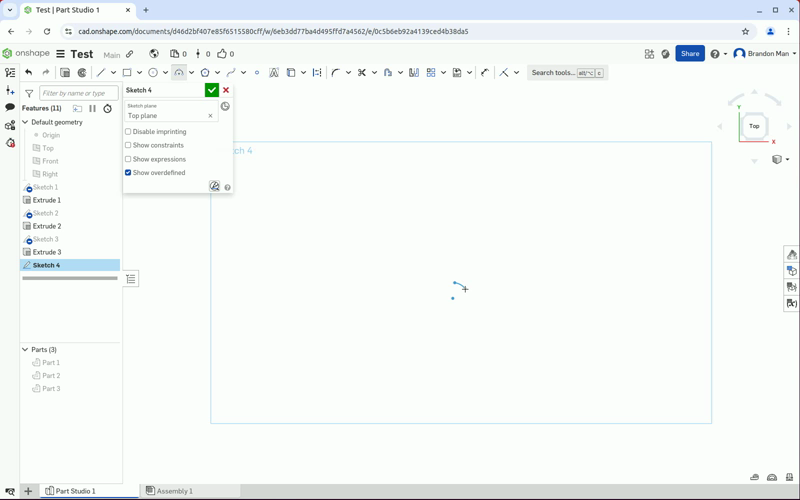
click(465, 288)
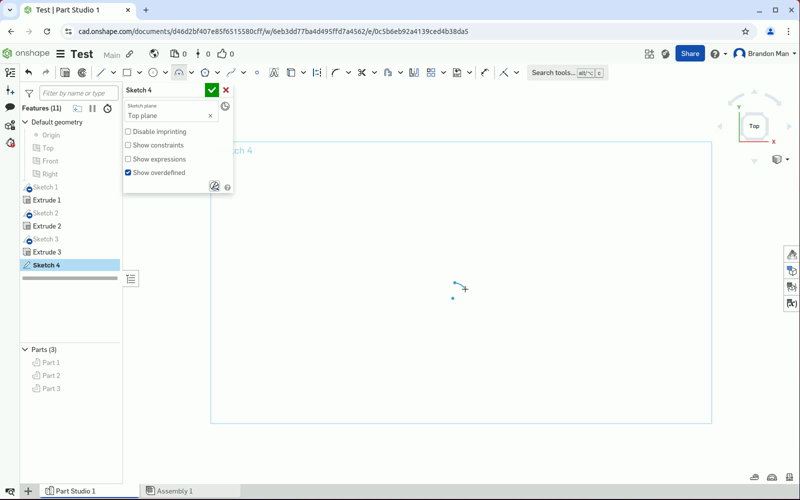
mouse_move(459, 286)
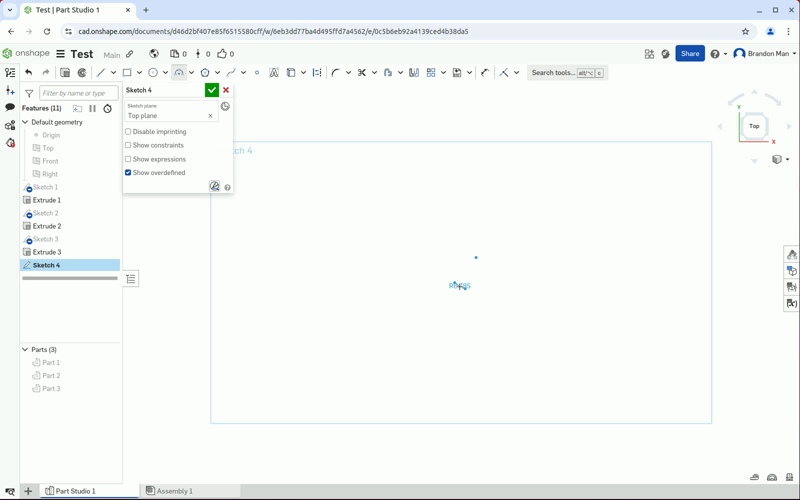
click(459, 286)
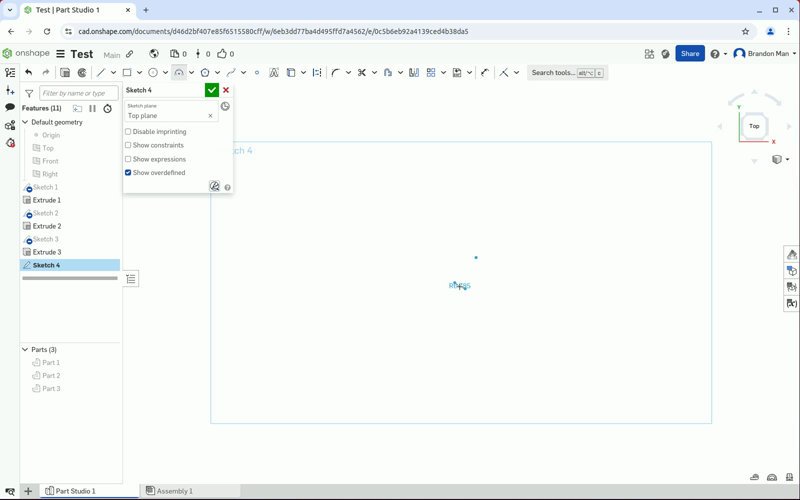
key_up(shift)
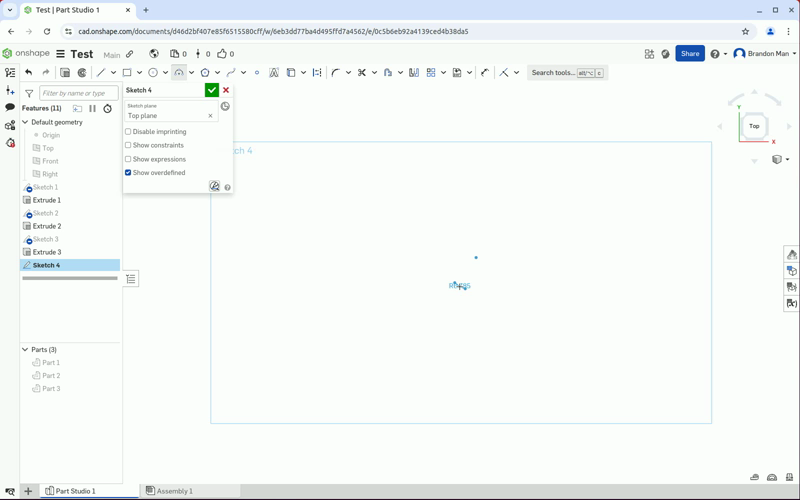
mouse_move(465, 288)
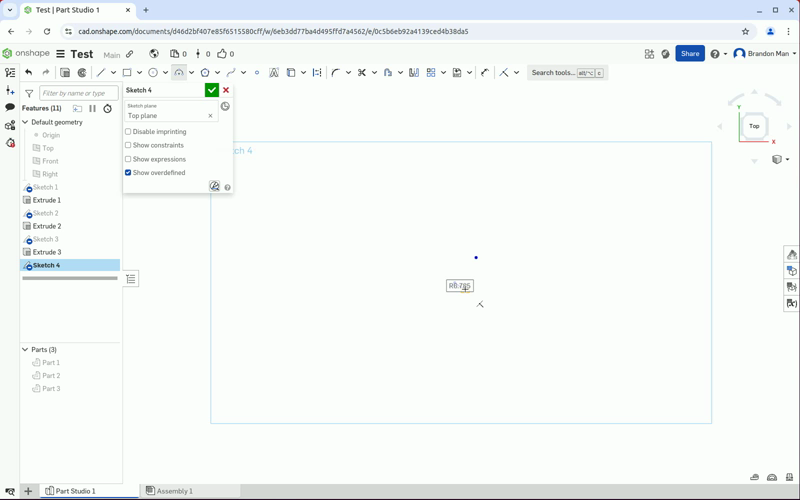
click(465, 288)
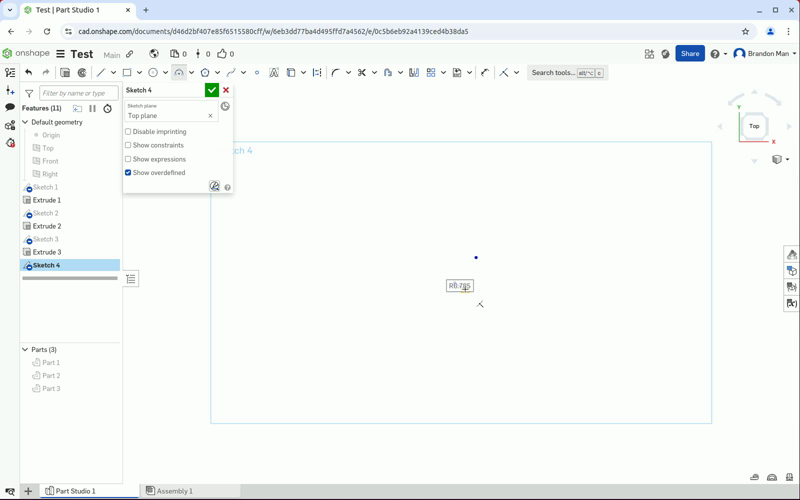
key_down(shift)
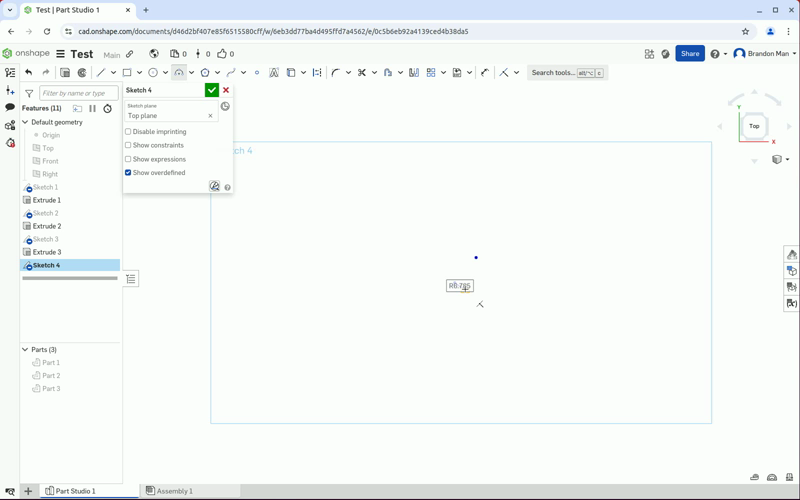
mouse_move(465, 276)
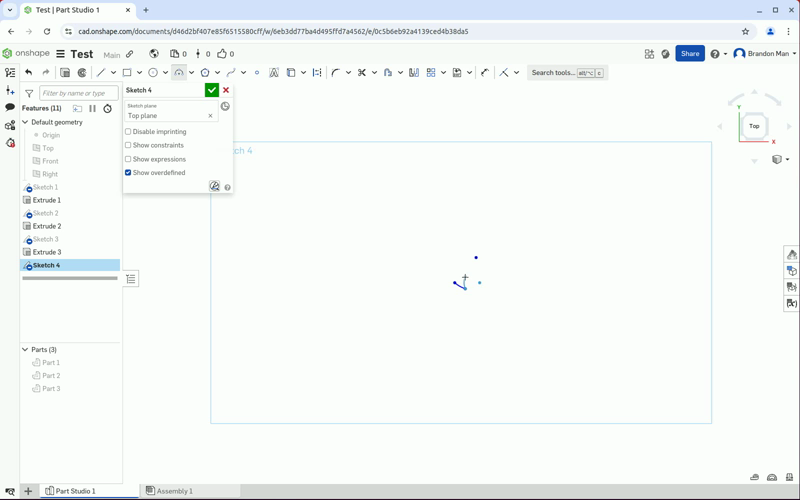
click(465, 276)
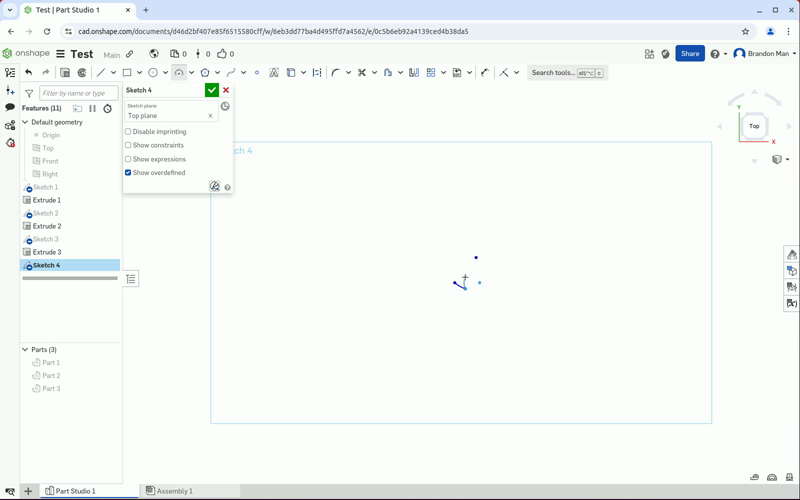
mouse_move(465, 282)
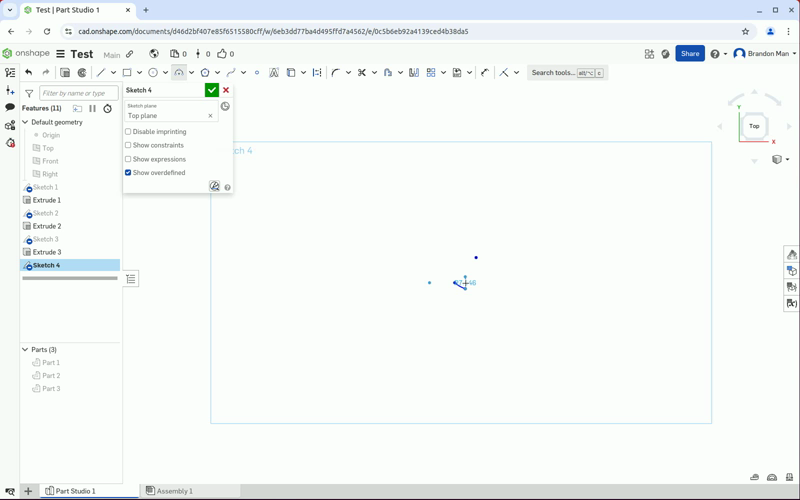
click(465, 282)
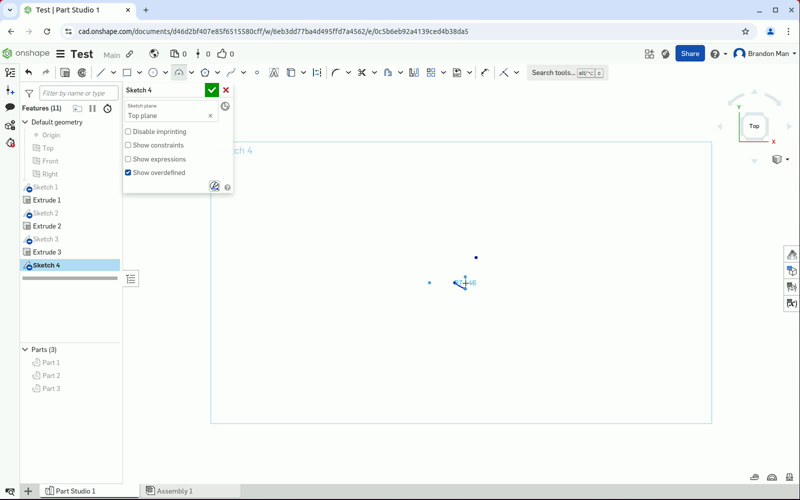
key_up(shift)
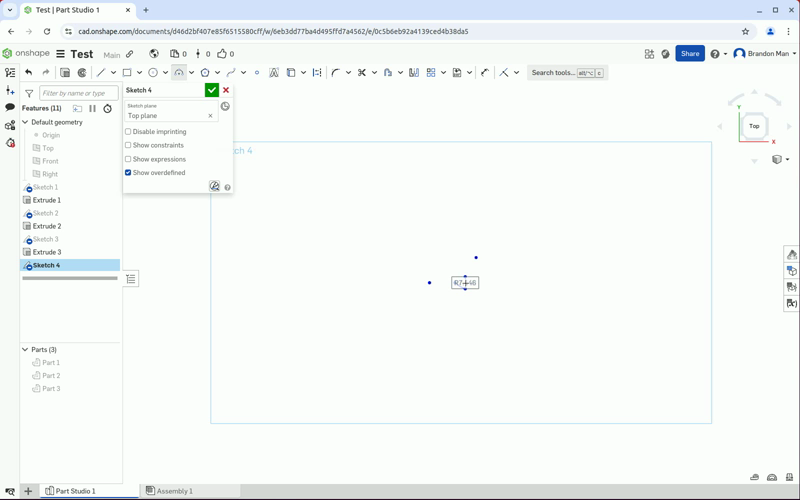
mouse_move(465, 276)
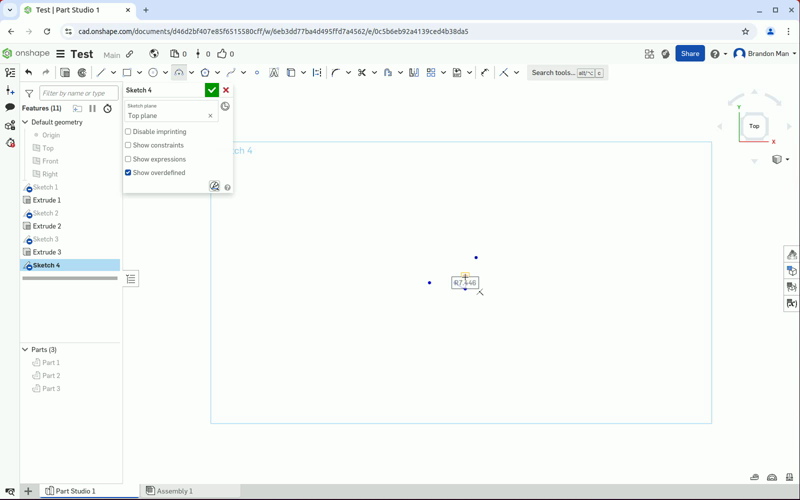
click(465, 276)
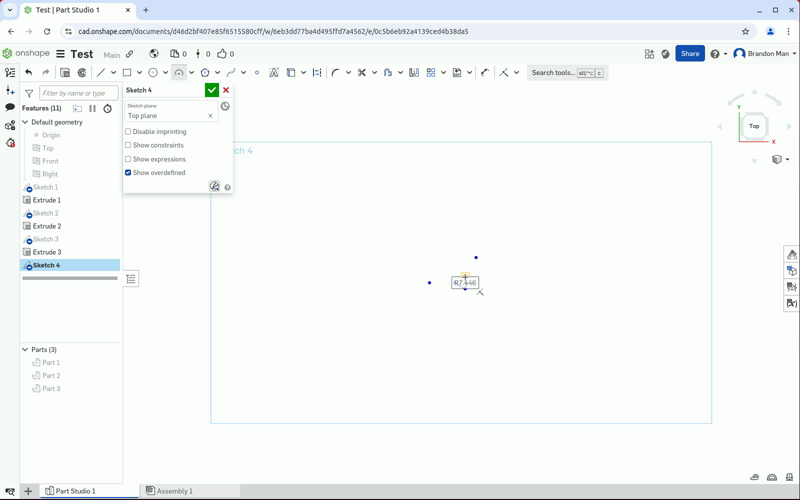
mouse_move(454, 282)
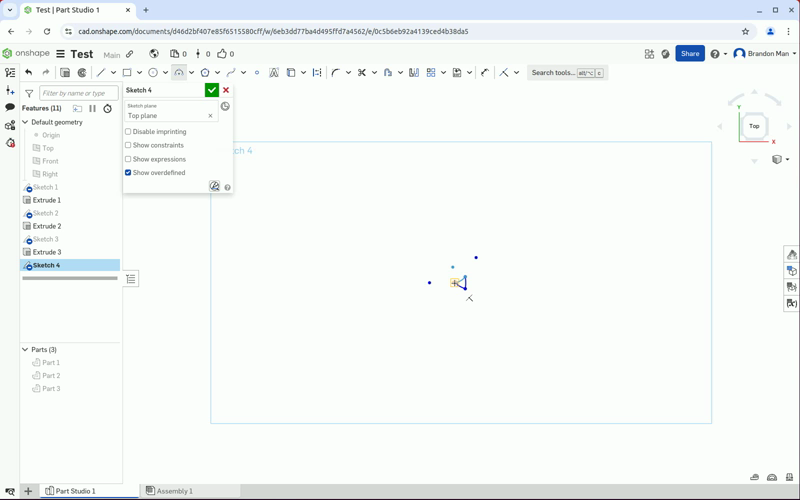
click(454, 282)
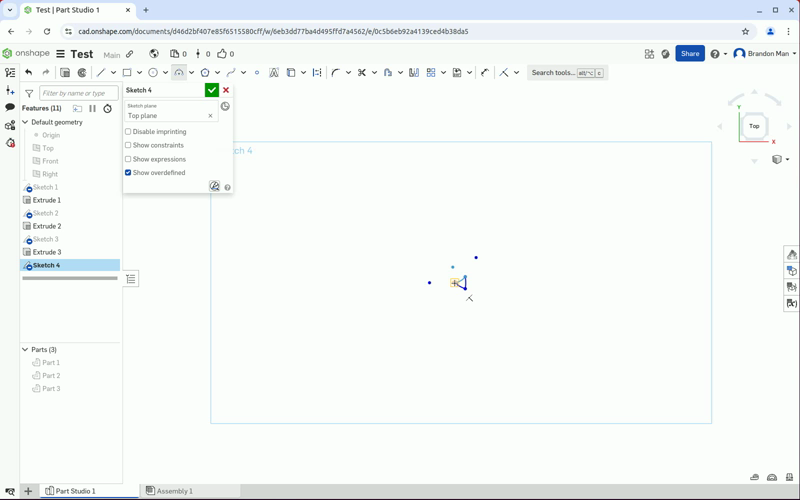
key_down(shift)
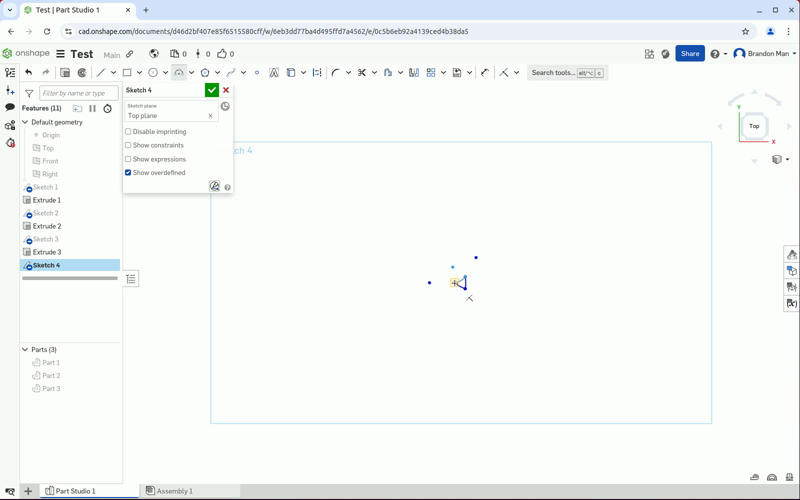
mouse_move(459, 279)
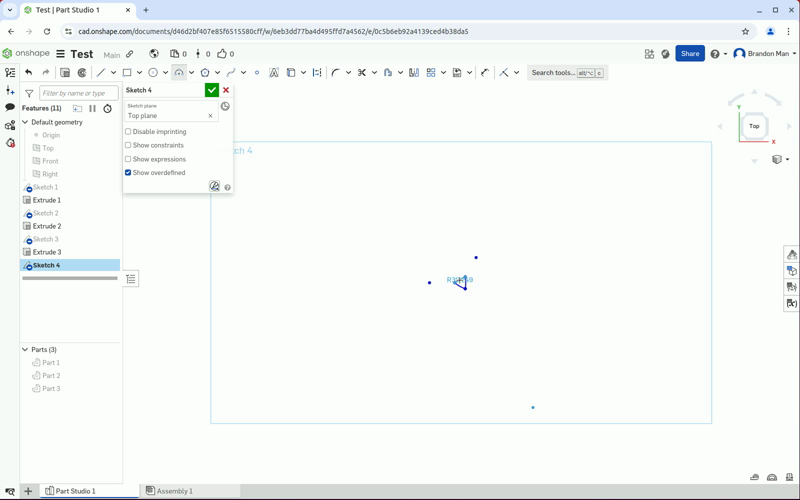
click(459, 279)
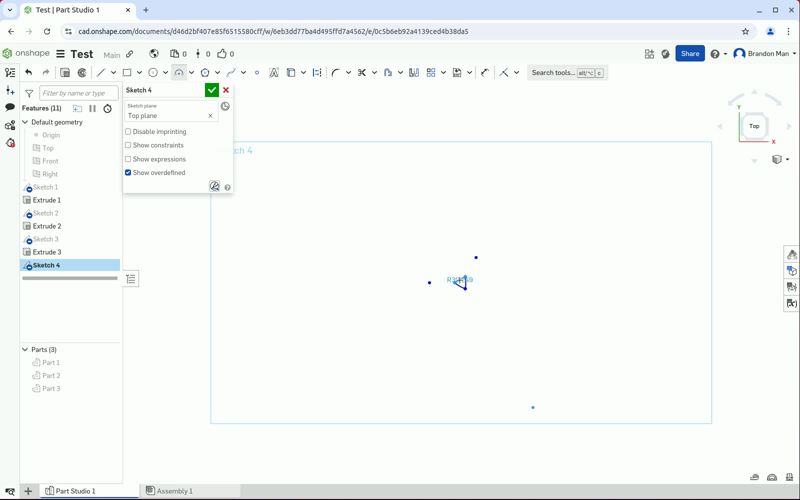
key_up(shift)
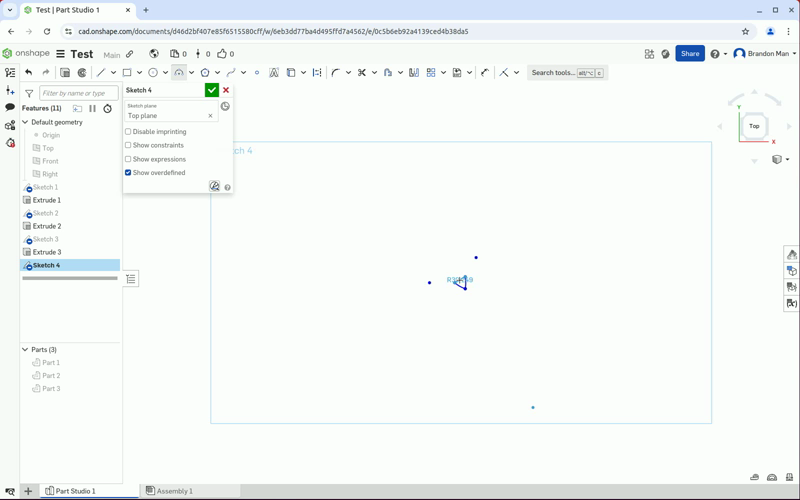
key(esc)
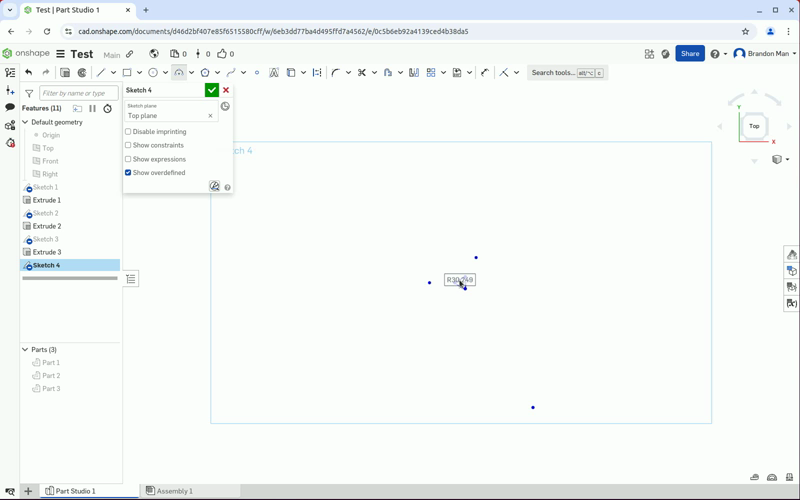
mouse_move(464, 283)
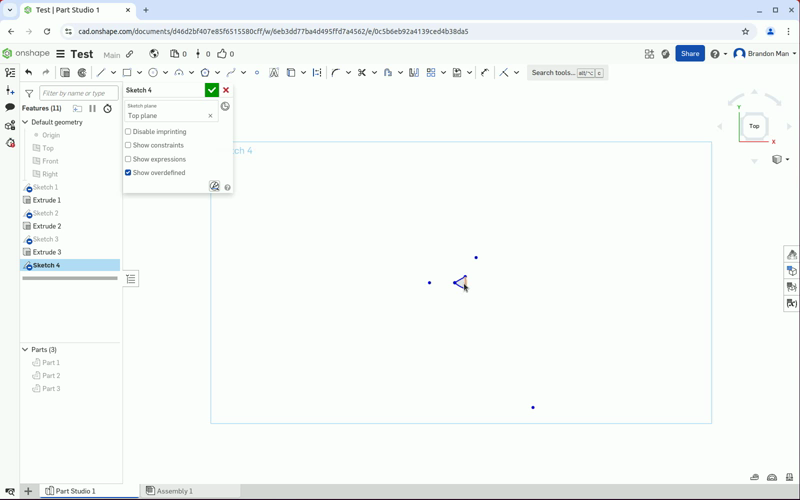
scroll(6)
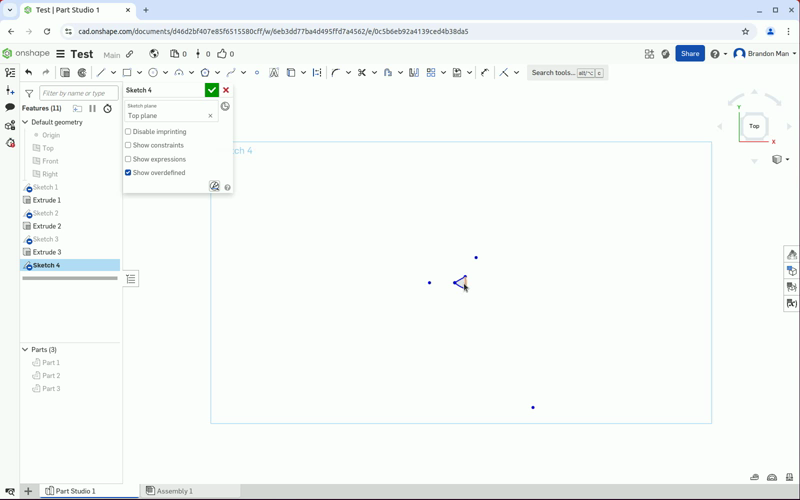
scroll(6)
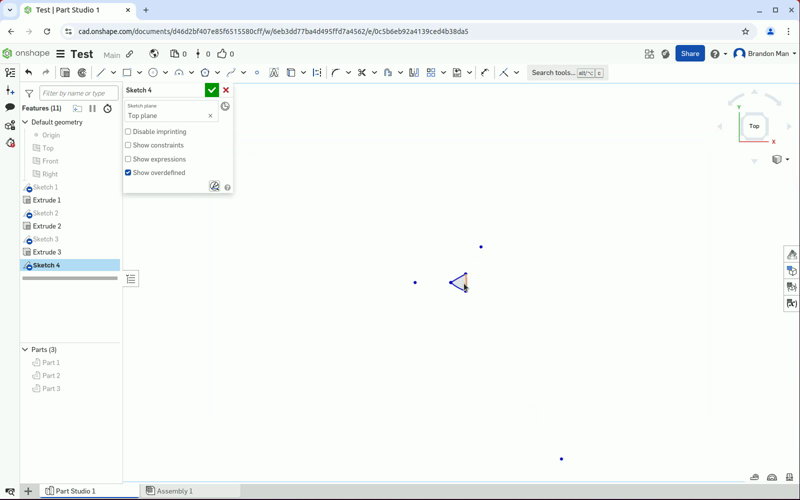
scroll(6)
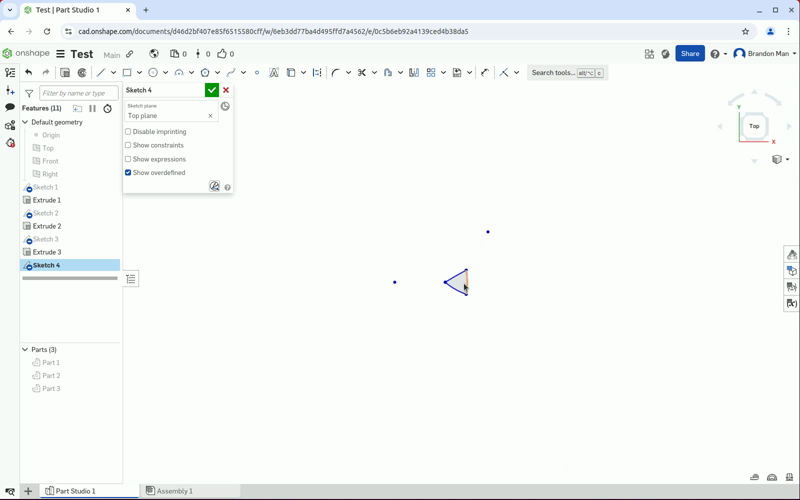
scroll(6)
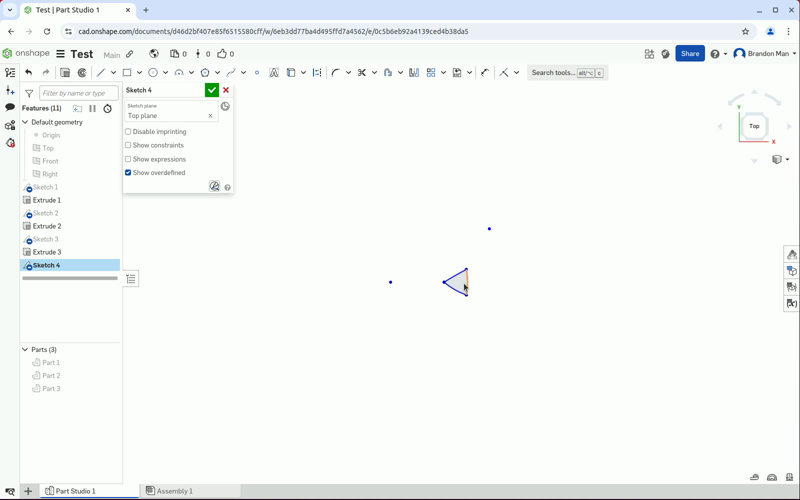
scroll(6)
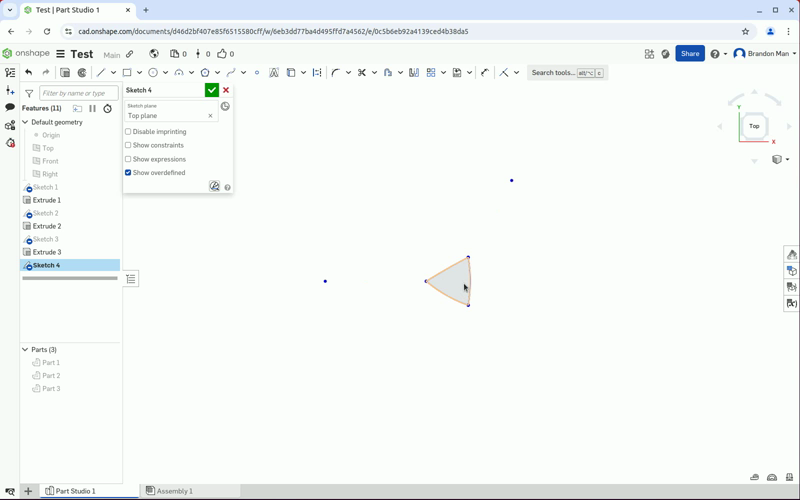
scroll(6)
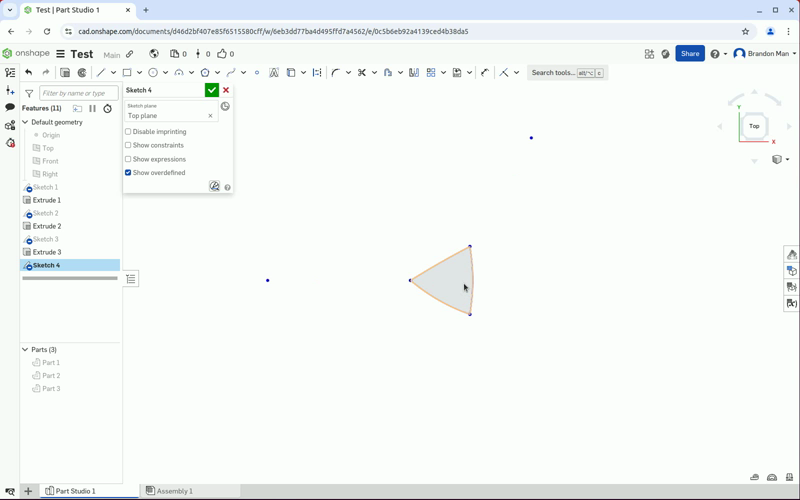
scroll(6)
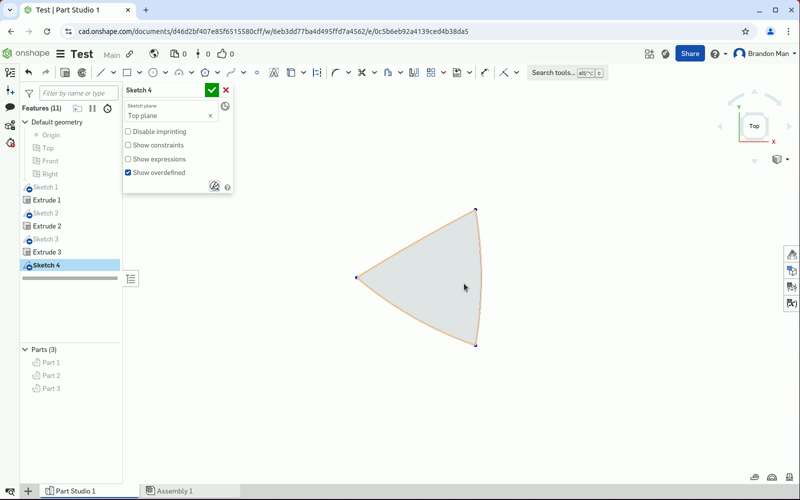
click(464, 283)
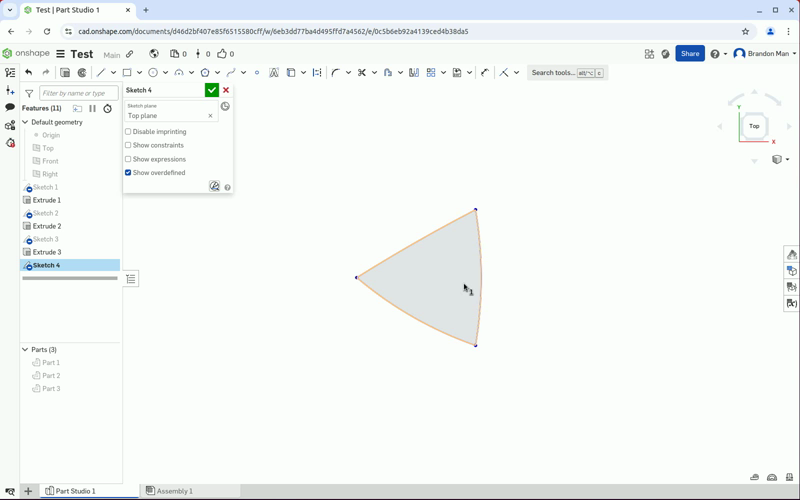
scroll(-6)
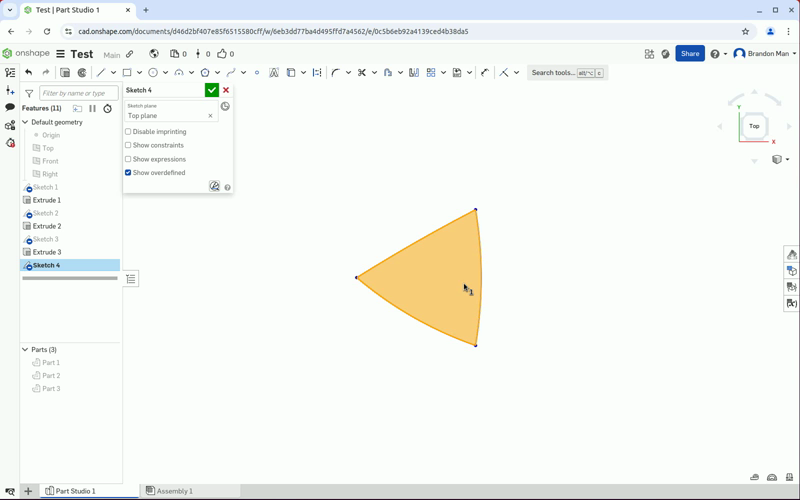
scroll(-6)
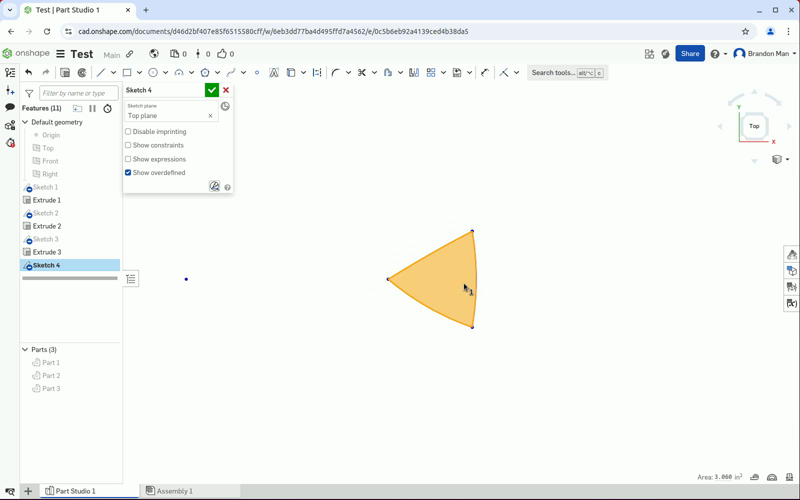
scroll(-6)
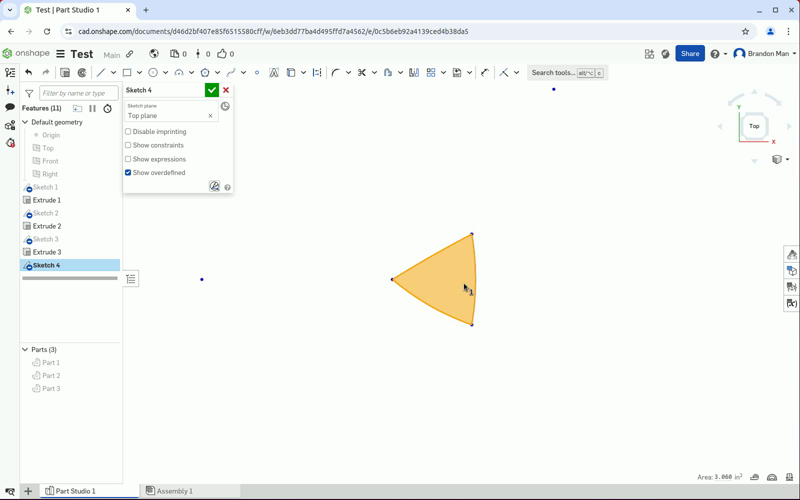
scroll(-6)
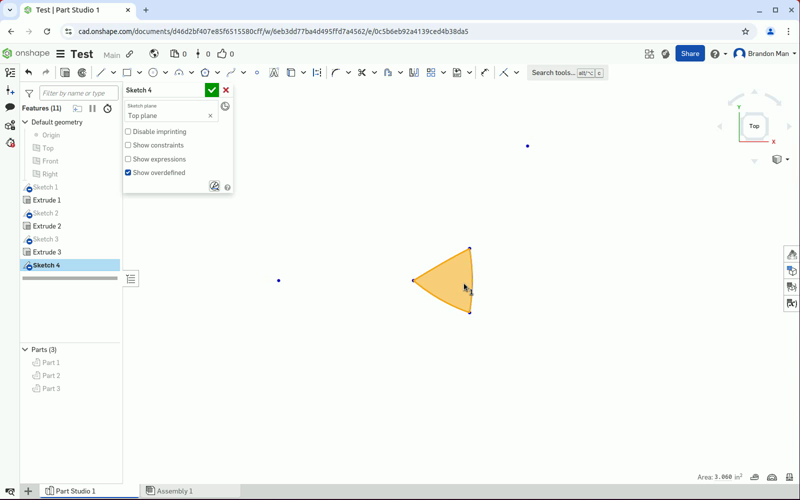
scroll(-6)
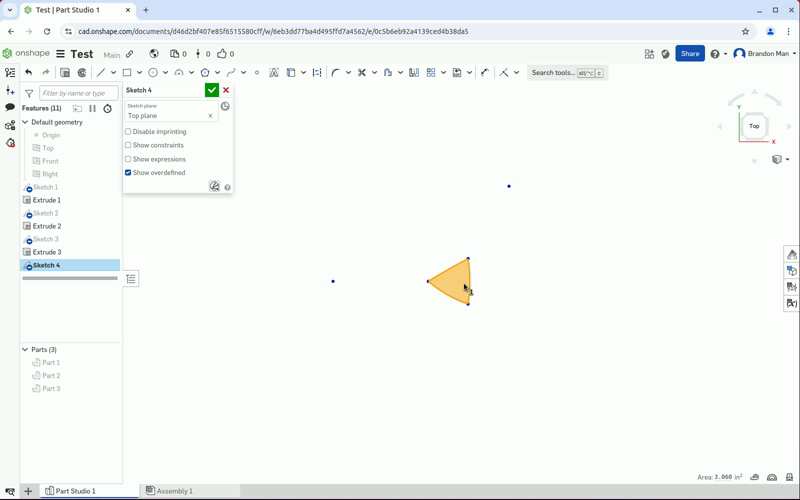
scroll(-6)
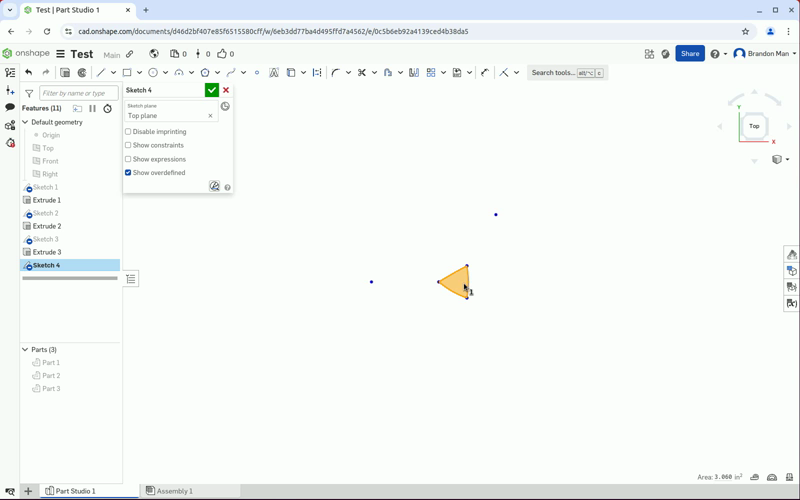
scroll(-6)
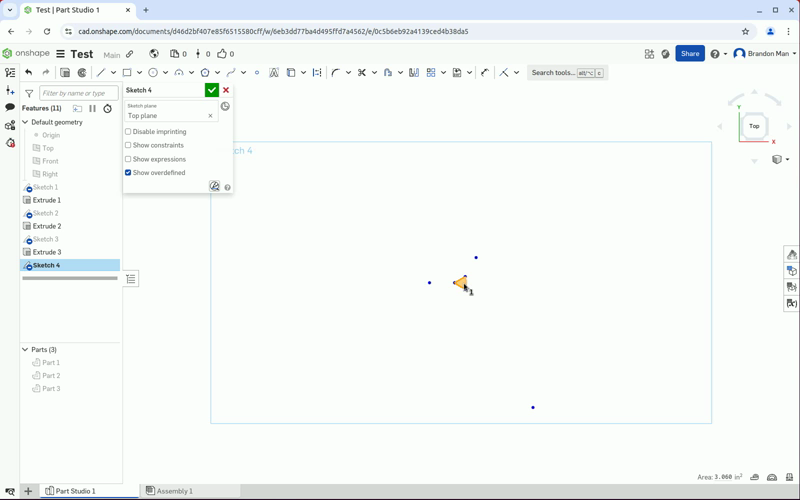
mouse_move(73, 352)
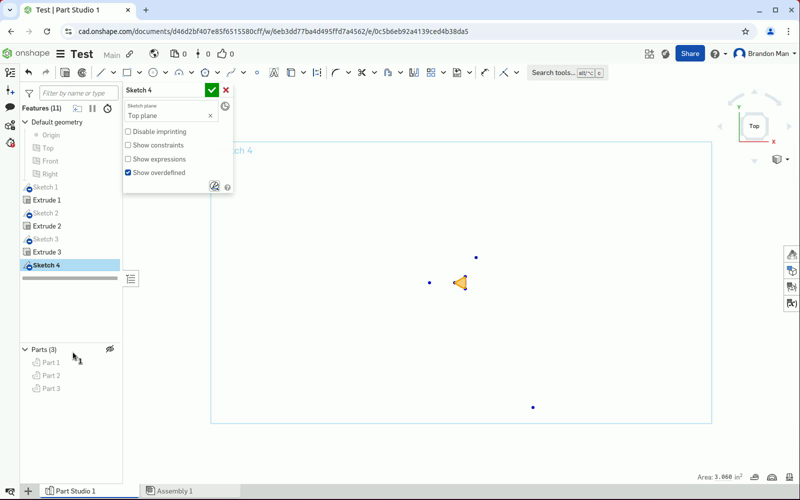
key(shift+y)
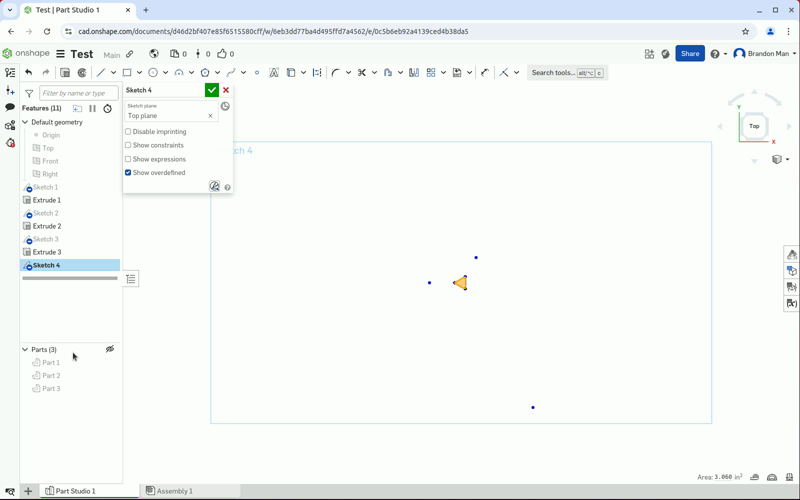
key(shift+e)
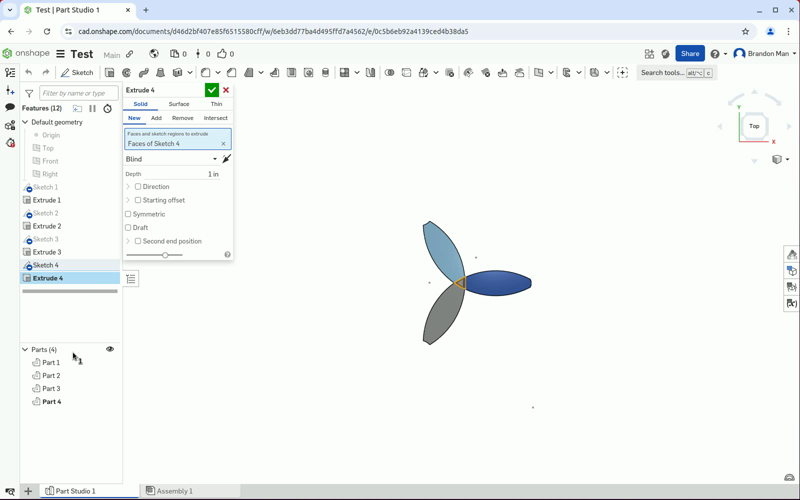
mouse_move(143, 106)
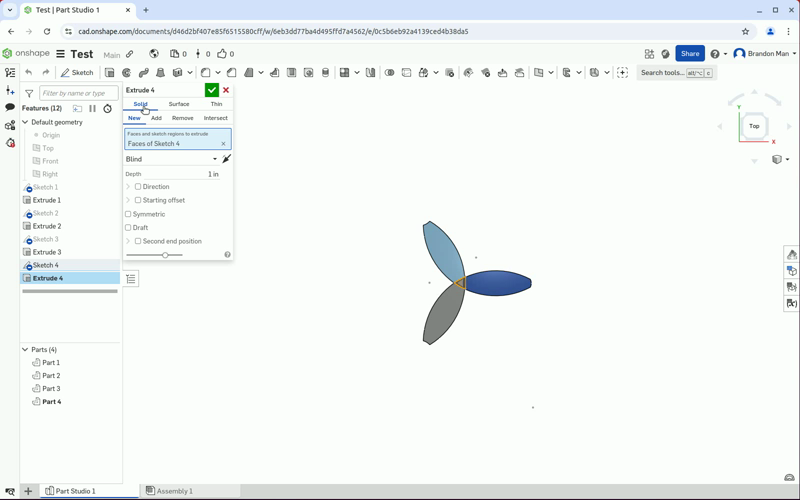
click(143, 106)
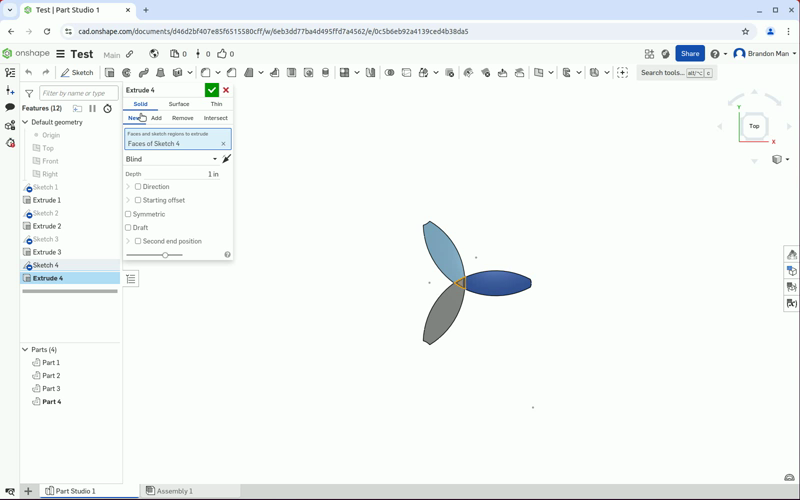
mouse_move(137, 120)
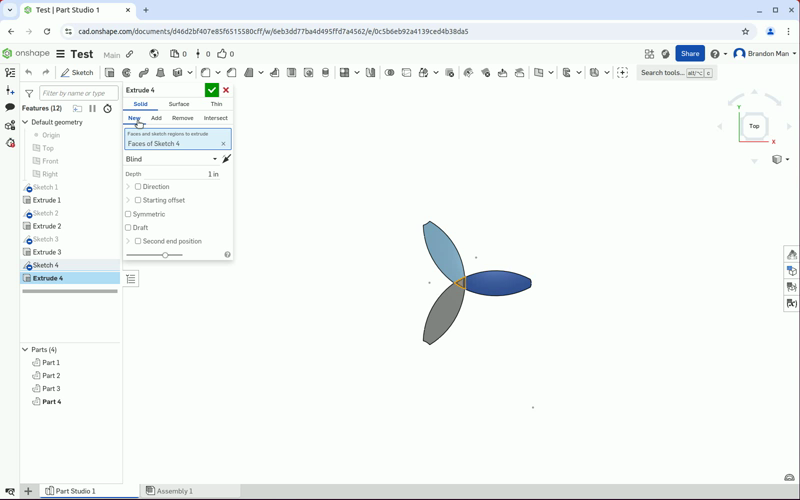
click(137, 120)
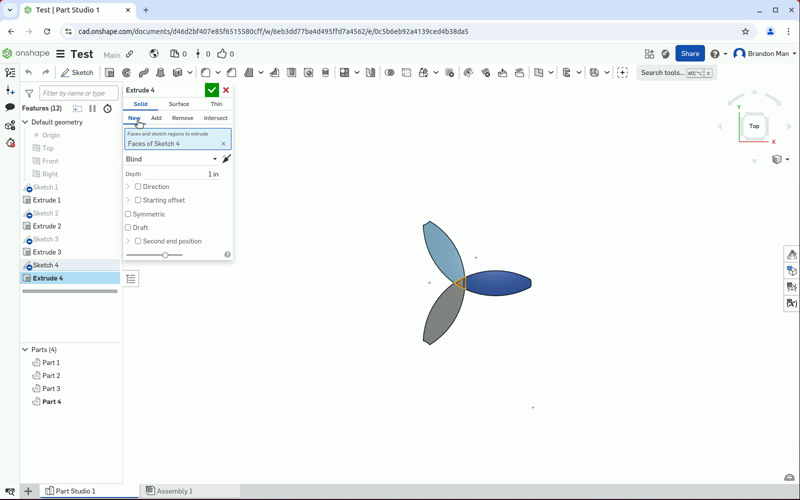
key(tab, 4)
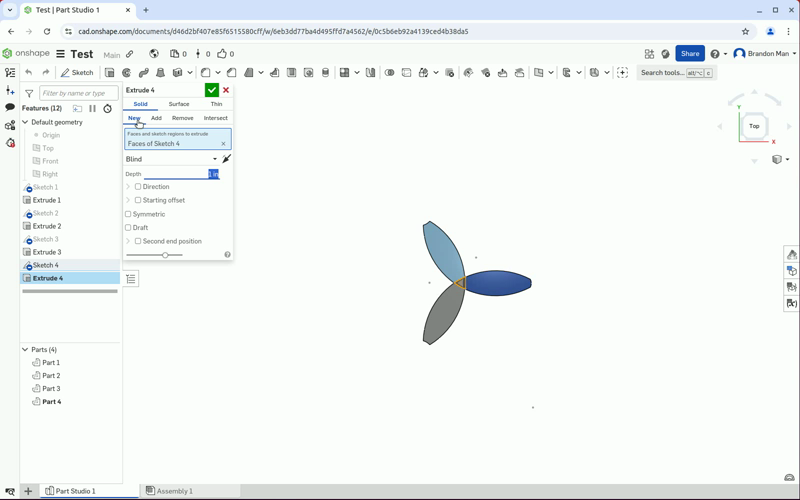
text(23.108)
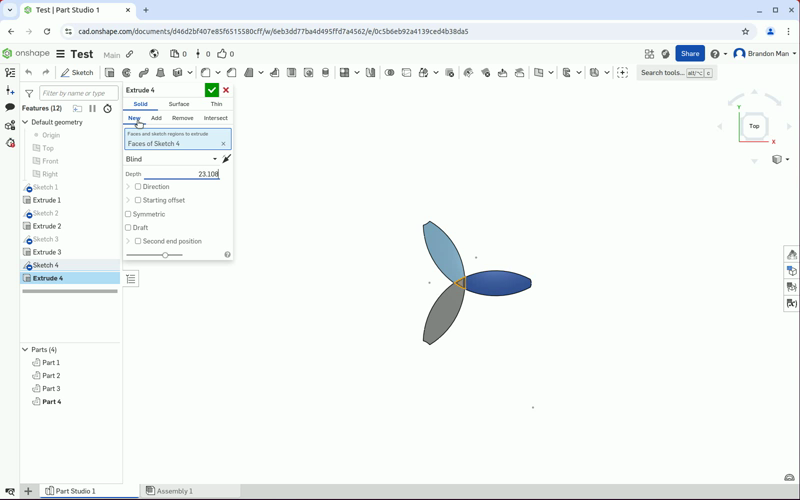
key(enter)
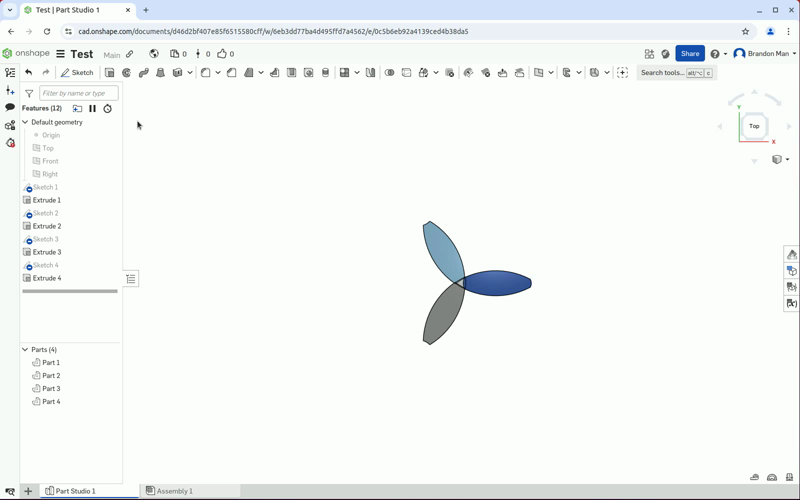
key(shift+h)
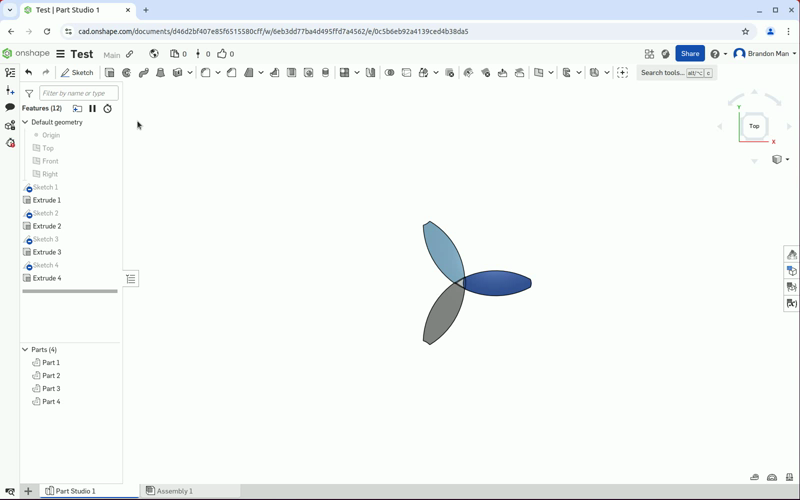
key(shift+h)
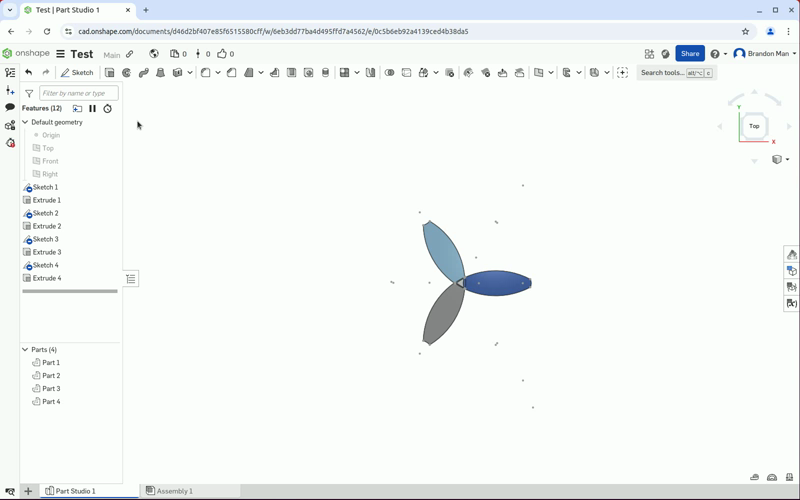
key(shift+7)
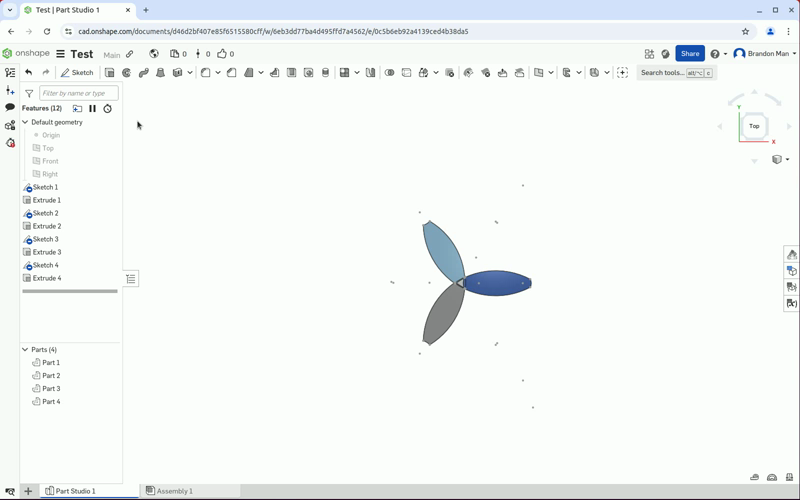
key(up, 3)
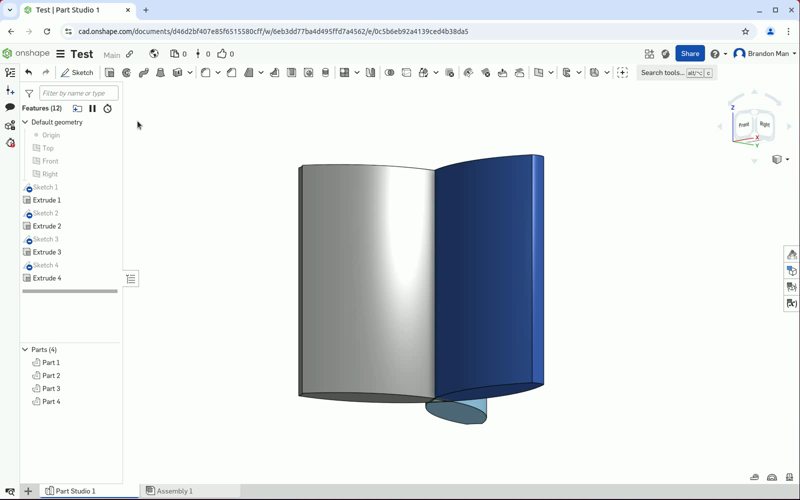
key(left, 3)
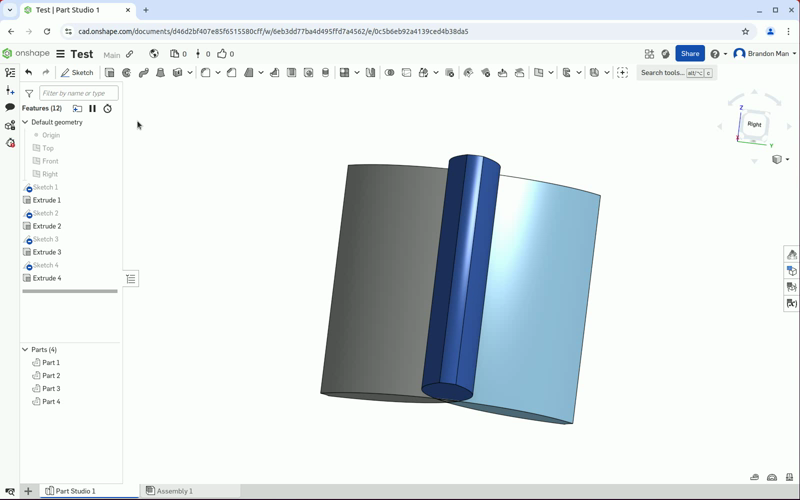
key(right, 3)
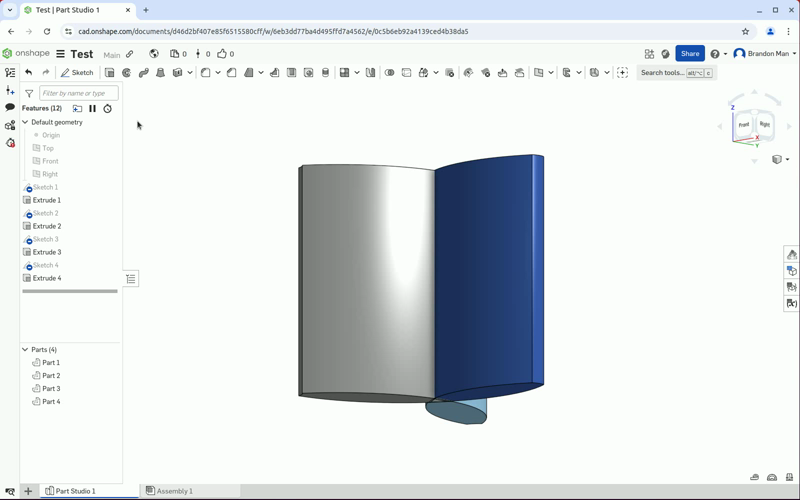
key(down, 3)
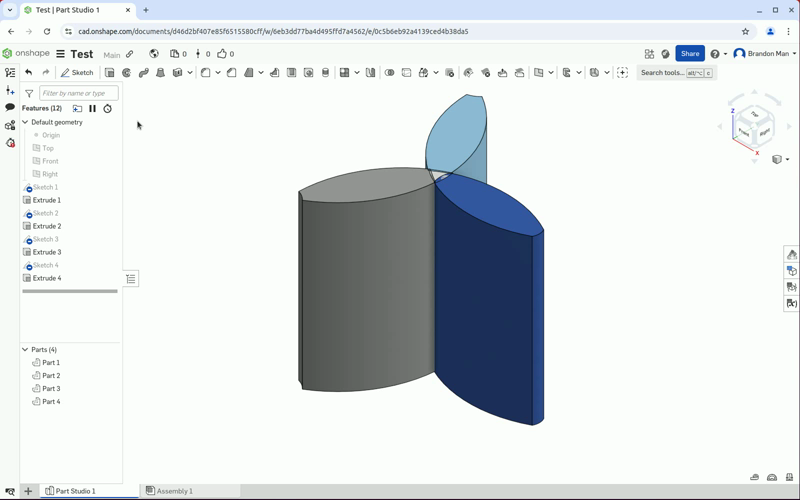
mouse_move(73, 189)
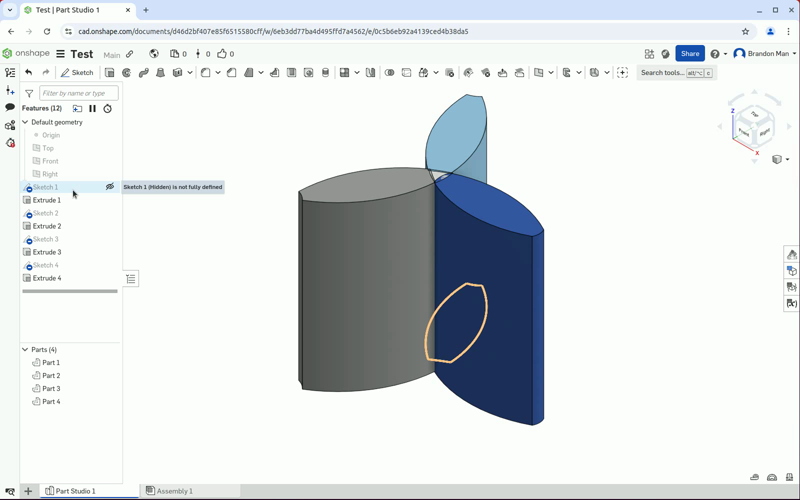
click(73, 189)